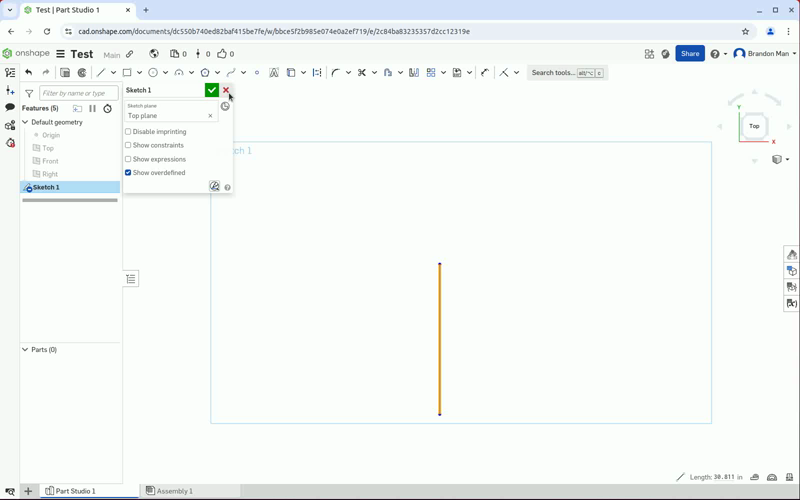
key(shift+h)
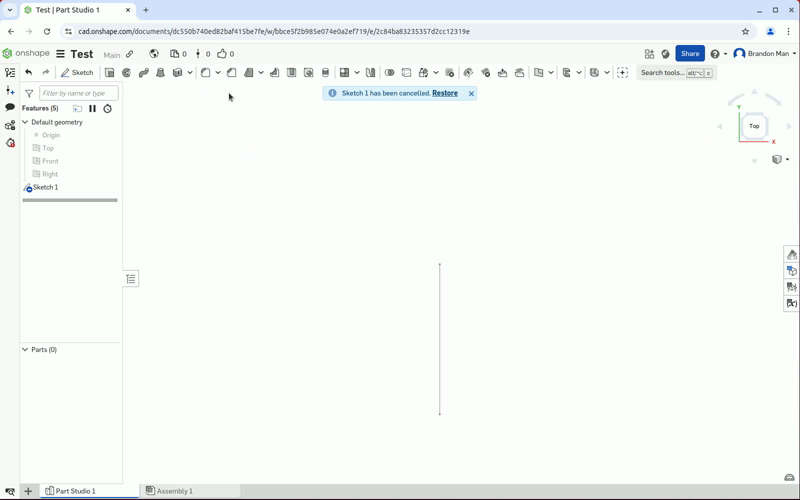
key(shift+s)
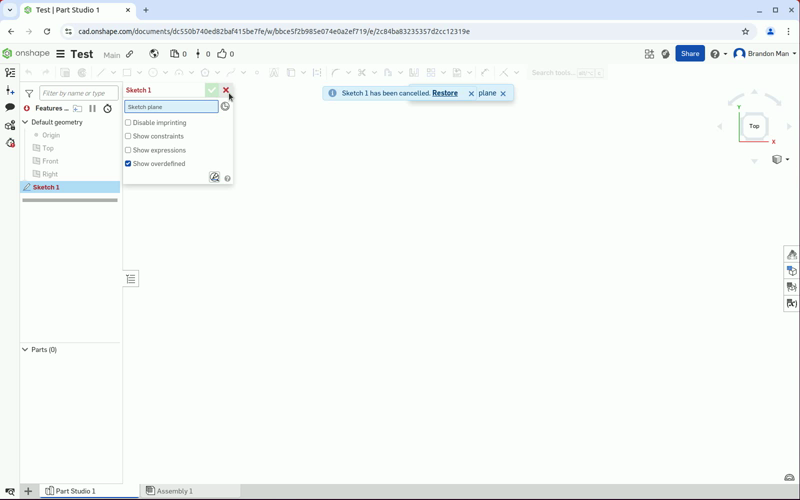
mouse_move(73, 150)
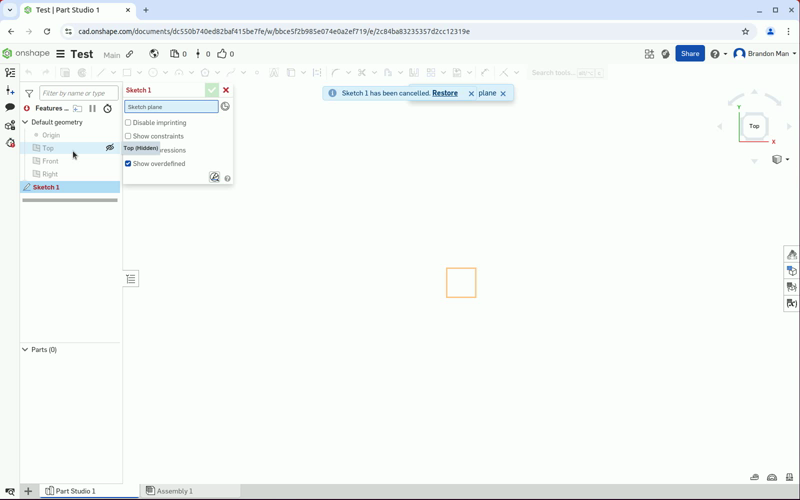
click(73, 150)
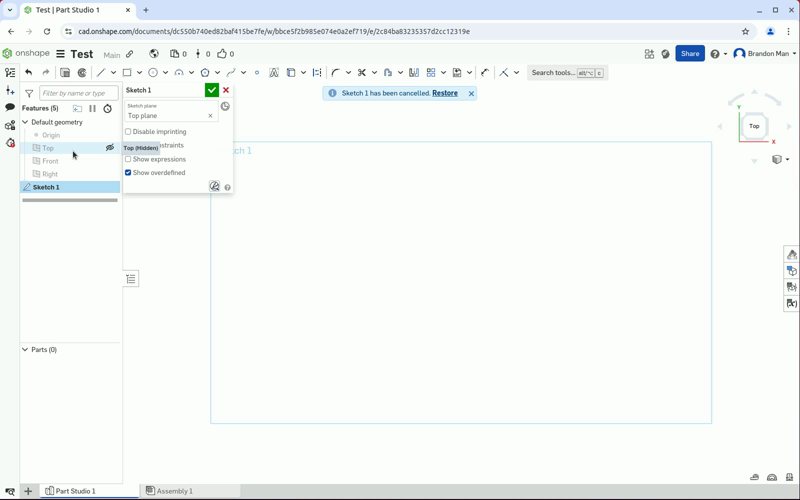
mouse_move(73, 352)
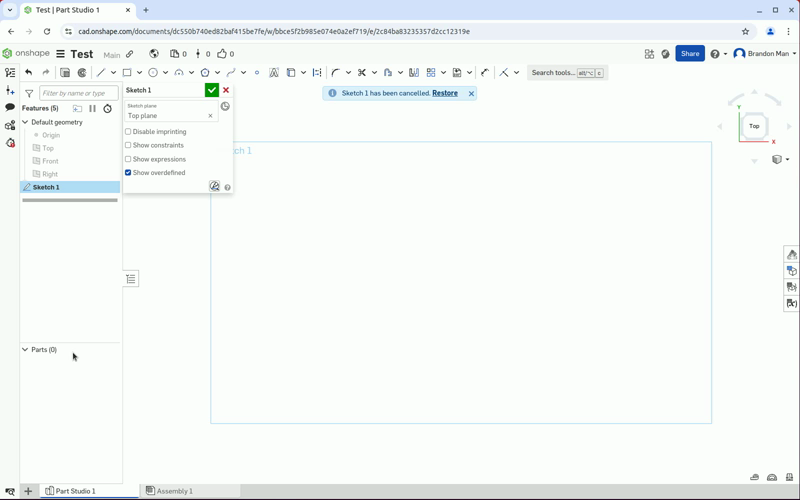
key(y)
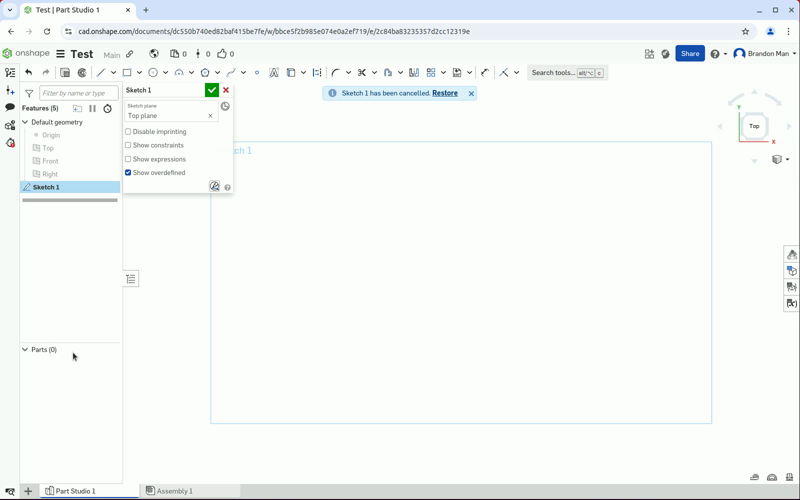
key(l)
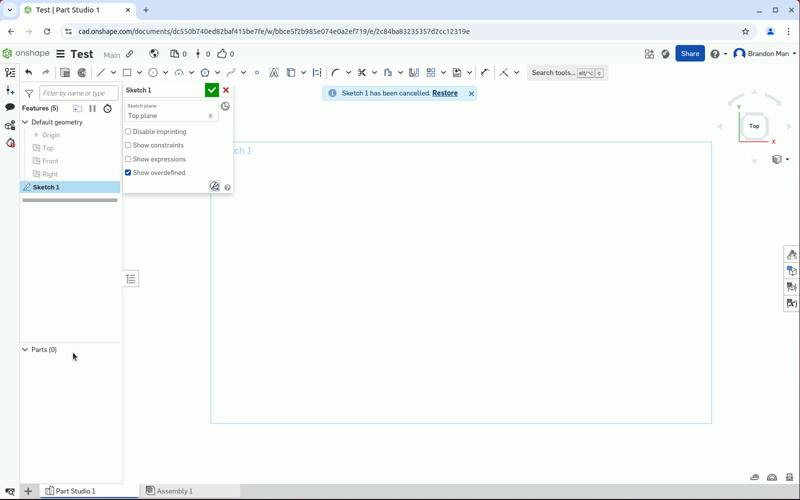
key_down(shift)
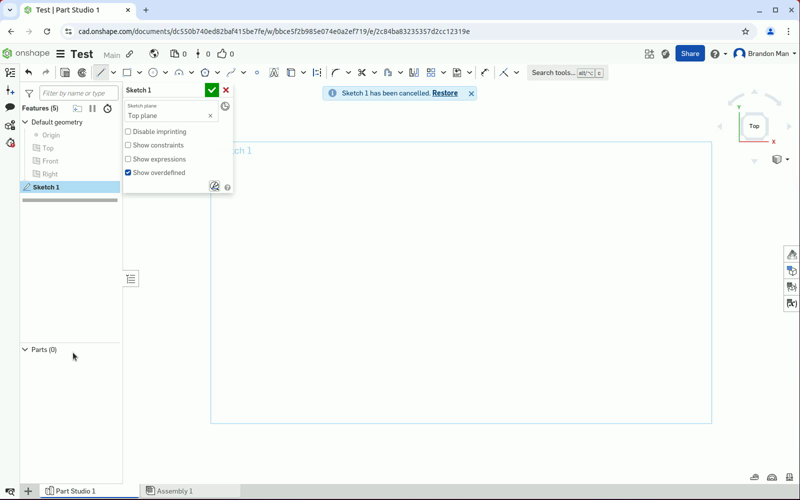
mouse_move(348, 282)
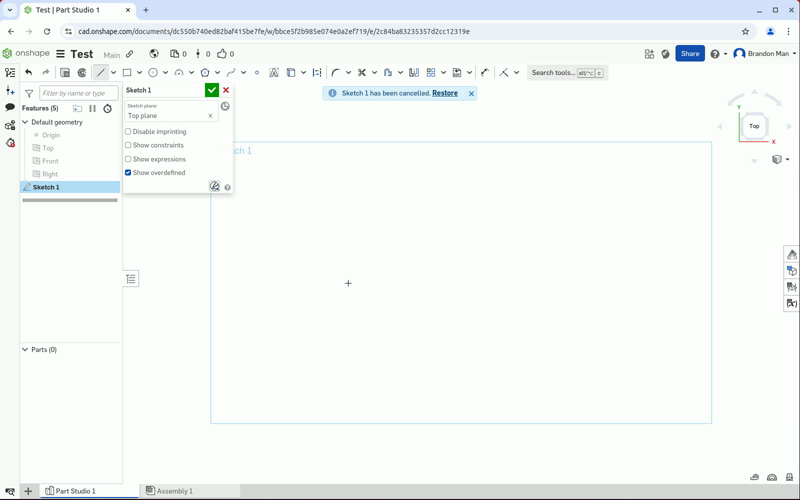
click(348, 282)
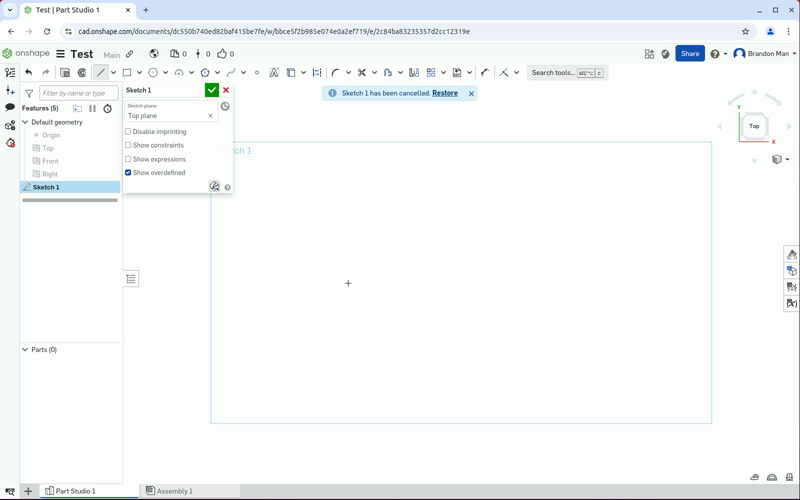
key_up(shift)
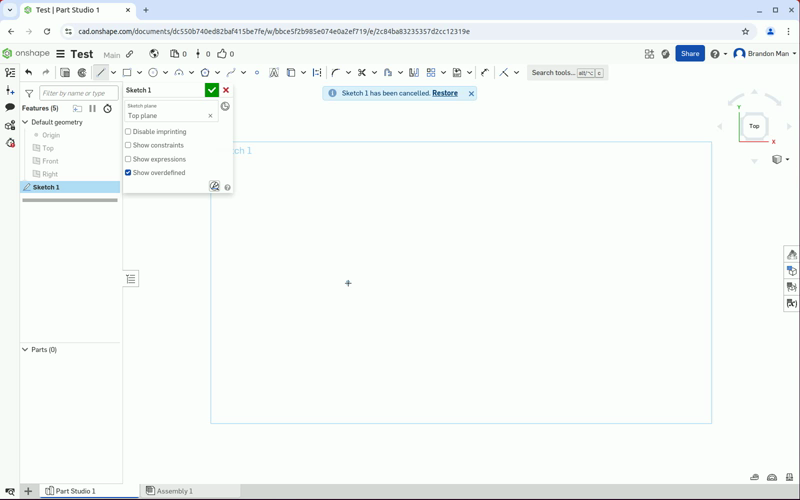
key_down(shift)
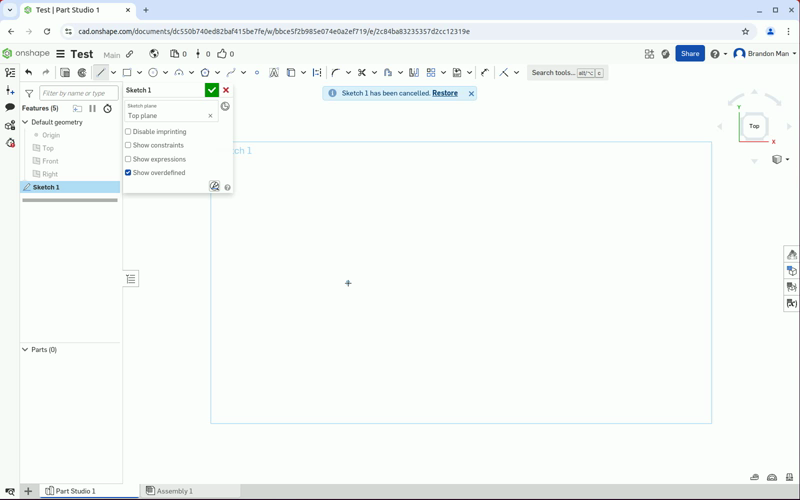
mouse_move(460, 282)
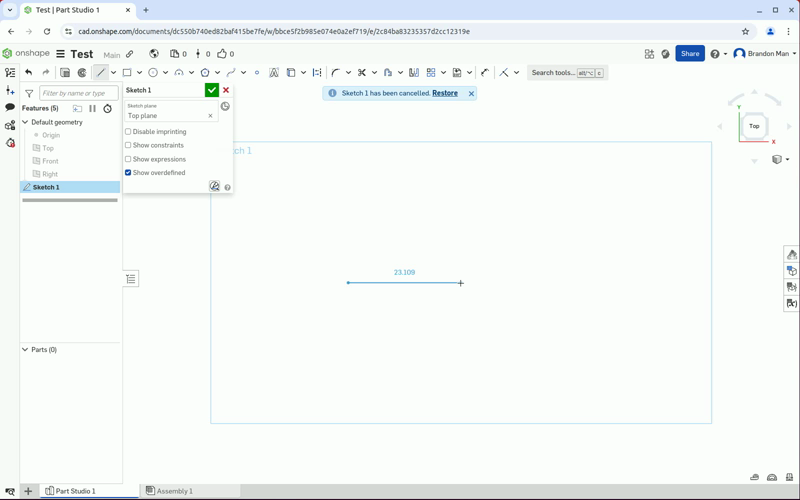
click(460, 282)
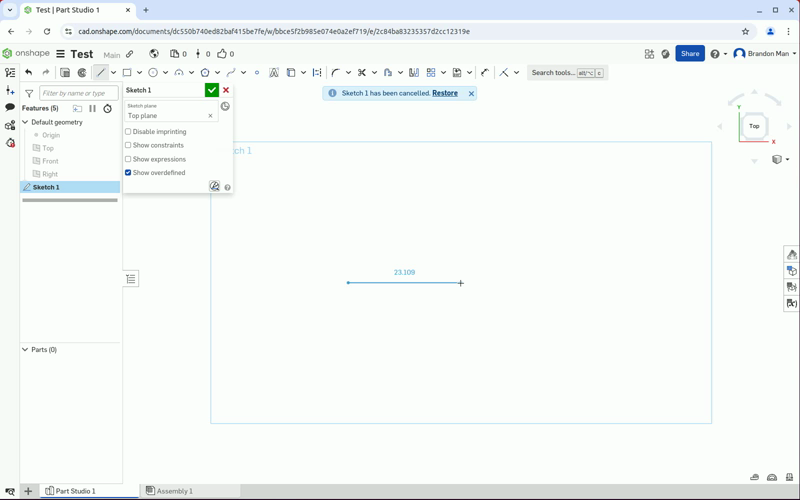
key_up(shift)
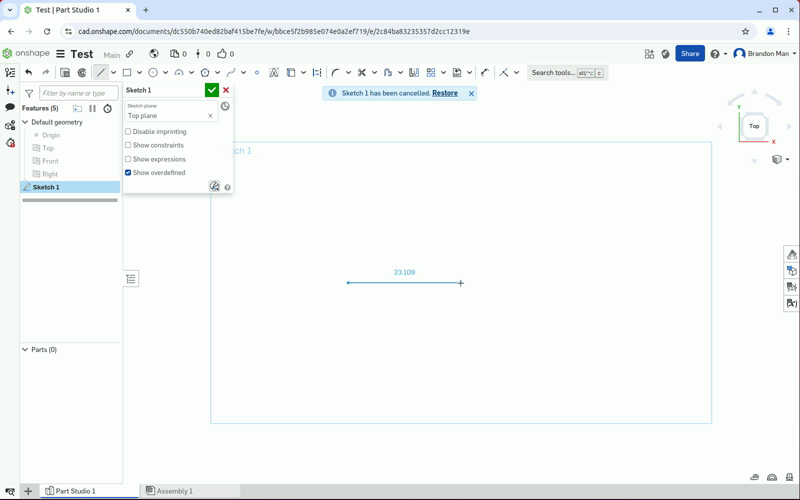
key_down(shift)
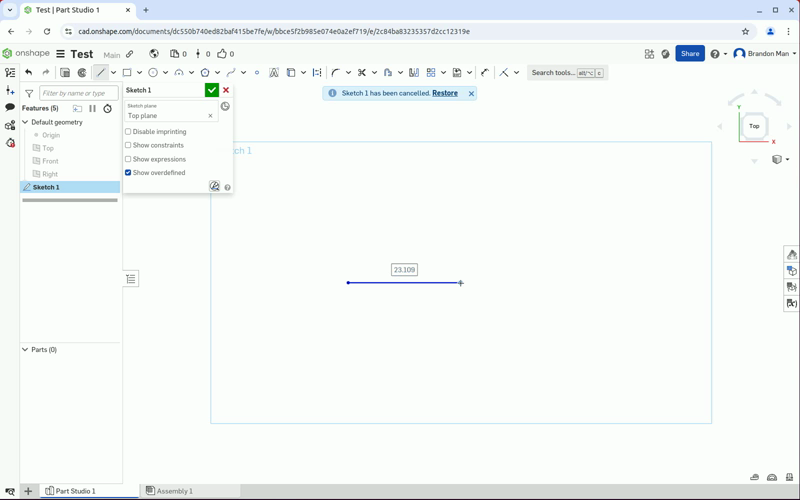
mouse_move(460, 170)
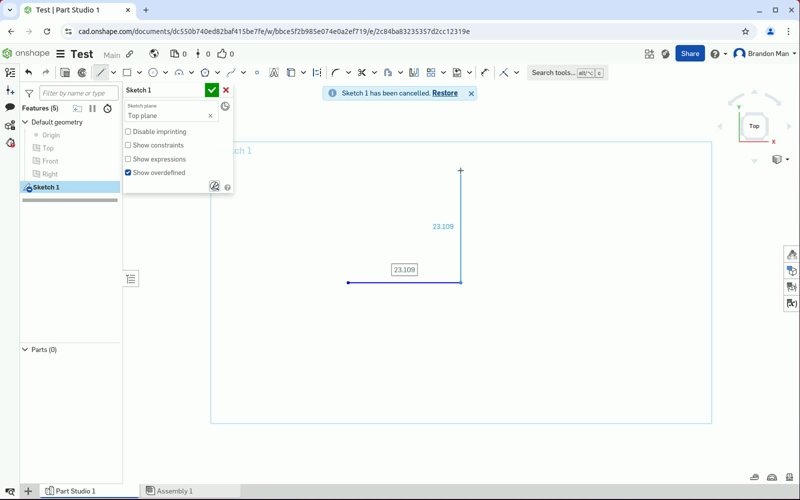
click(460, 170)
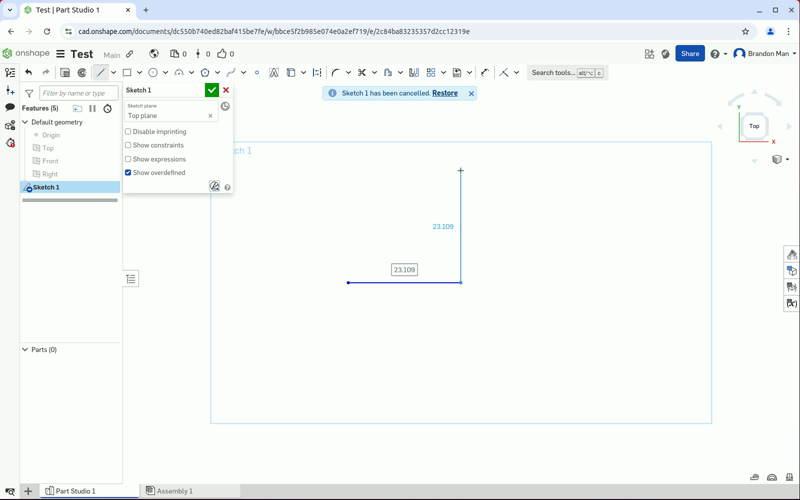
key_up(shift)
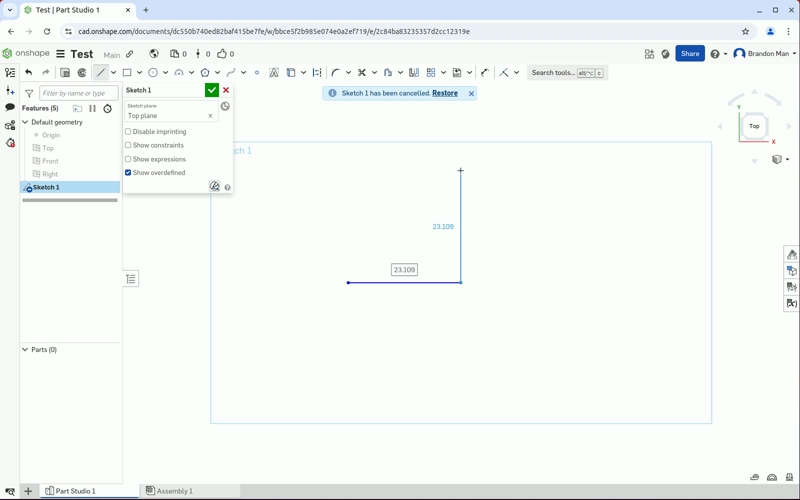
key_down(shift)
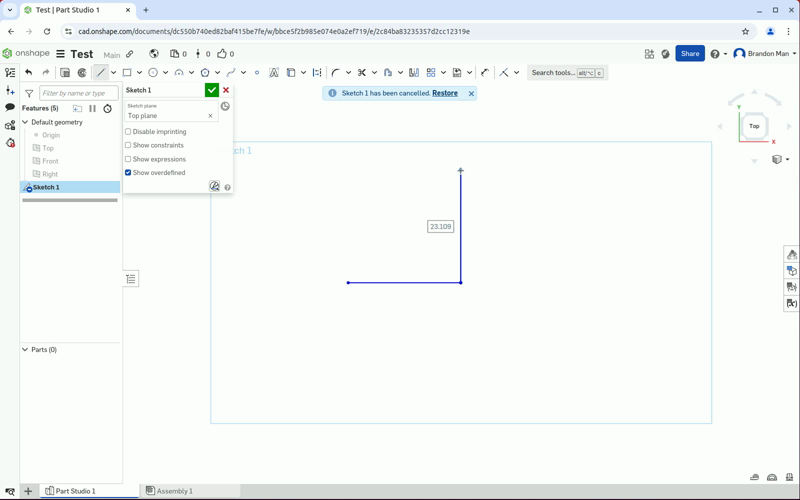
mouse_move(348, 170)
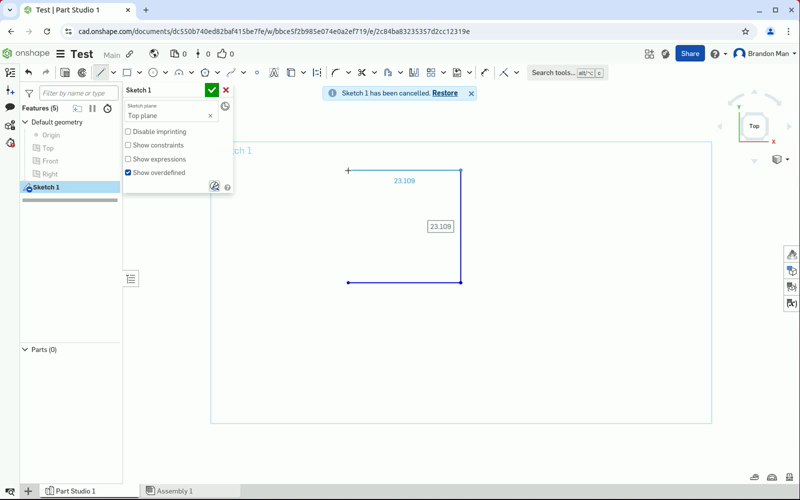
click(348, 170)
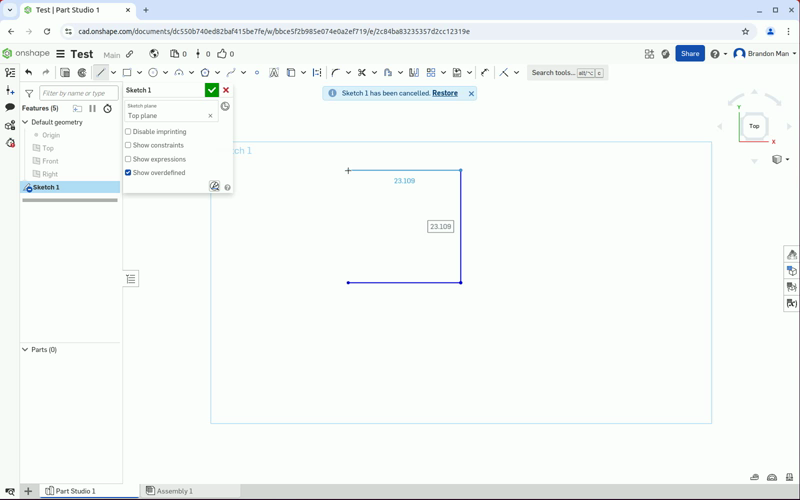
key_up(shift)
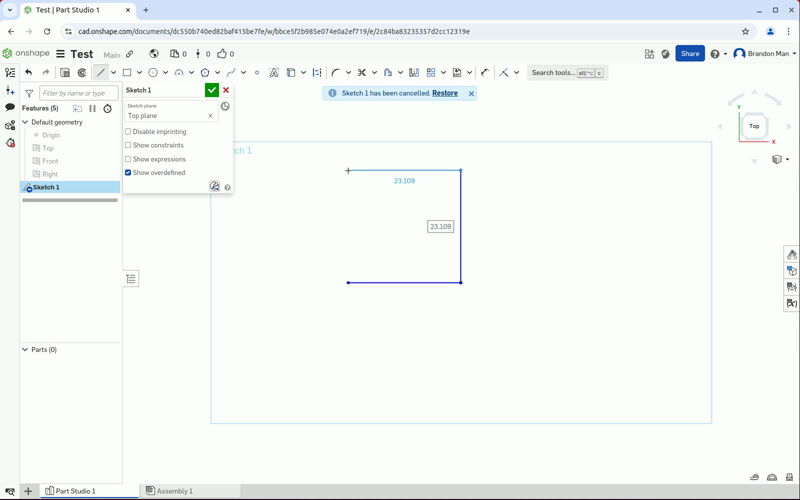
key_down(shift)
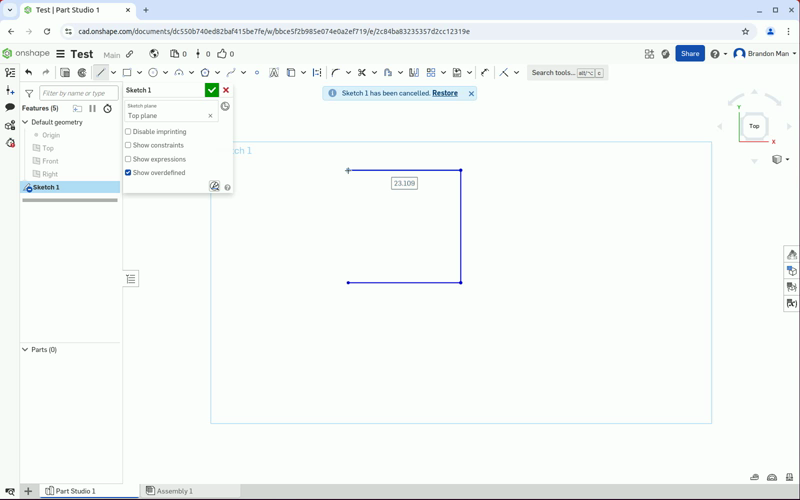
mouse_move(348, 282)
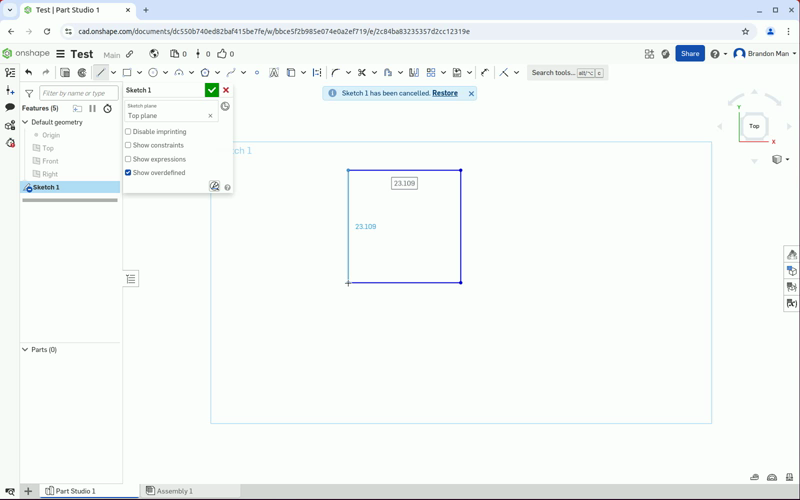
key_up(shift)
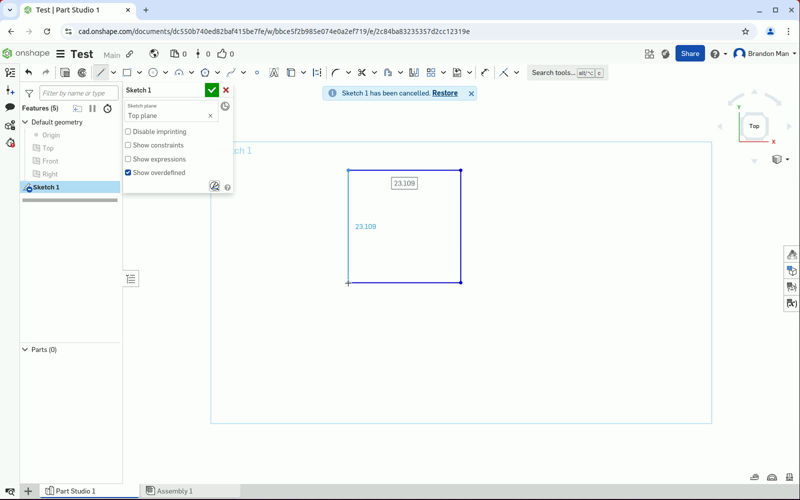
click(348, 282)
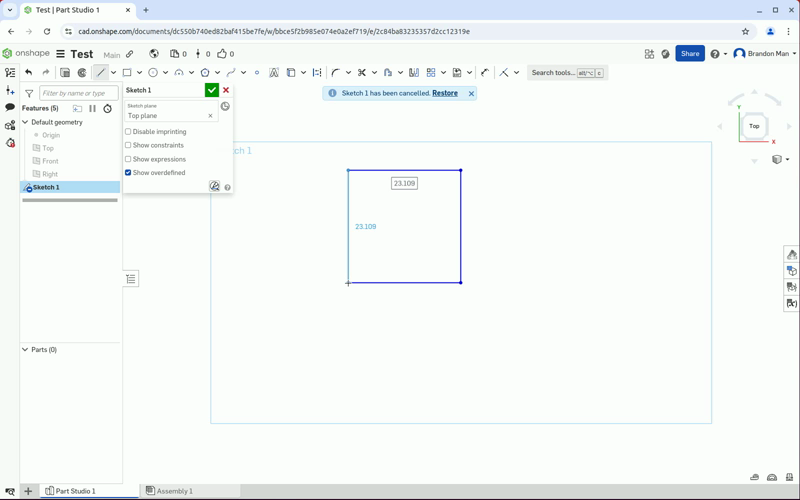
key(esc)
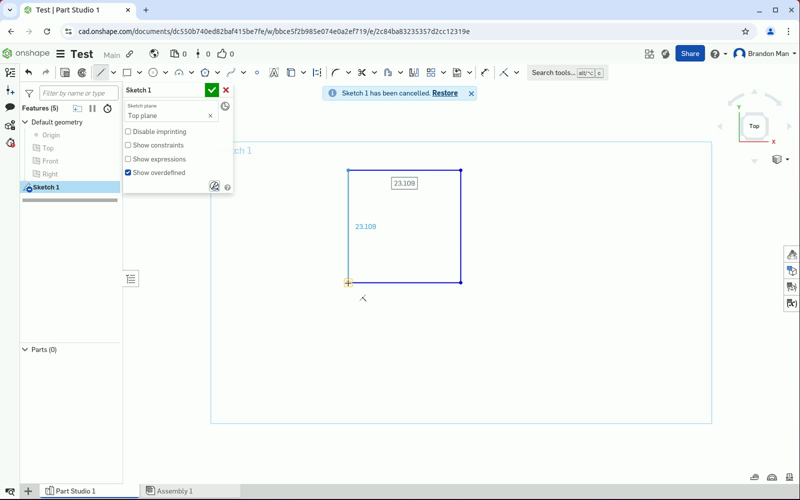
mouse_move(399, 229)
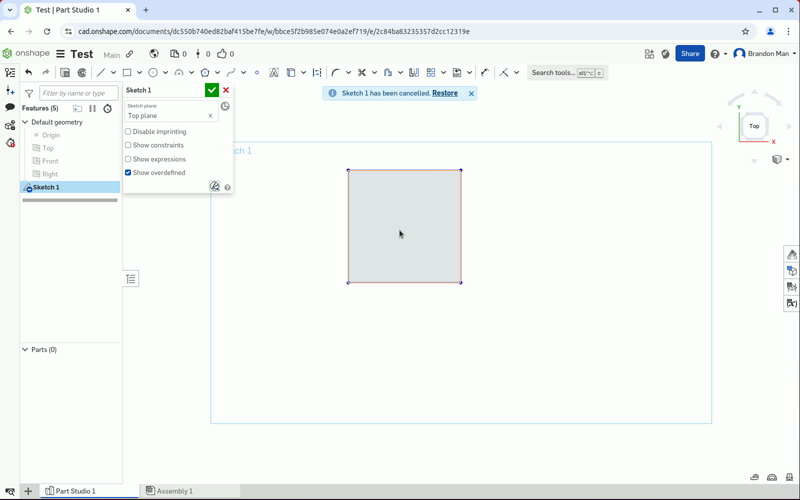
click(399, 229)
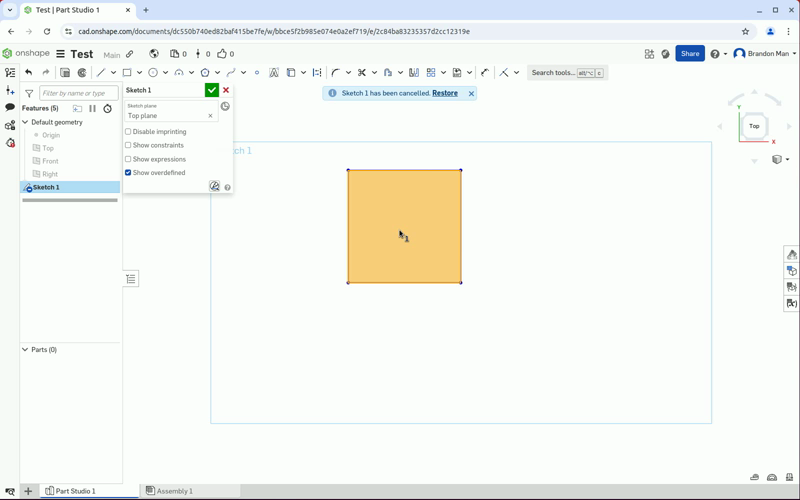
mouse_move(73, 352)
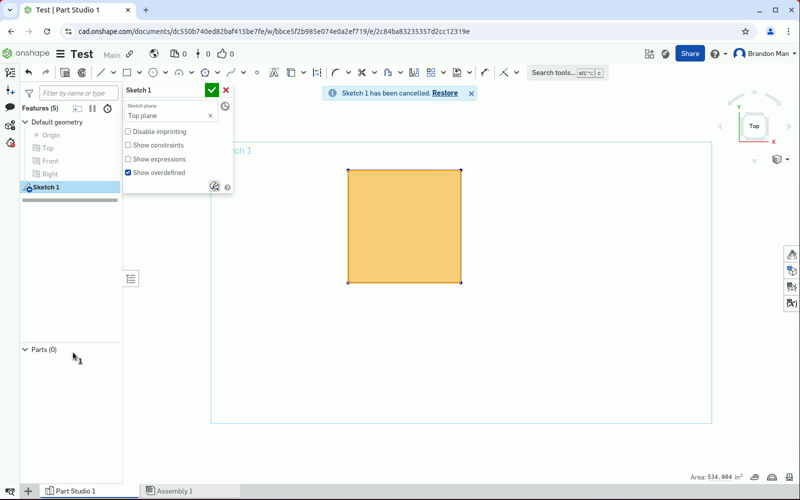
key(shift+y)
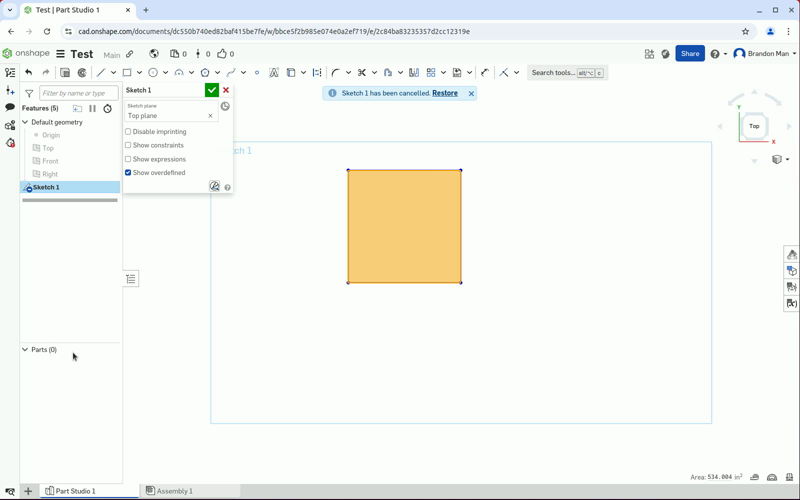
key(shift+e)
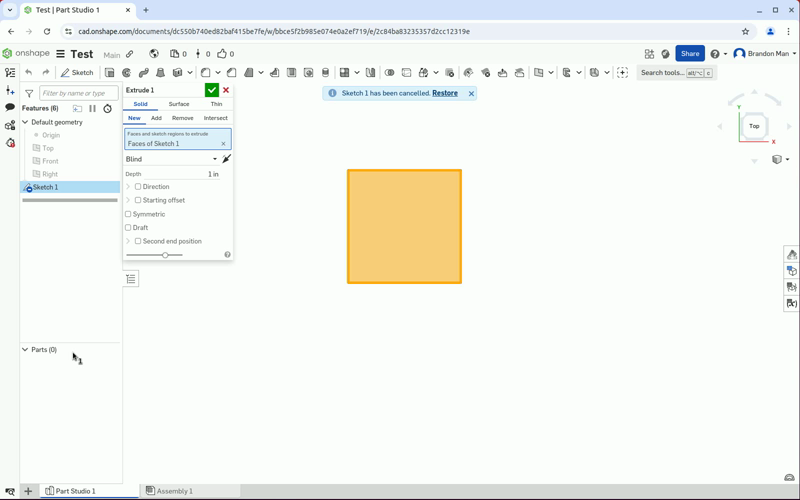
mouse_move(143, 106)
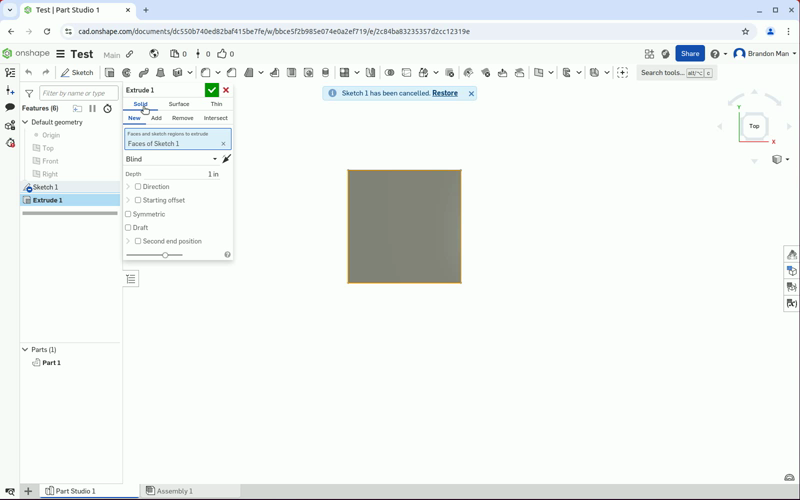
click(143, 106)
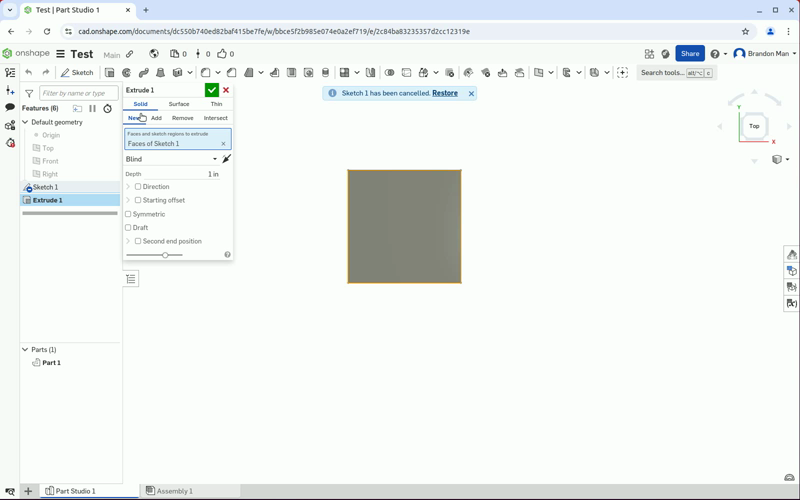
mouse_move(137, 120)
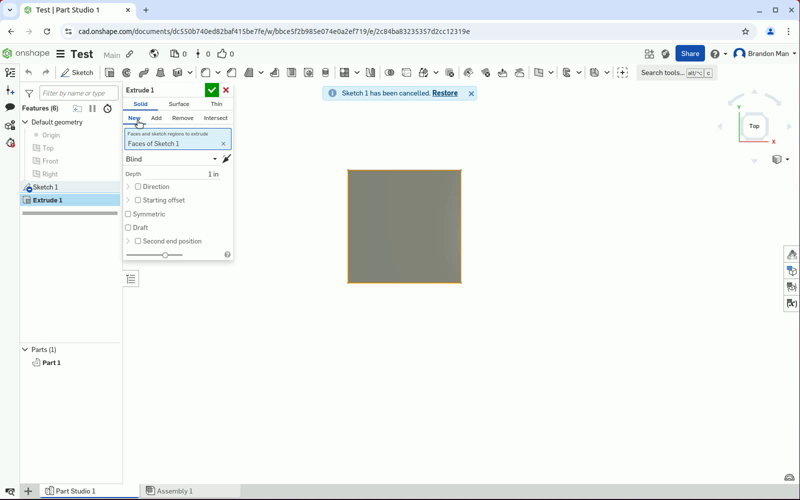
click(137, 120)
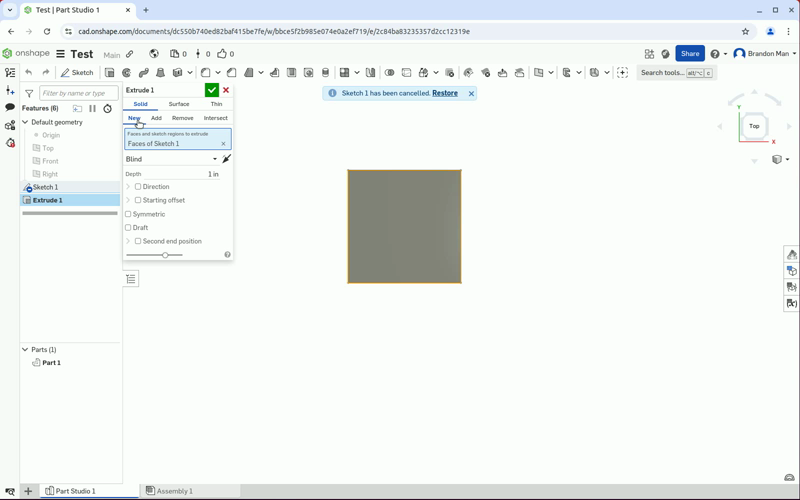
key(tab, 4)
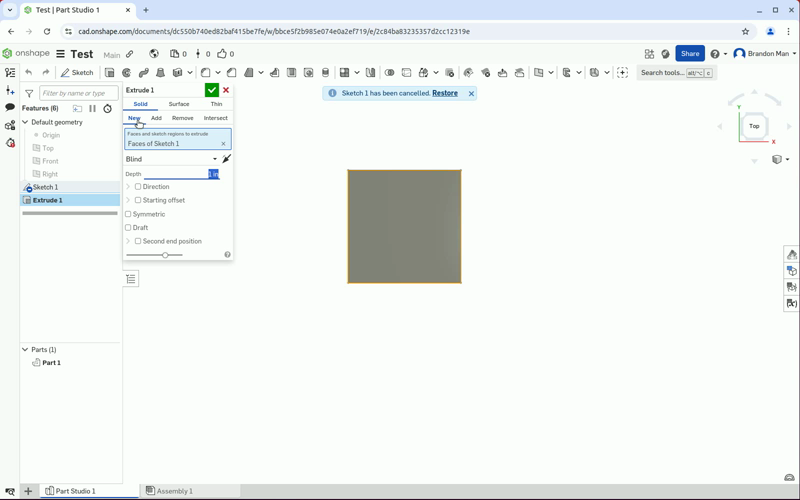
text(0.241)
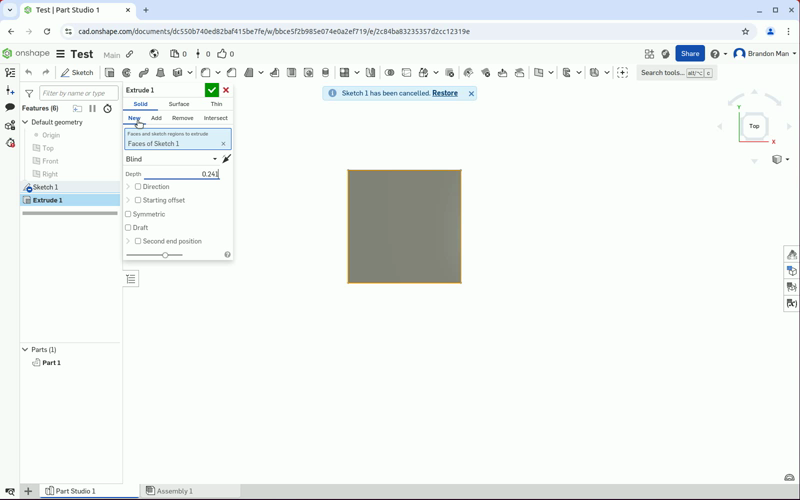
key(enter)
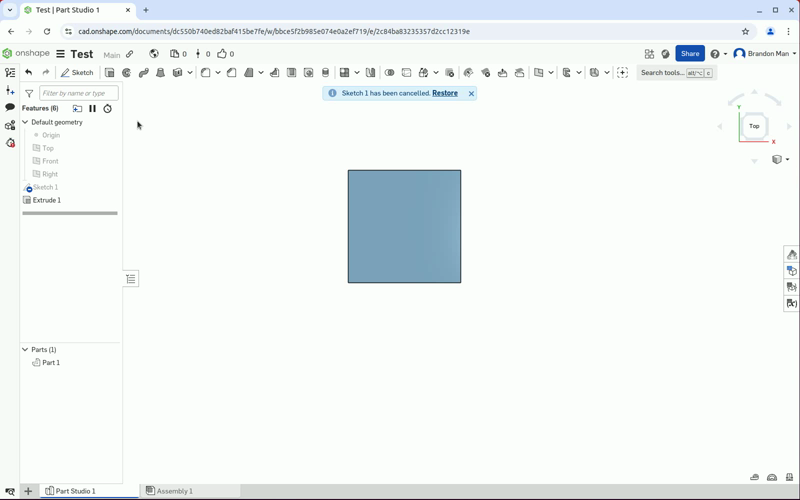
key(shift+h)
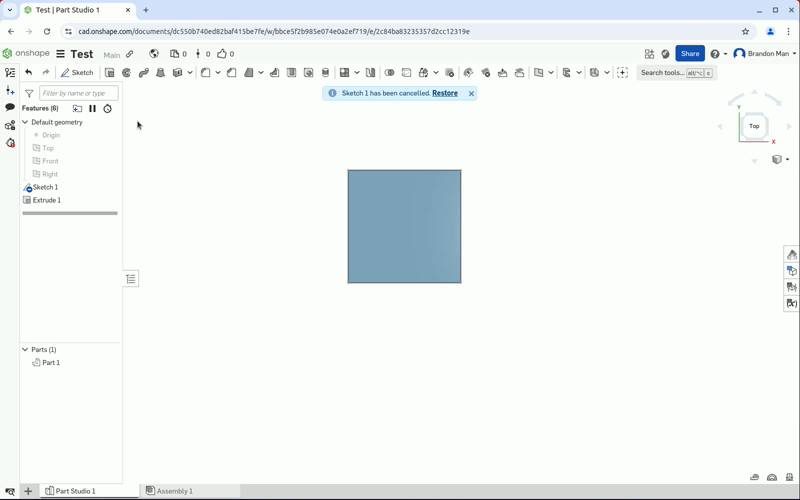
key(shift+h)
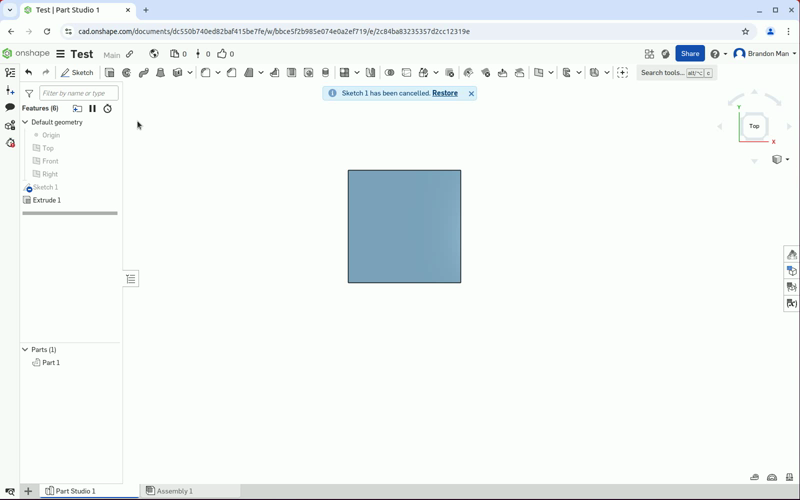
mouse_move(73, 189)
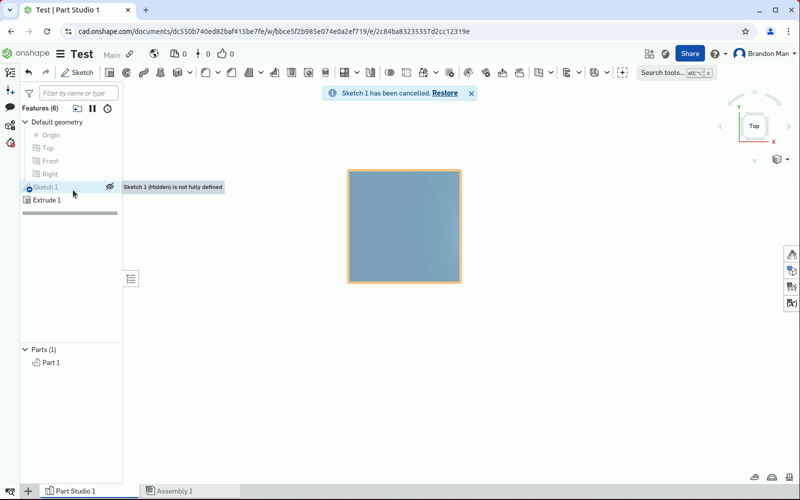
click(73, 189)
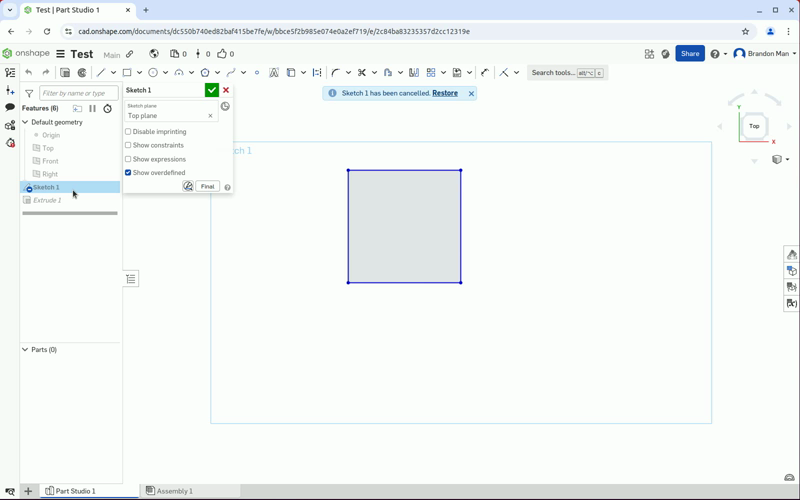
mouse_move(229, 92)
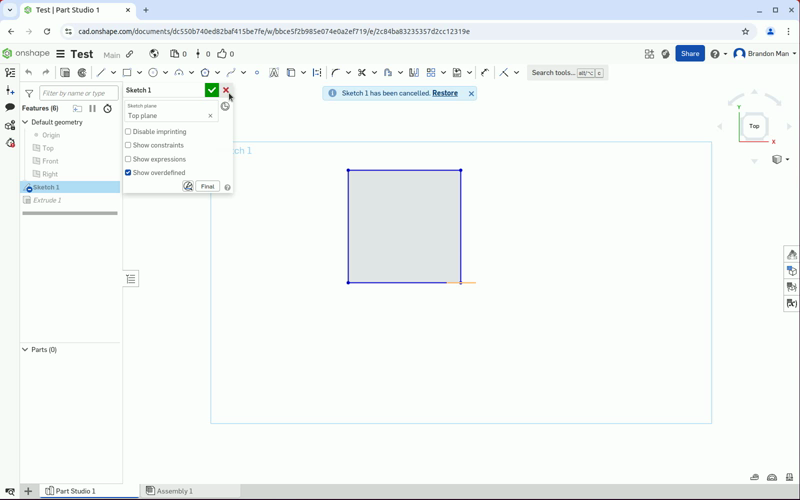
click(229, 92)
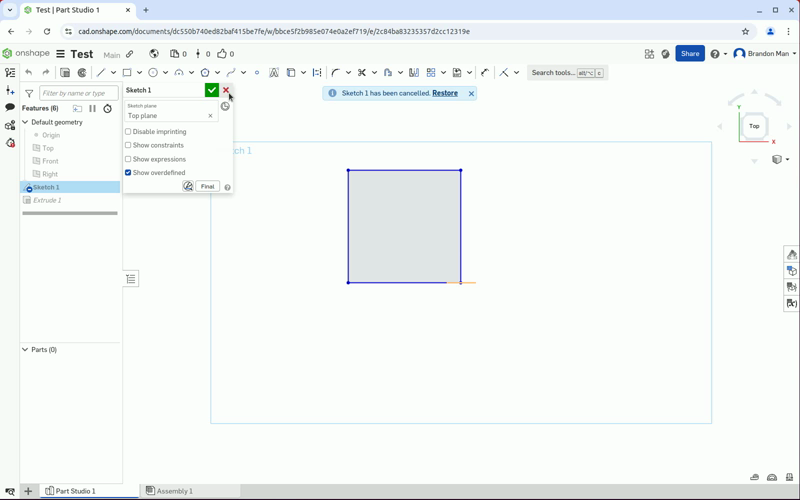
key(shift+s)
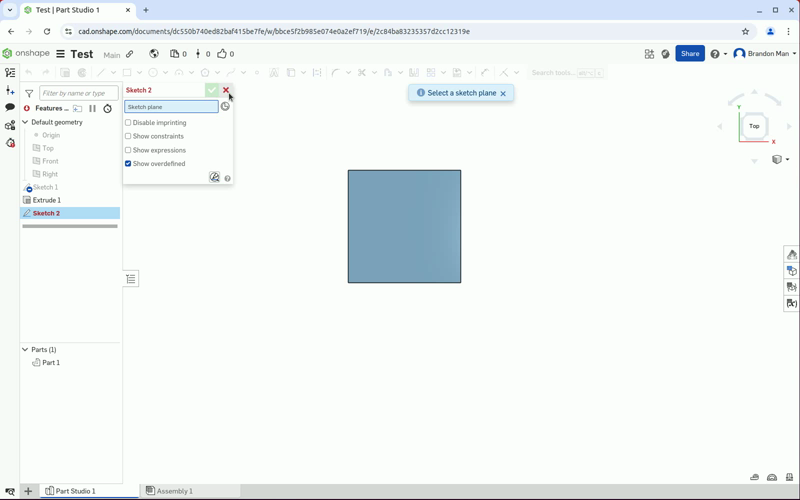
mouse_move(73, 150)
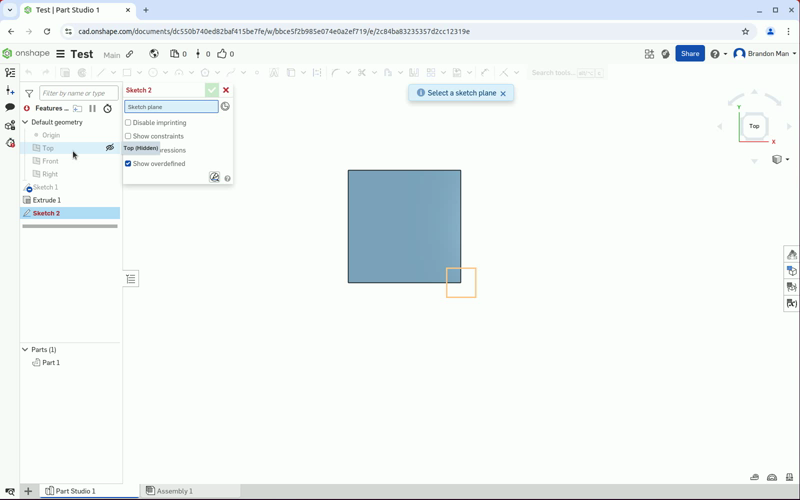
click(73, 150)
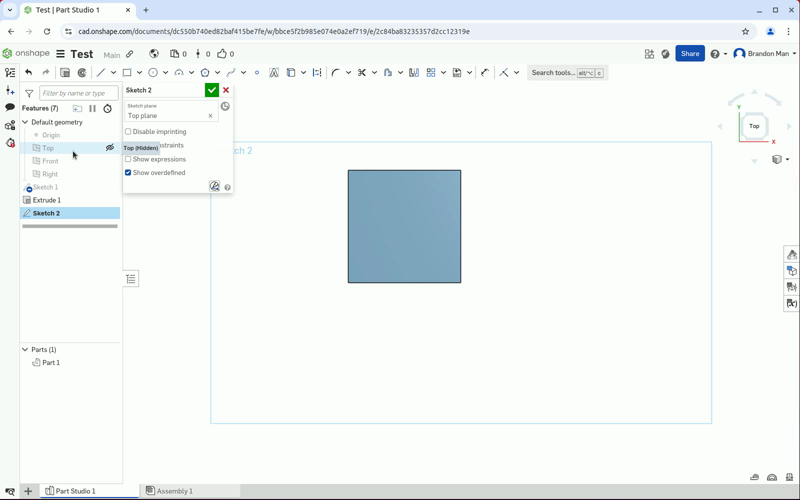
mouse_move(73, 352)
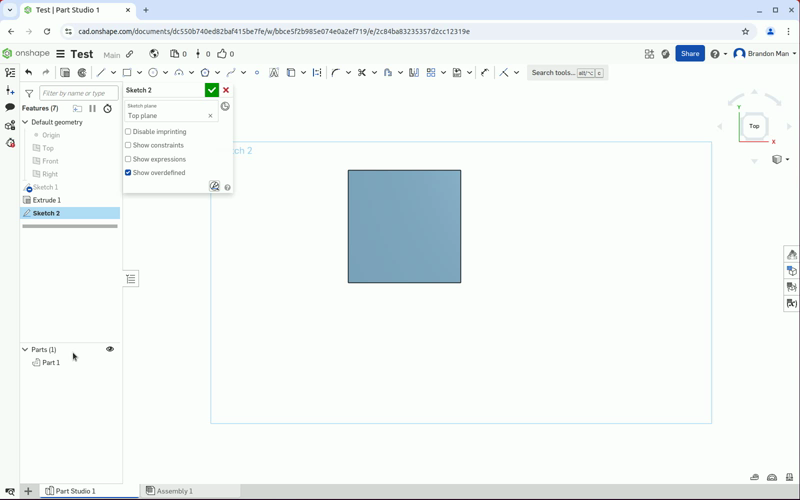
key(y)
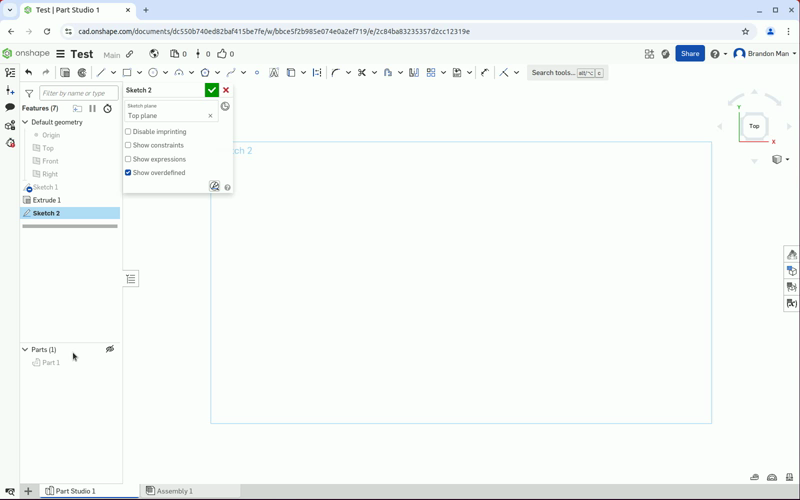
key(l)
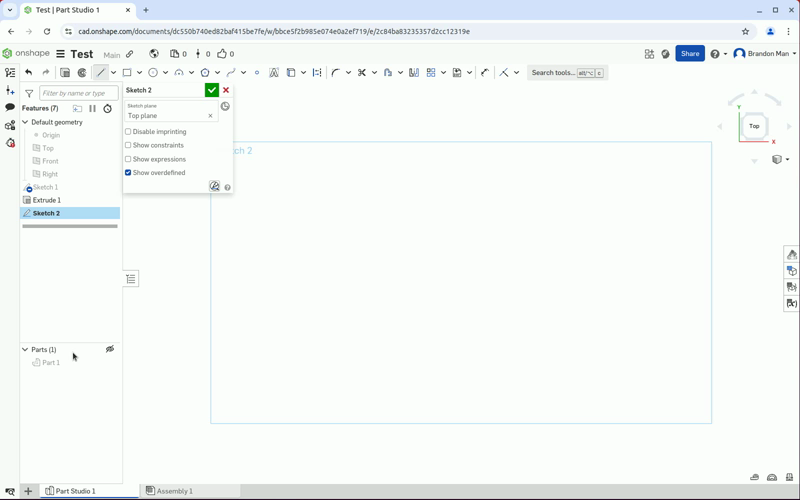
key_down(shift)
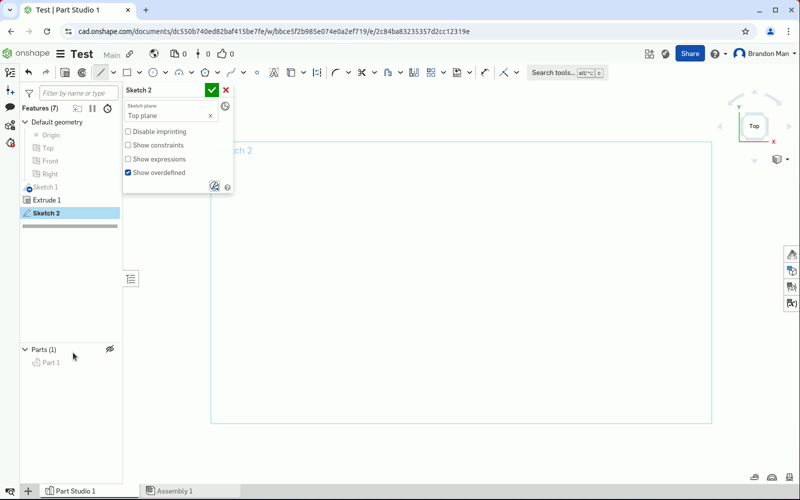
mouse_move(348, 282)
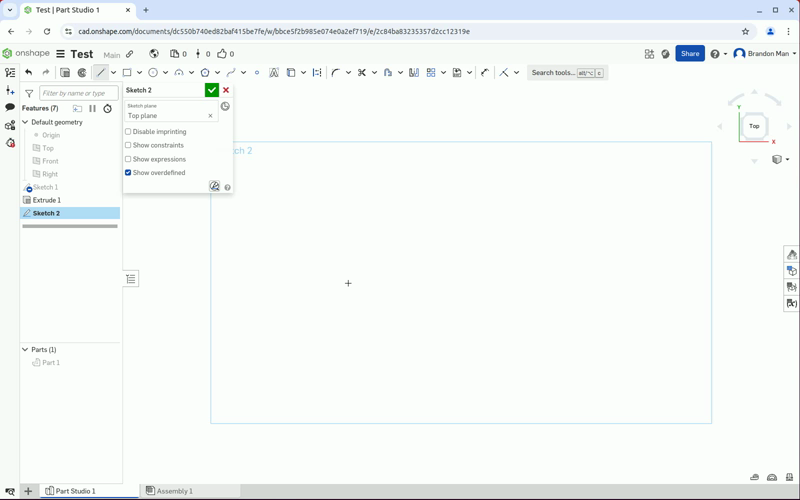
click(348, 282)
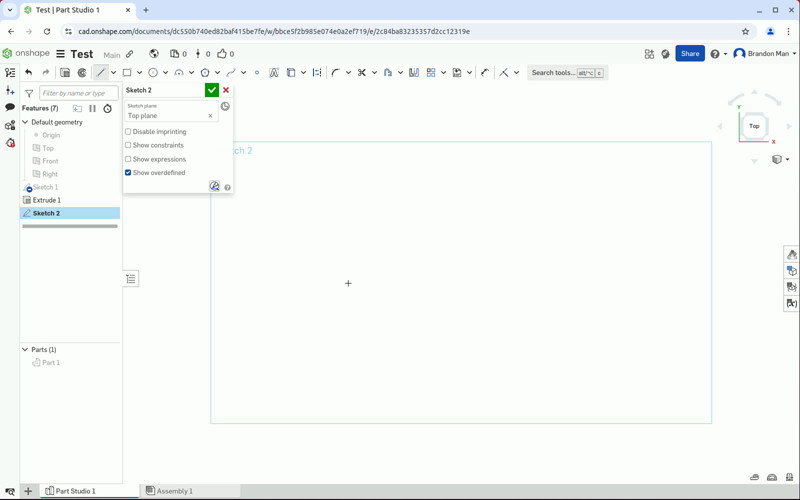
key_up(shift)
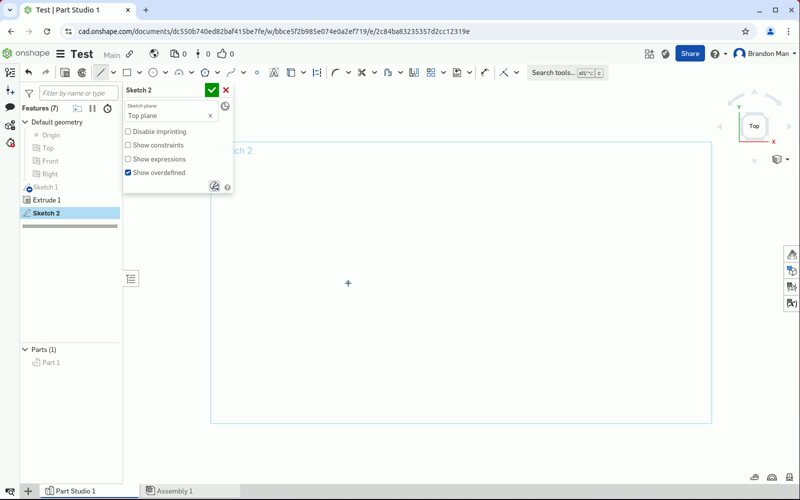
key_down(shift)
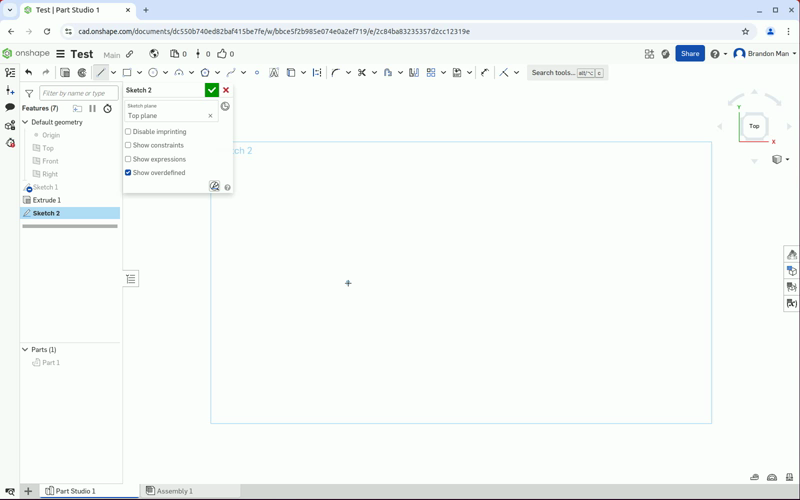
mouse_move(378, 282)
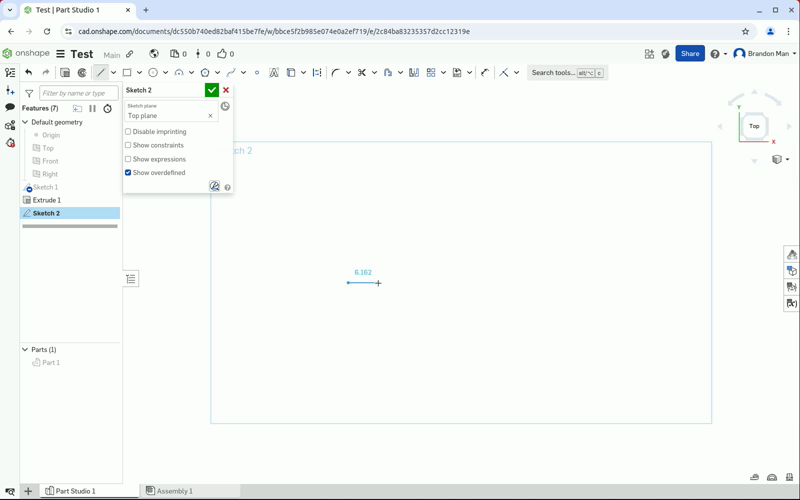
mouse_move(349, 282)
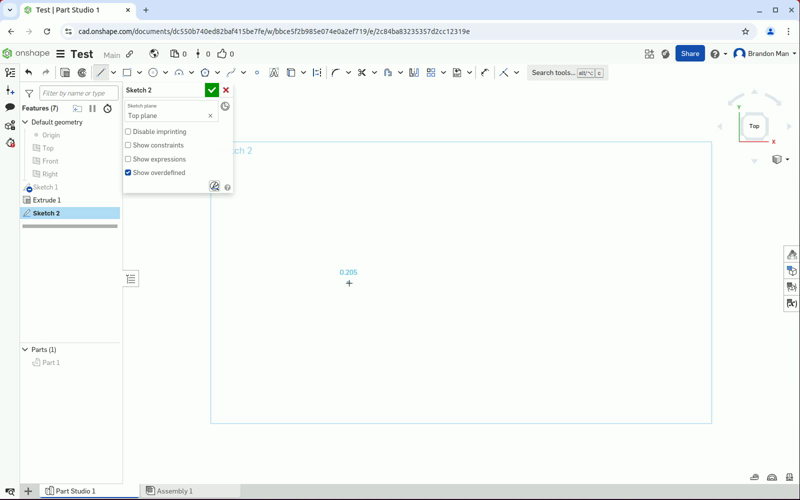
scroll(6)
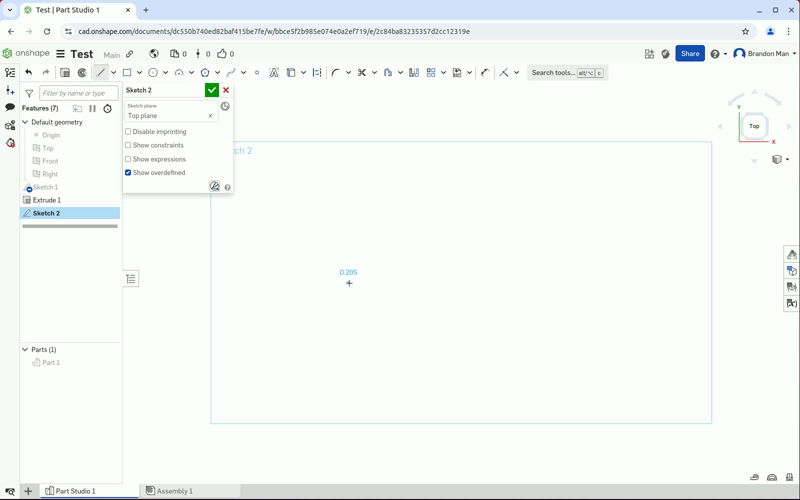
scroll(6)
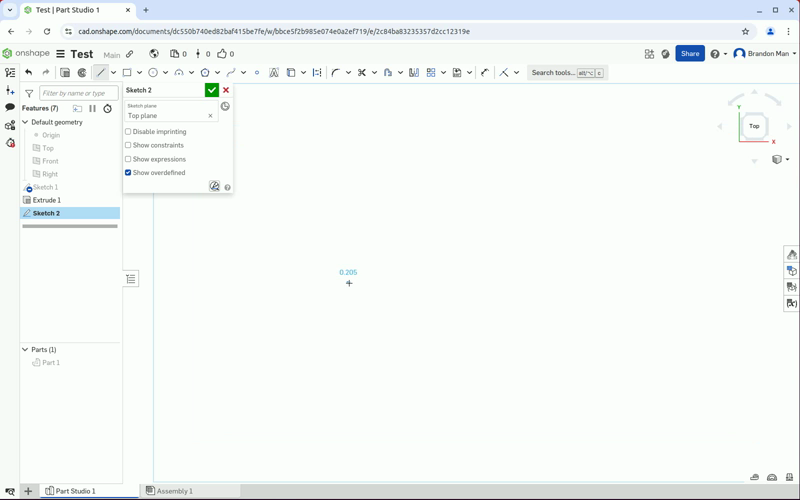
scroll(6)
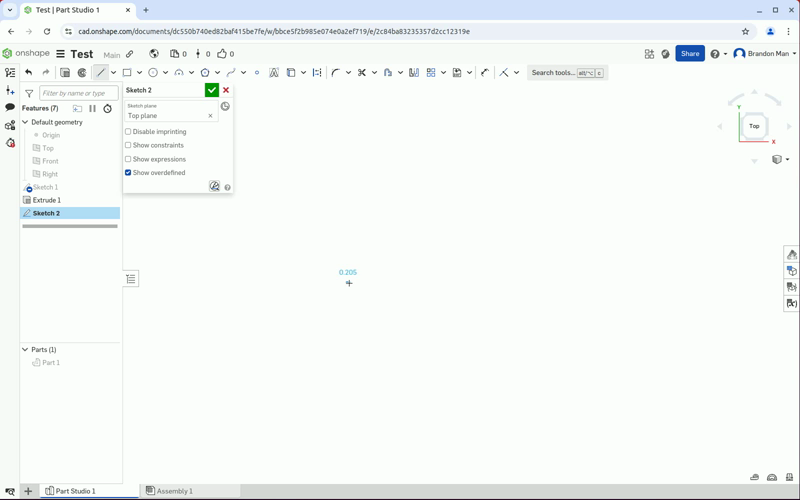
scroll(6)
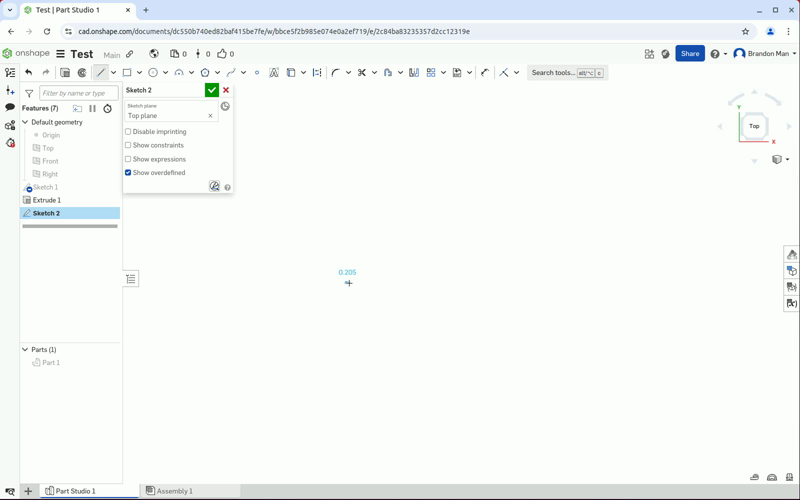
scroll(6)
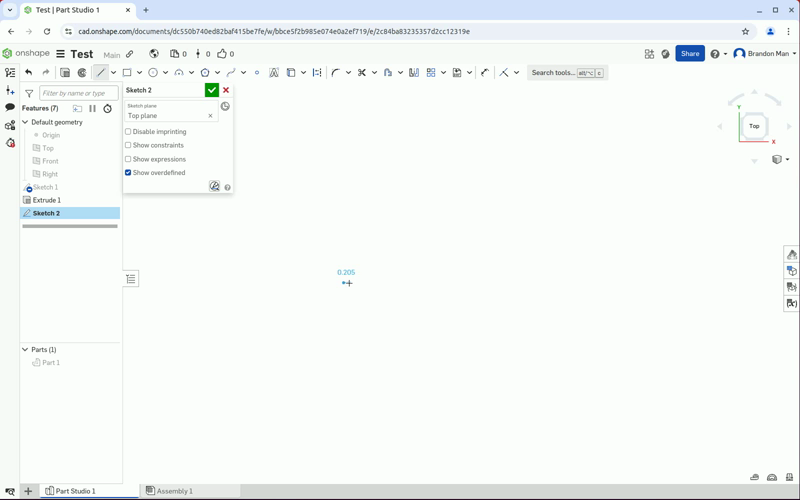
scroll(6)
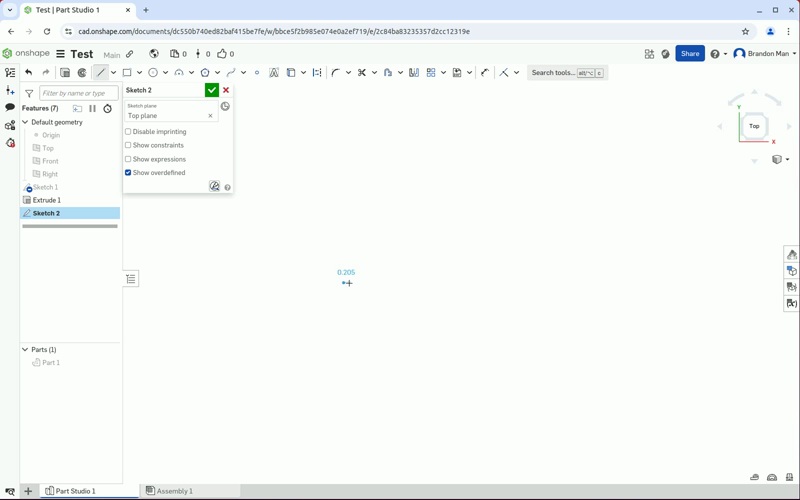
scroll(6)
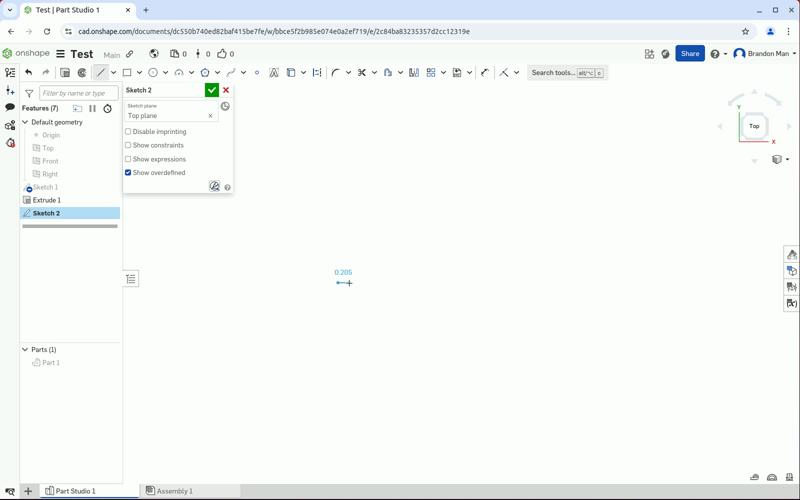
click(349, 282)
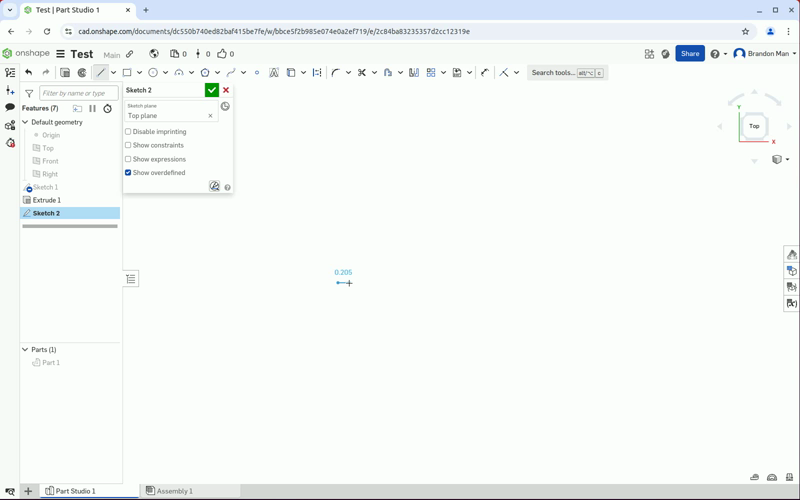
scroll(-6)
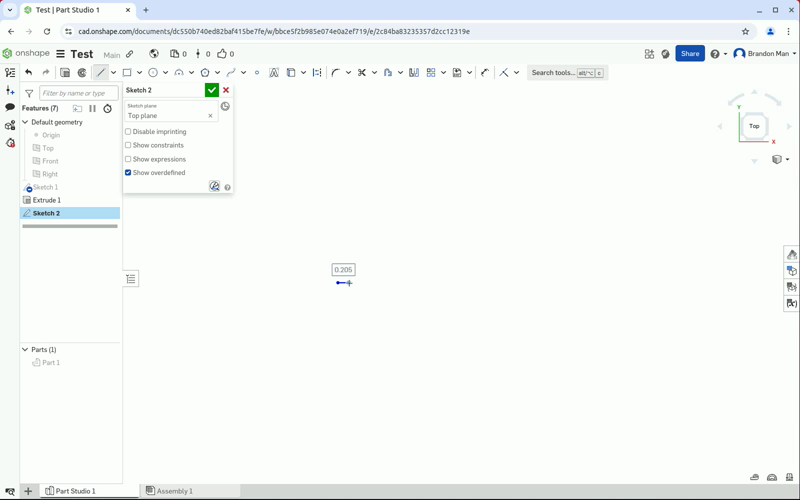
scroll(-6)
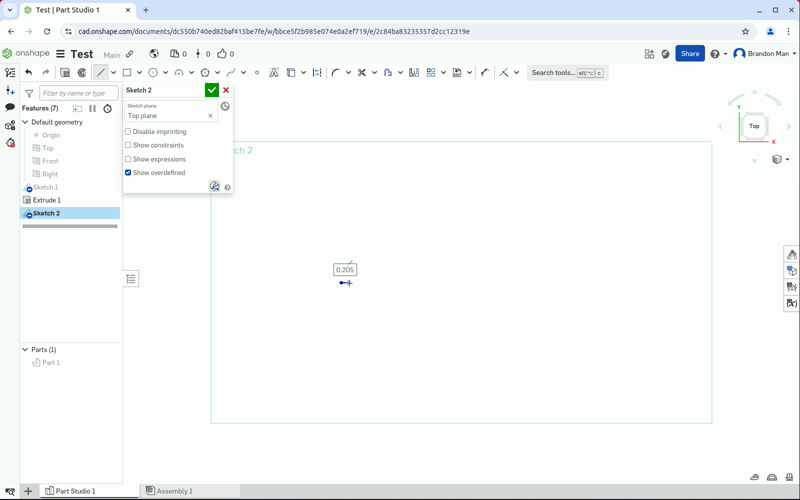
scroll(-6)
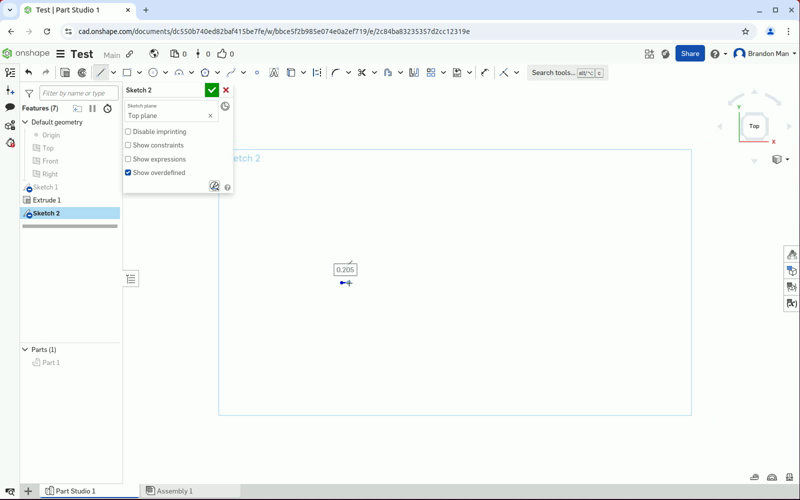
scroll(-6)
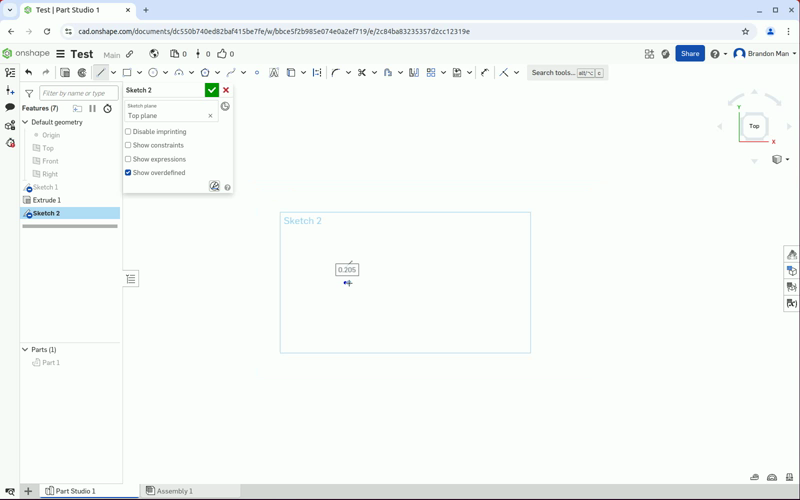
scroll(-6)
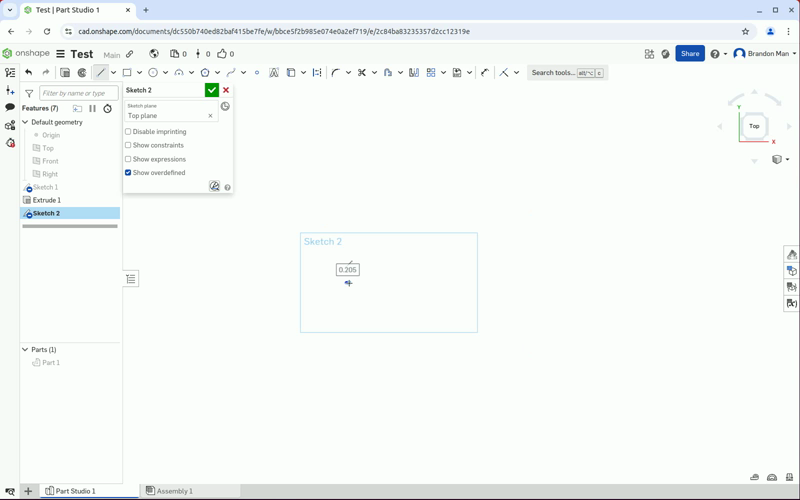
scroll(-6)
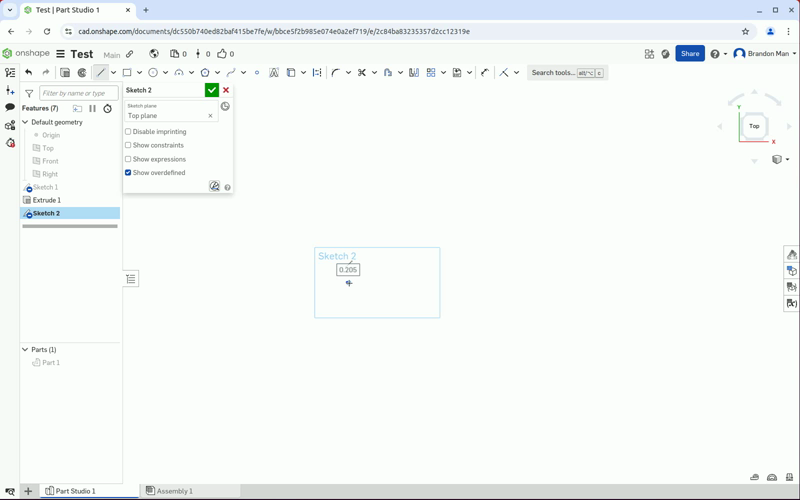
scroll(-6)
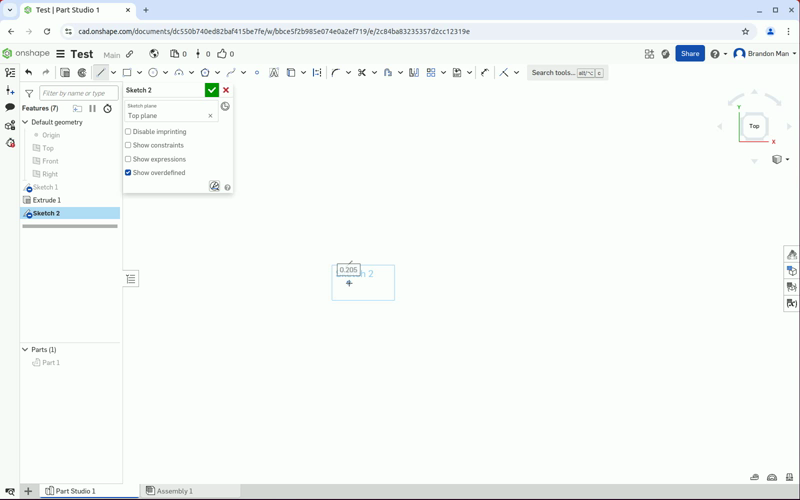
key_up(shift)
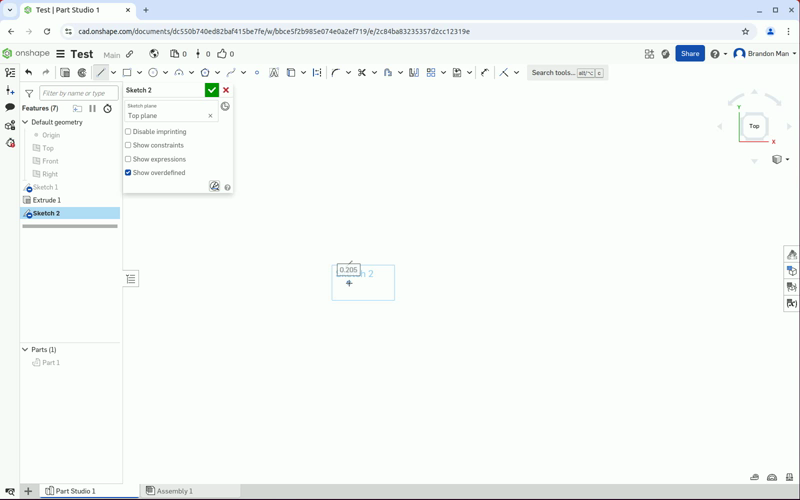
key_down(shift)
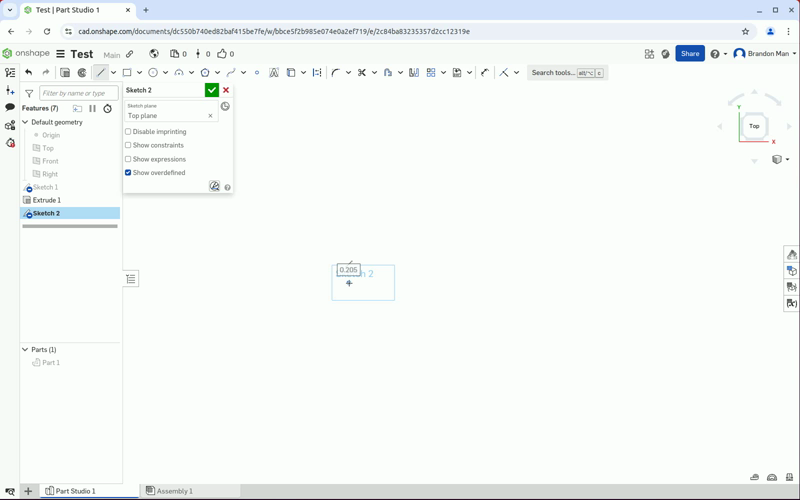
mouse_move(349, 171)
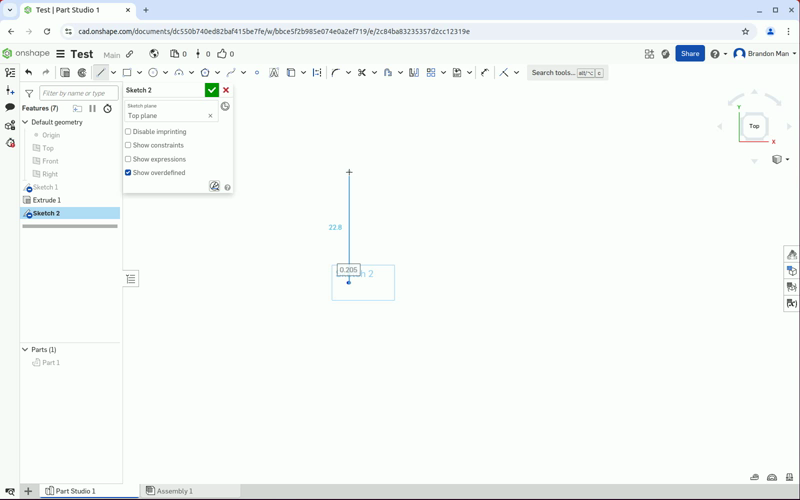
click(349, 171)
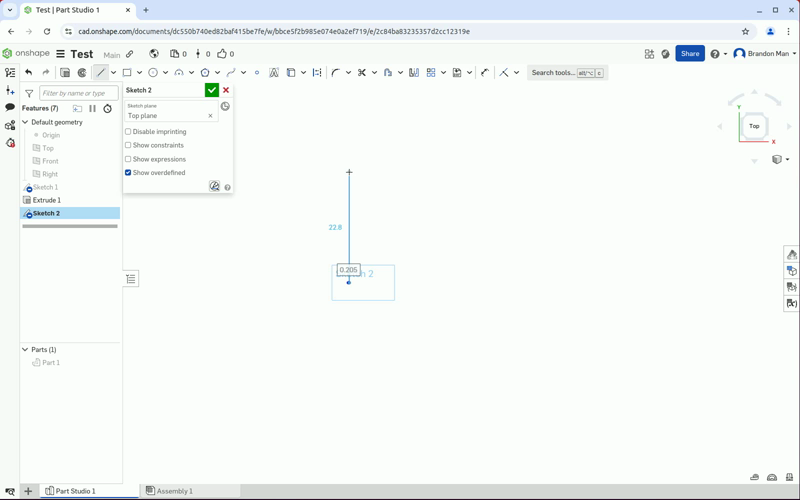
key_up(shift)
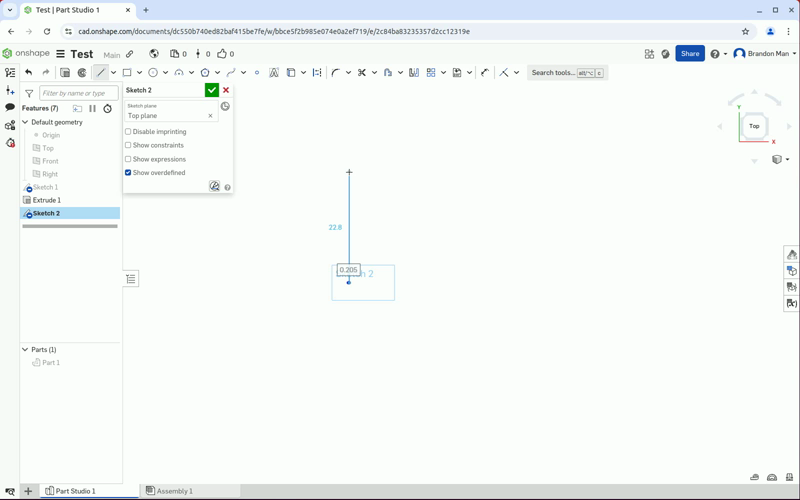
key_down(shift)
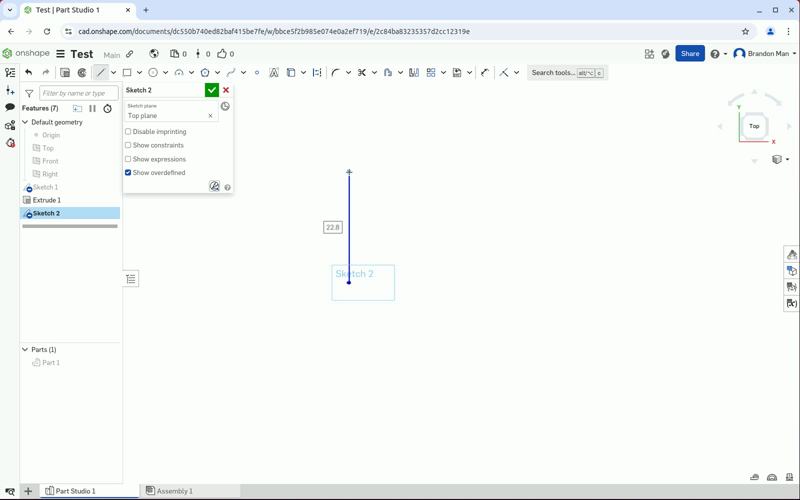
mouse_move(460, 171)
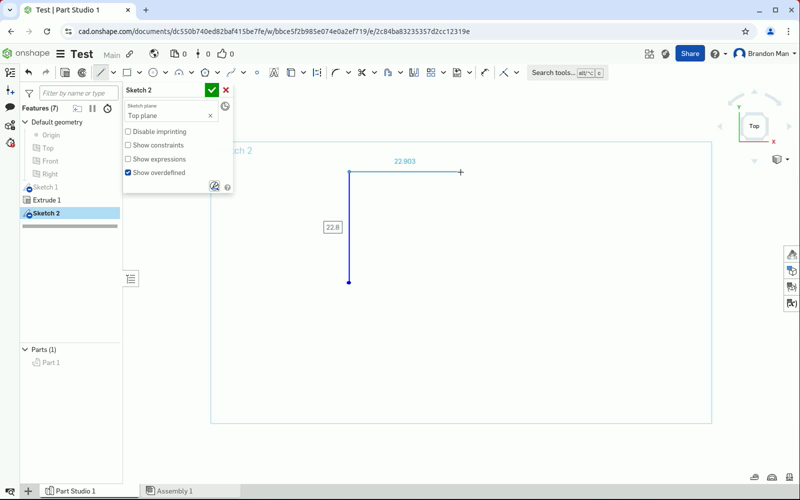
click(460, 171)
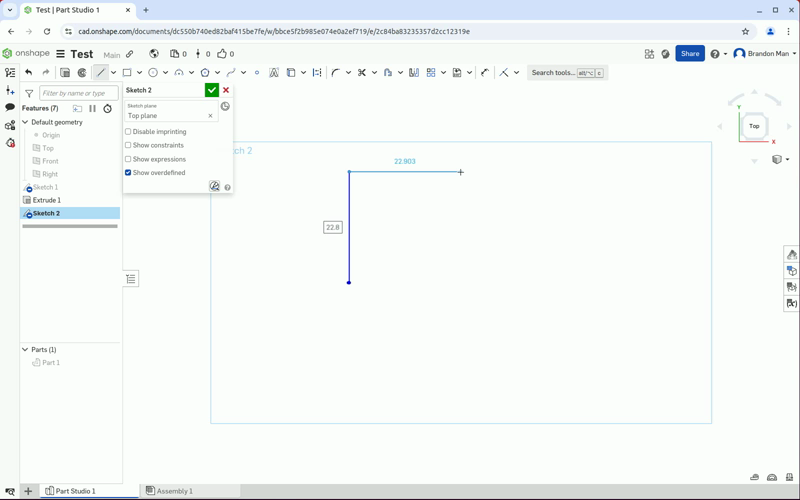
key_up(shift)
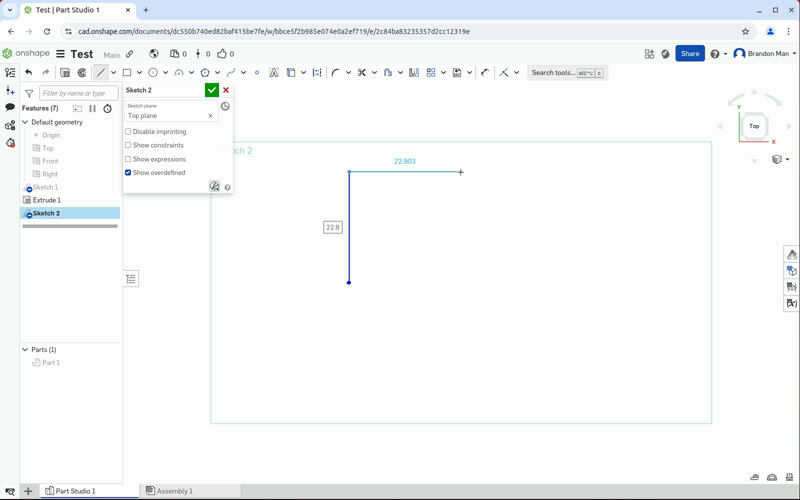
key_down(shift)
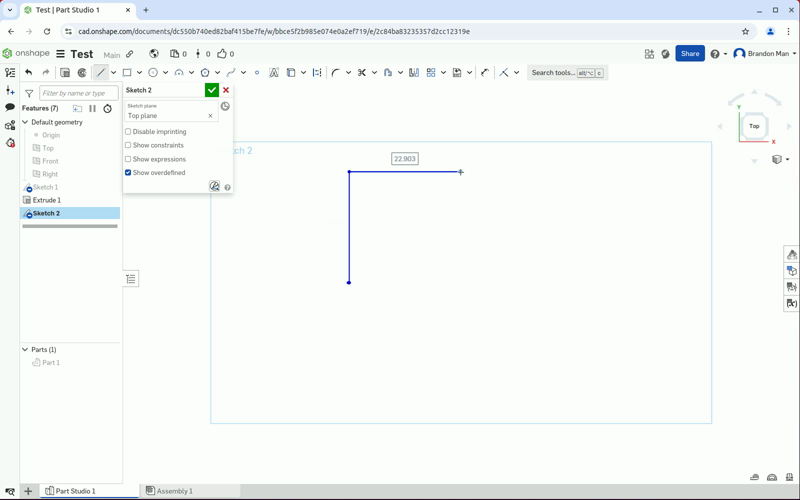
mouse_move(490, 171)
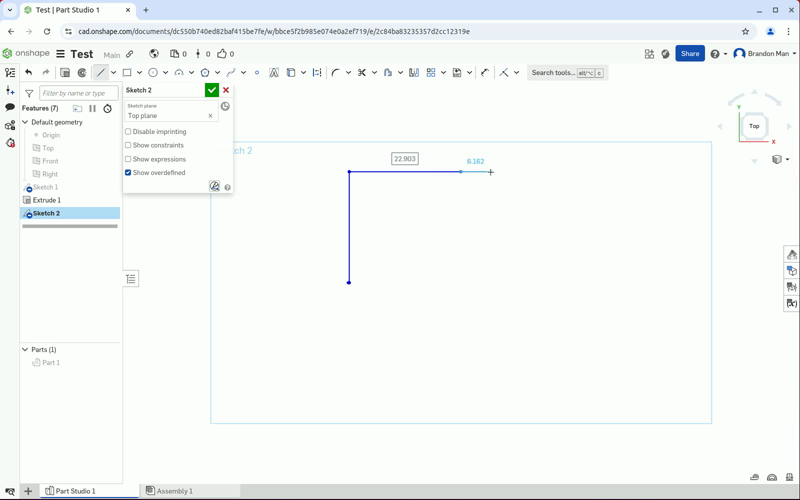
mouse_move(460, 170)
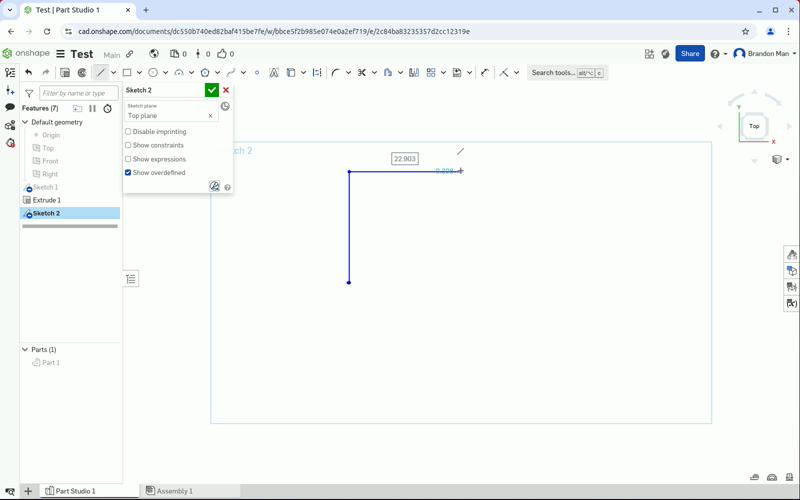
scroll(6)
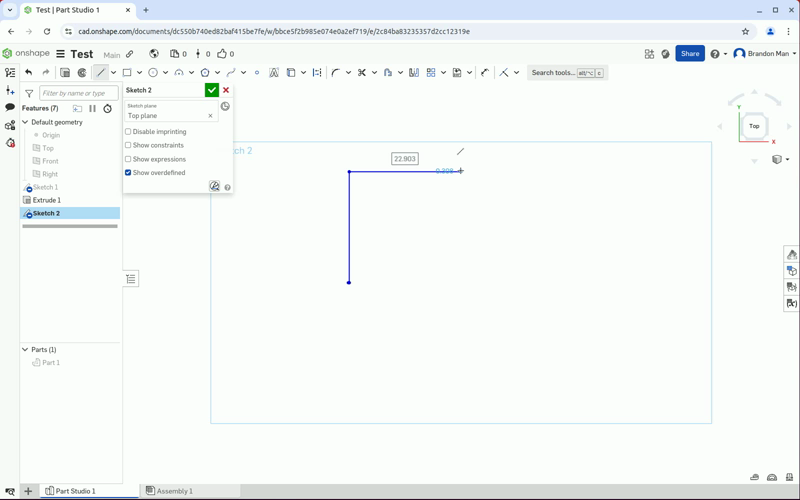
scroll(6)
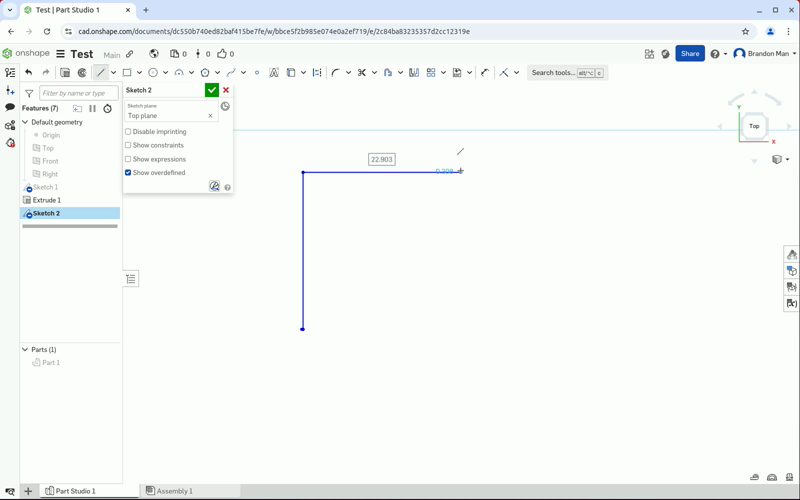
scroll(6)
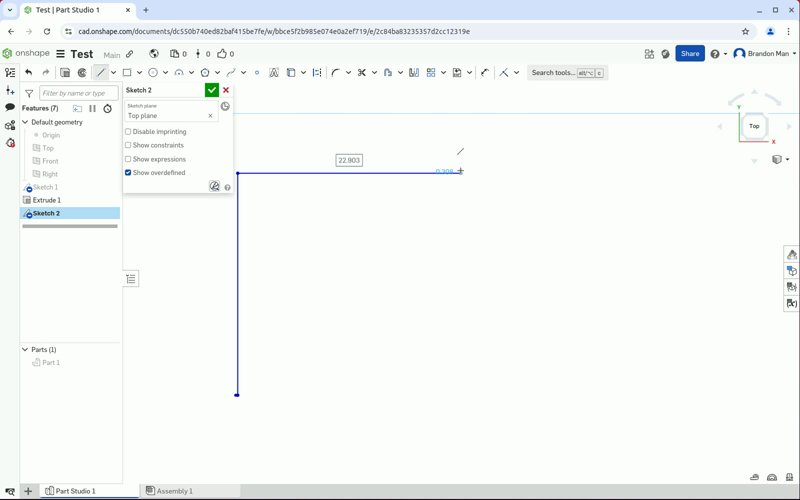
scroll(6)
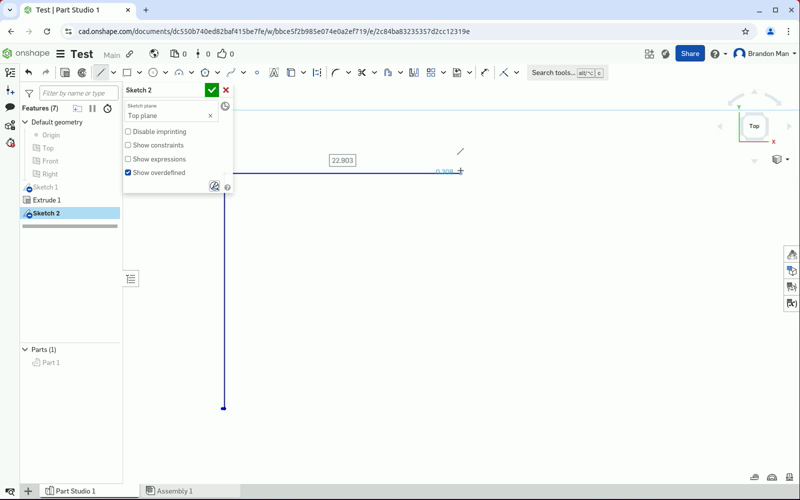
scroll(6)
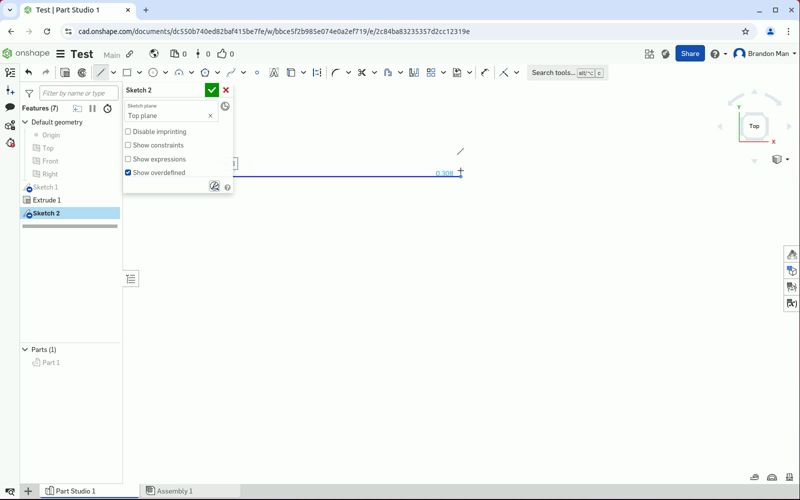
scroll(6)
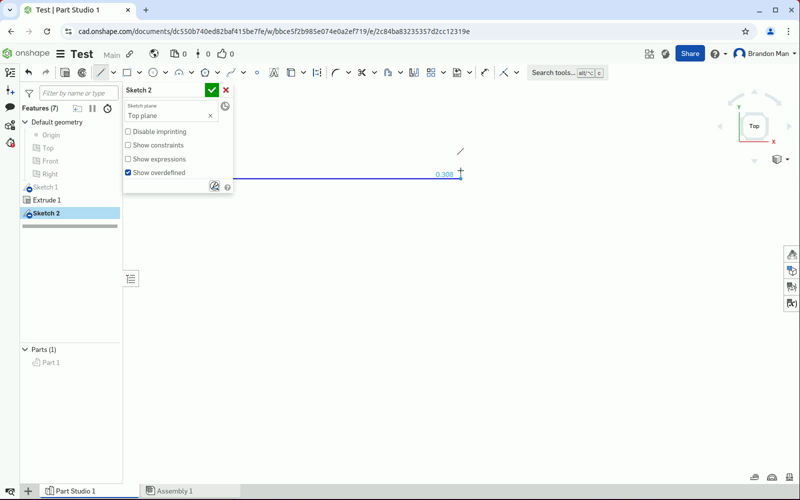
scroll(6)
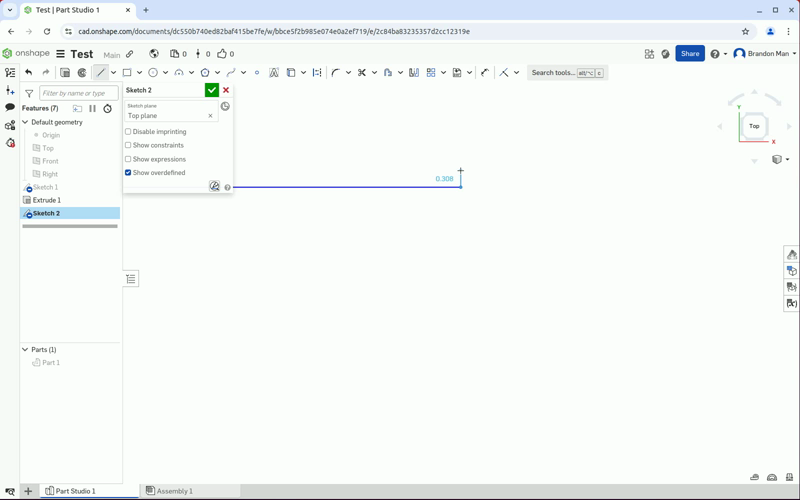
click(460, 170)
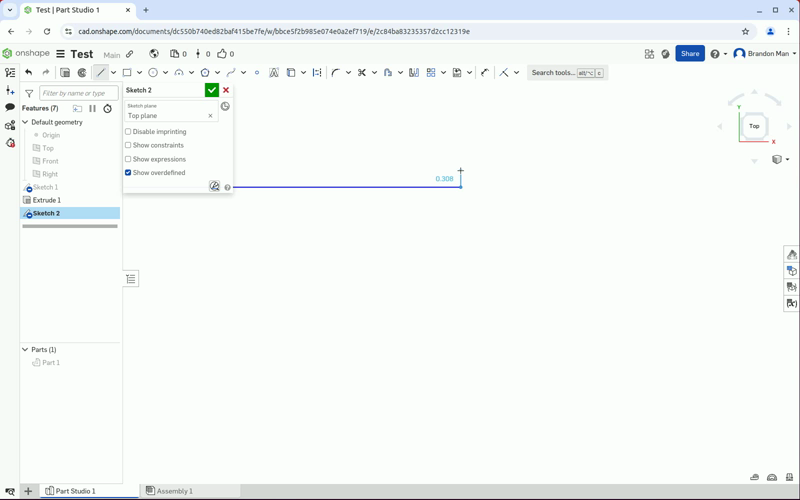
scroll(-6)
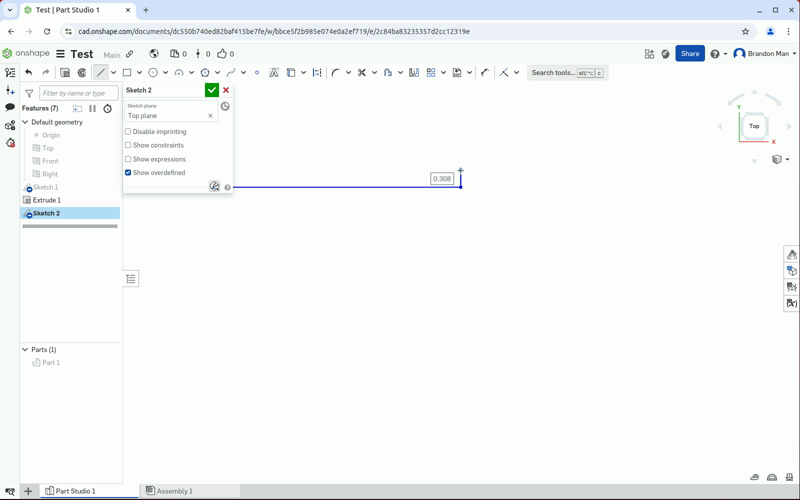
scroll(-6)
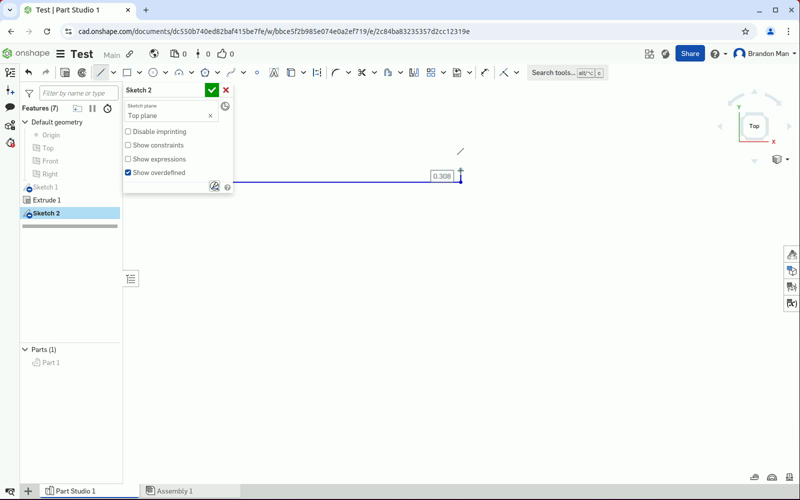
scroll(-6)
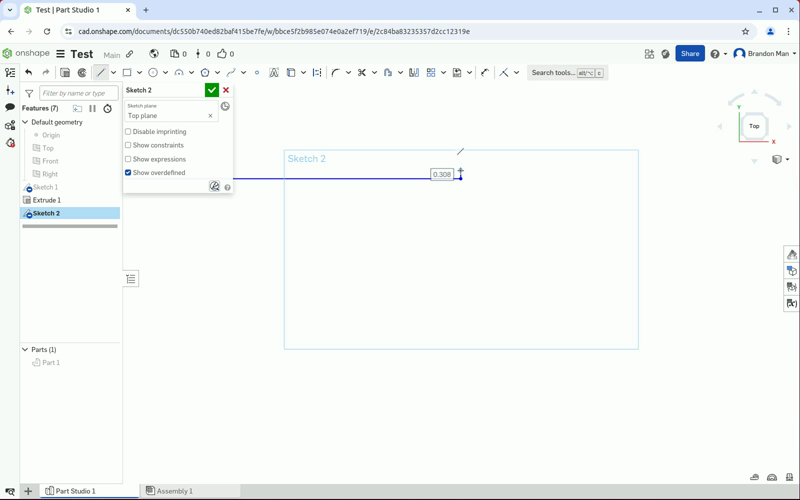
scroll(-6)
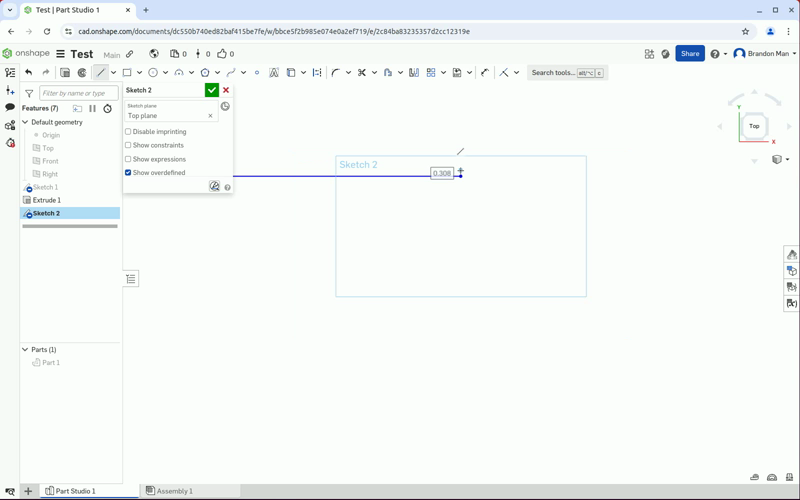
scroll(-6)
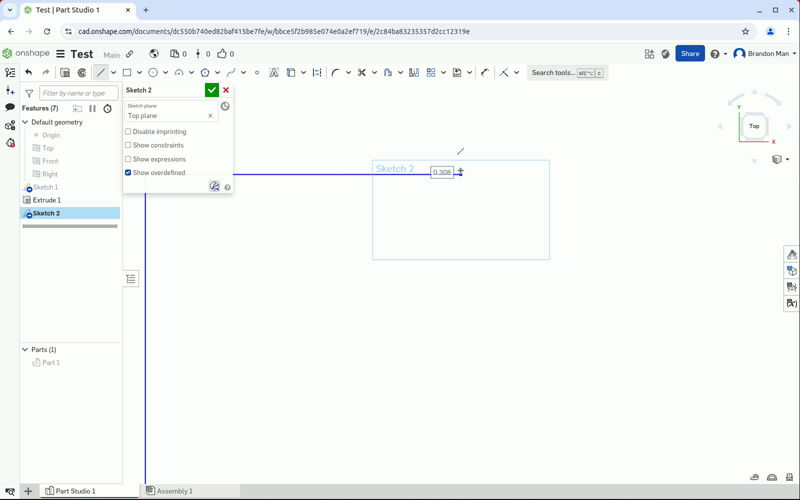
scroll(-6)
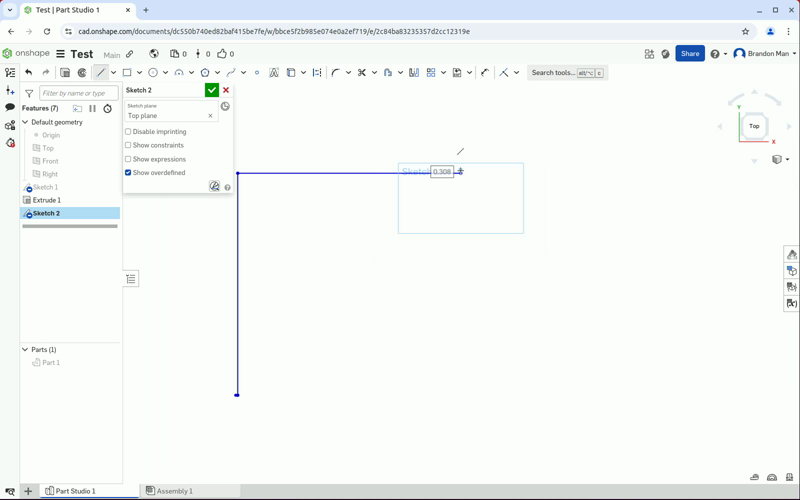
scroll(-6)
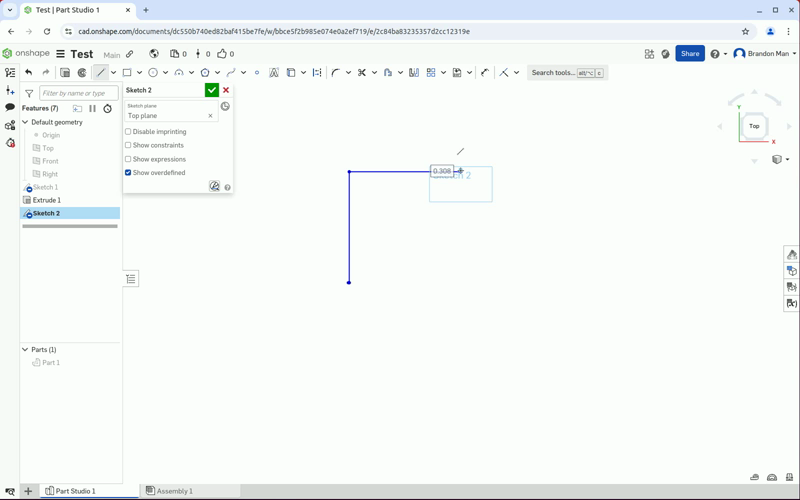
key_up(shift)
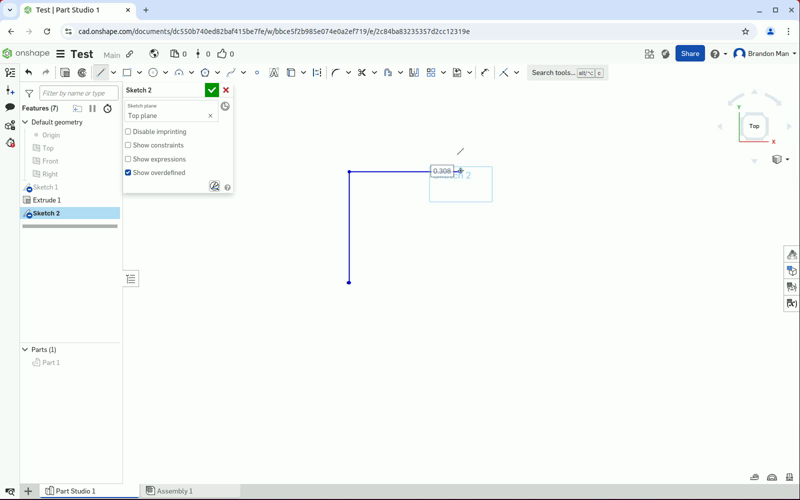
key_down(shift)
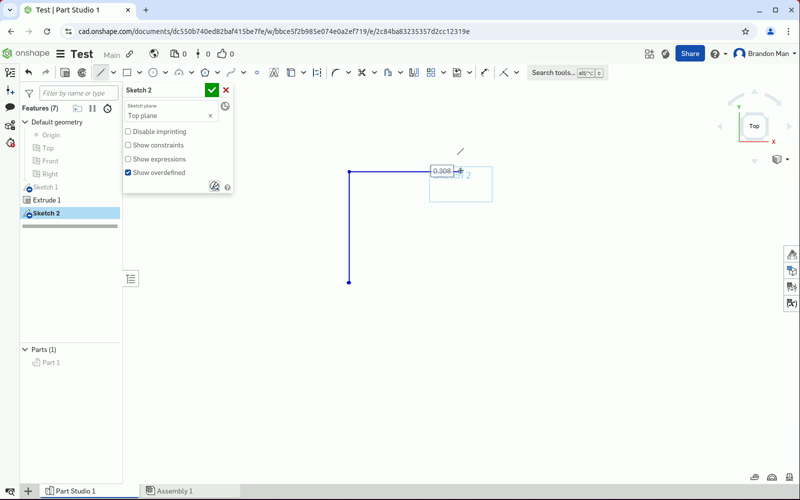
mouse_move(348, 170)
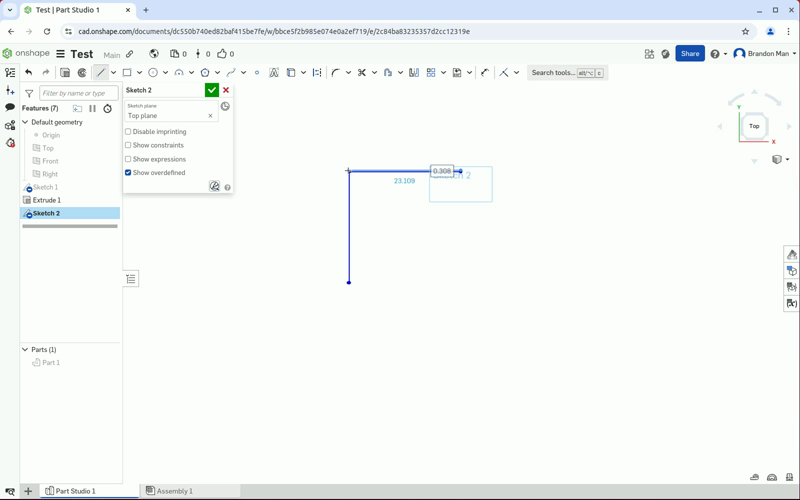
scroll(6)
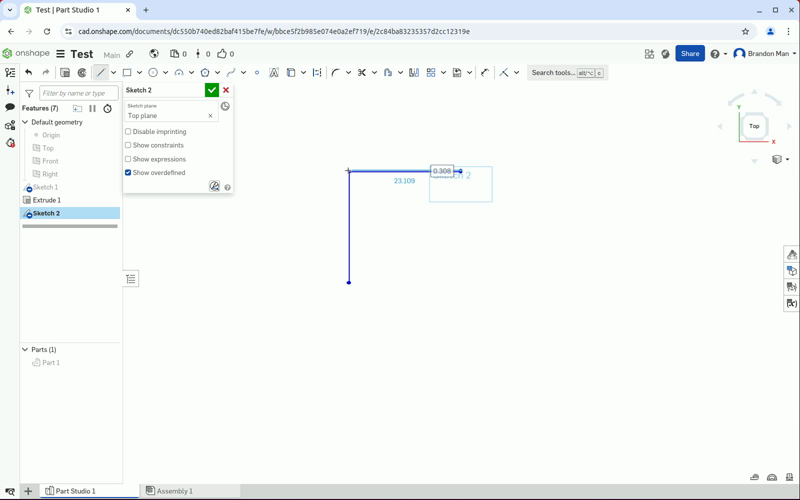
scroll(6)
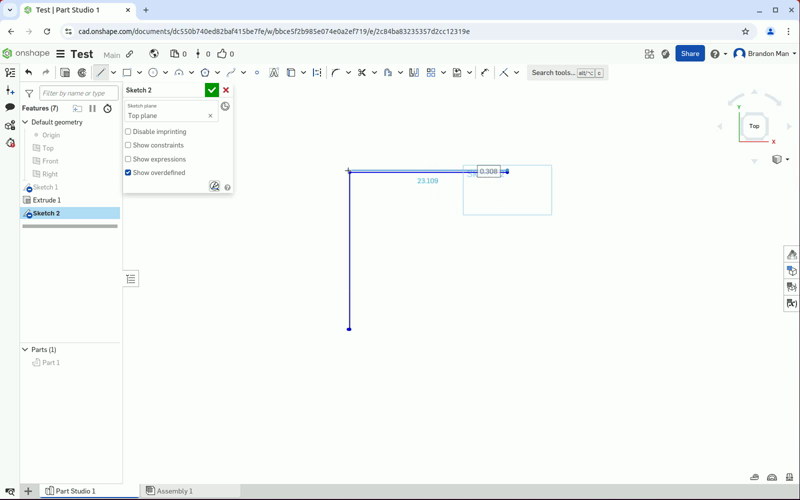
scroll(6)
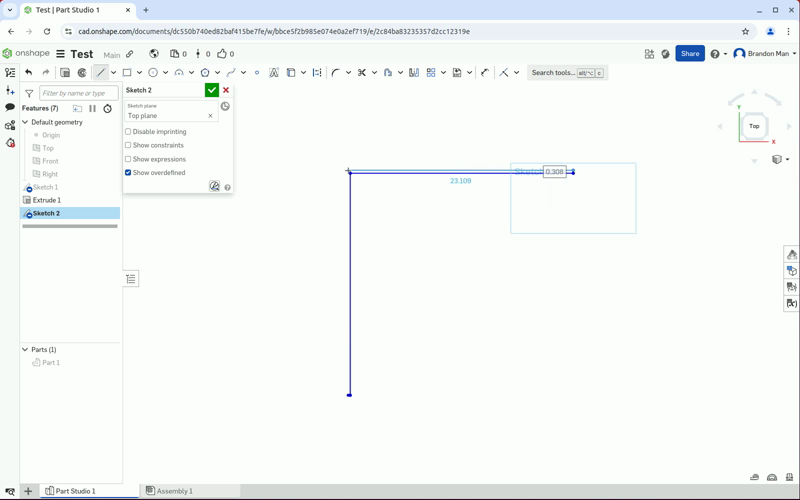
scroll(6)
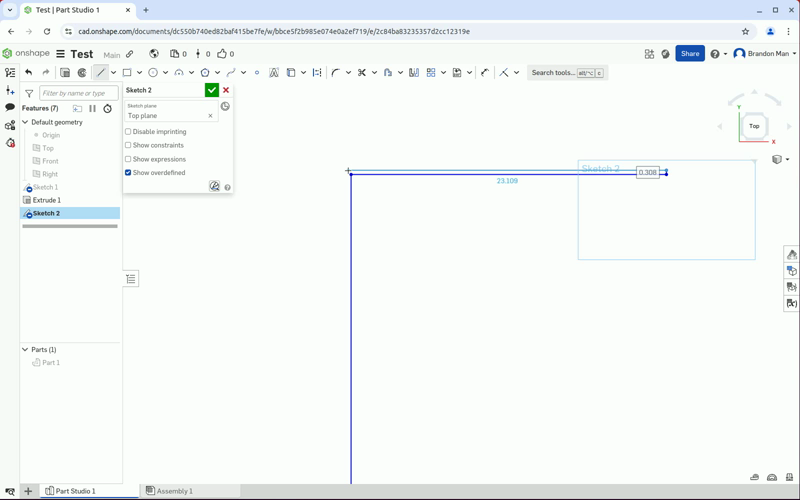
scroll(6)
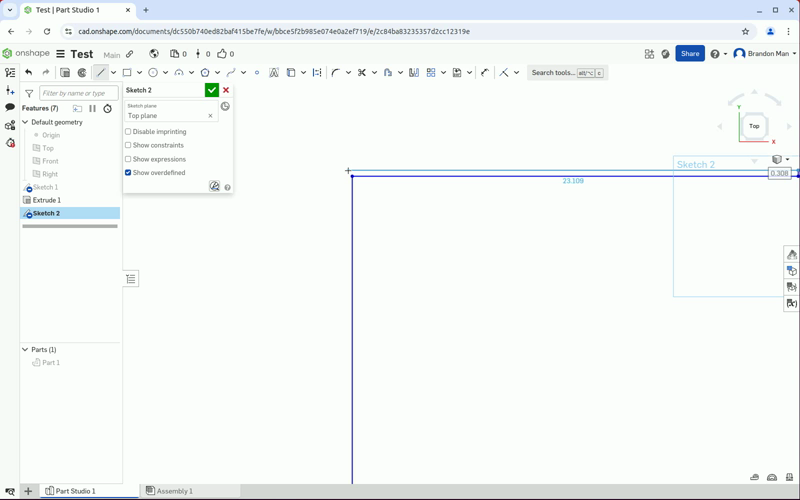
scroll(6)
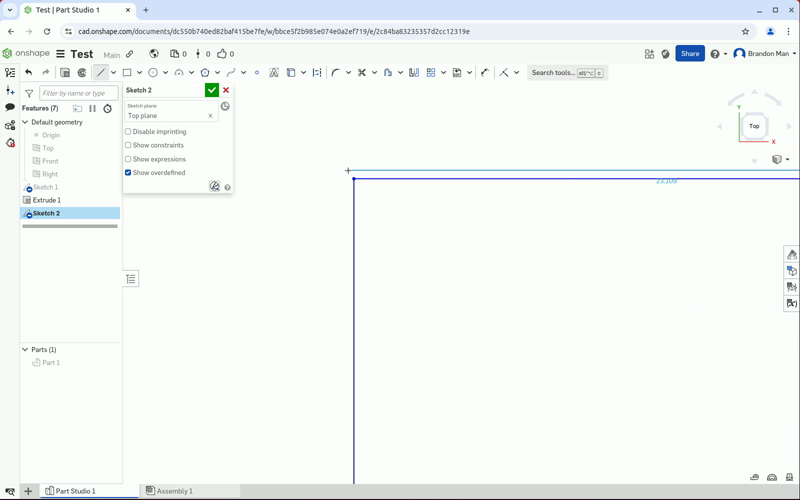
scroll(6)
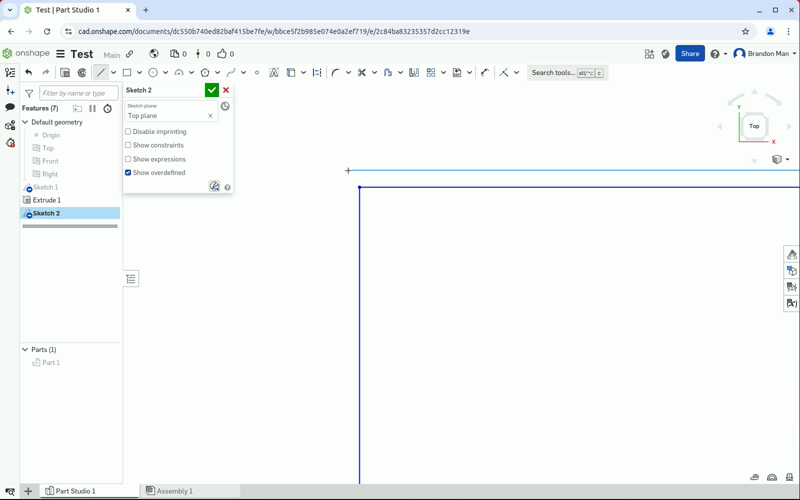
click(348, 170)
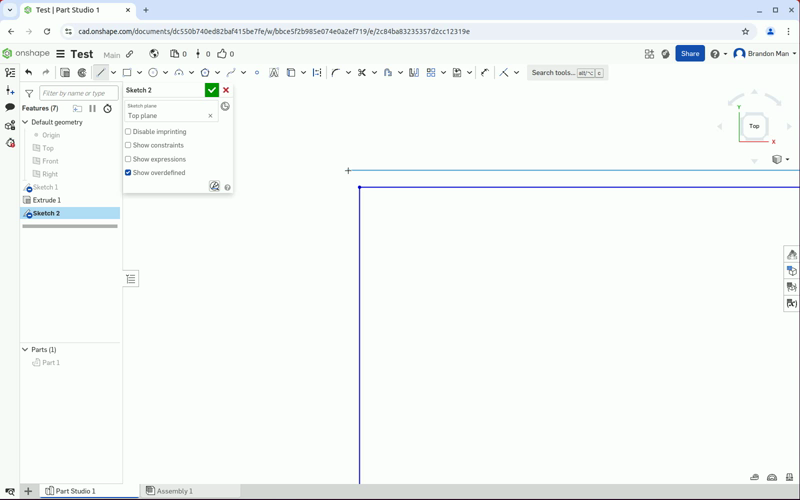
scroll(-6)
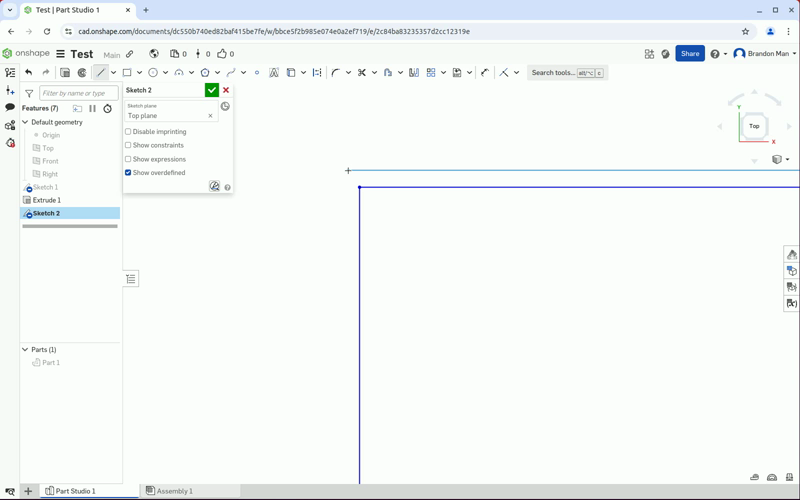
scroll(-6)
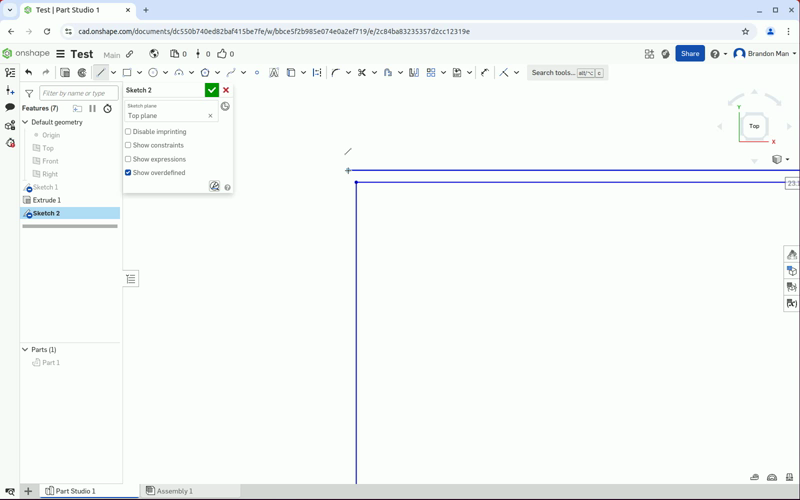
scroll(-6)
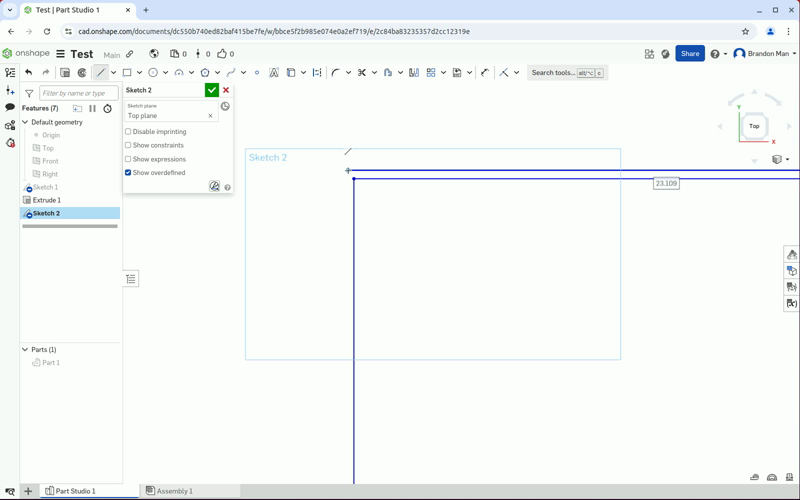
scroll(-6)
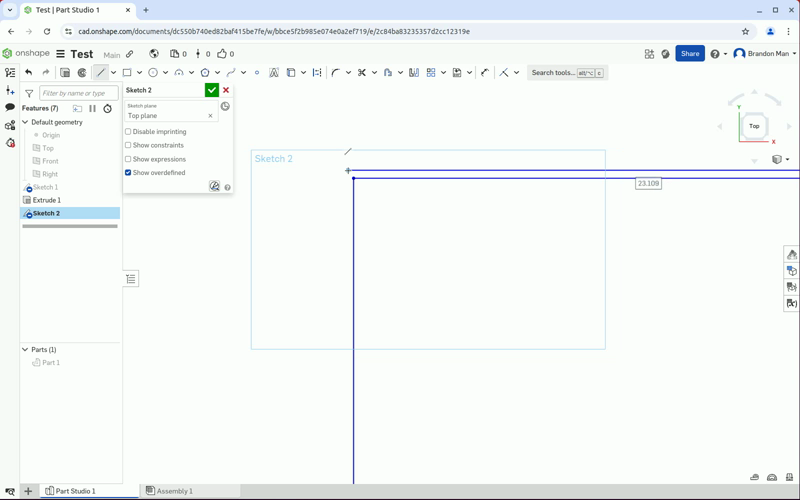
scroll(-6)
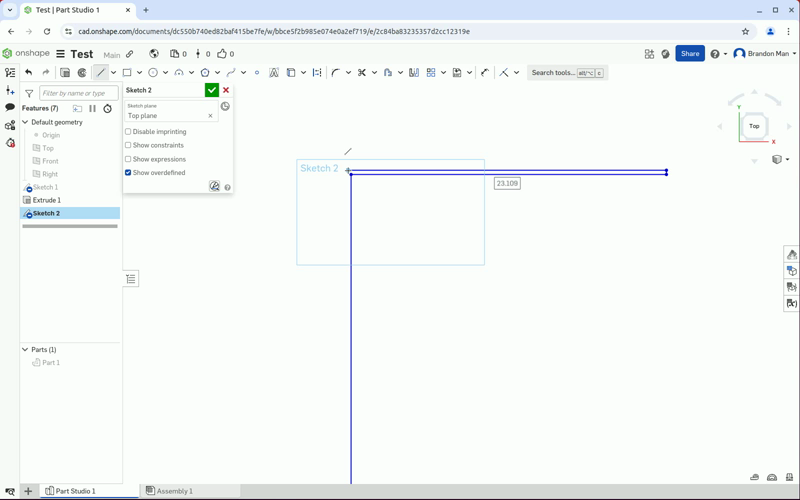
scroll(-6)
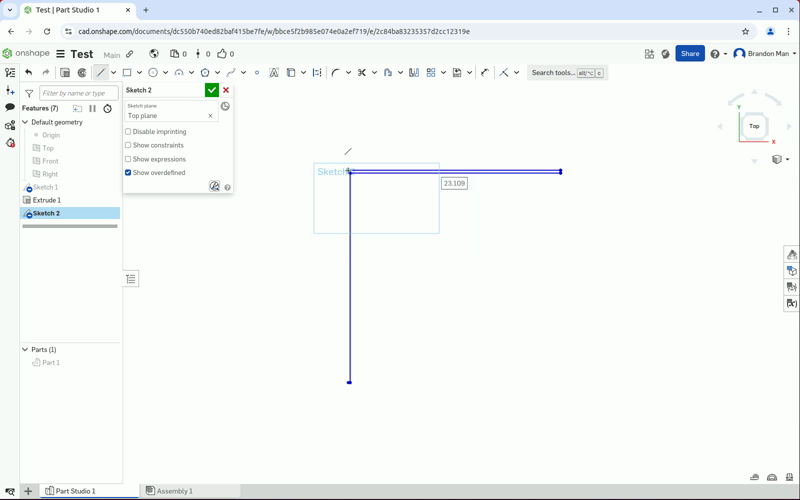
scroll(-6)
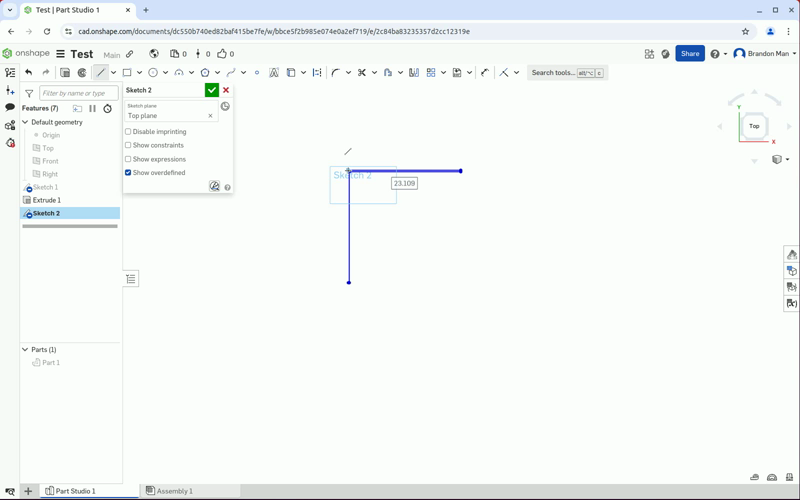
key_up(shift)
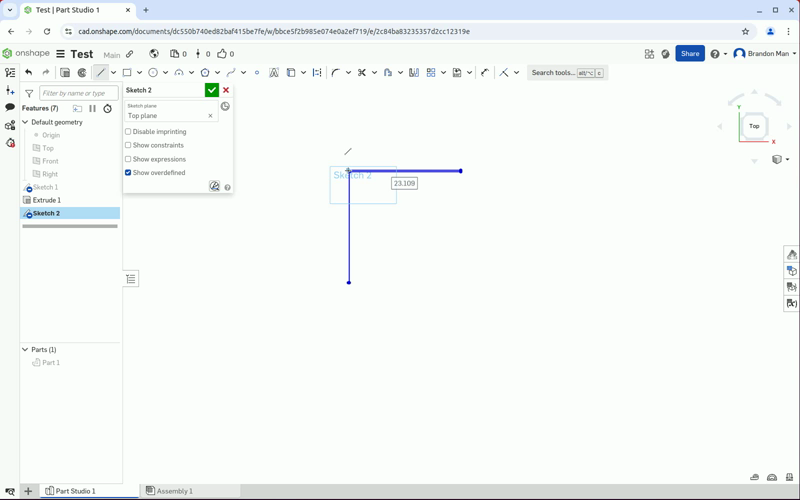
key_down(shift)
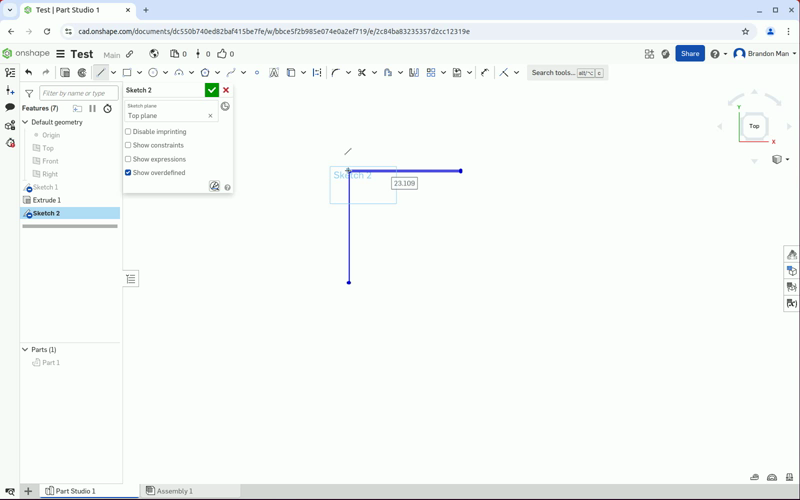
mouse_move(348, 282)
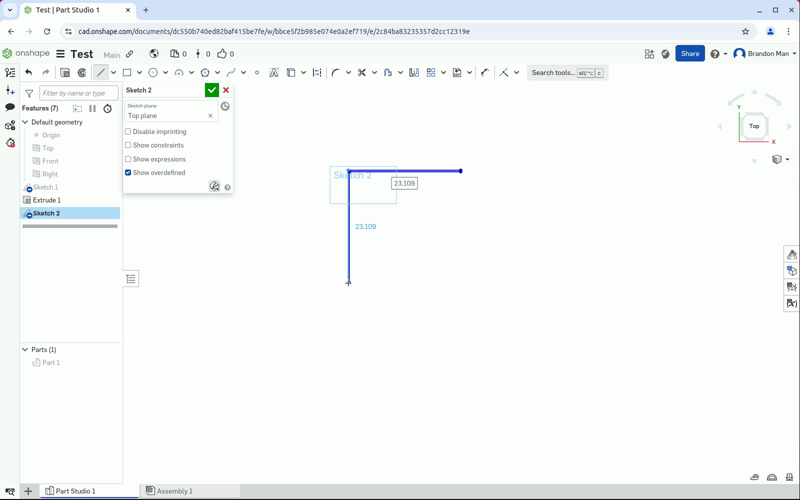
scroll(6)
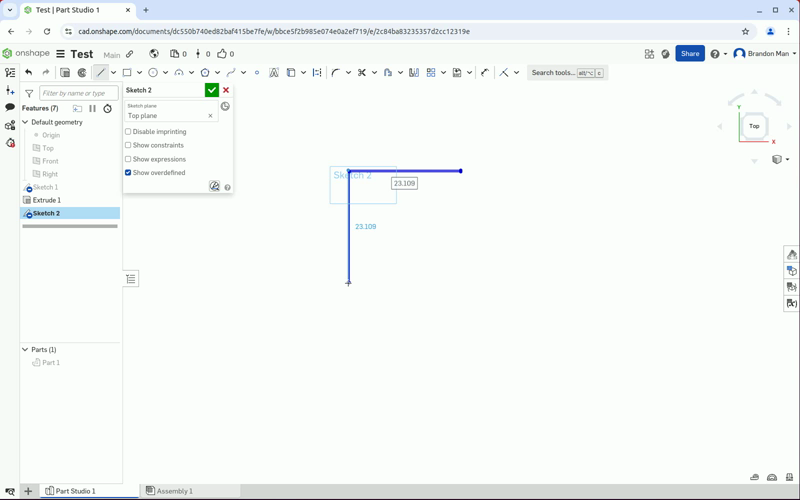
scroll(6)
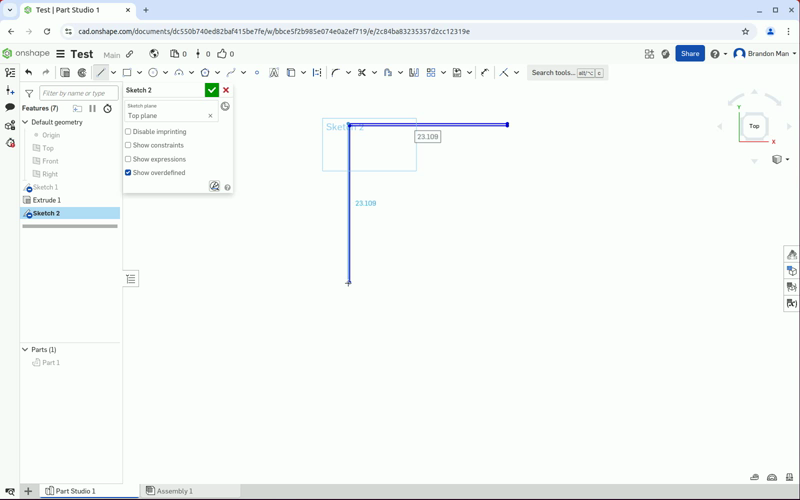
scroll(6)
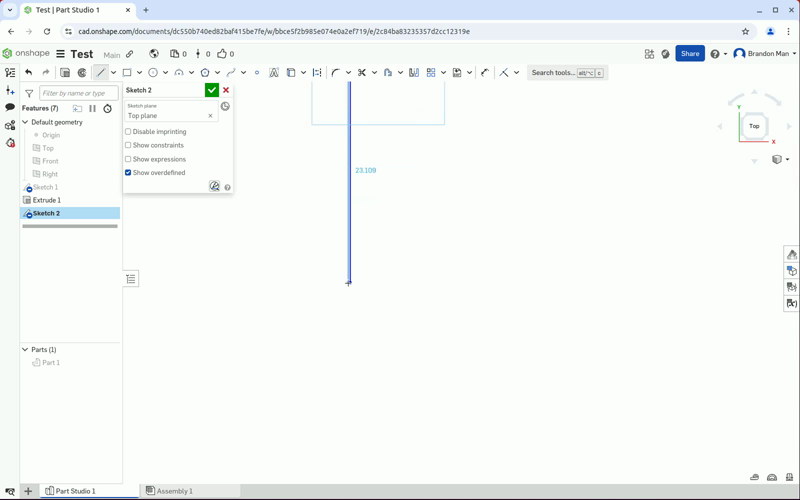
scroll(6)
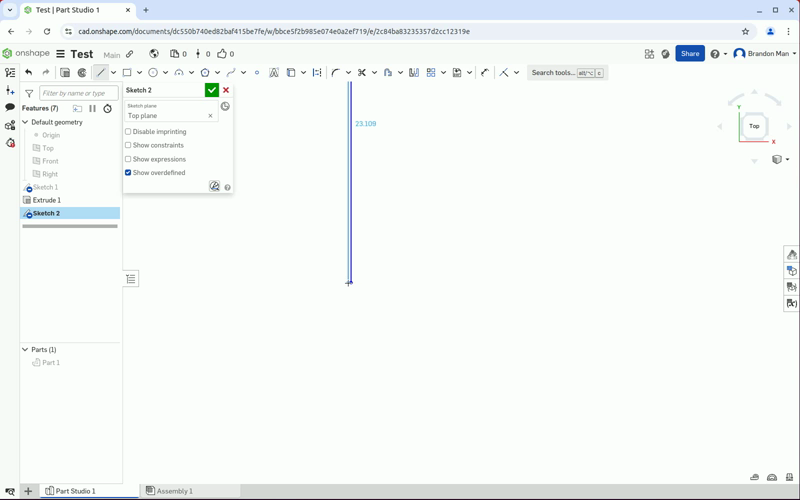
scroll(6)
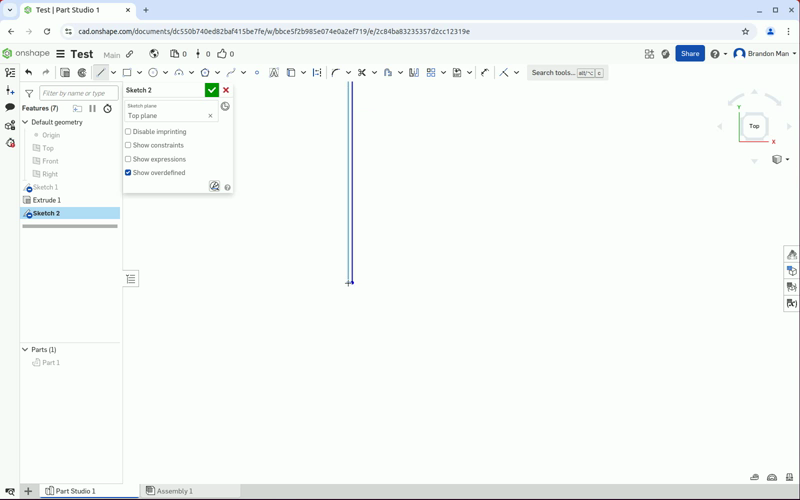
scroll(6)
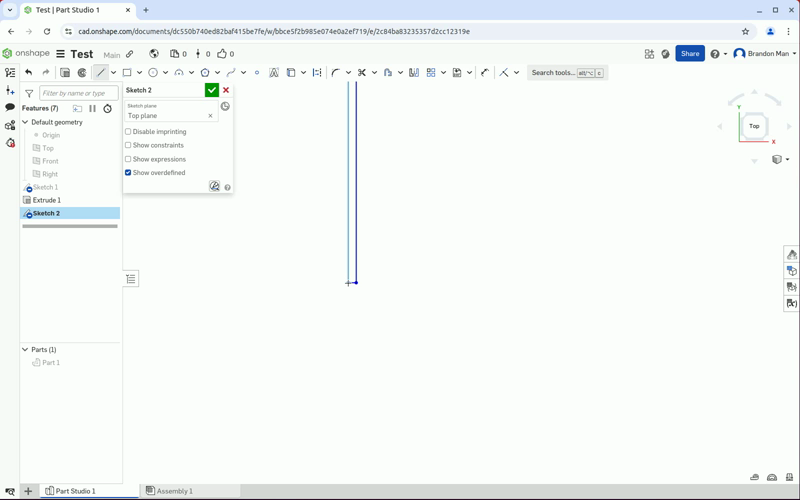
scroll(6)
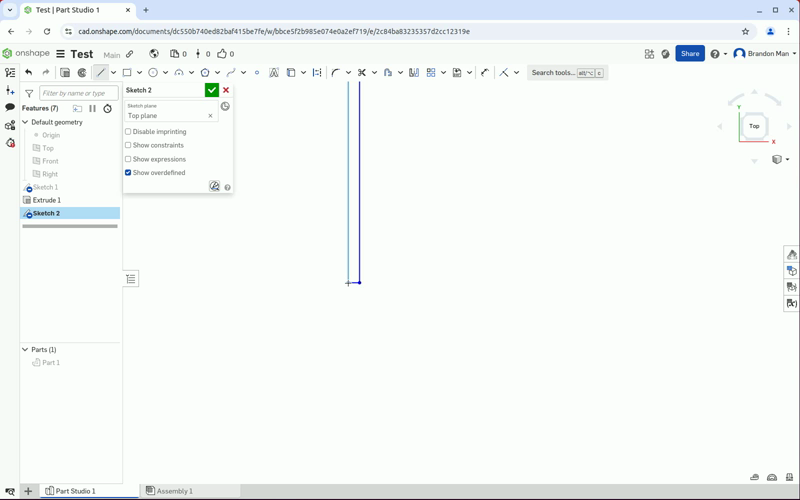
key_up(shift)
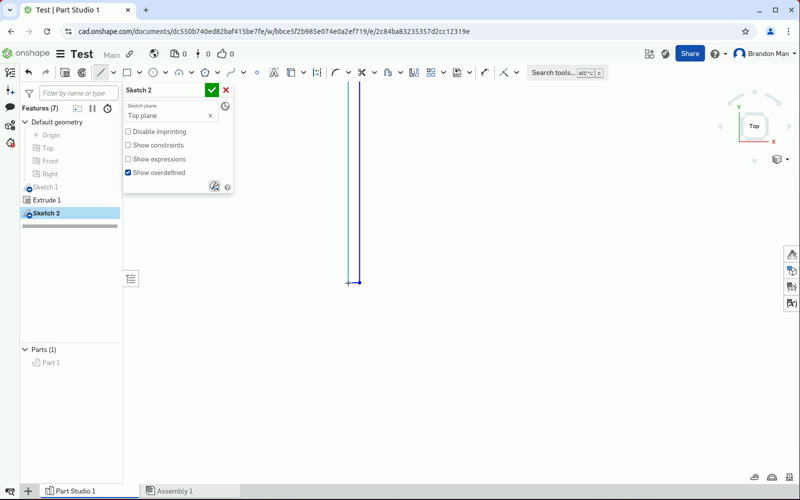
click(348, 282)
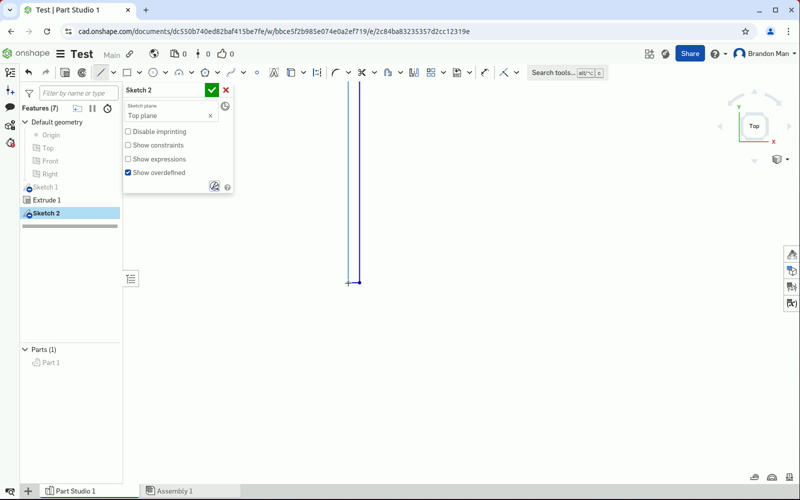
scroll(-6)
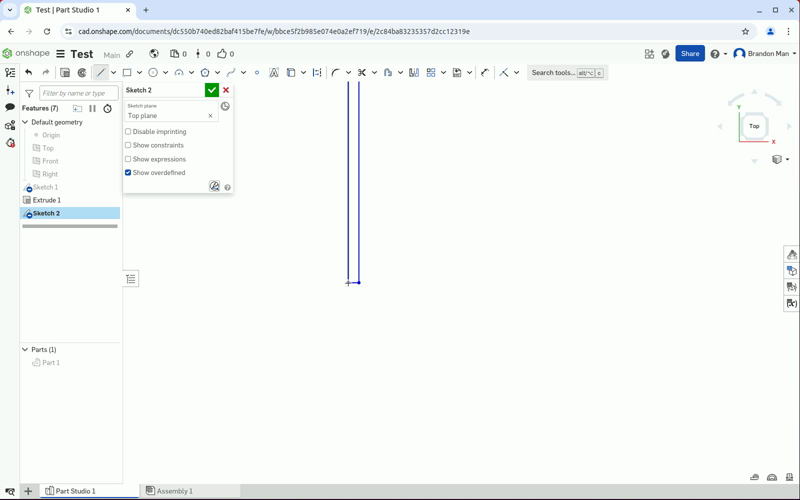
scroll(-6)
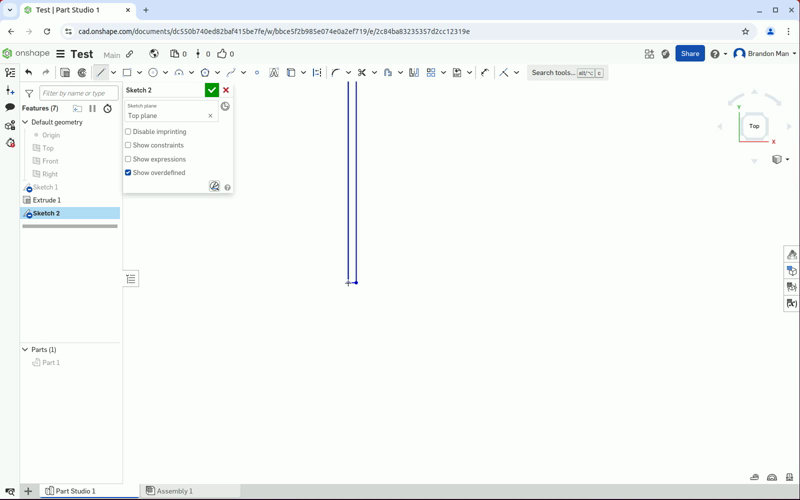
scroll(-6)
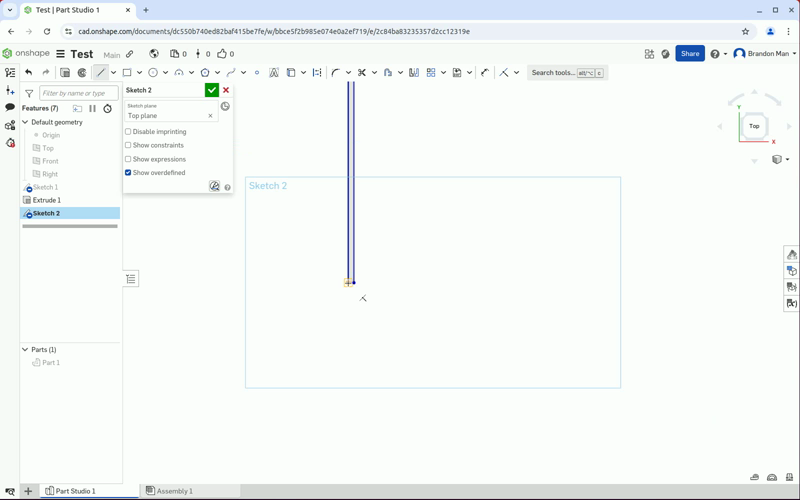
scroll(-6)
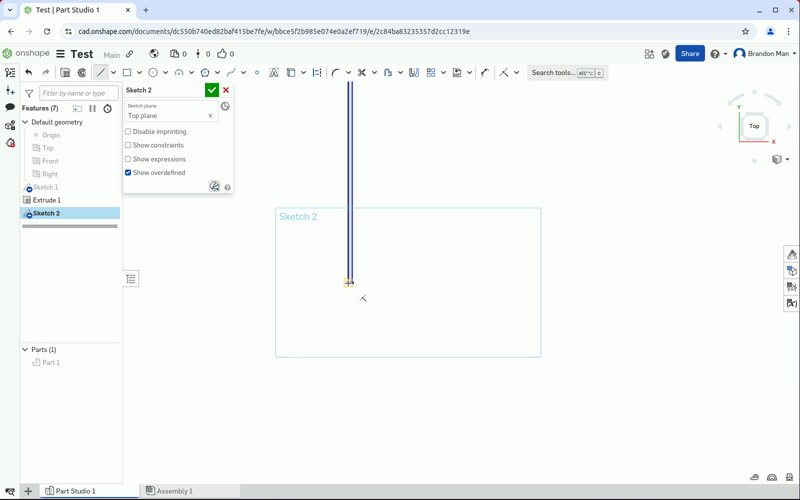
scroll(-6)
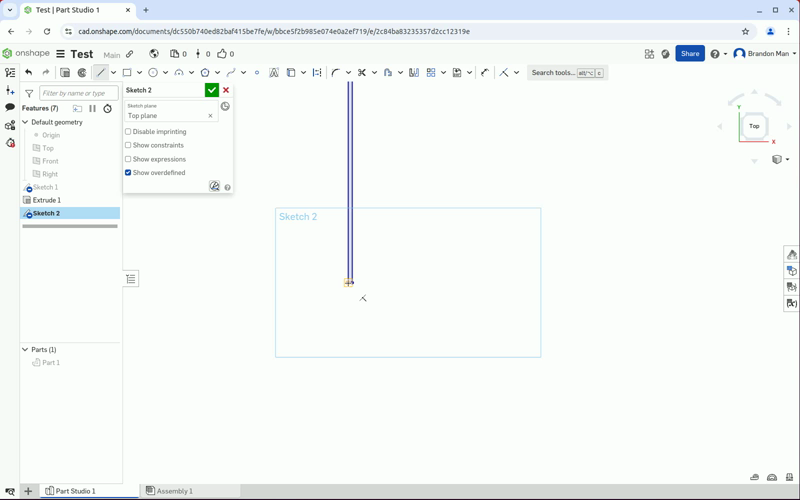
scroll(-6)
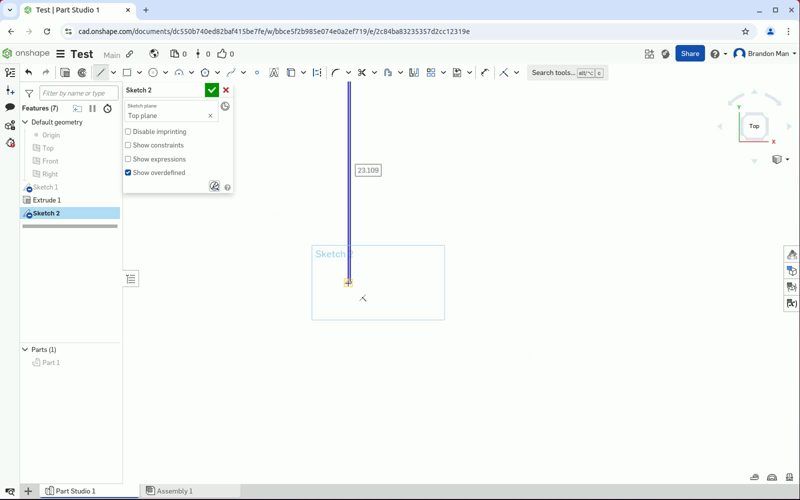
scroll(-6)
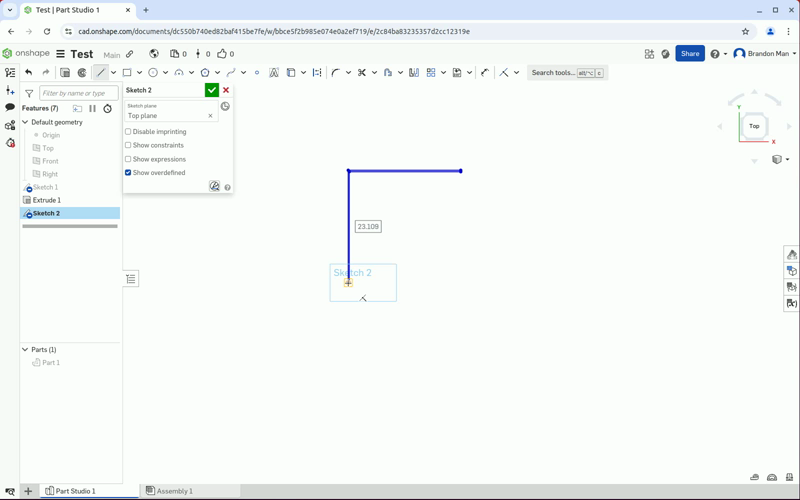
key(esc)
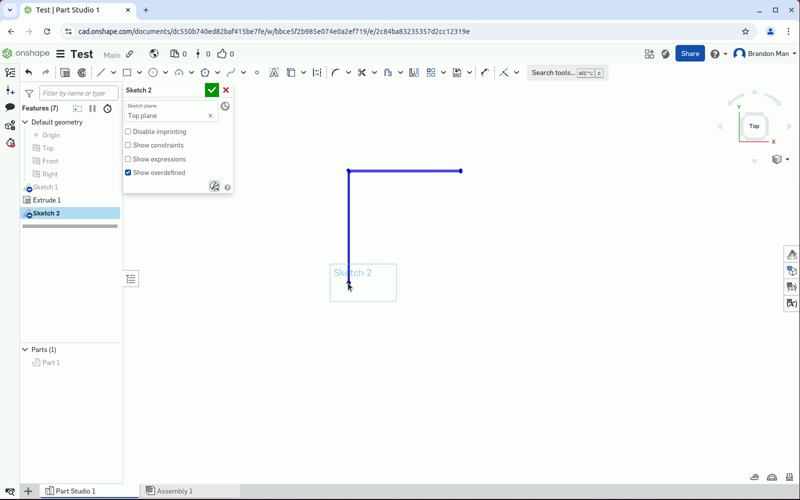
mouse_move(451, 171)
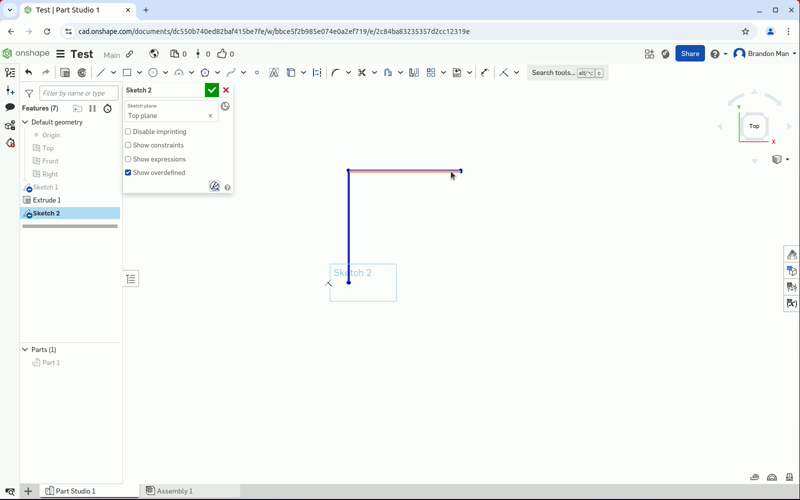
scroll(6)
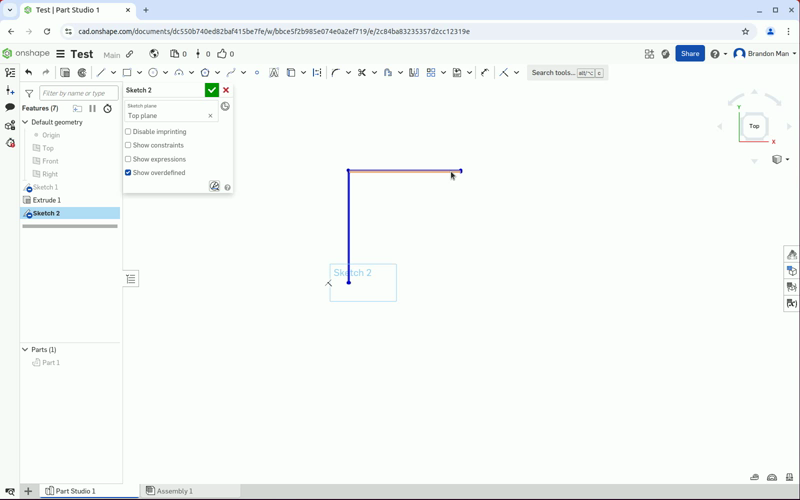
scroll(6)
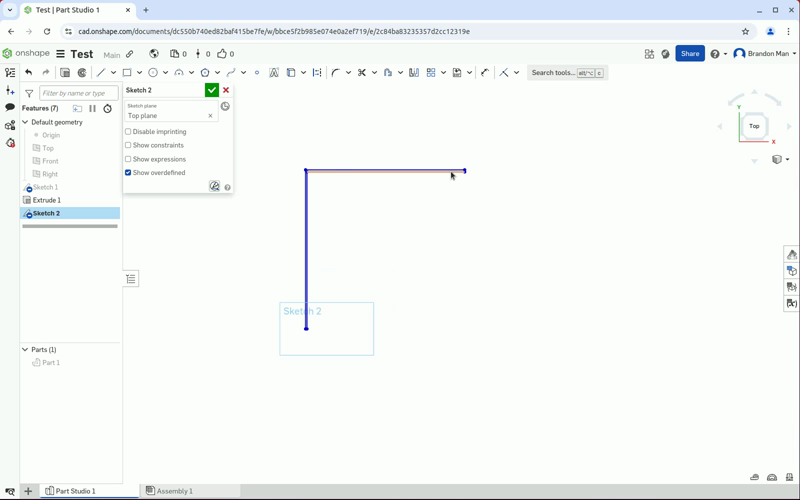
scroll(6)
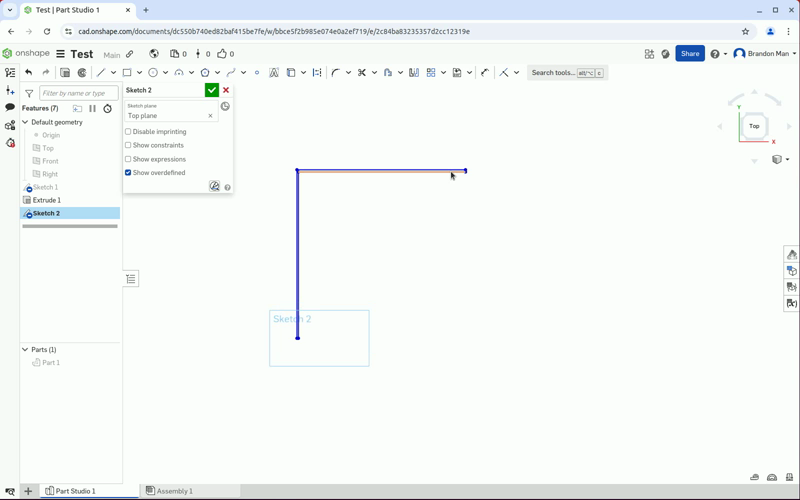
scroll(6)
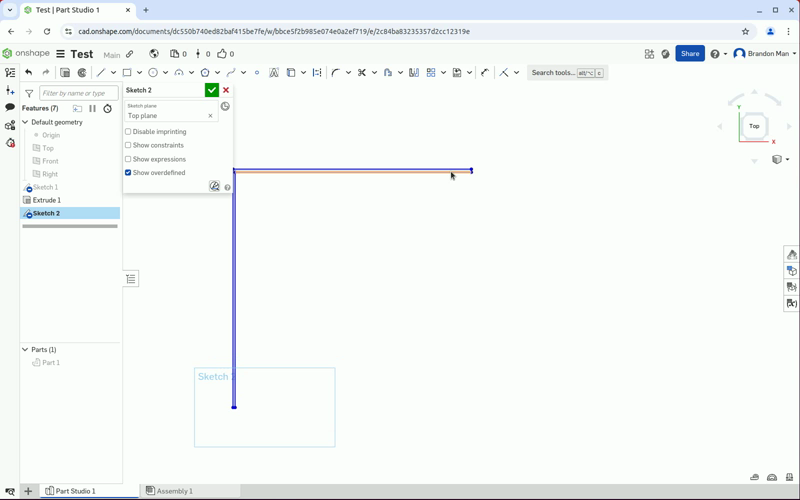
scroll(6)
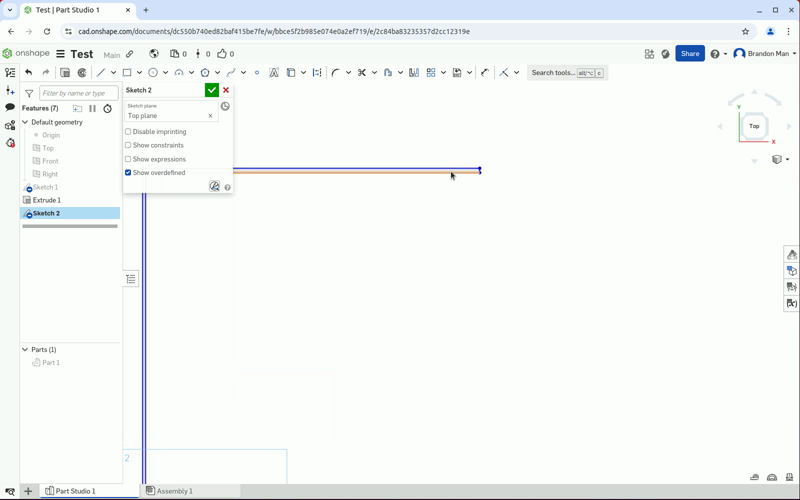
scroll(6)
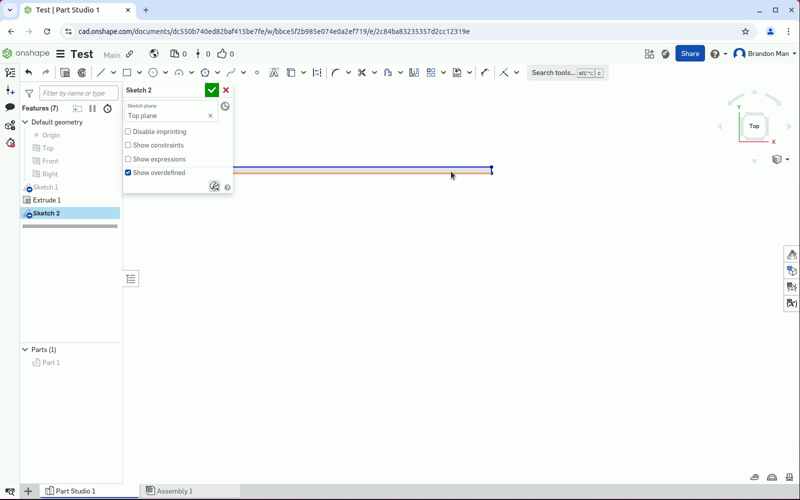
scroll(6)
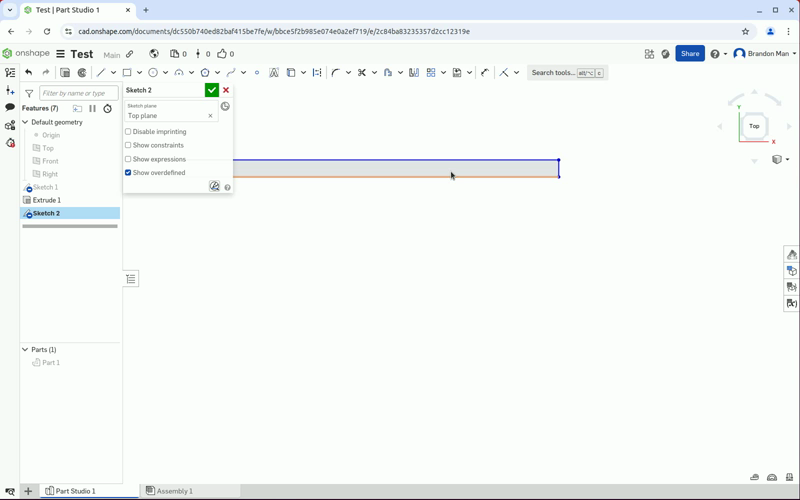
click(451, 171)
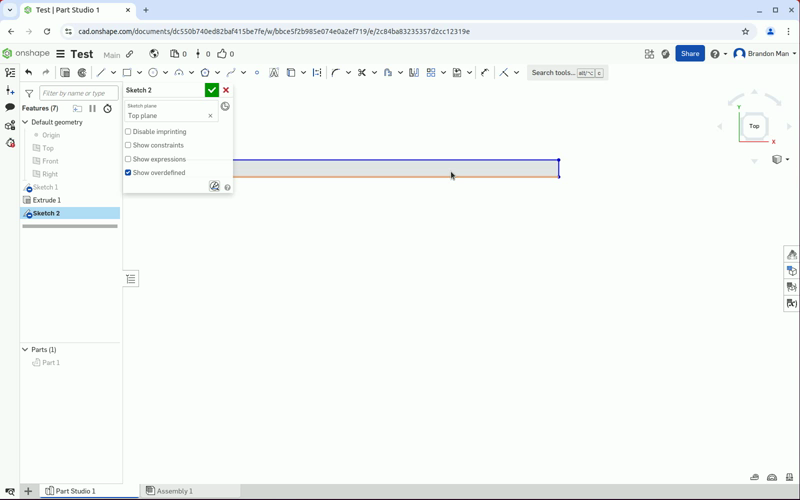
scroll(-6)
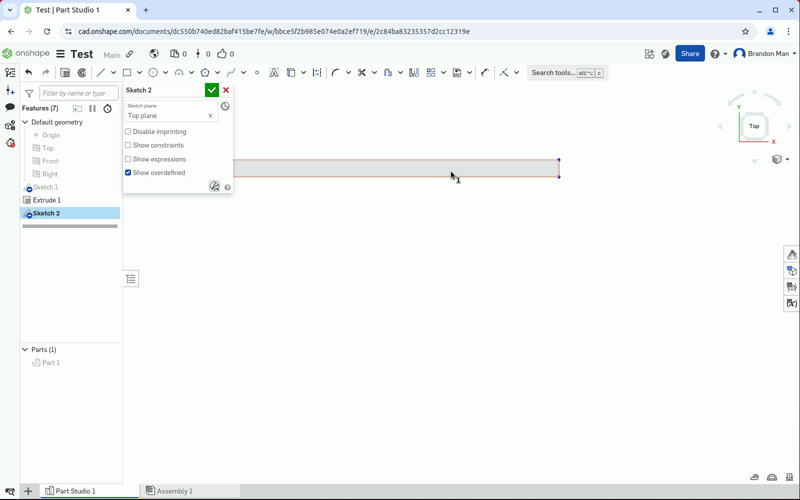
scroll(-6)
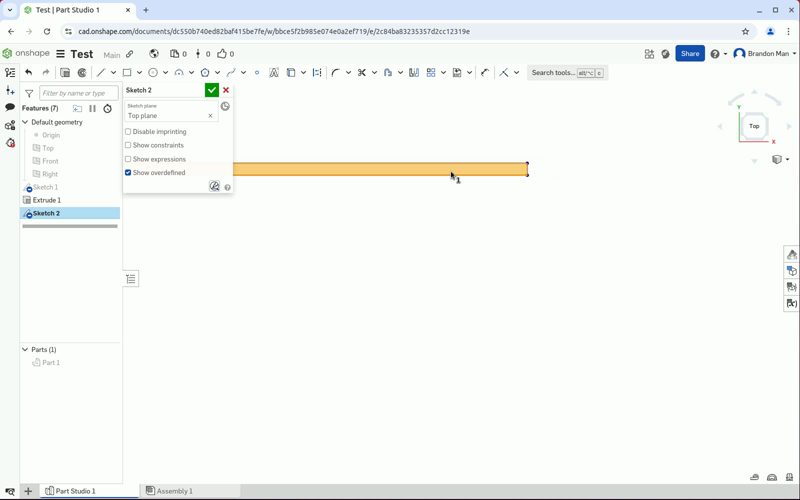
scroll(-6)
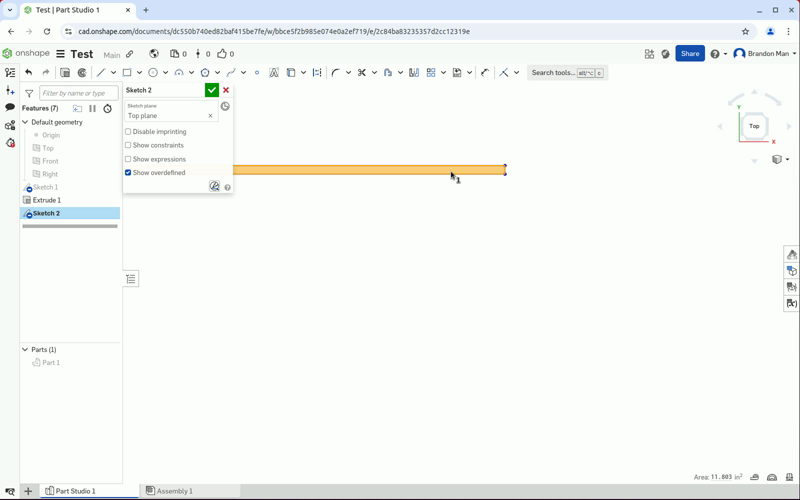
scroll(-6)
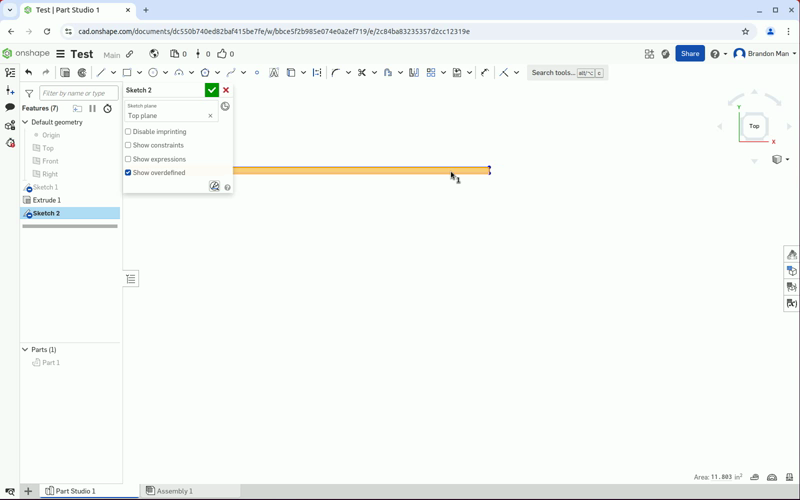
scroll(-6)
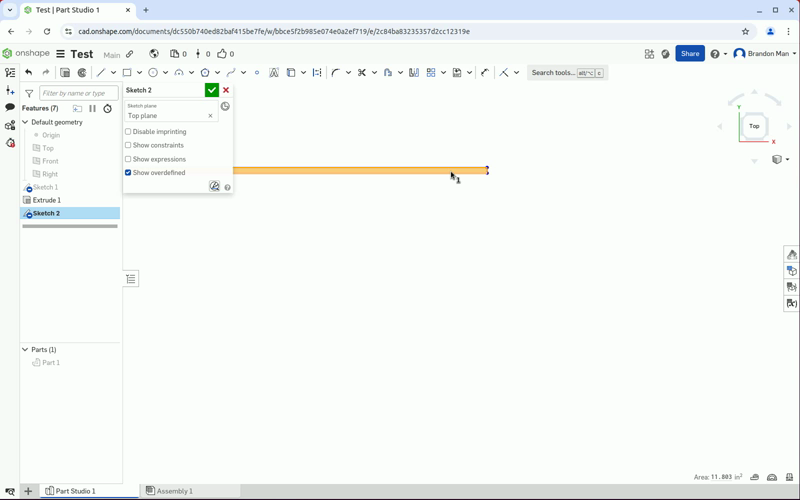
scroll(-6)
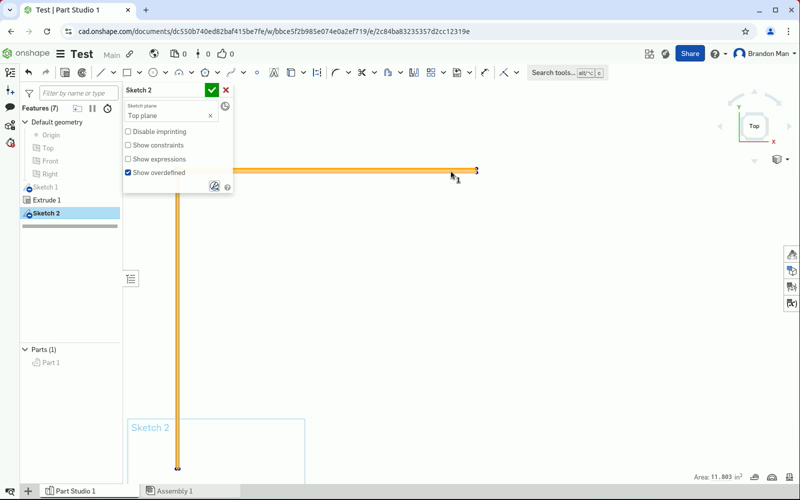
scroll(-6)
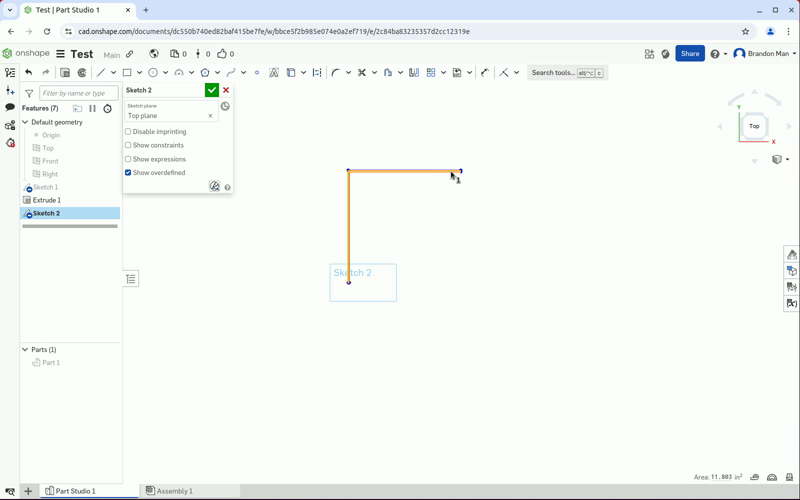
mouse_move(73, 352)
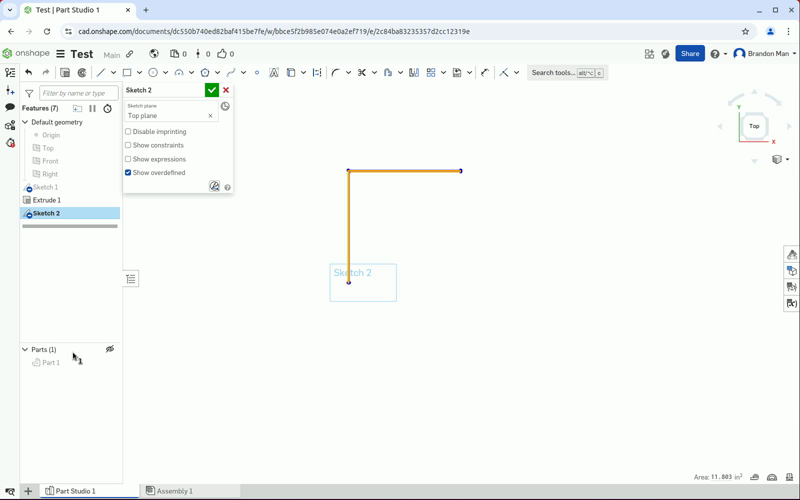
key(shift+y)
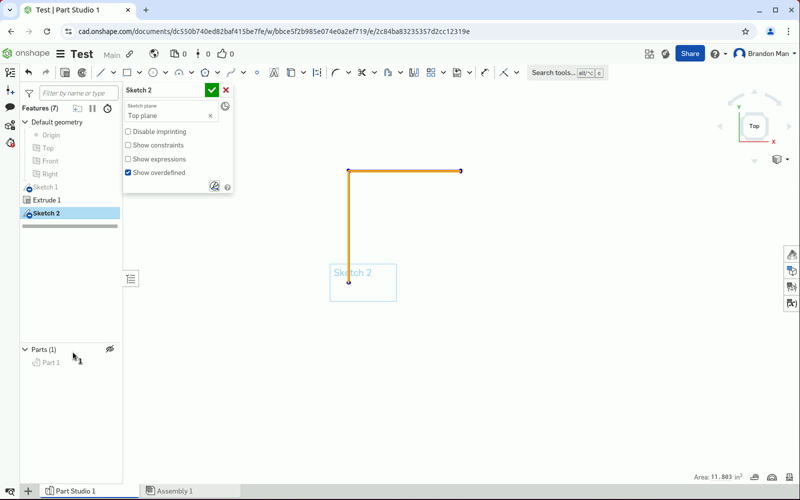
key(shift+e)
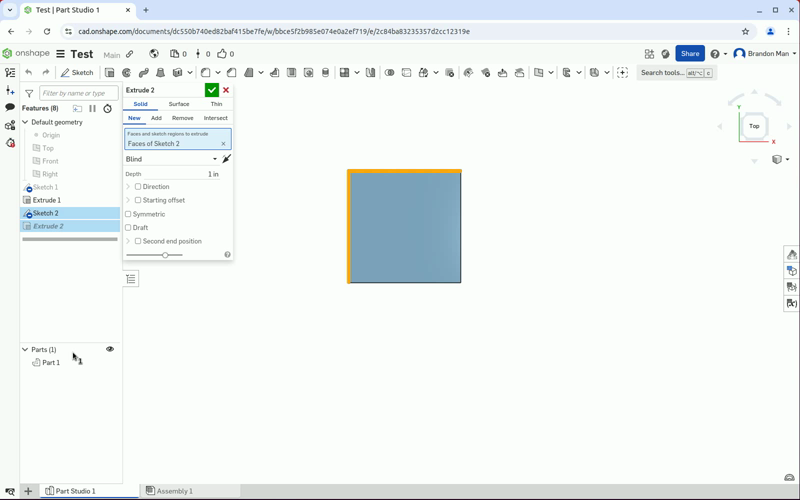
mouse_move(143, 106)
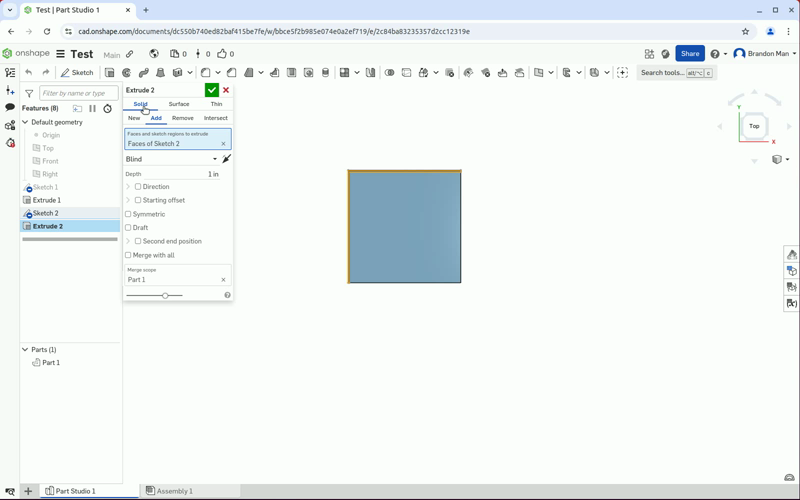
click(143, 106)
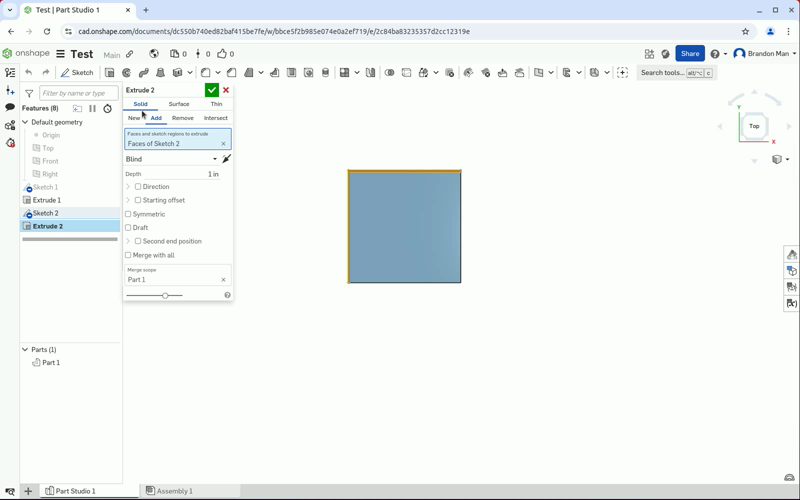
mouse_move(137, 120)
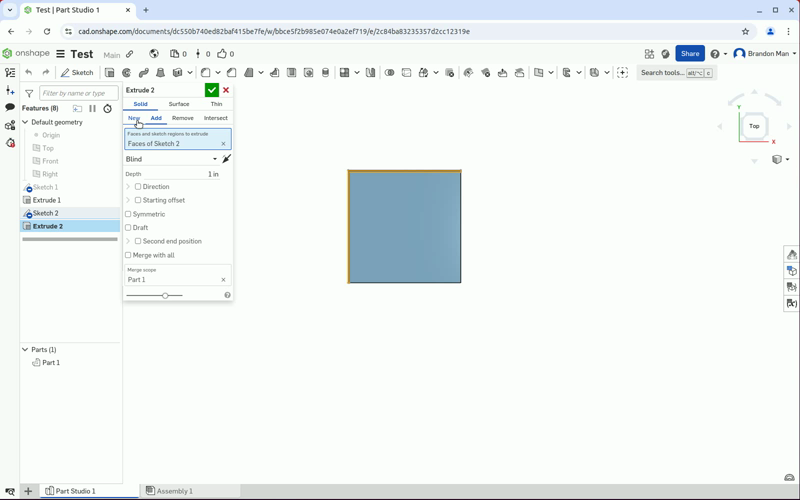
click(137, 120)
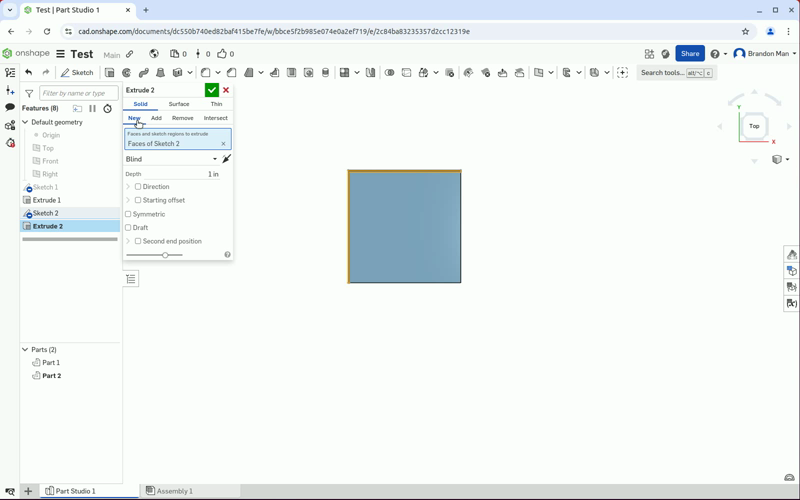
key(tab, 4)
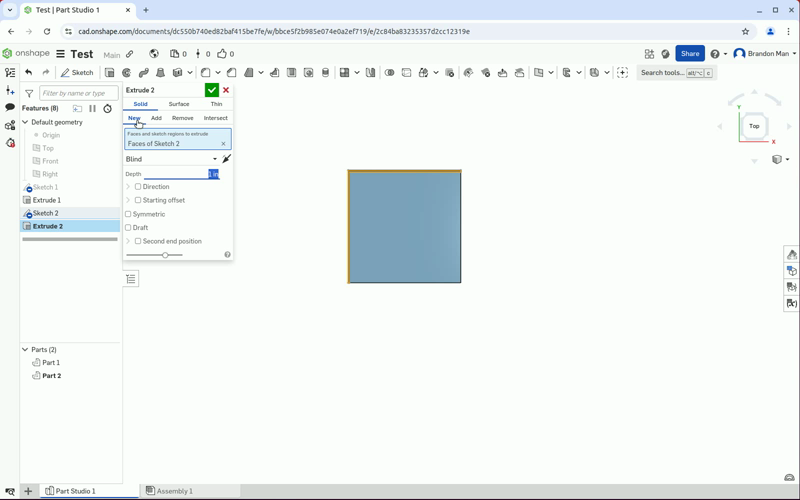
text(17.813)
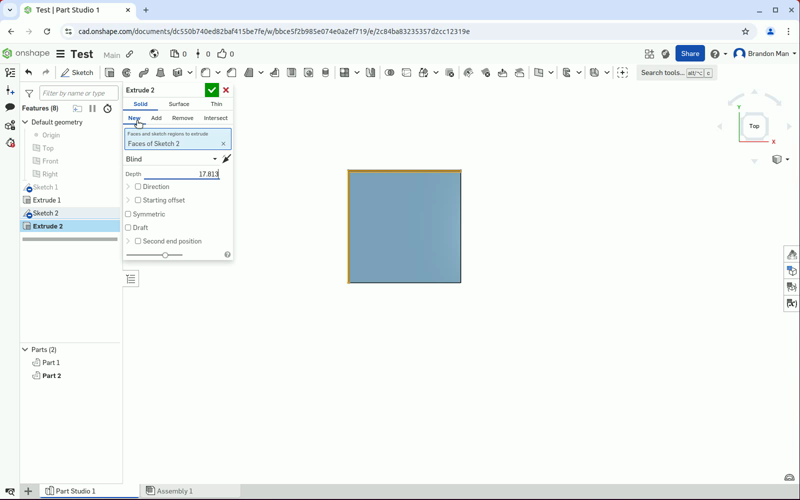
key(enter)
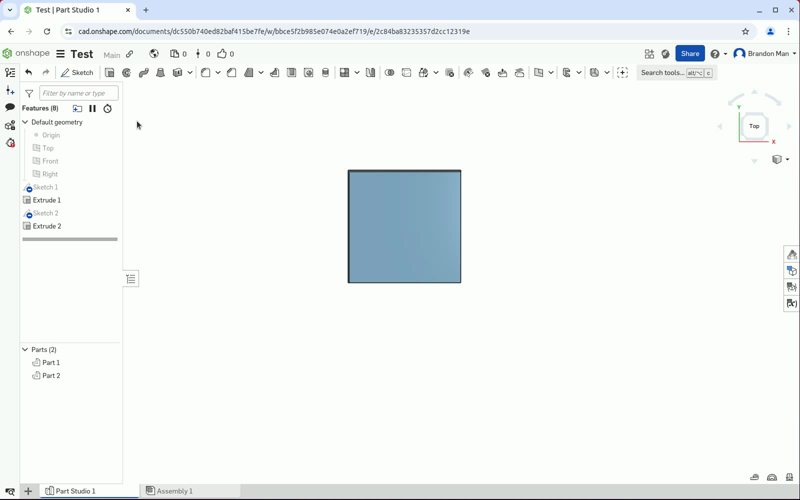
key(shift+h)
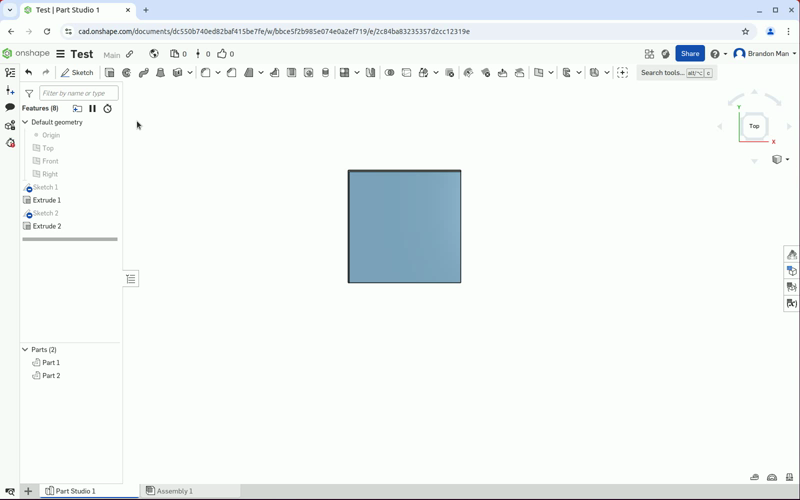
key(shift+h)
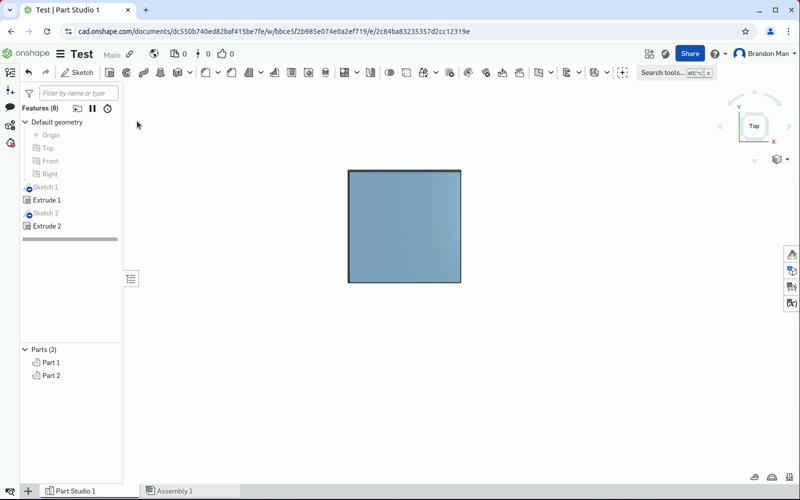
mouse_move(73, 189)
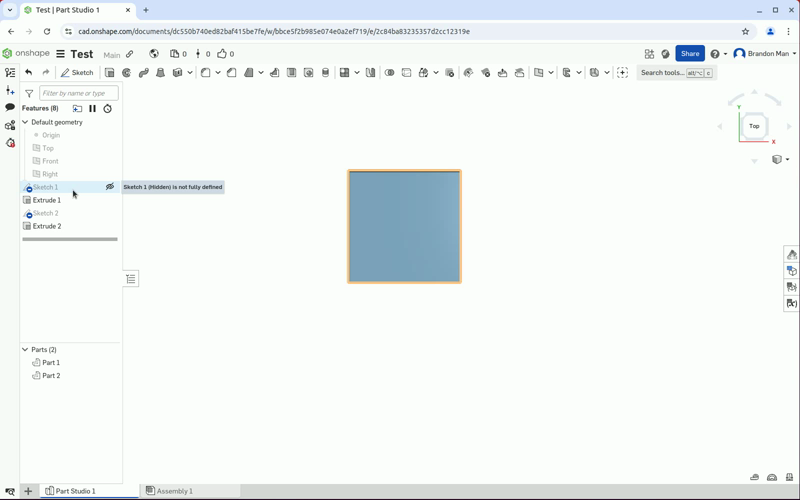
click(73, 189)
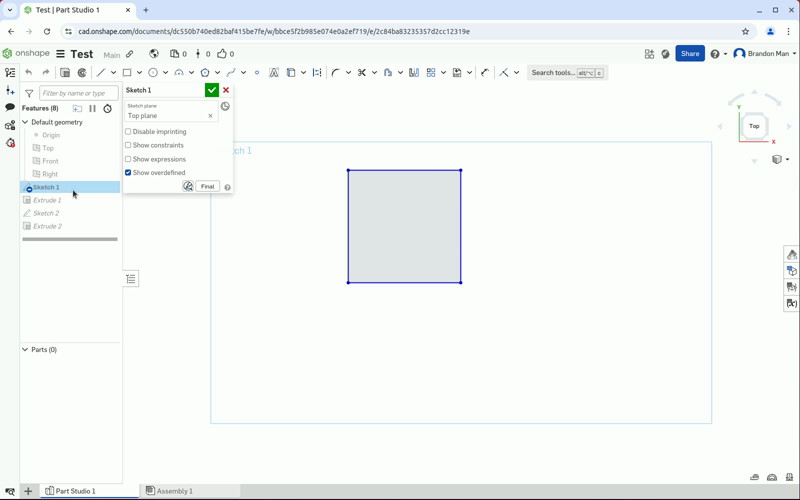
mouse_move(229, 92)
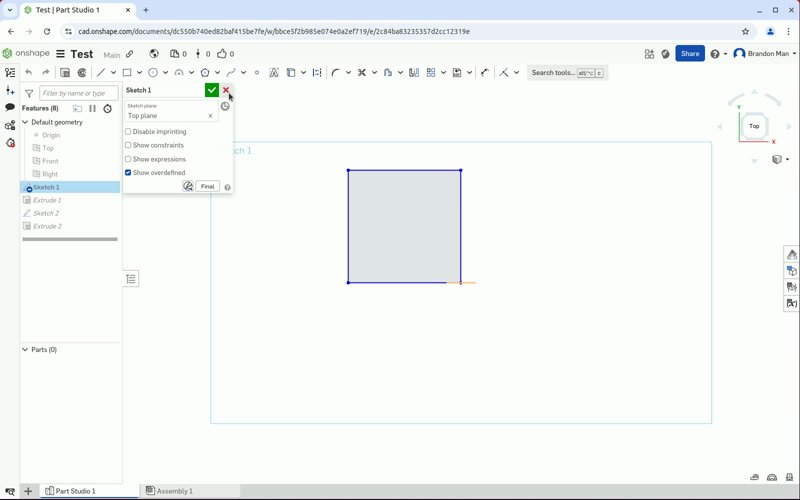
click(229, 92)
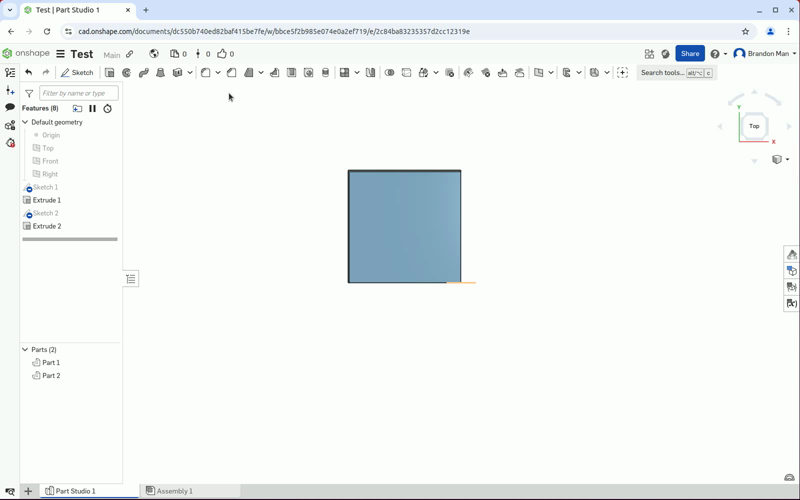
mouse_move(541, 75)
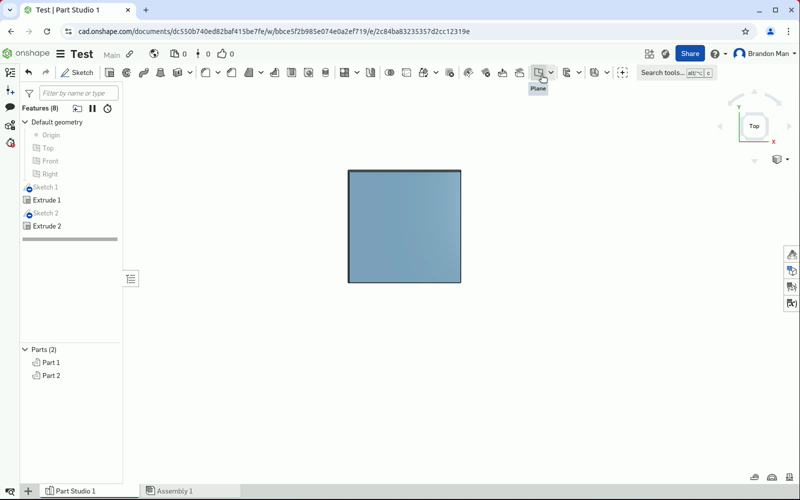
click(541, 75)
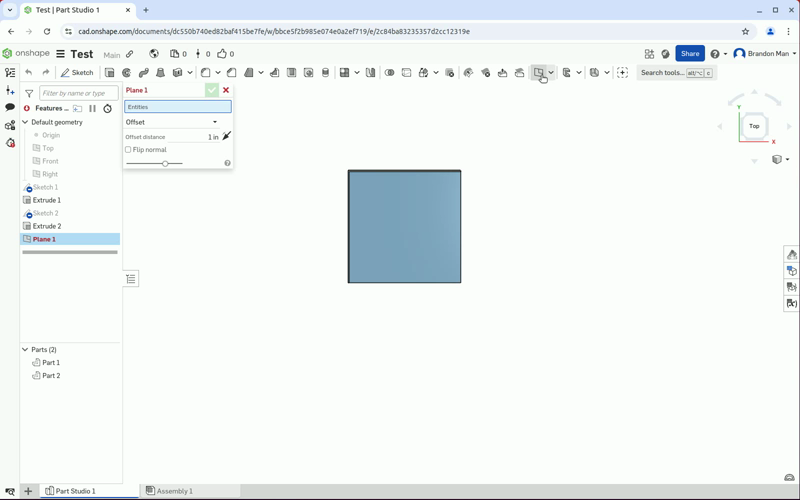
mouse_move(73, 150)
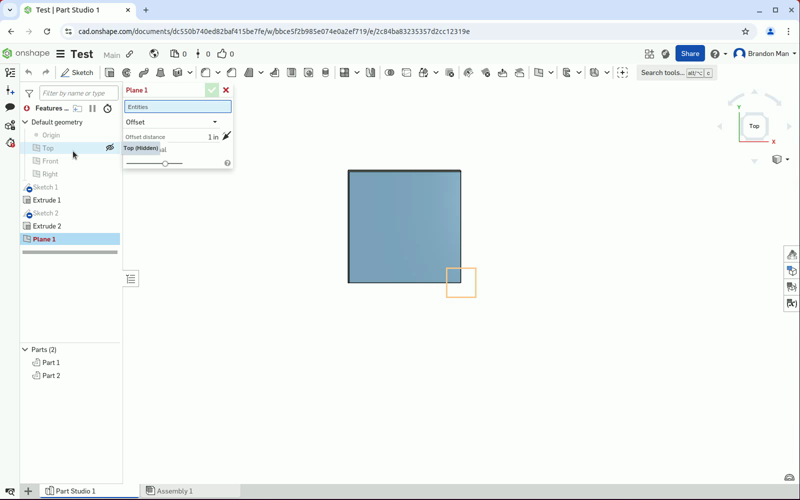
click(73, 150)
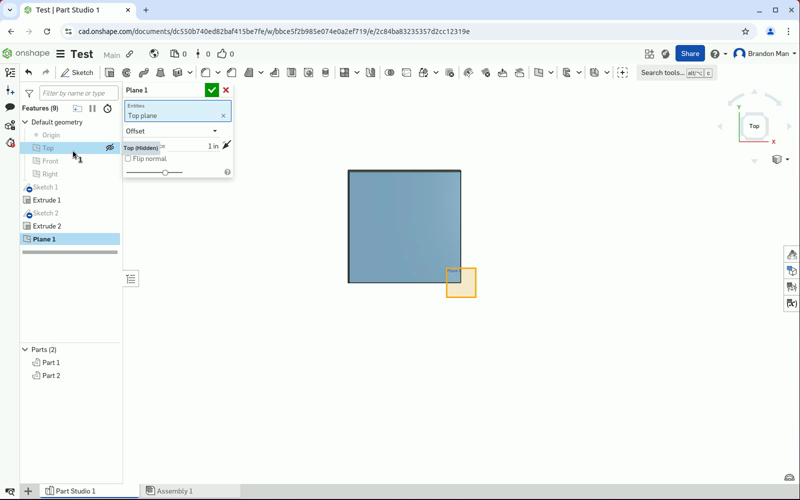
key(tab, 2)
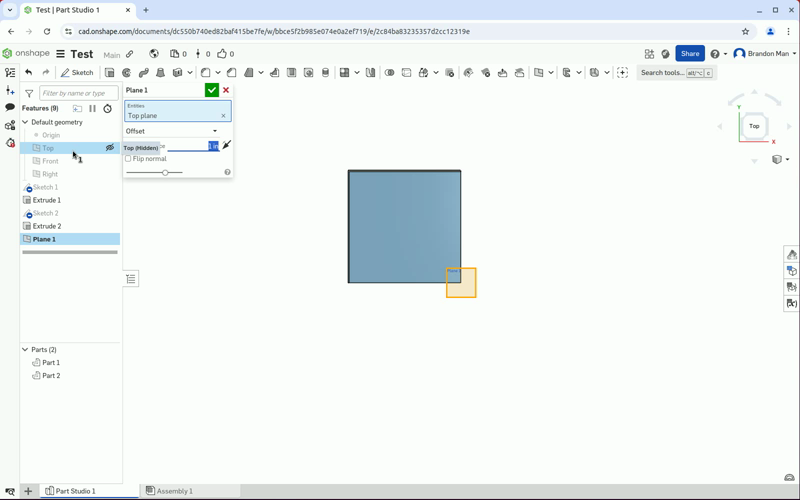
text(0.246)
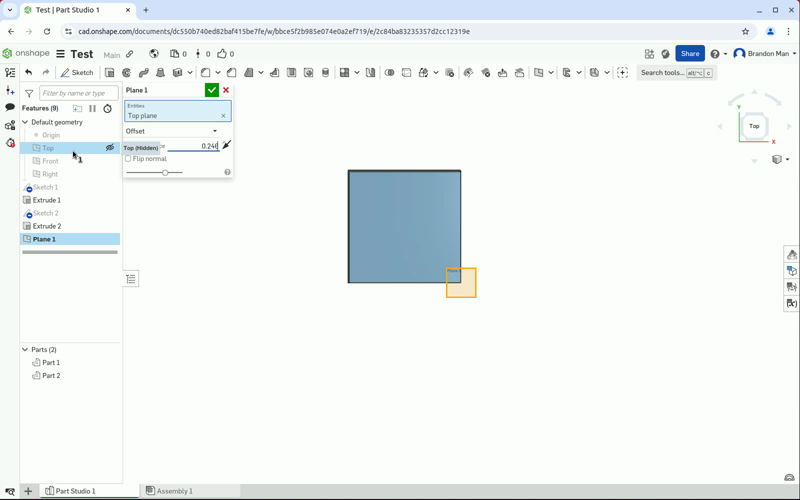
key(enter, 2)
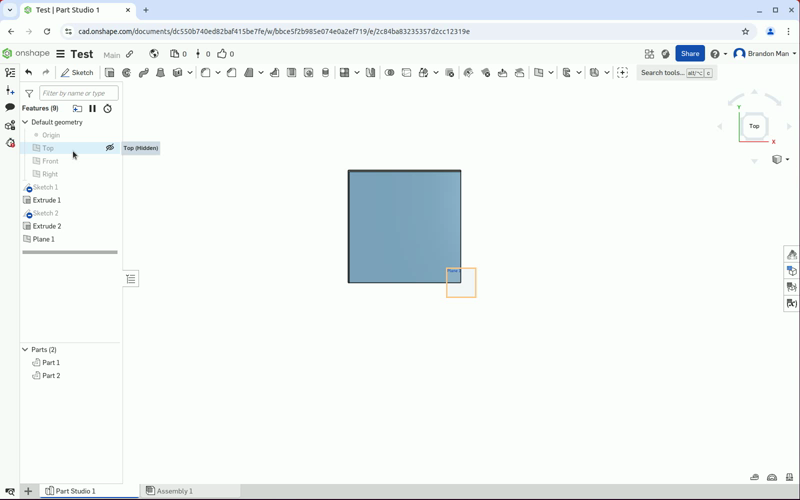
key(shift+s)
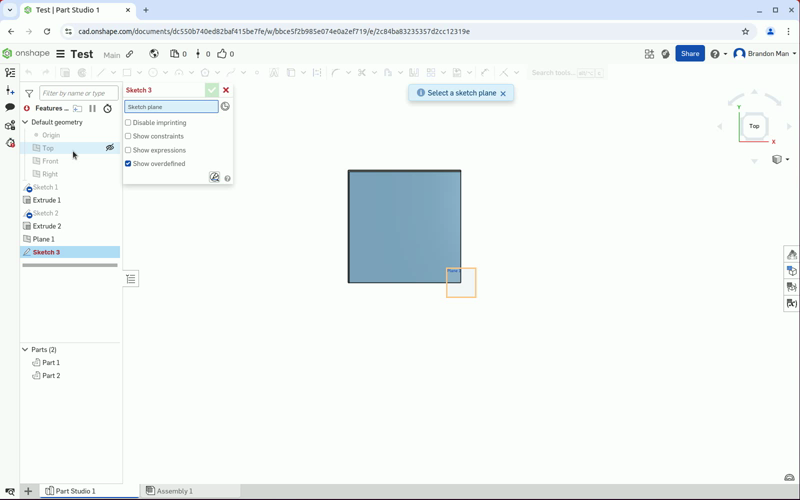
mouse_move(73, 241)
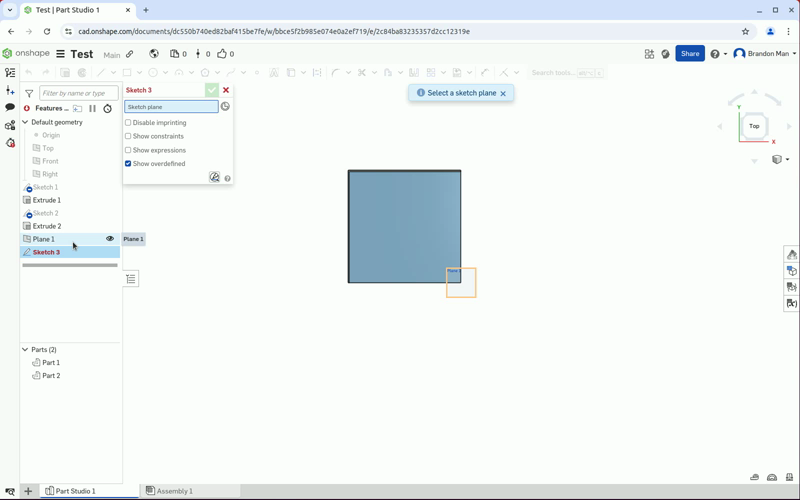
click(73, 241)
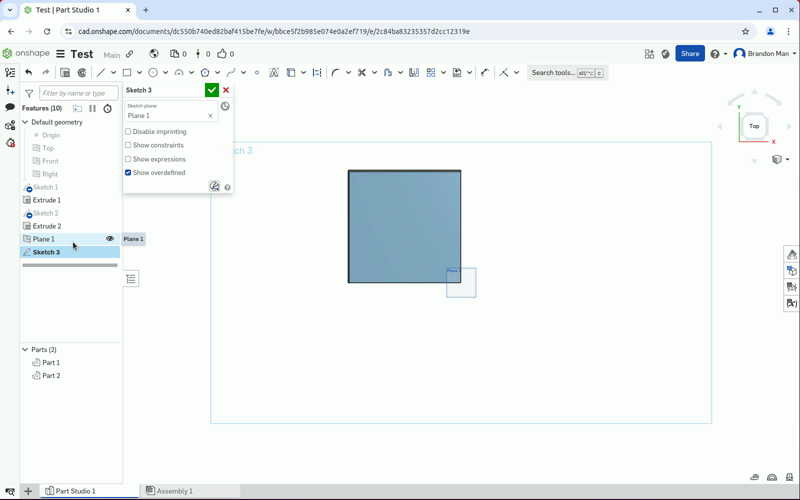
mouse_move(73, 352)
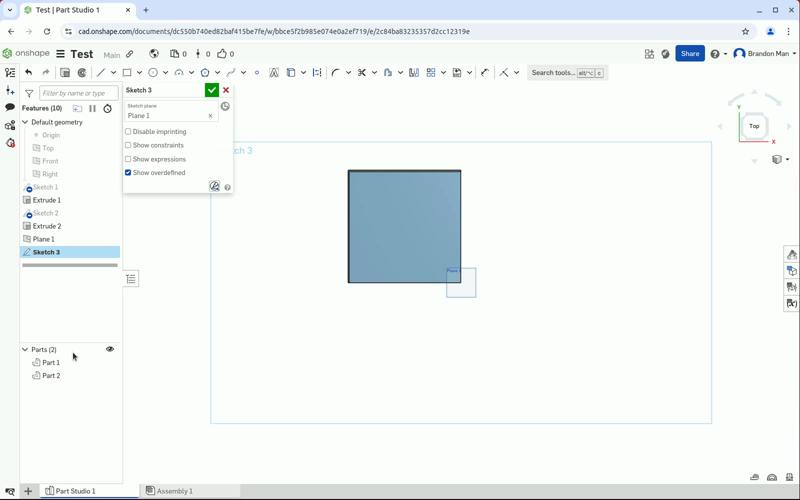
key(y)
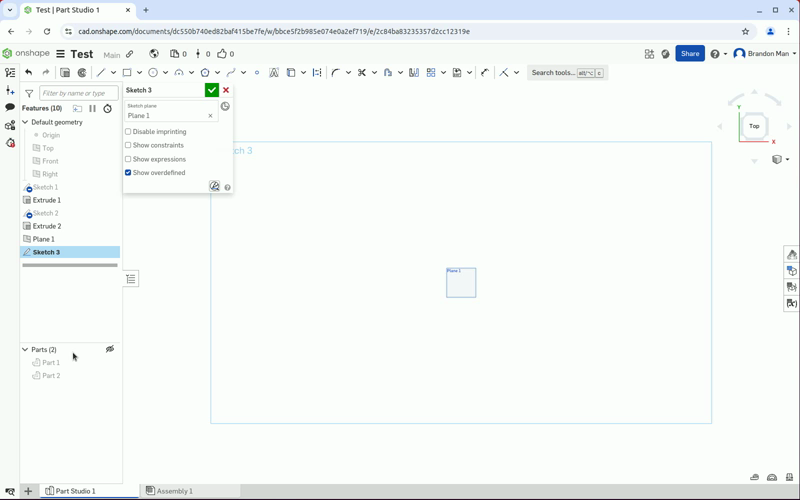
key(l)
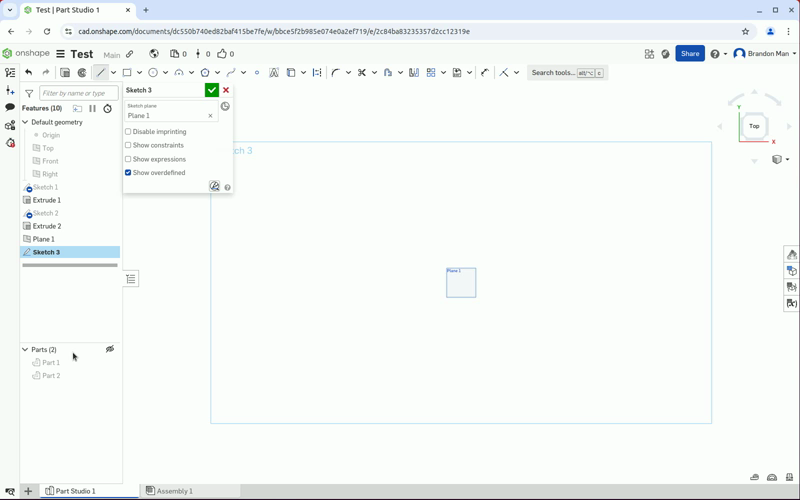
key_down(shift)
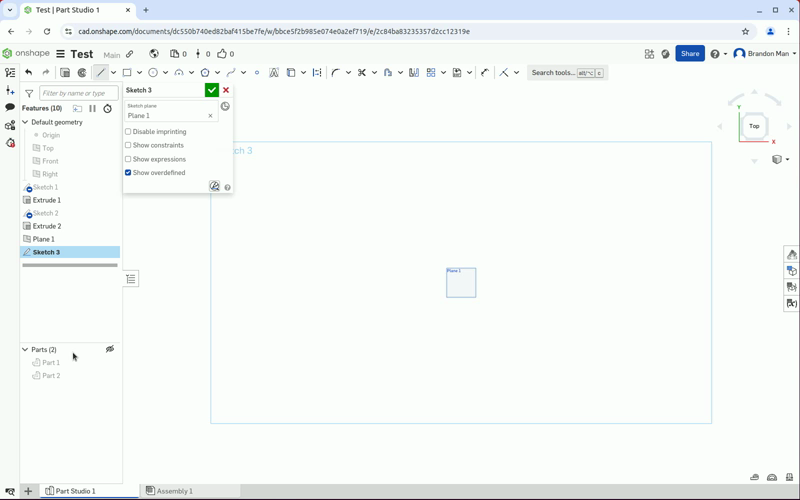
mouse_move(349, 193)
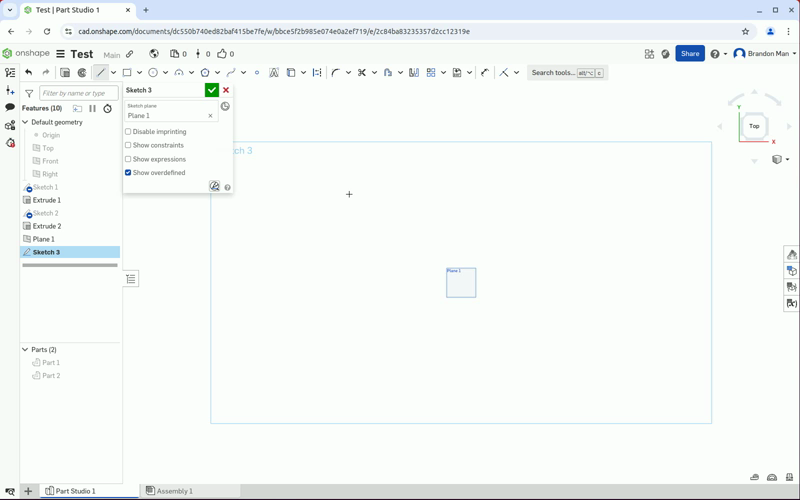
click(349, 193)
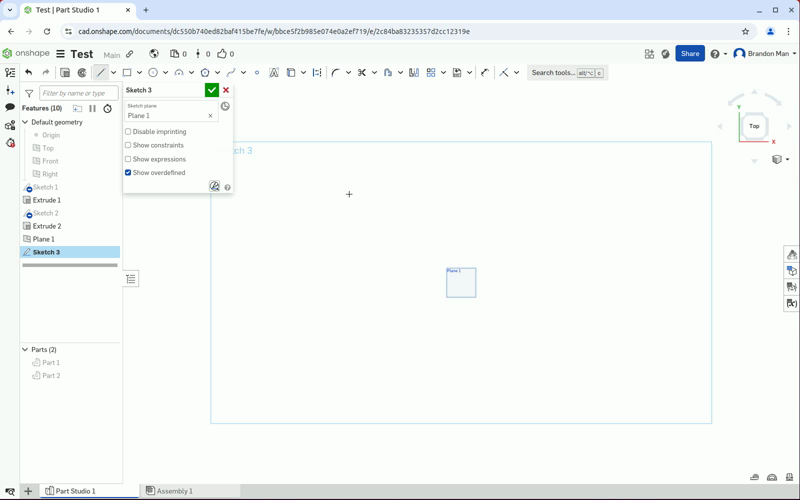
key_up(shift)
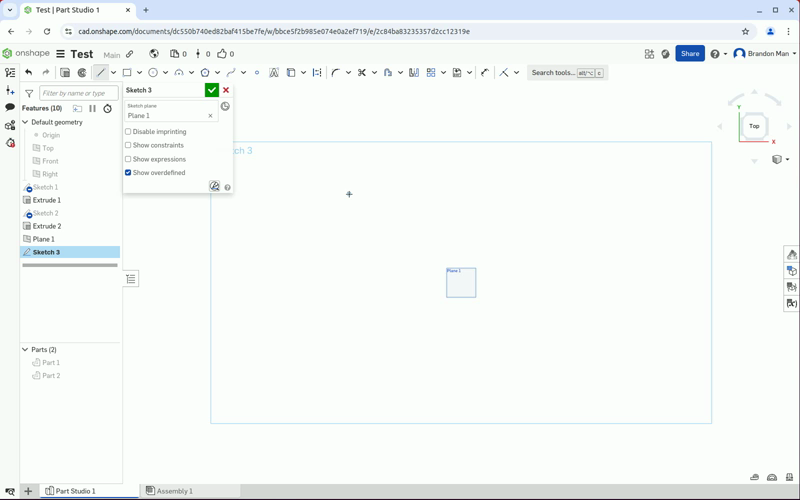
key_down(shift)
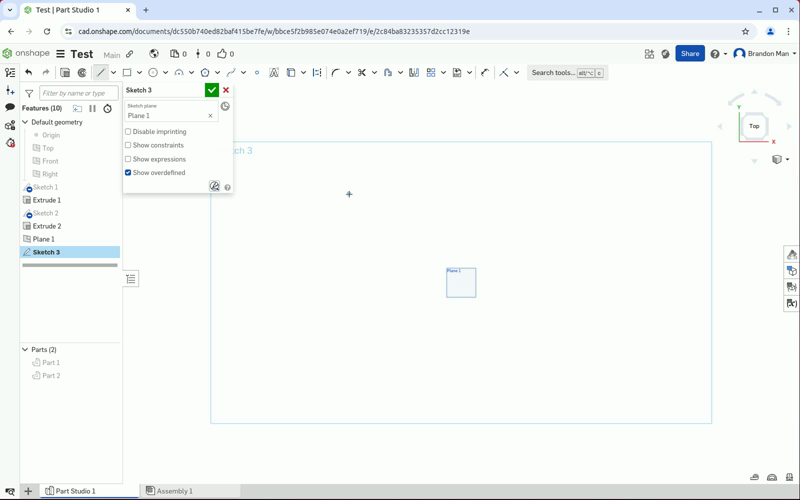
mouse_move(415, 193)
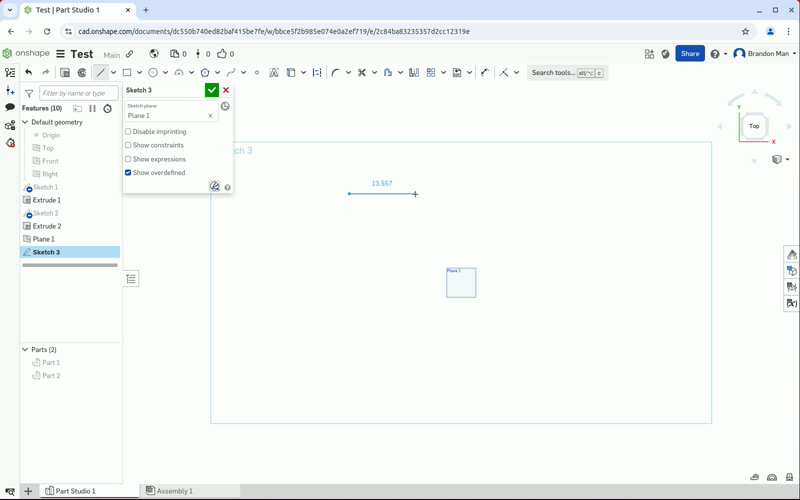
click(415, 193)
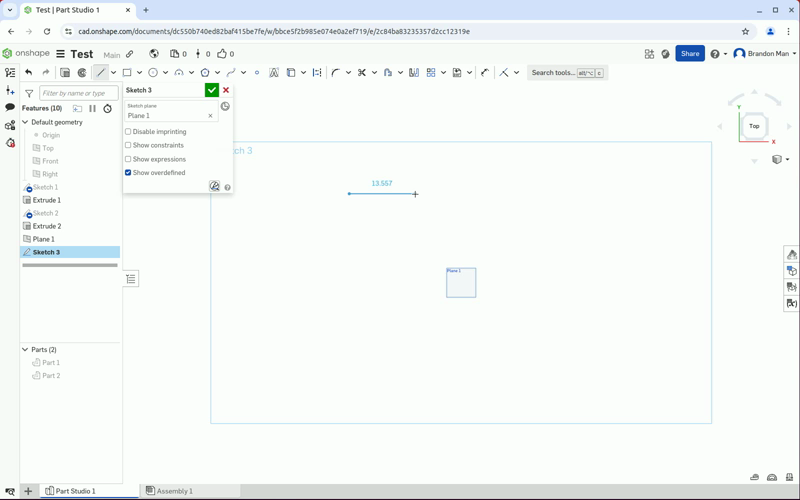
key_up(shift)
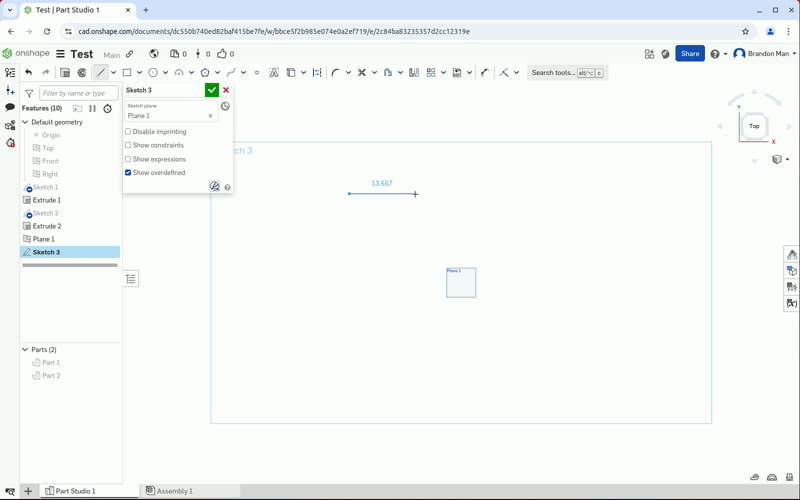
key_down(shift)
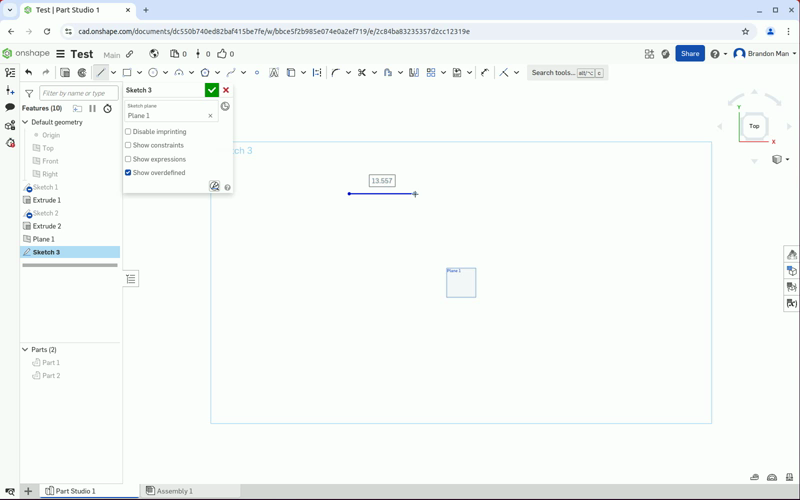
mouse_move(445, 193)
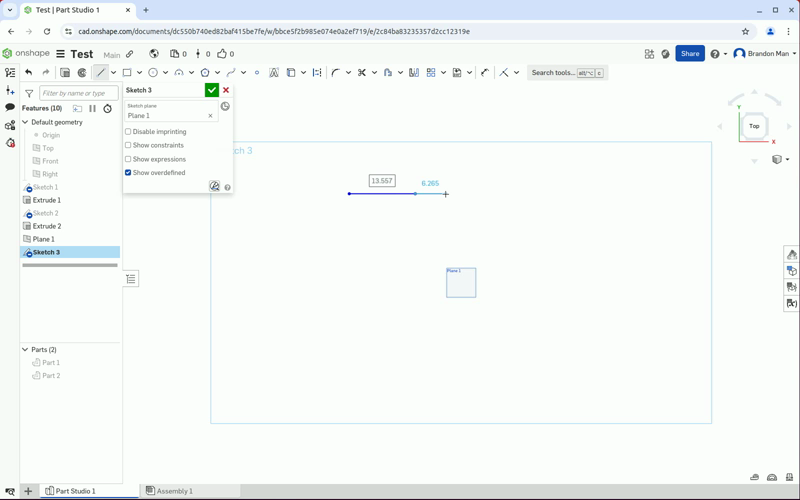
mouse_move(415, 170)
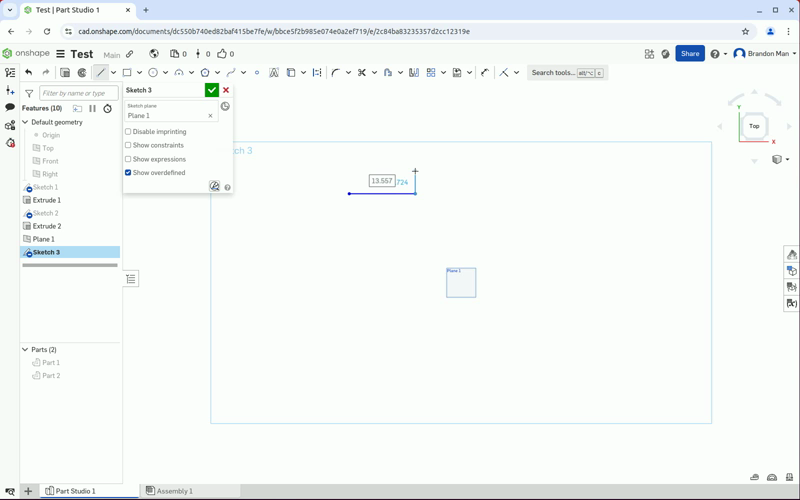
click(415, 170)
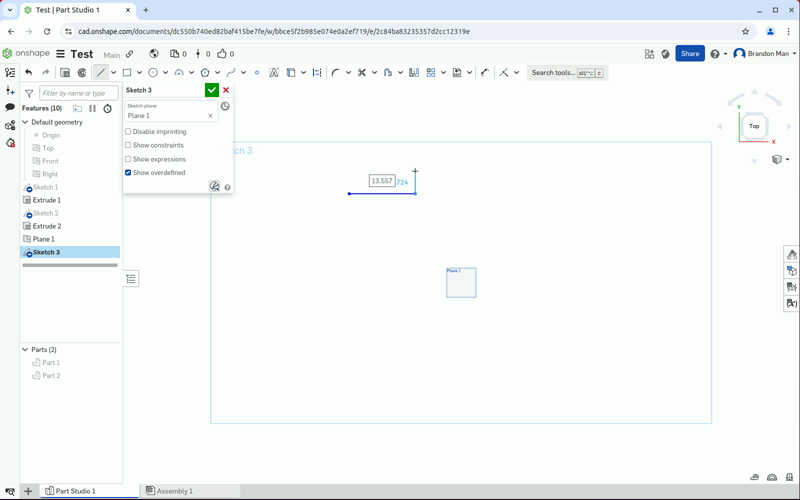
key_up(shift)
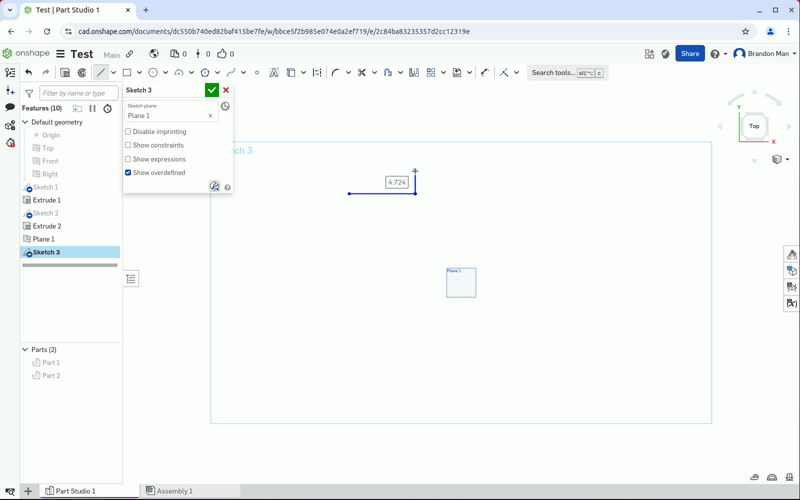
key_down(shift)
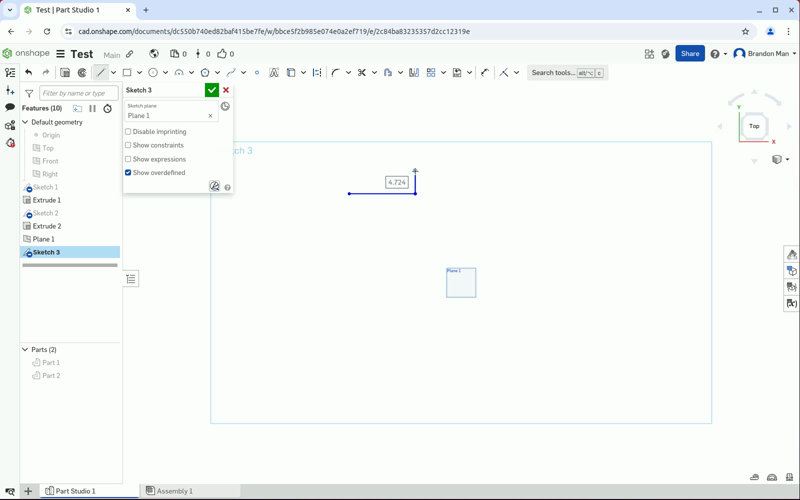
mouse_move(349, 170)
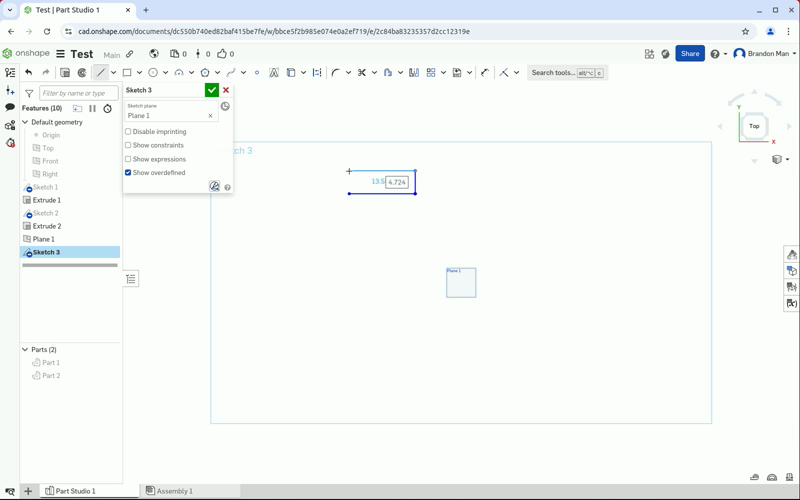
click(349, 170)
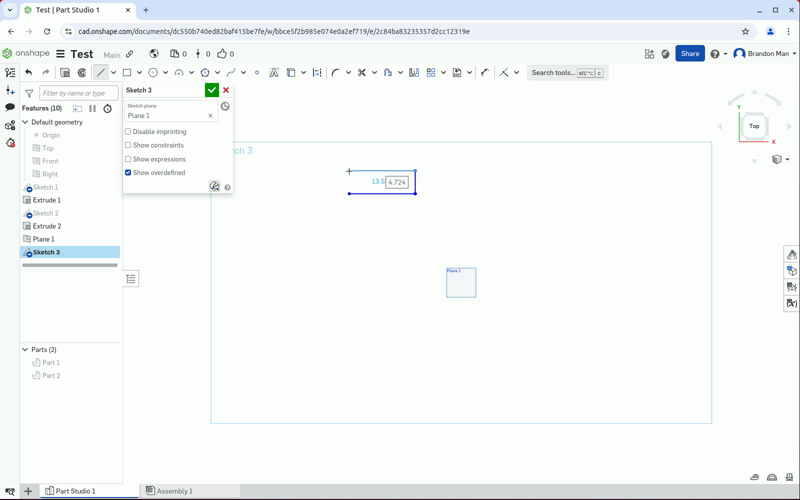
key_up(shift)
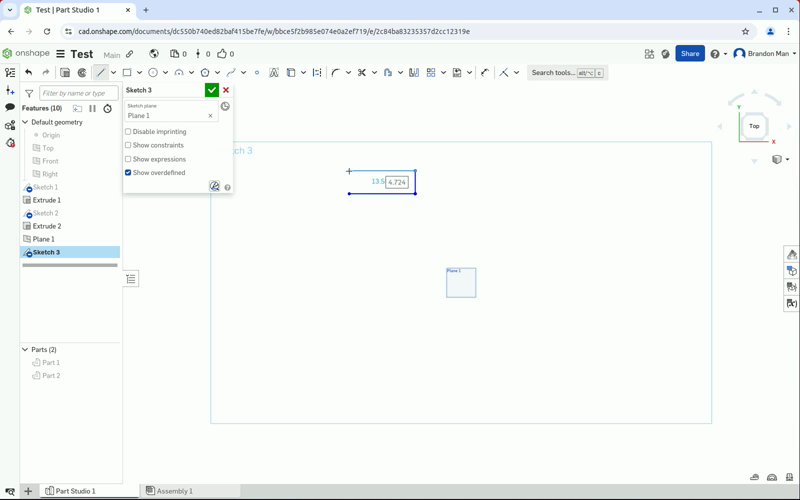
mouse_move(379, 170)
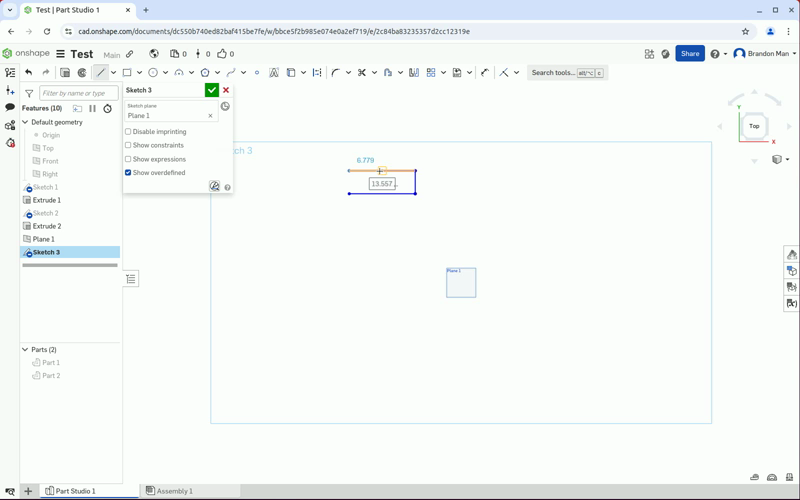
key_down(shift)
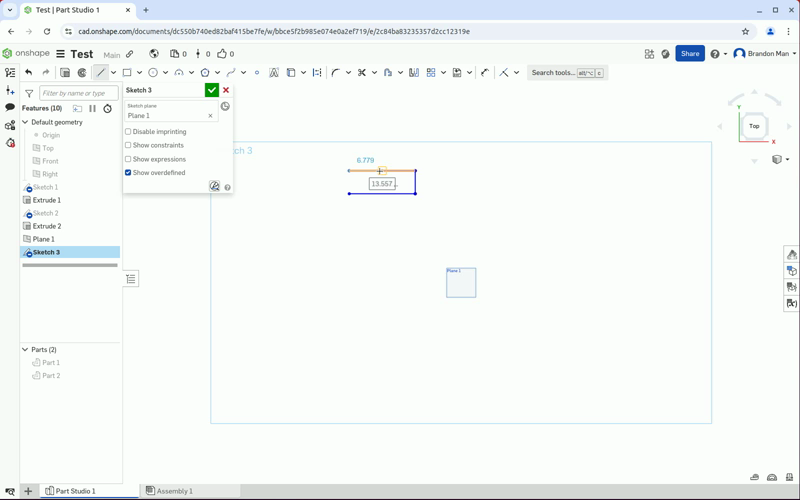
mouse_move(349, 193)
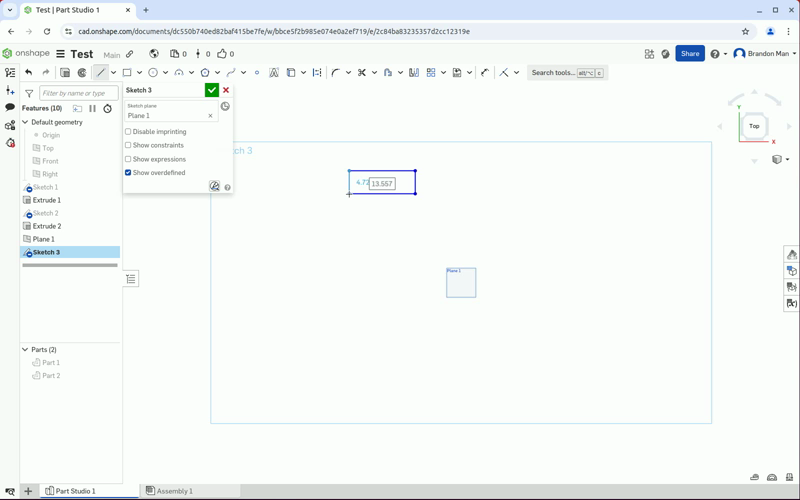
key_up(shift)
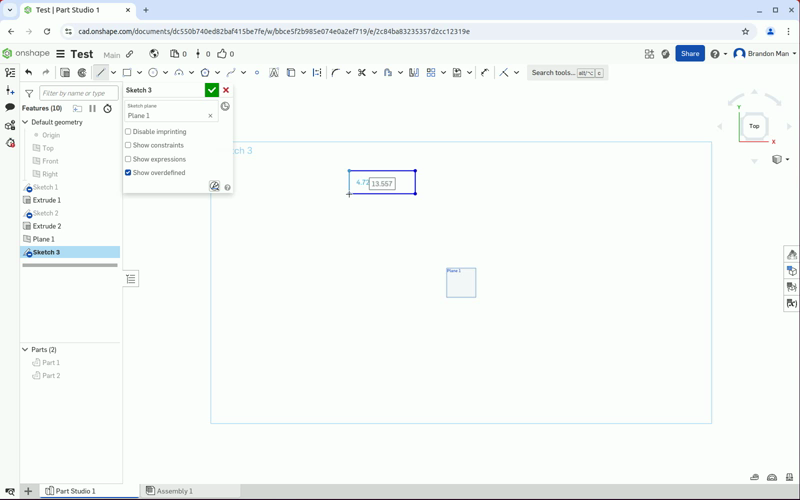
click(349, 193)
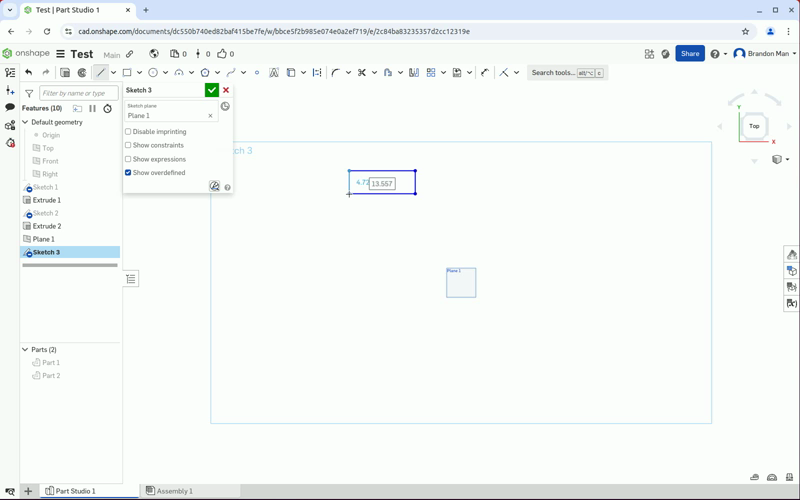
key(esc)
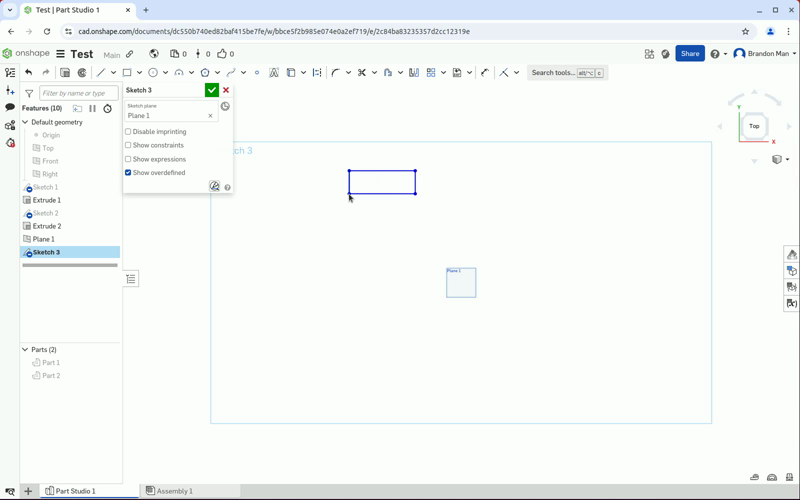
mouse_move(407, 190)
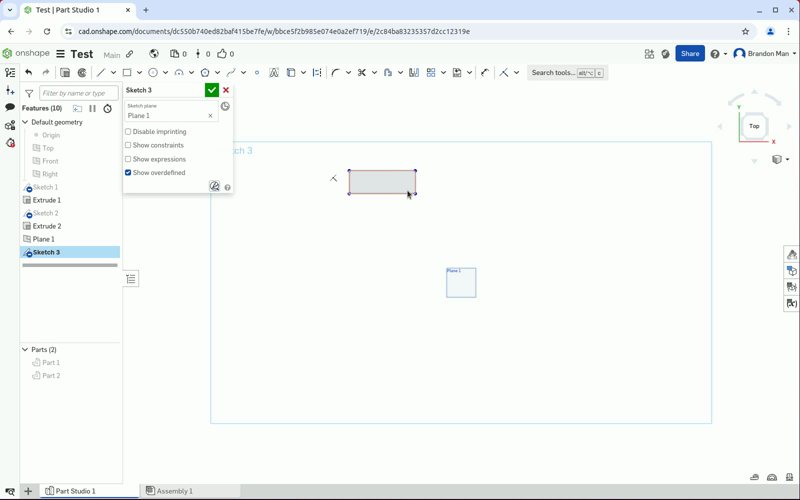
scroll(6)
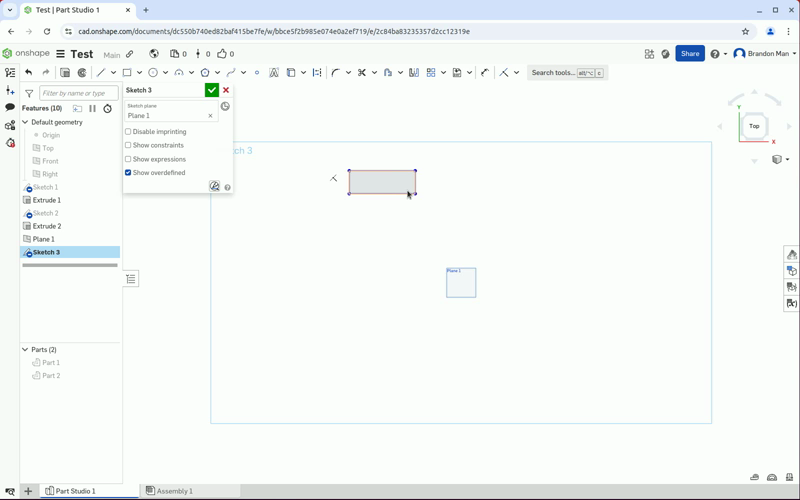
scroll(6)
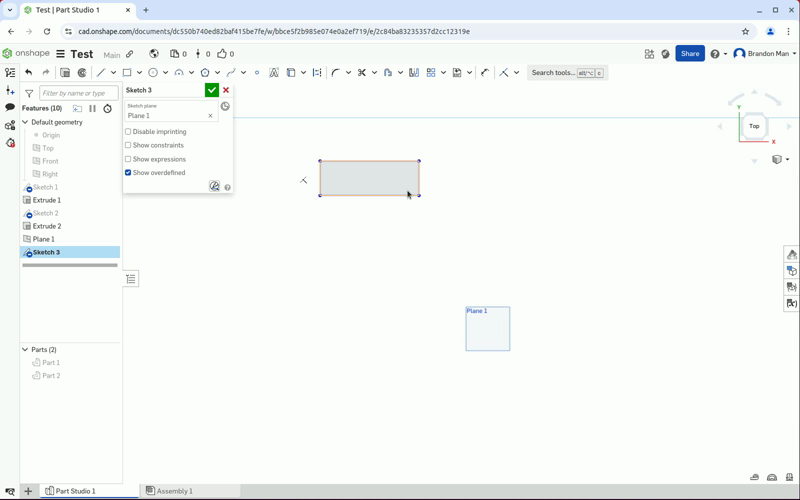
scroll(6)
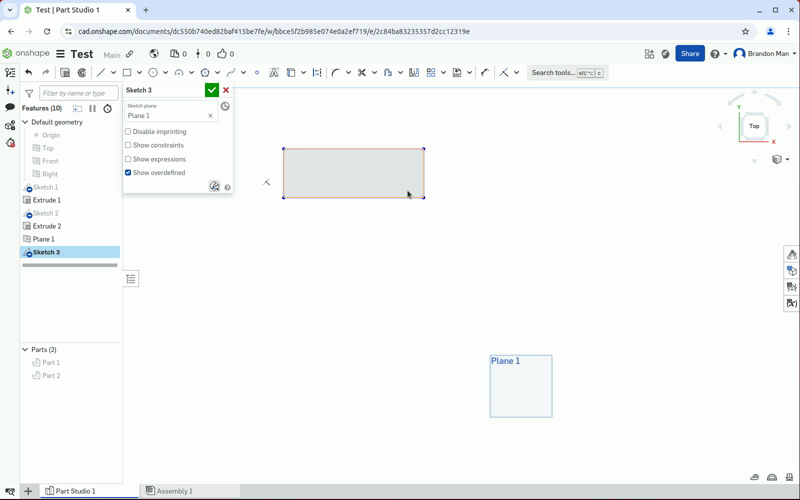
scroll(6)
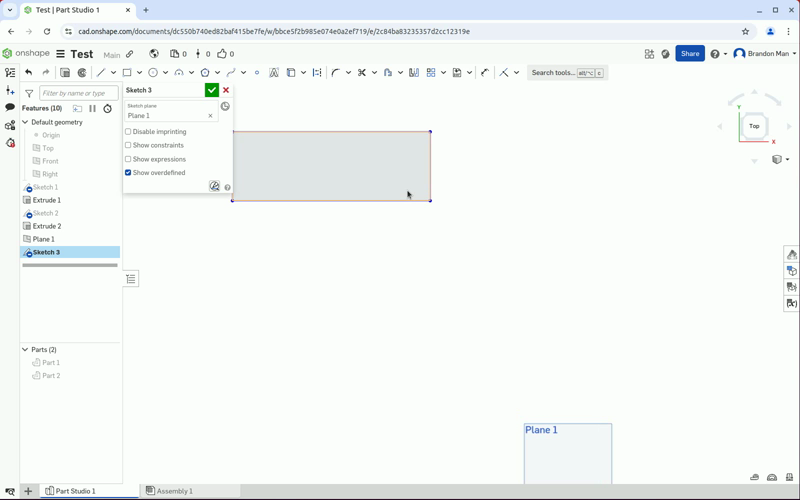
scroll(6)
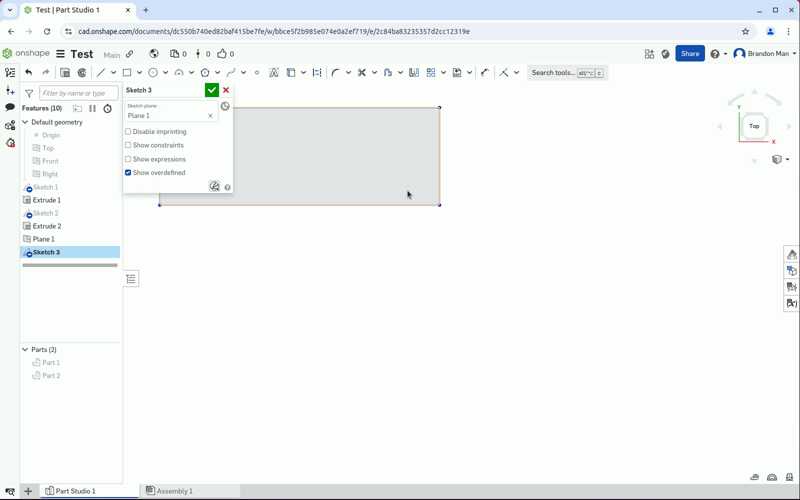
scroll(6)
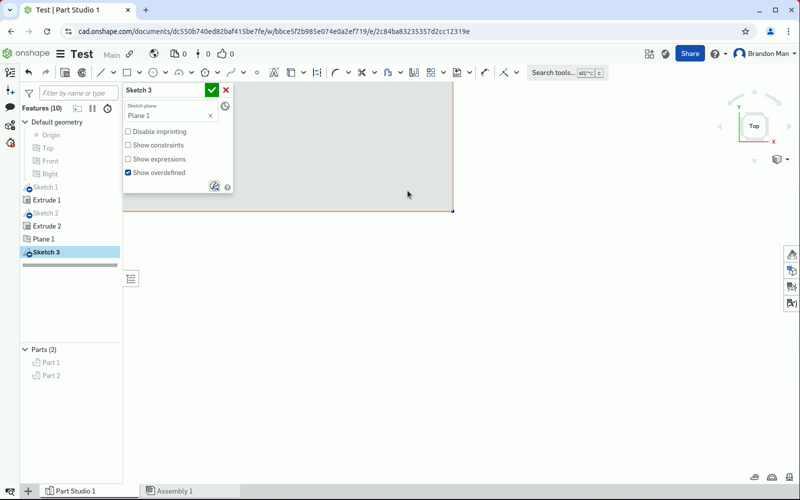
scroll(6)
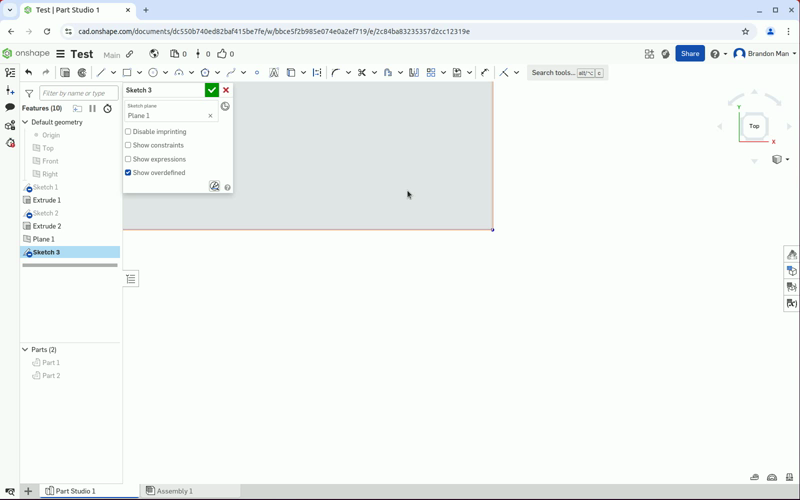
click(407, 190)
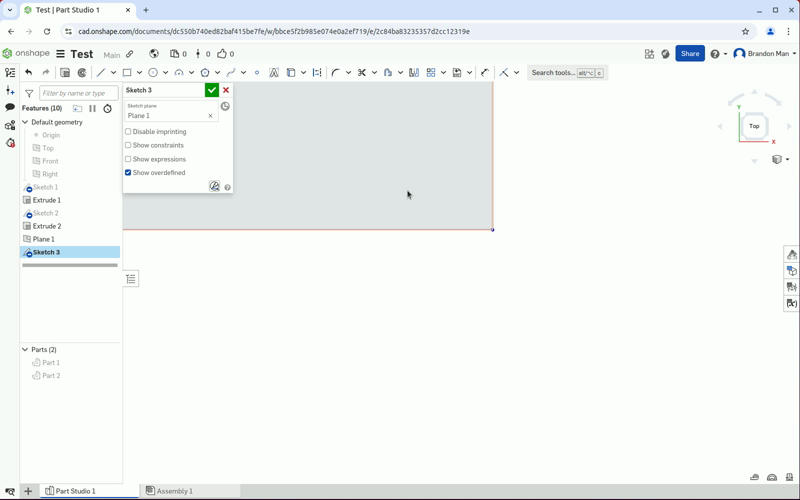
scroll(-6)
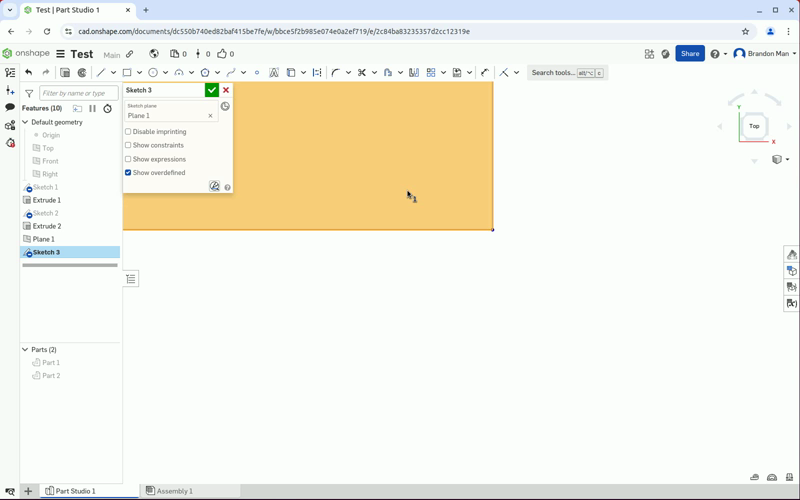
scroll(-6)
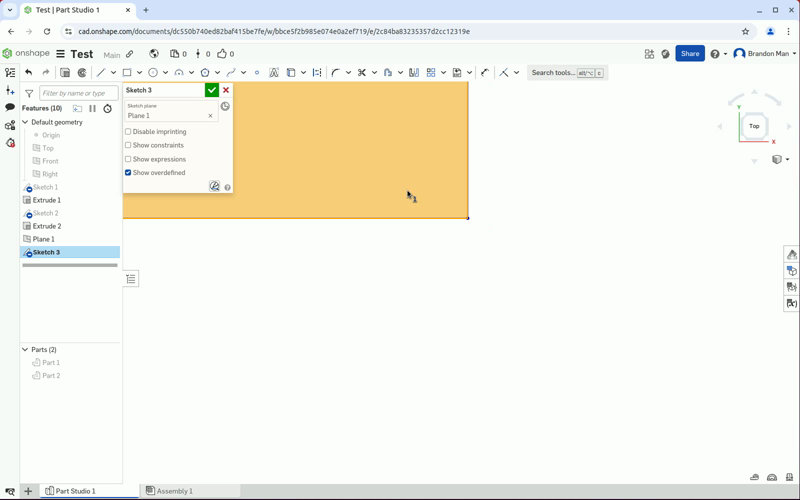
scroll(-6)
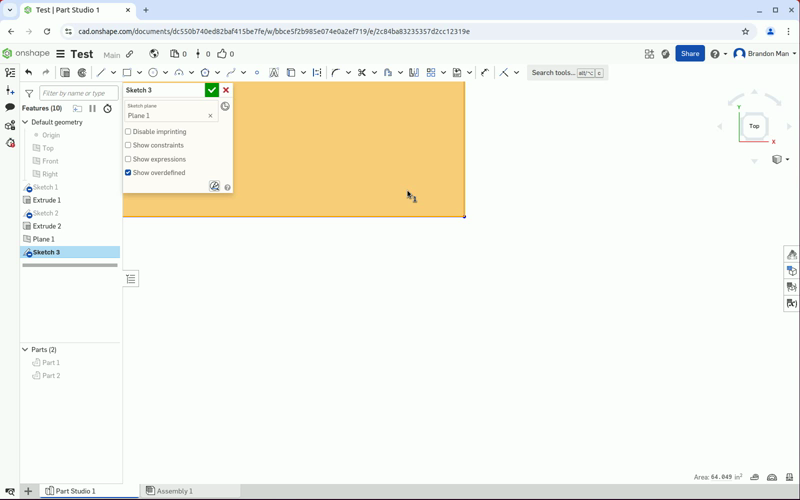
scroll(-6)
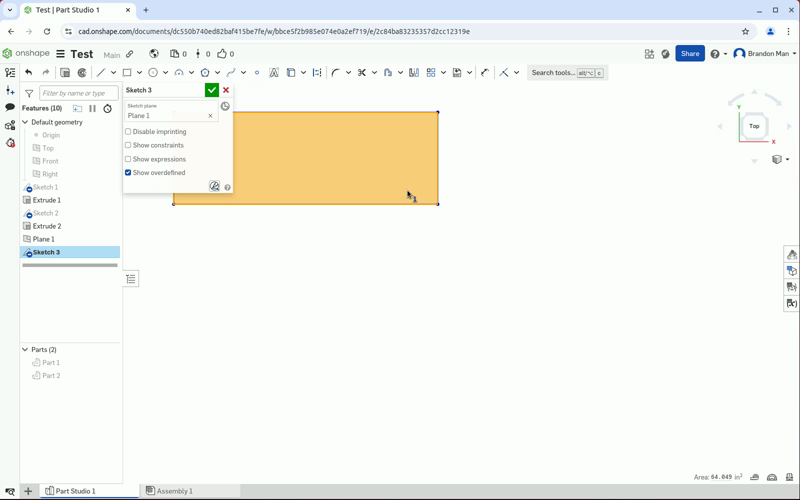
scroll(-6)
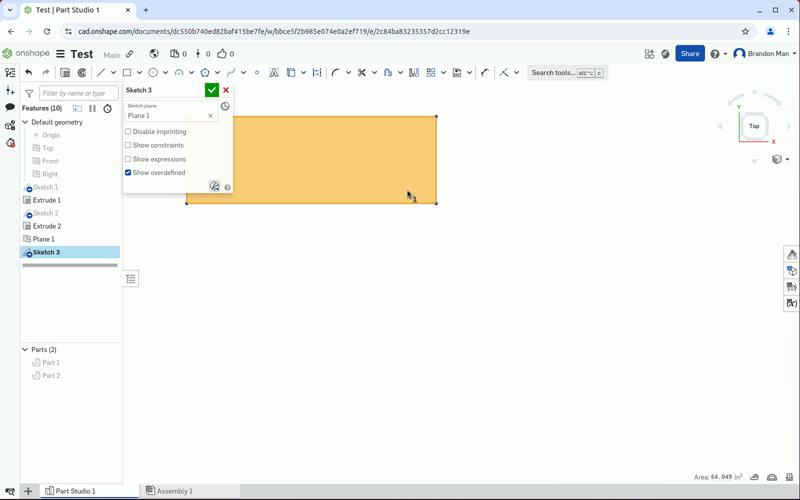
scroll(-6)
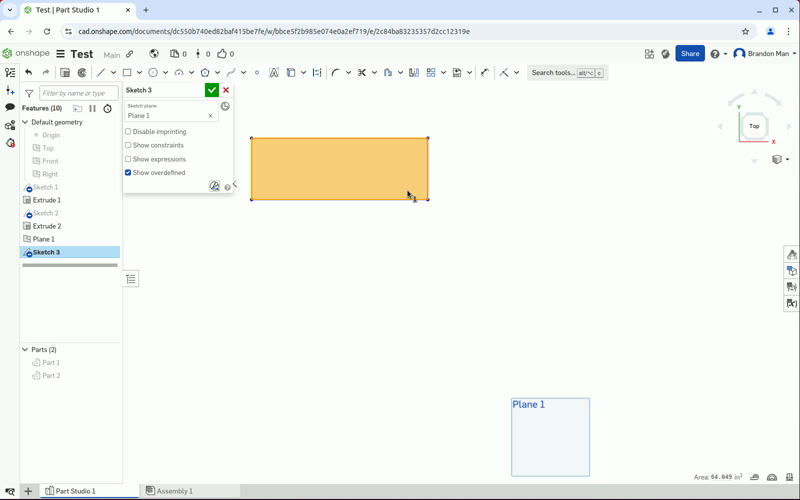
scroll(-6)
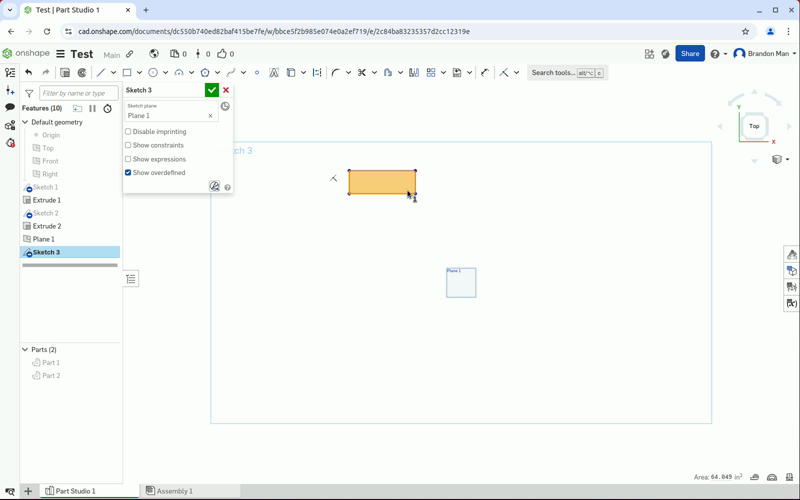
mouse_move(73, 352)
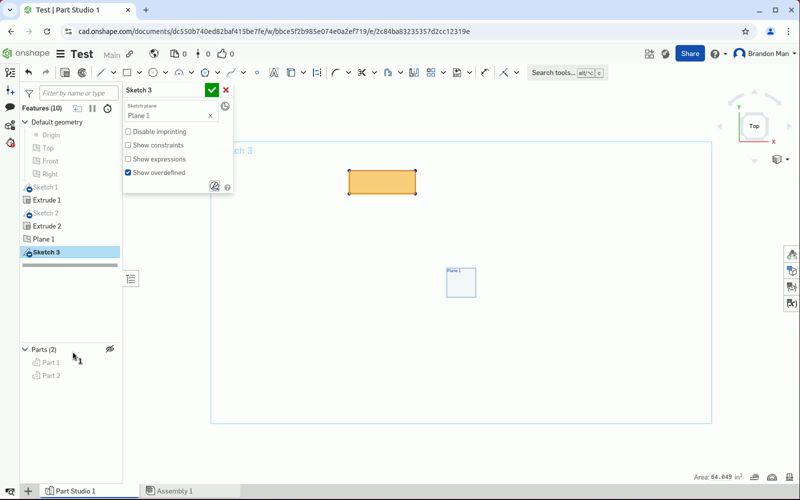
key(shift+y)
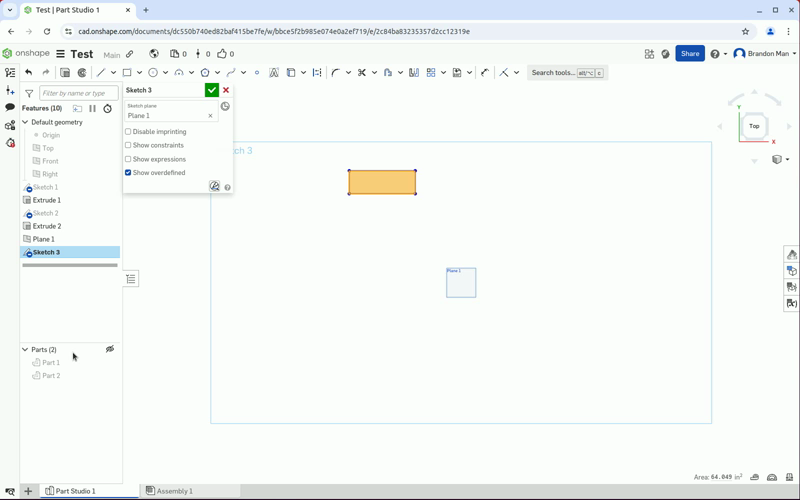
key(shift+e)
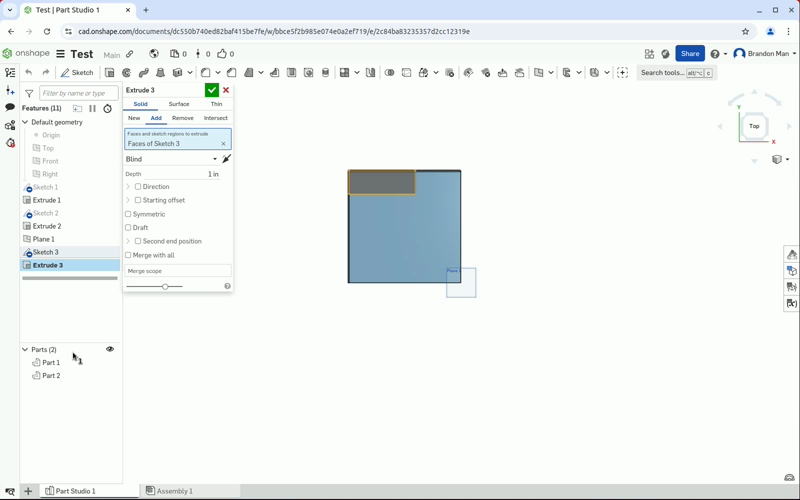
mouse_move(143, 106)
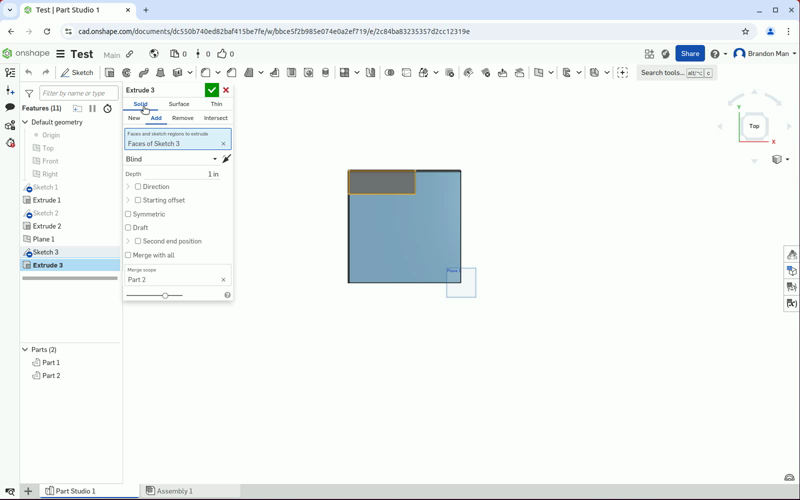
click(143, 106)
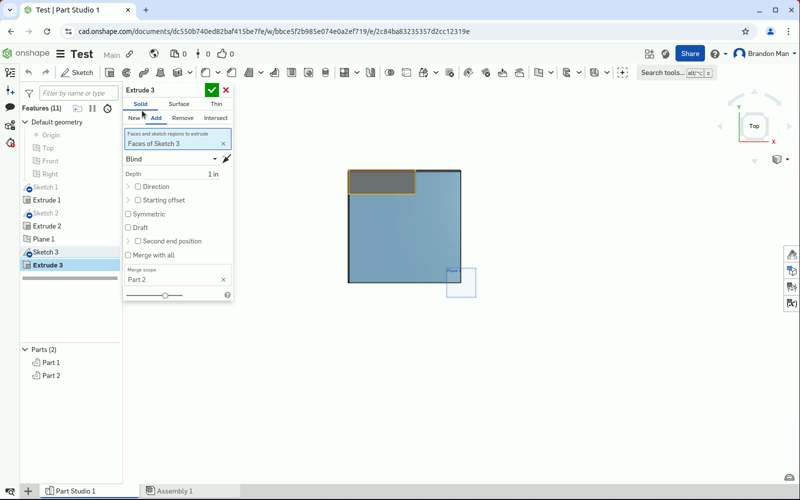
mouse_move(137, 120)
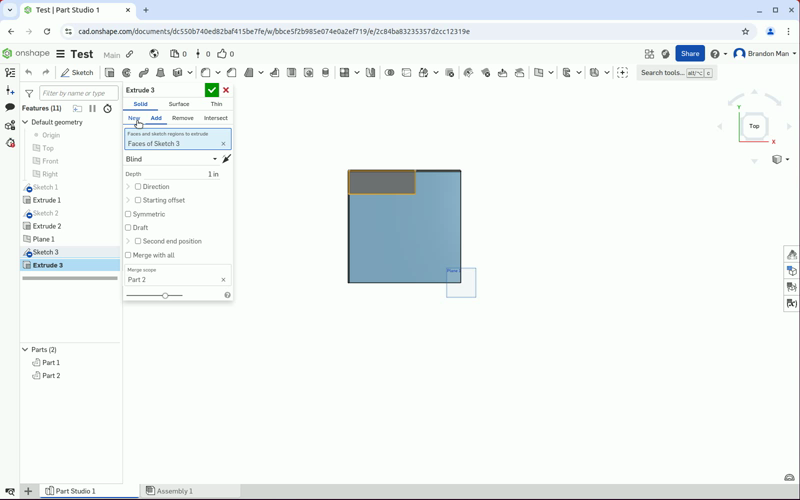
click(137, 120)
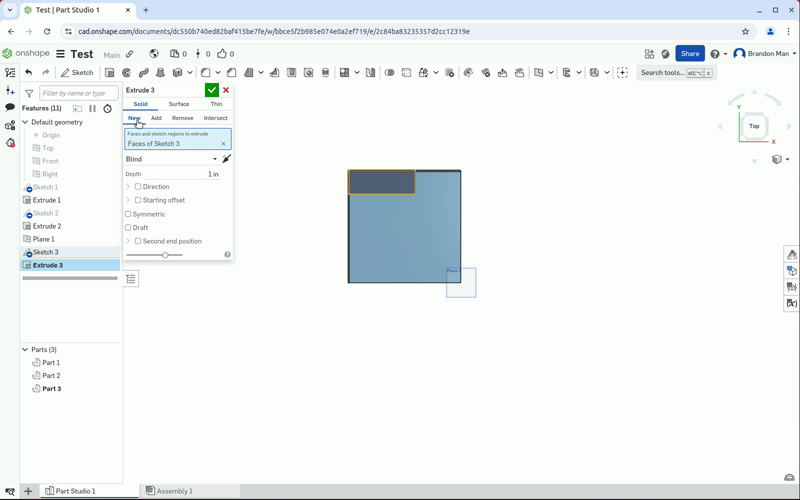
key(tab, 4)
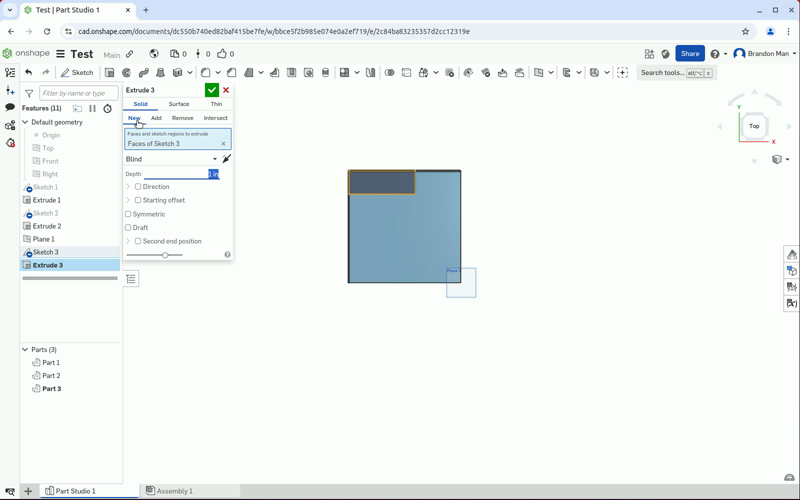
text(5.296)
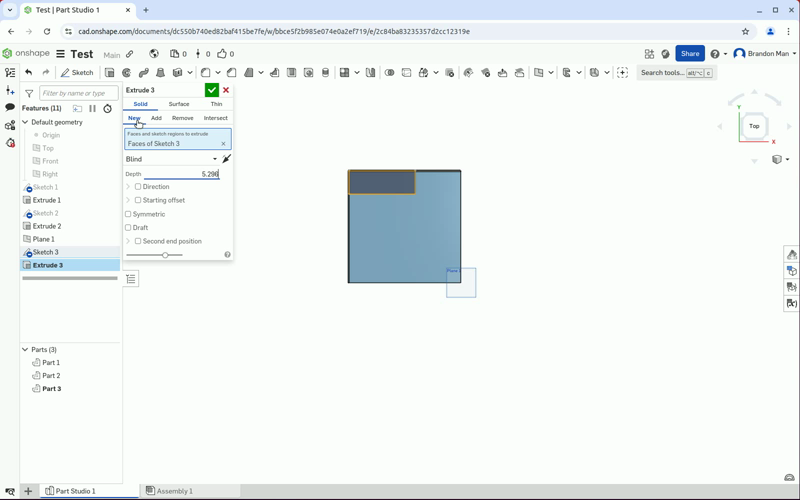
key(enter)
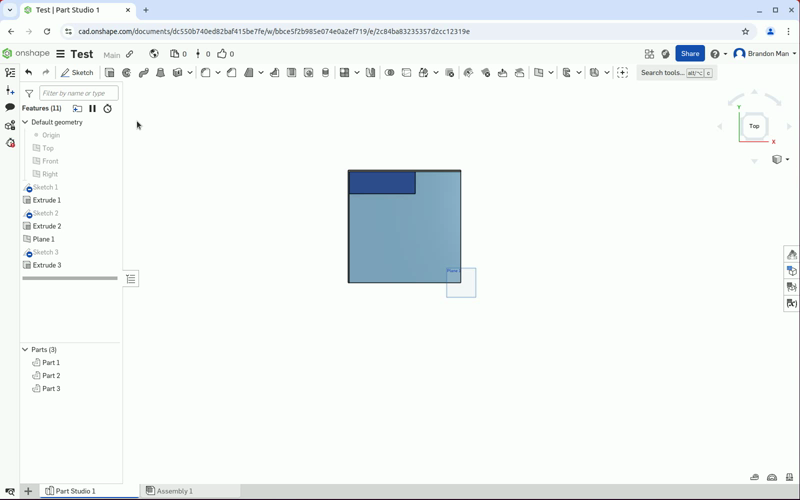
key(shift+h)
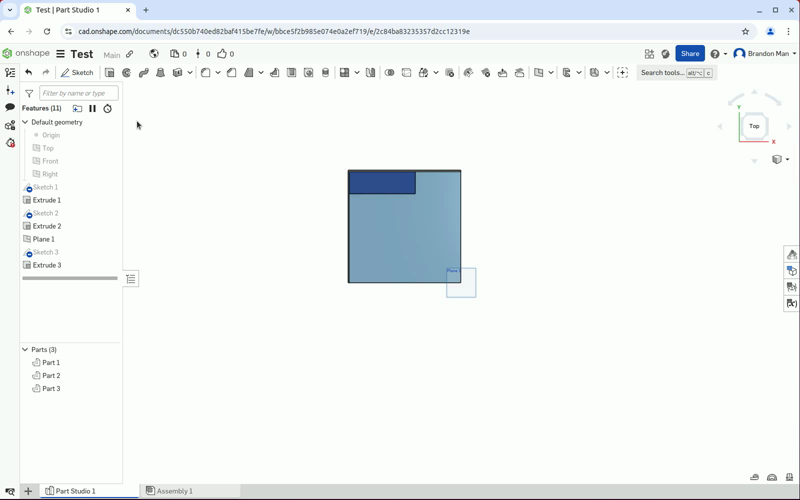
key(shift+h)
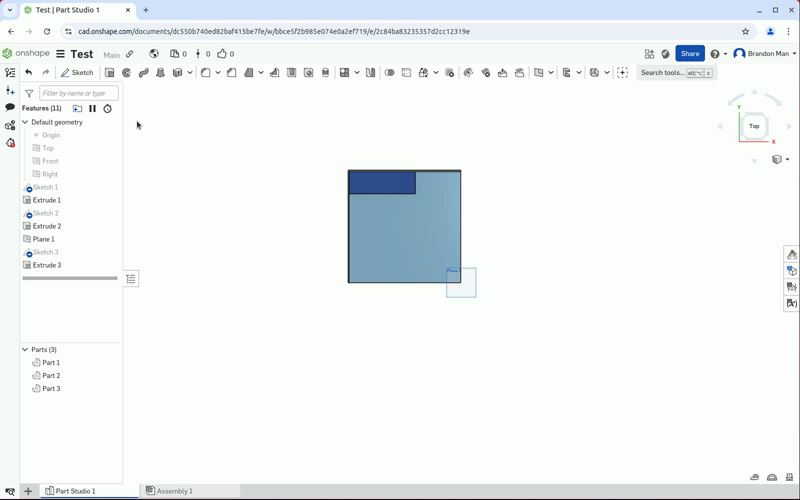
mouse_move(73, 189)
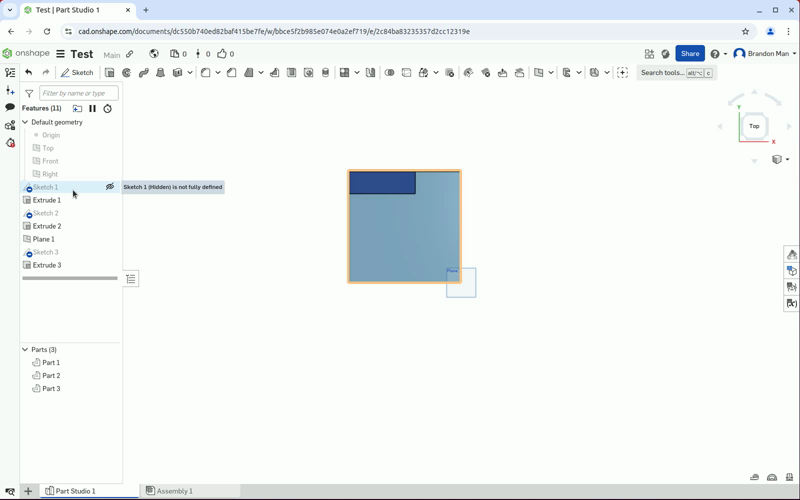
click(73, 189)
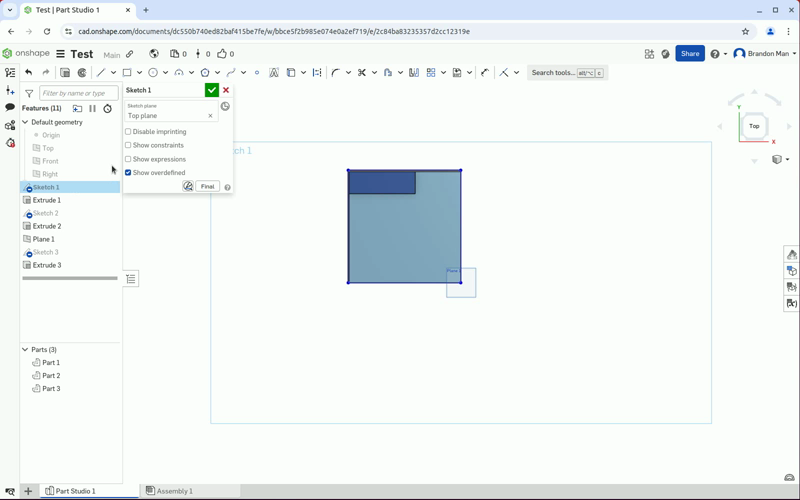
mouse_move(229, 92)
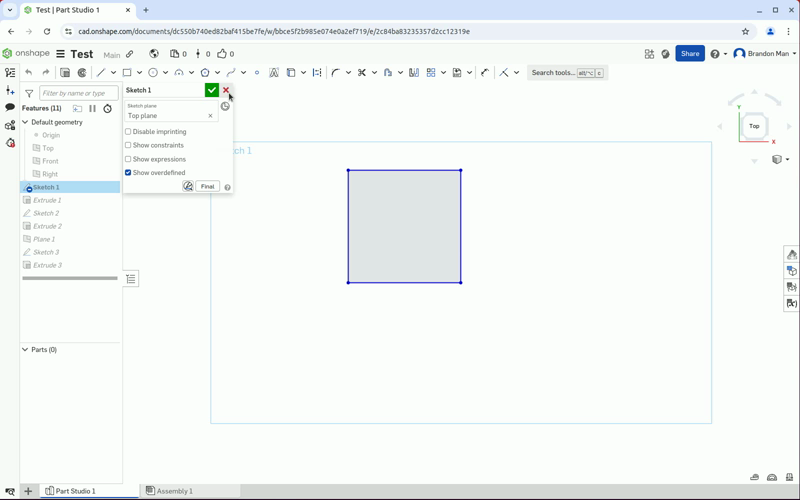
click(229, 92)
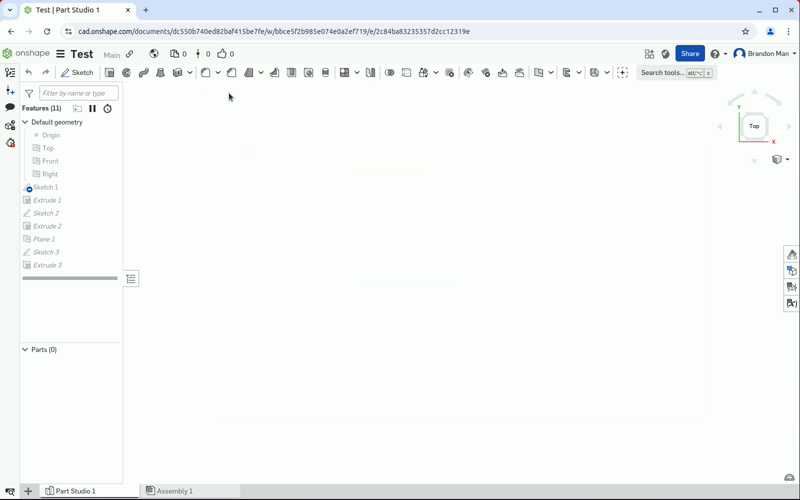
key(shift+s)
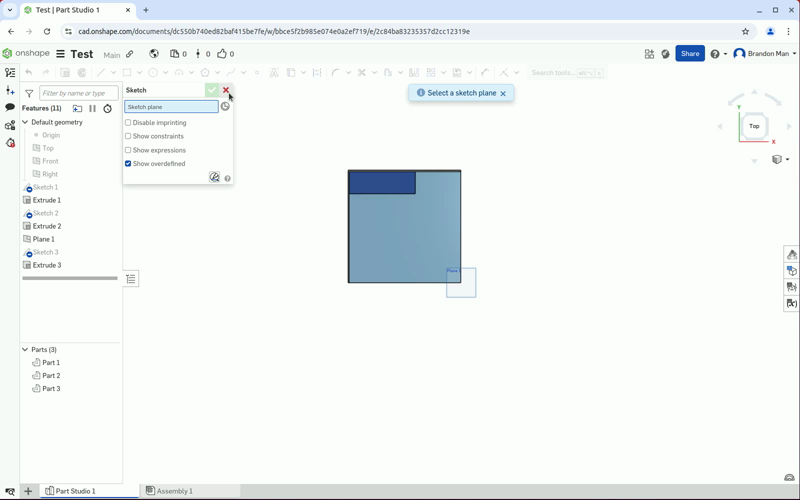
mouse_move(73, 241)
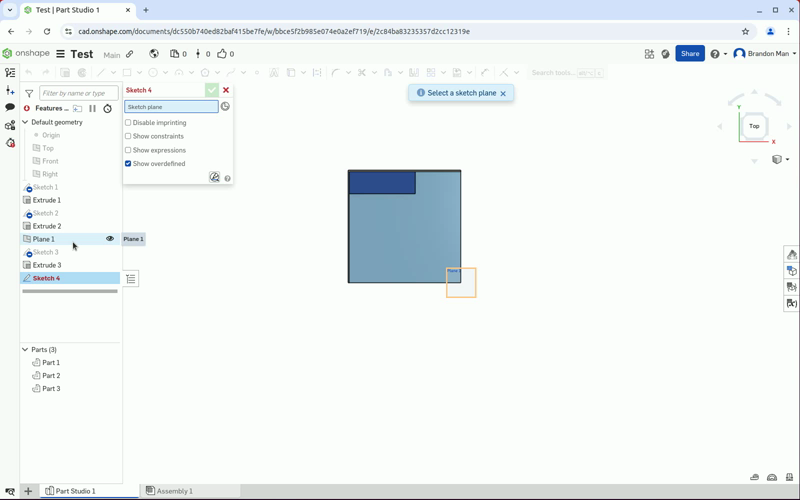
click(73, 241)
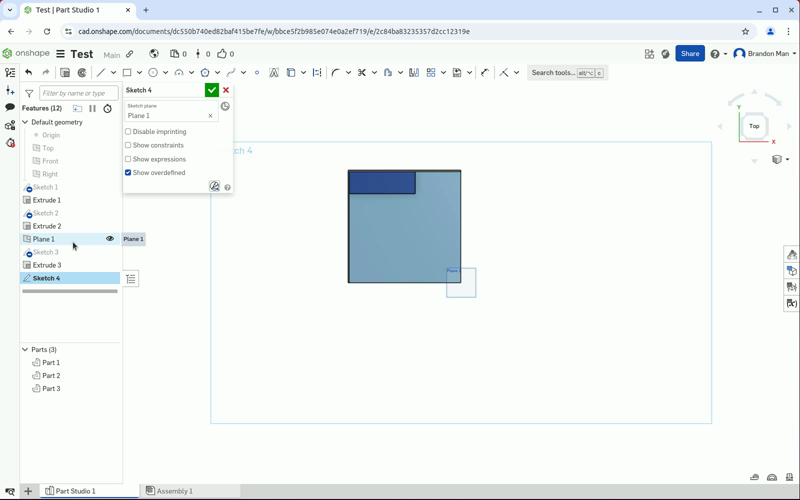
mouse_move(73, 352)
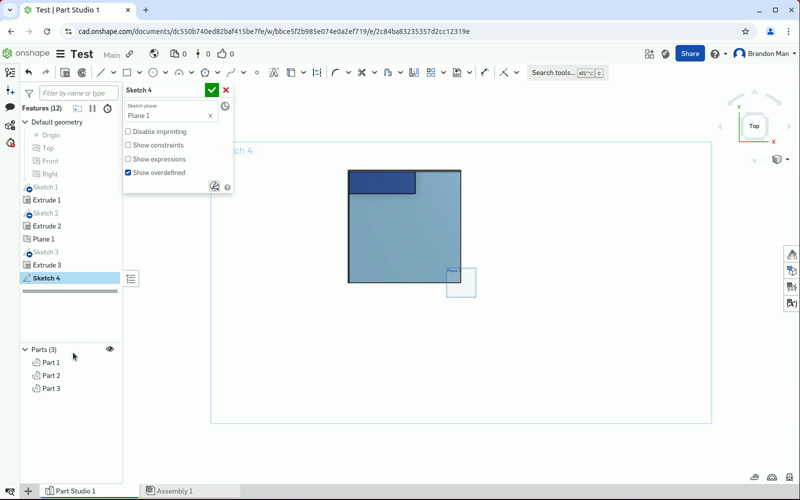
key(y)
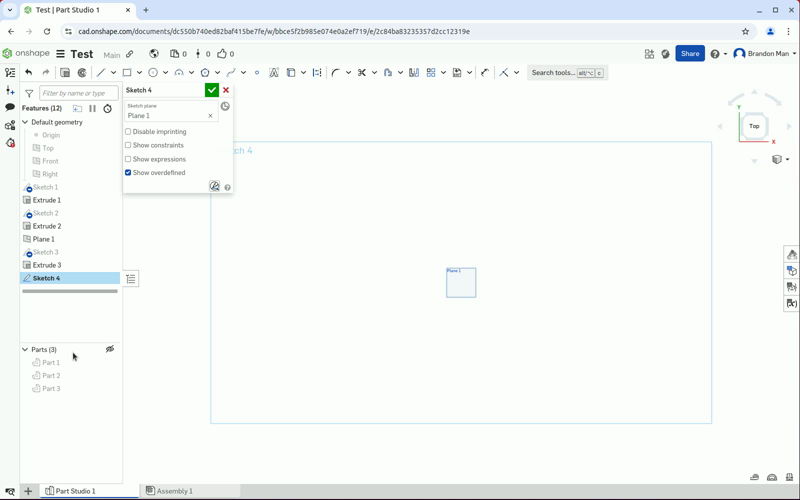
key(l)
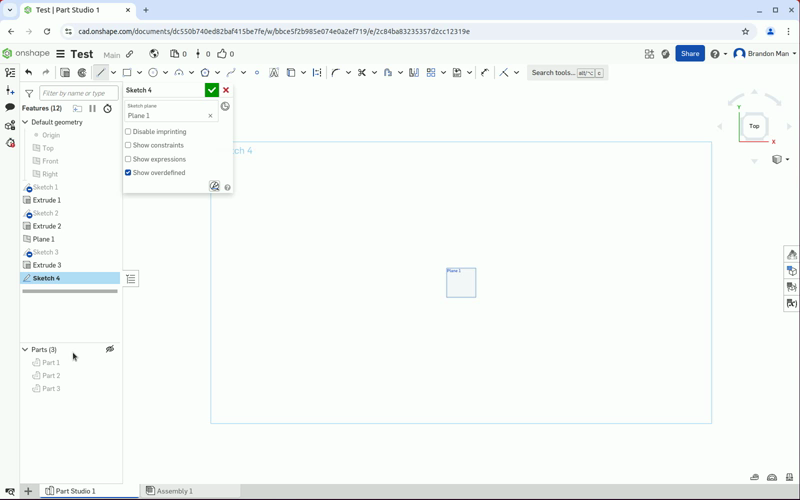
key_down(shift)
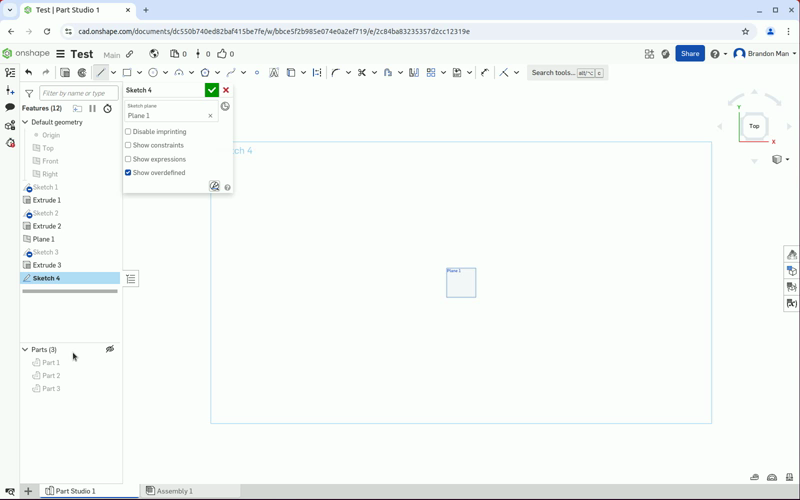
mouse_move(349, 282)
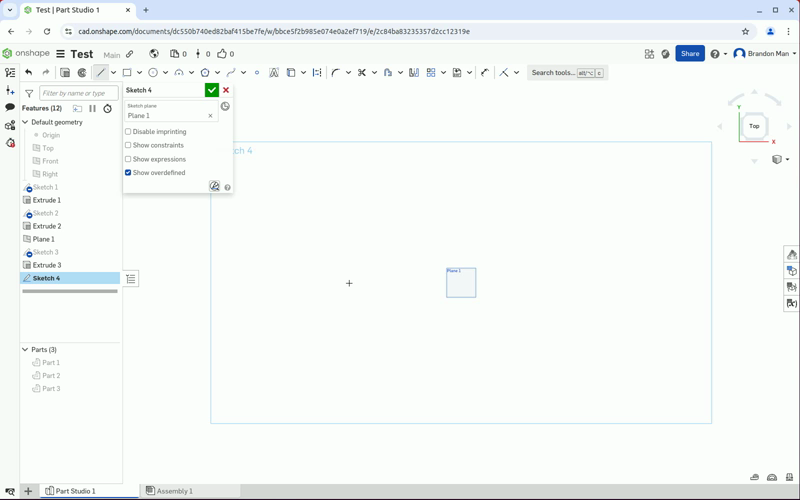
click(349, 282)
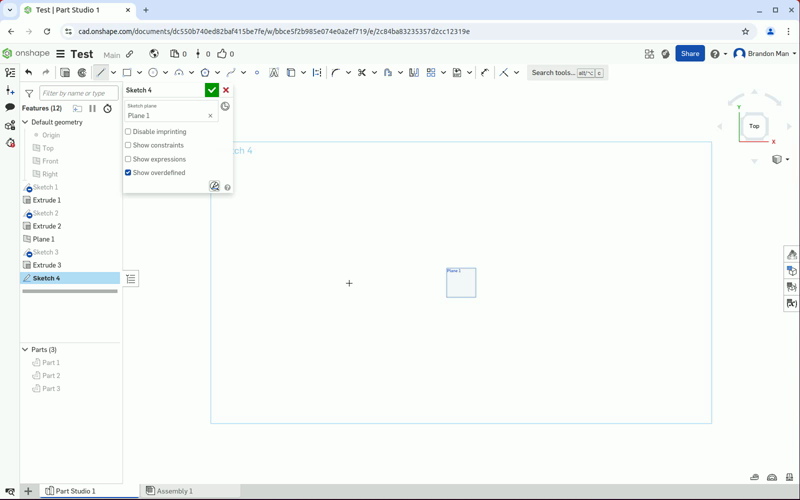
key_up(shift)
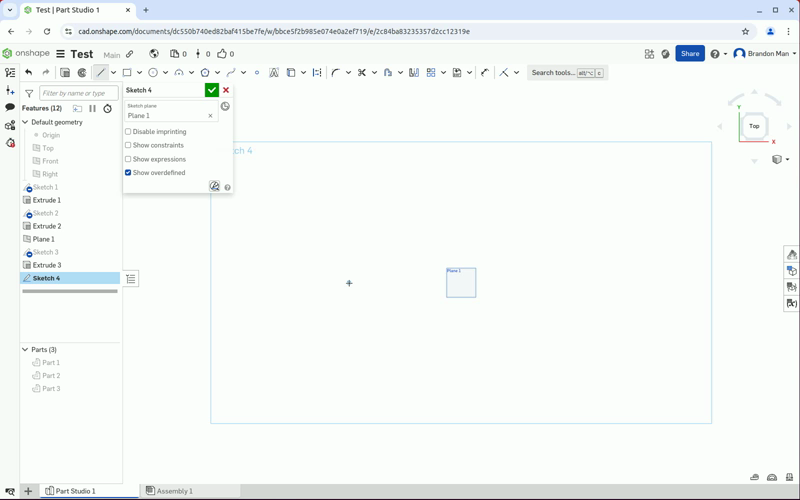
key_down(shift)
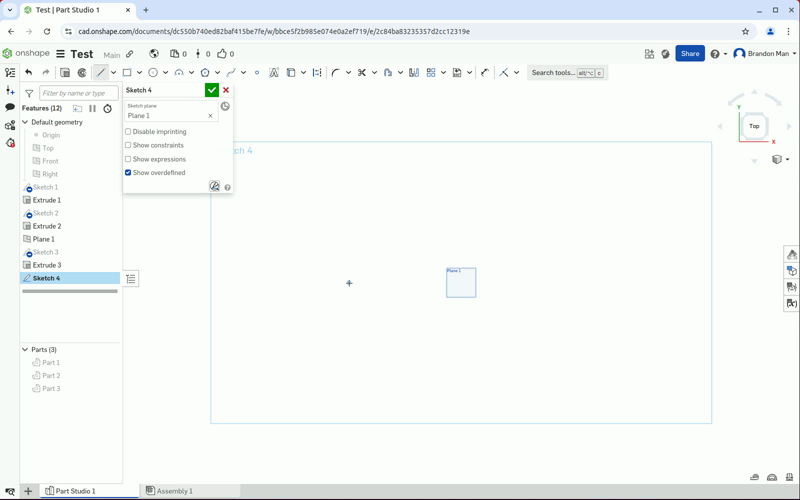
mouse_move(379, 282)
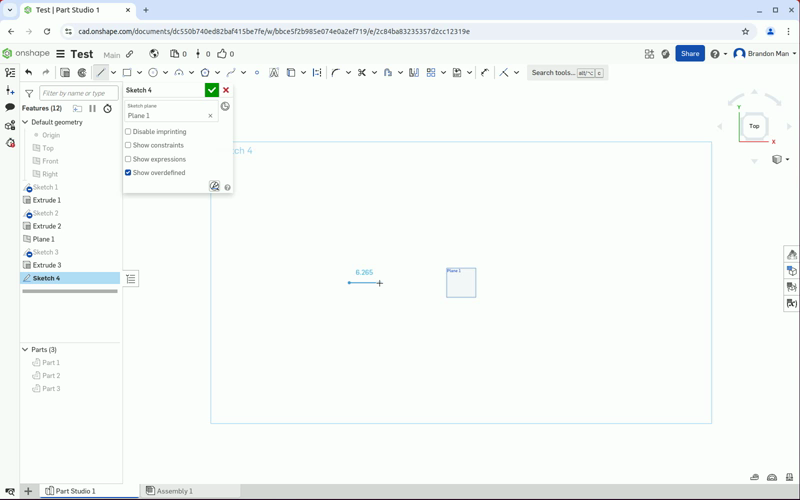
mouse_move(372, 282)
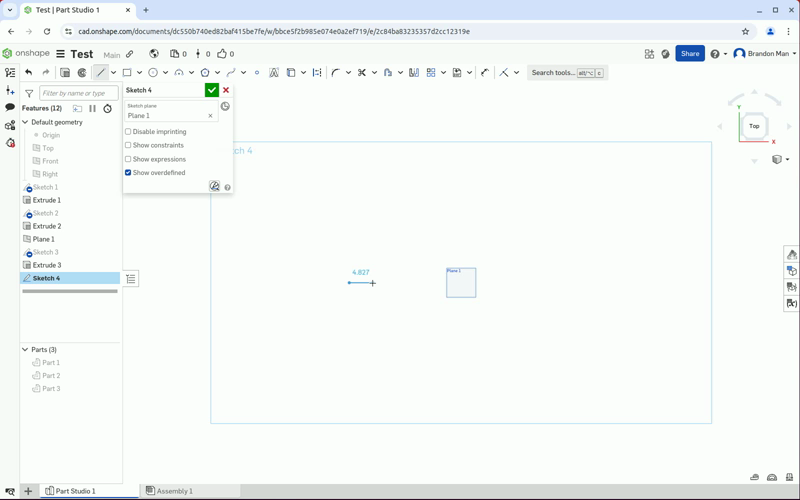
click(372, 282)
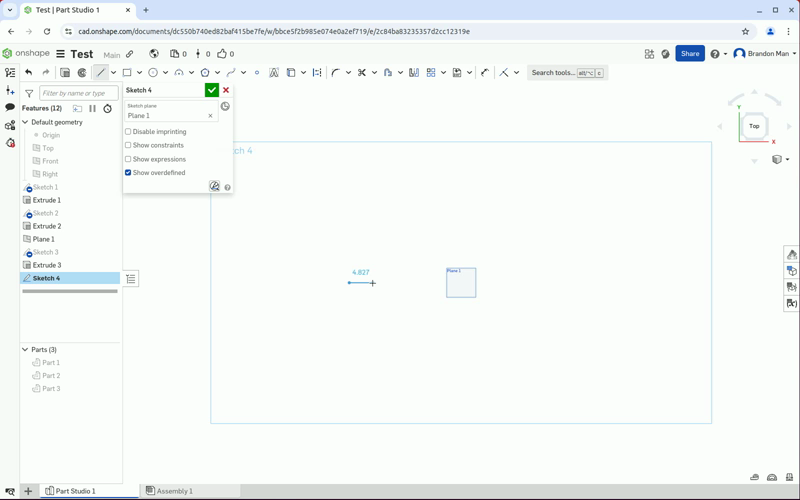
key_up(shift)
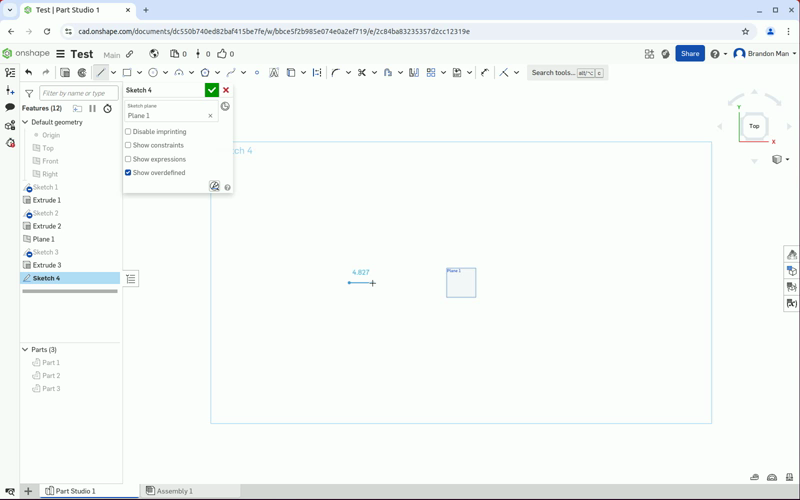
key_down(shift)
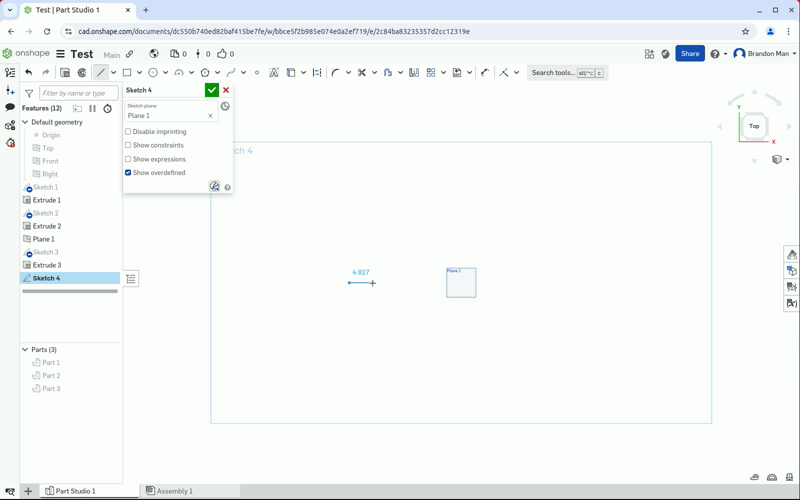
mouse_move(402, 282)
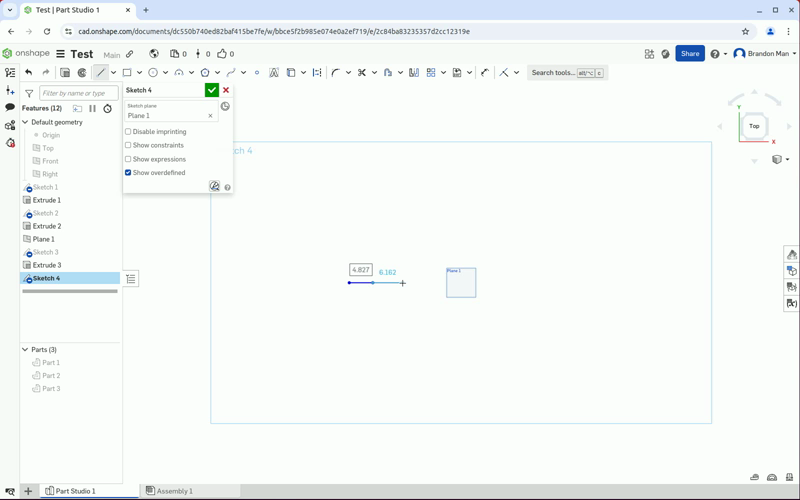
mouse_move(372, 259)
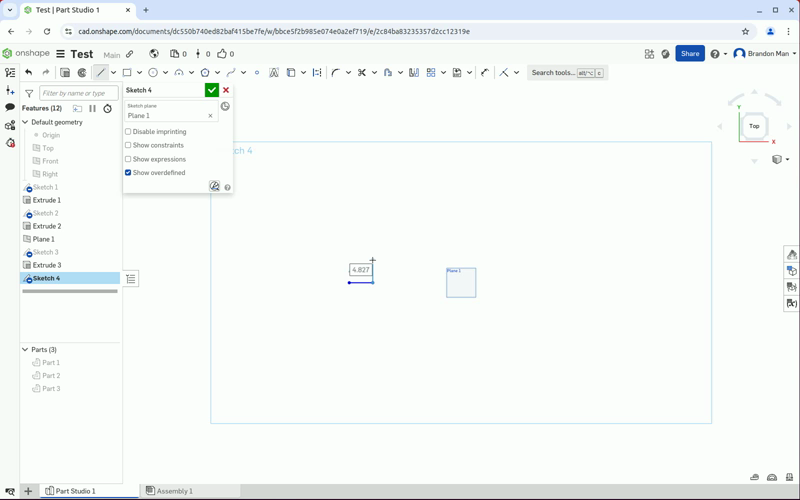
click(372, 259)
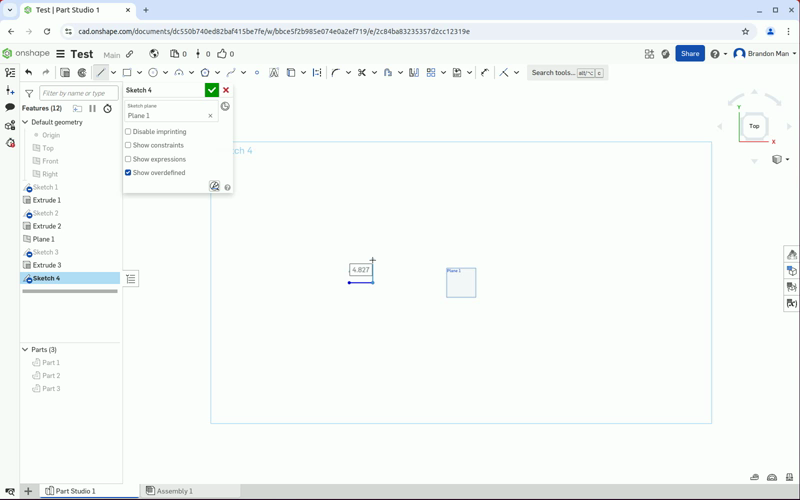
key_up(shift)
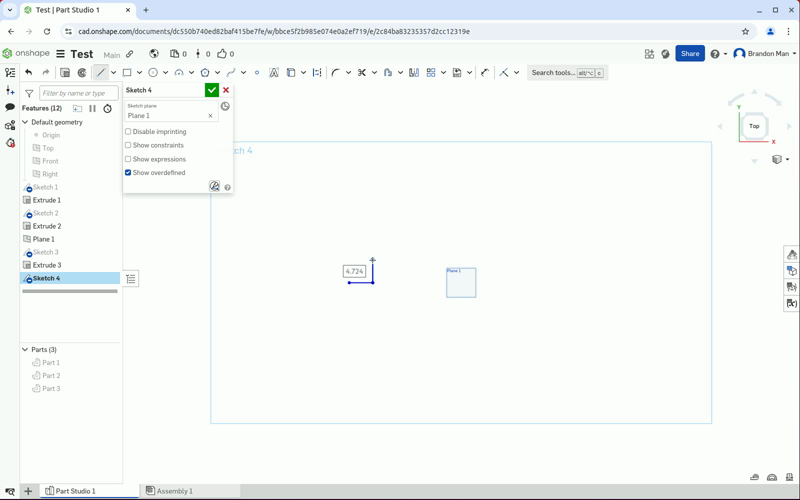
key_down(shift)
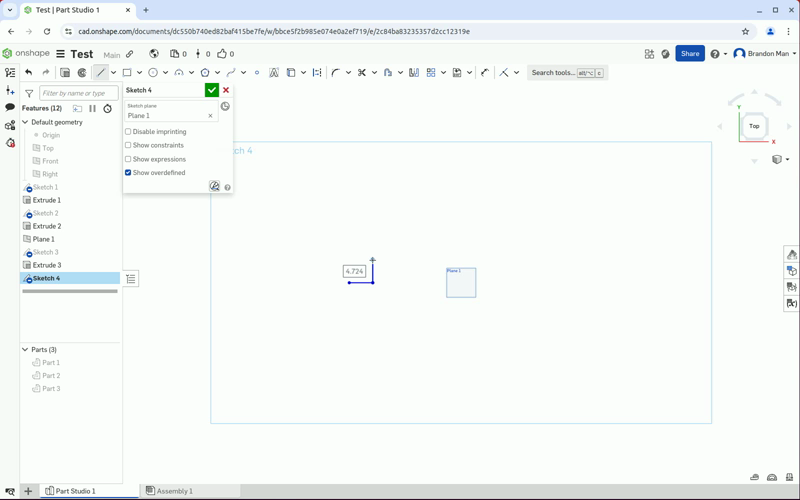
mouse_move(402, 259)
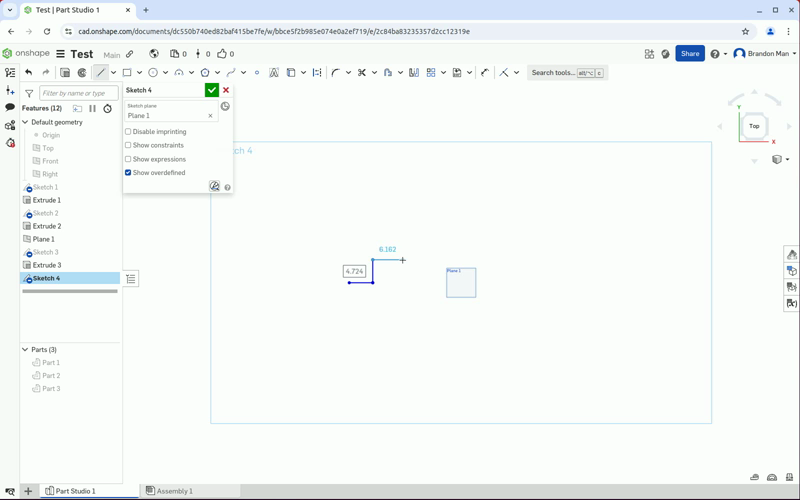
mouse_move(349, 259)
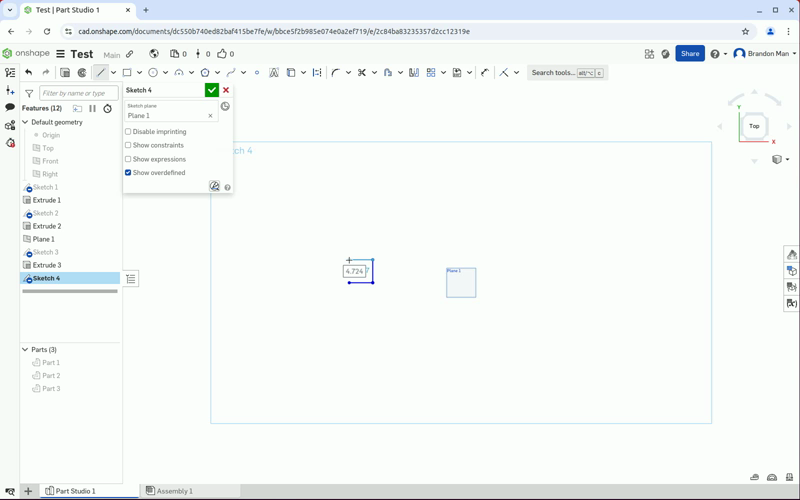
click(349, 259)
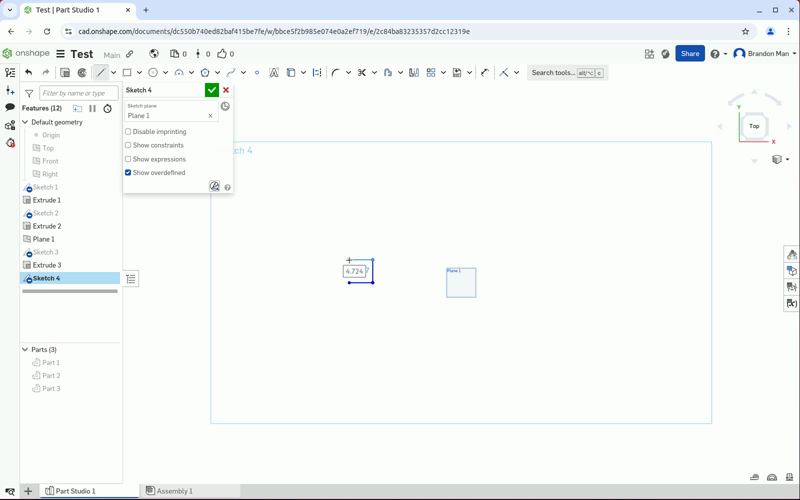
key_up(shift)
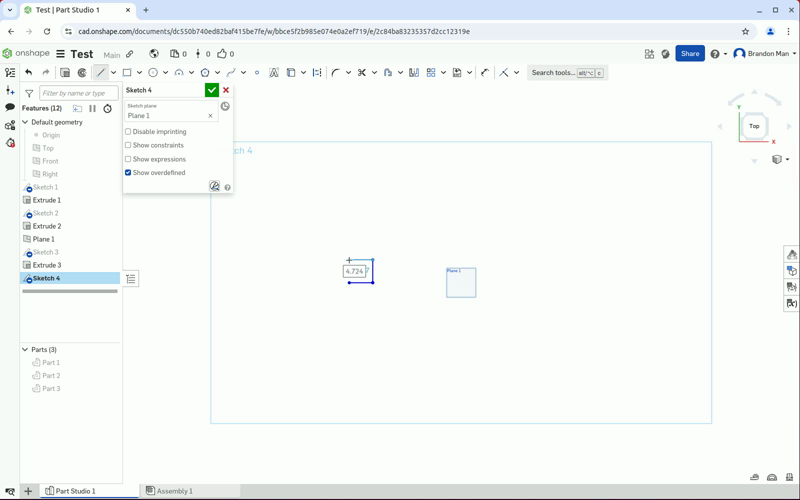
mouse_move(379, 259)
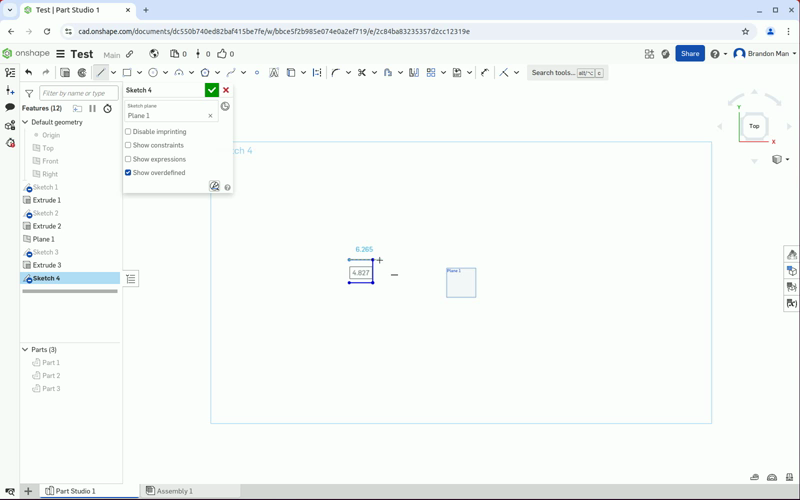
key_down(shift)
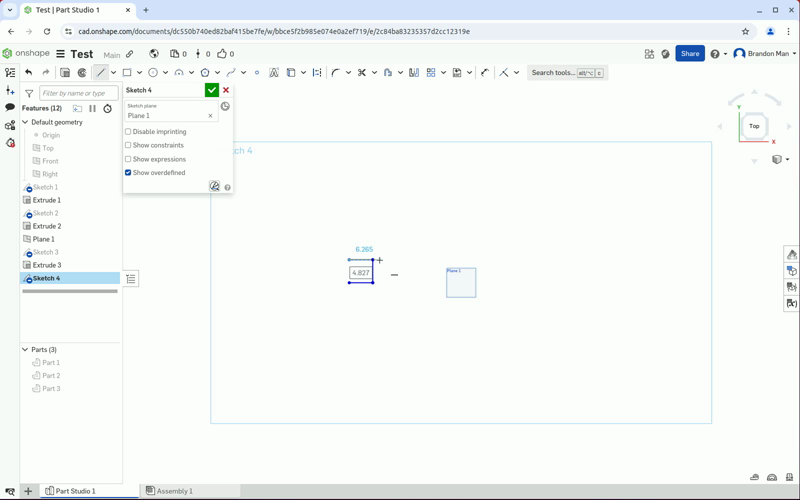
mouse_move(349, 282)
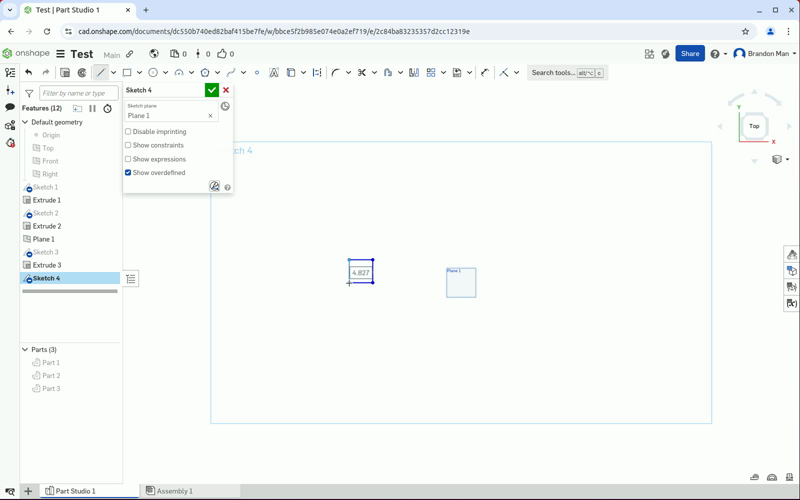
key_up(shift)
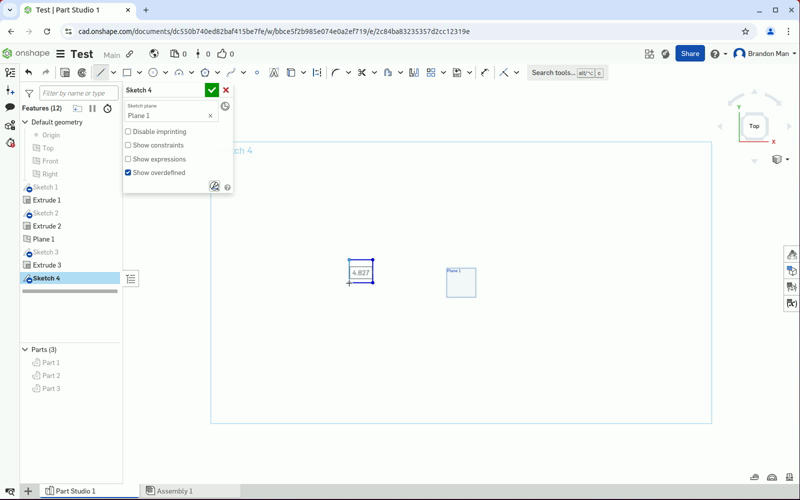
click(349, 282)
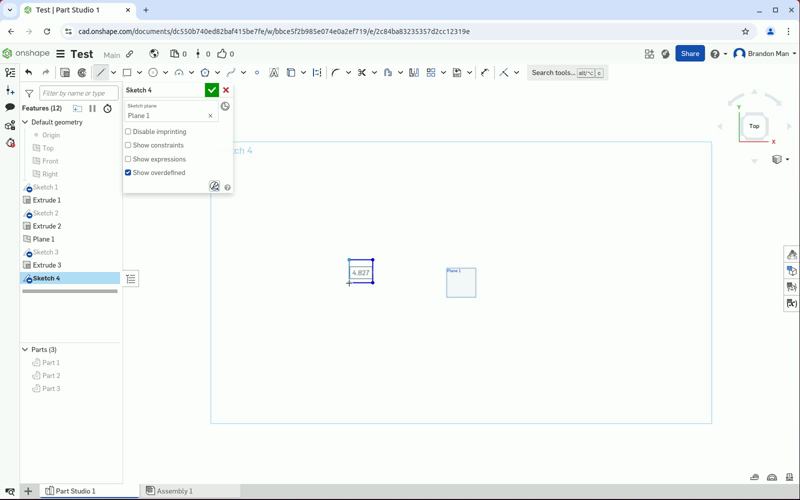
key(esc)
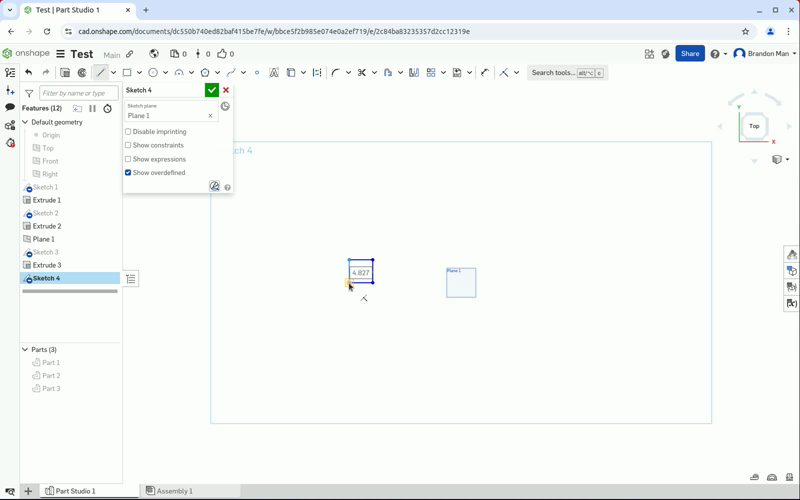
mouse_move(350, 279)
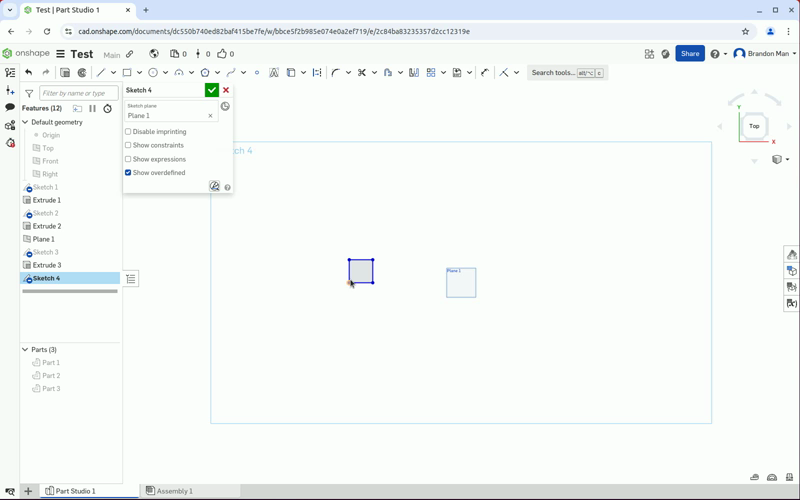
scroll(6)
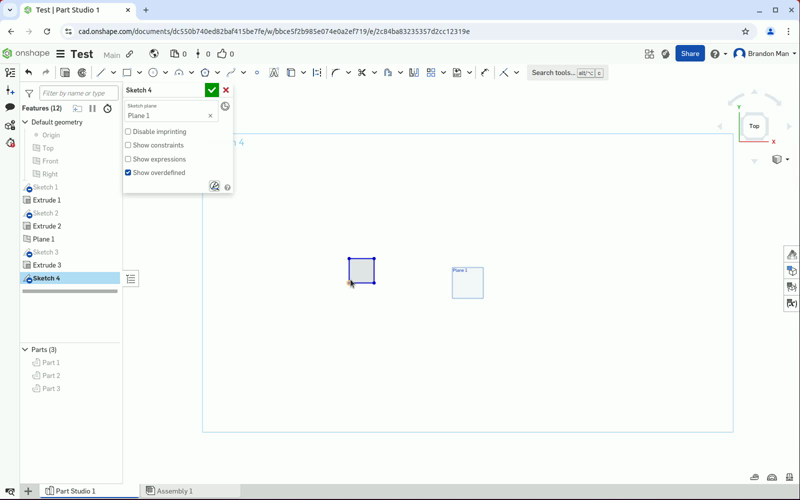
scroll(6)
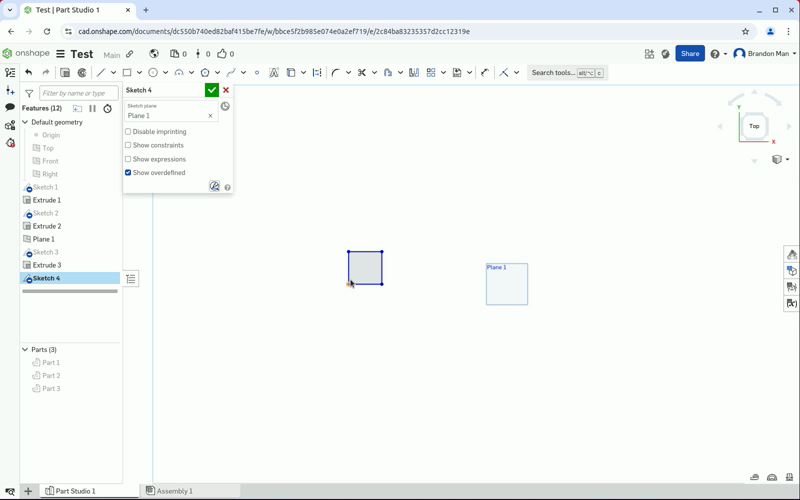
scroll(6)
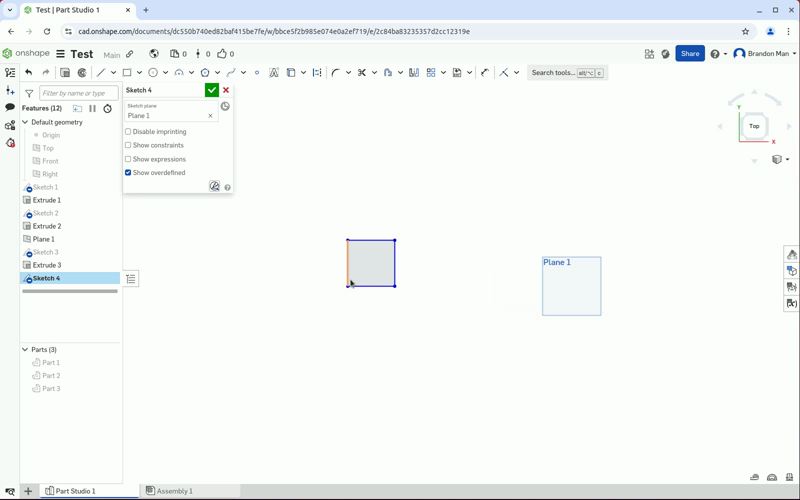
scroll(6)
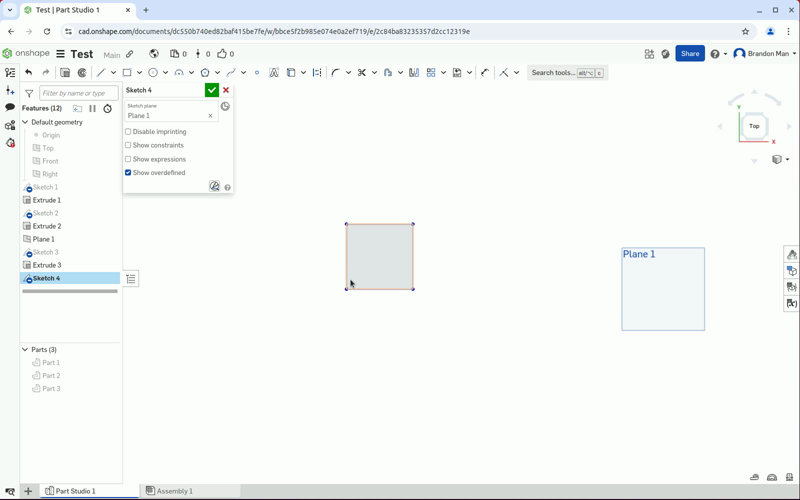
scroll(6)
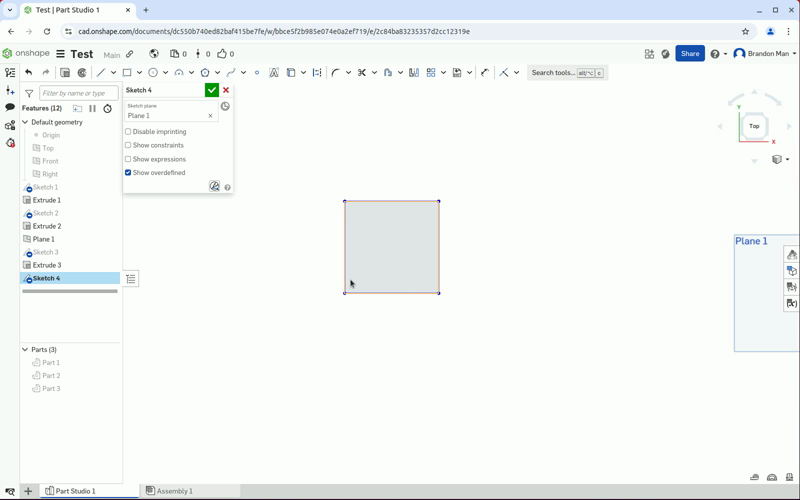
scroll(6)
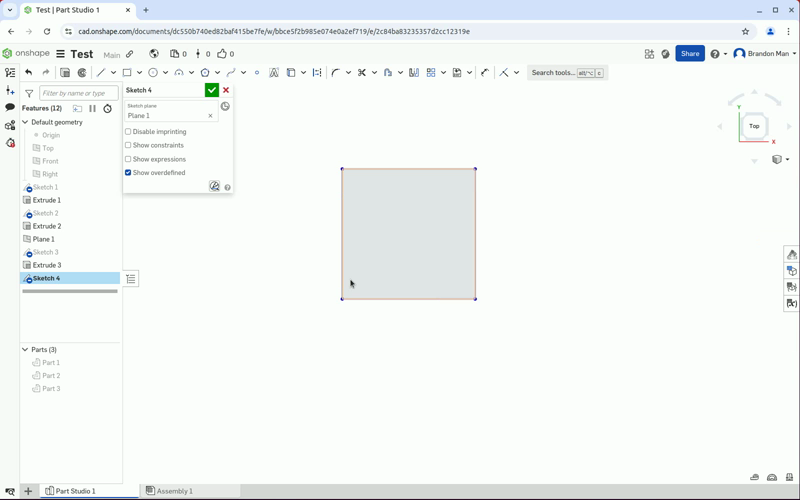
scroll(6)
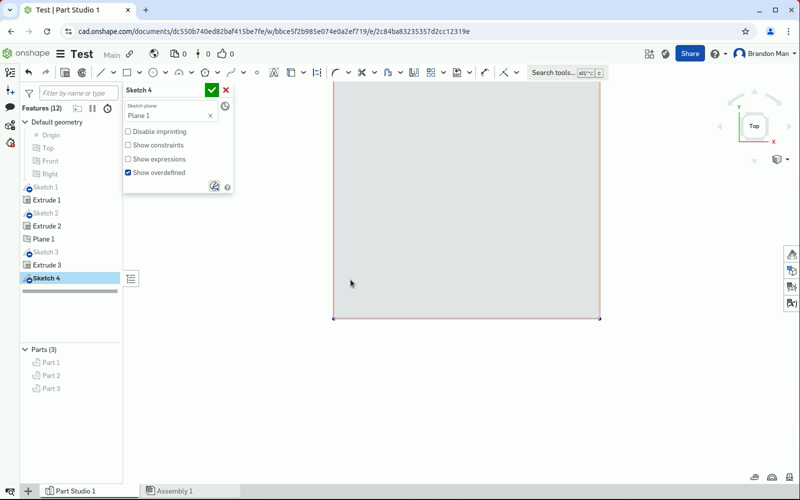
click(350, 279)
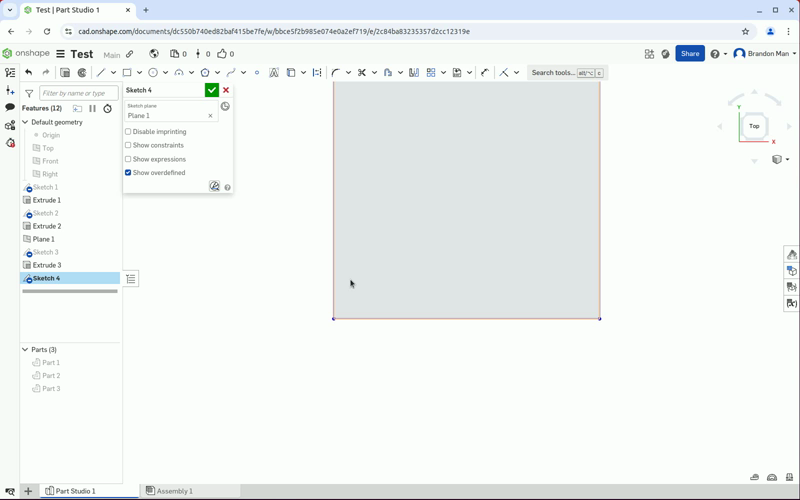
scroll(-6)
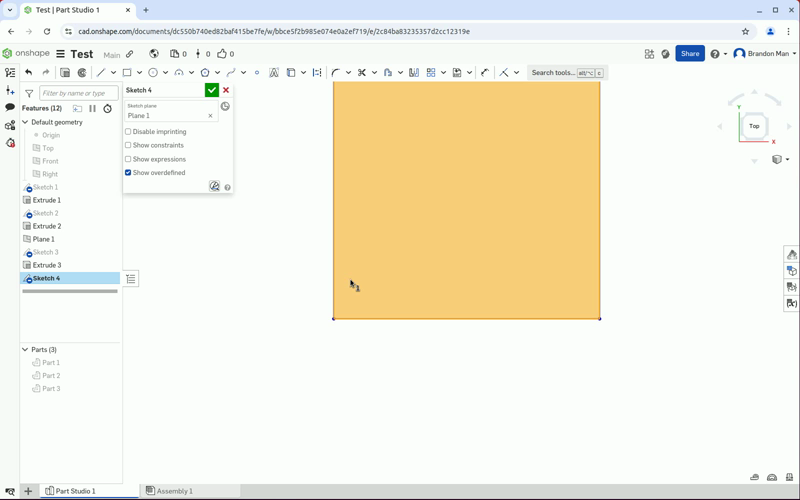
scroll(-6)
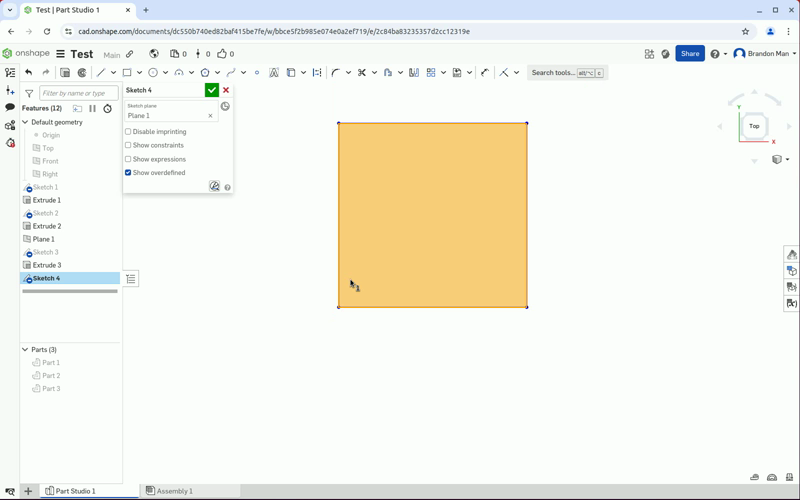
scroll(-6)
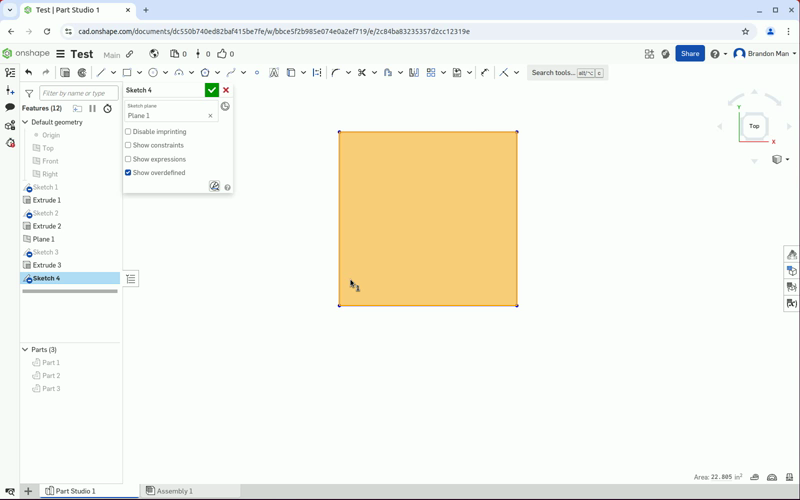
scroll(-6)
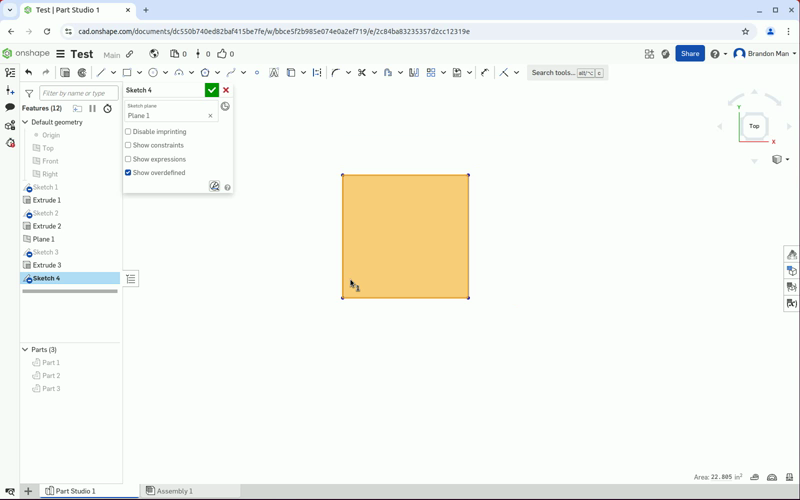
scroll(-6)
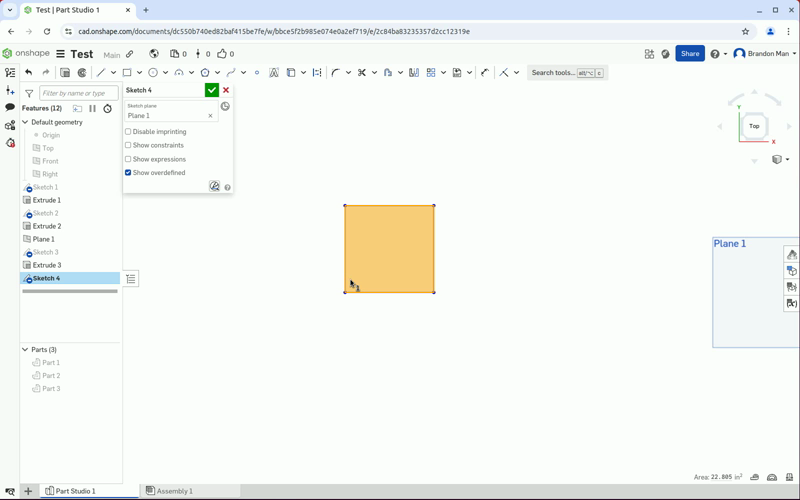
scroll(-6)
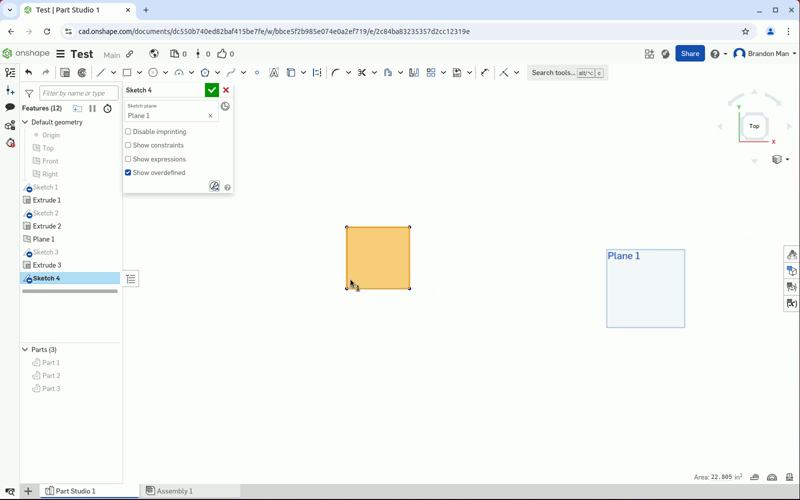
scroll(-6)
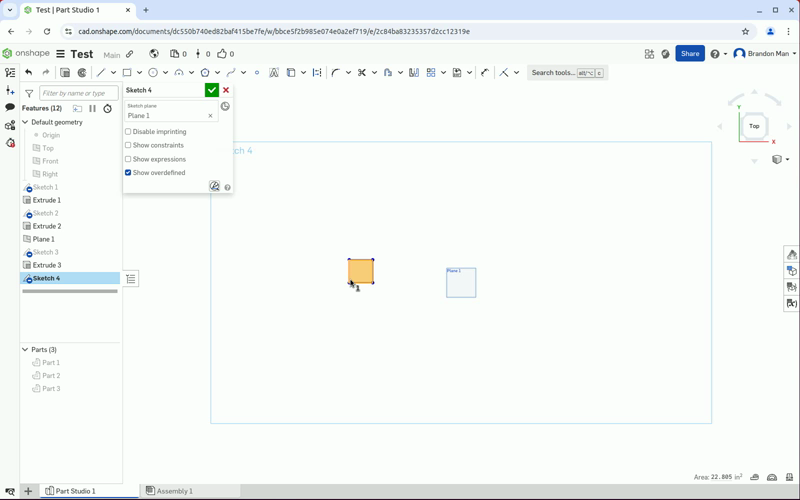
mouse_move(73, 352)
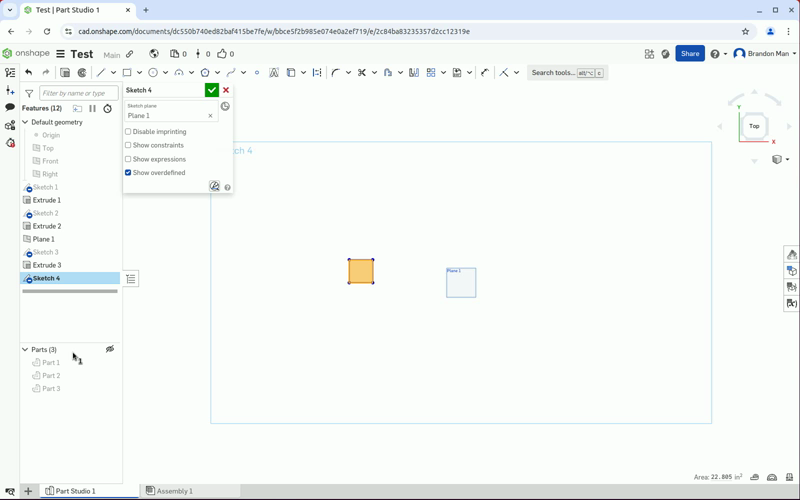
key(shift+y)
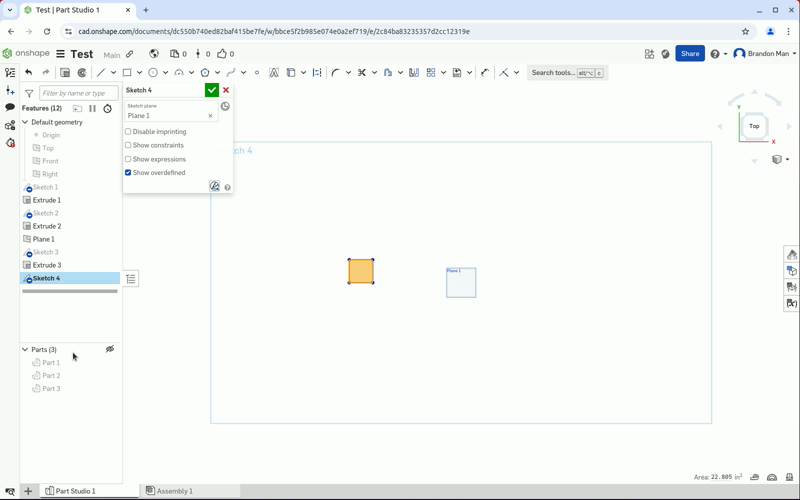
key(shift+e)
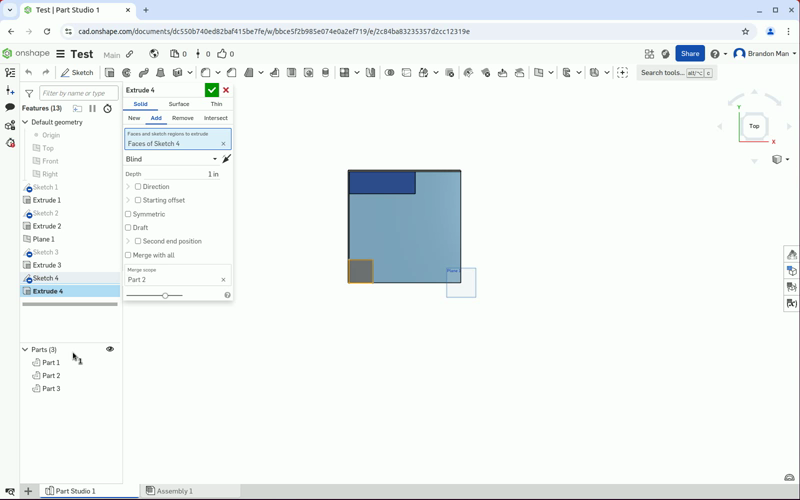
mouse_move(143, 106)
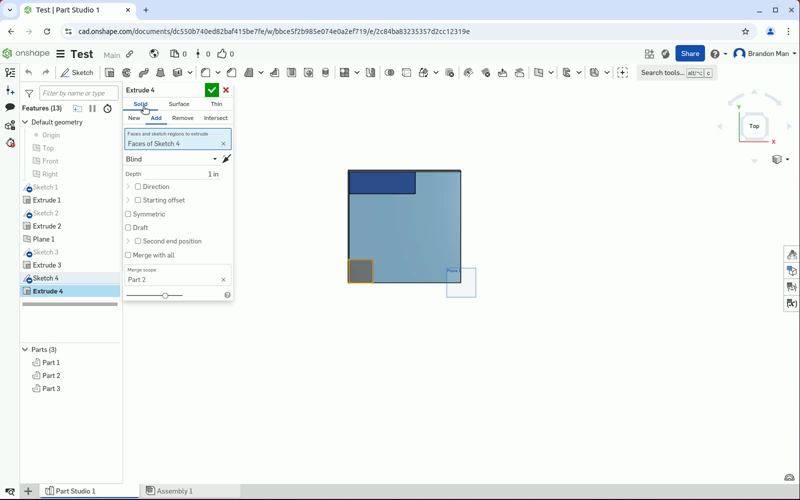
click(143, 106)
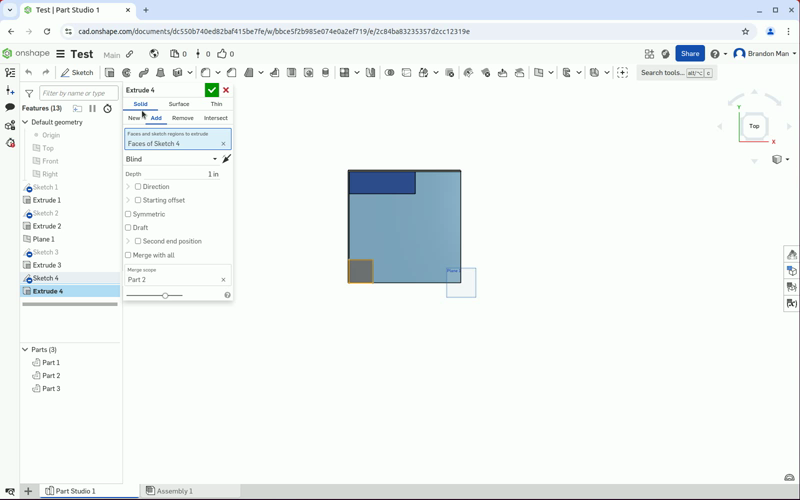
mouse_move(137, 120)
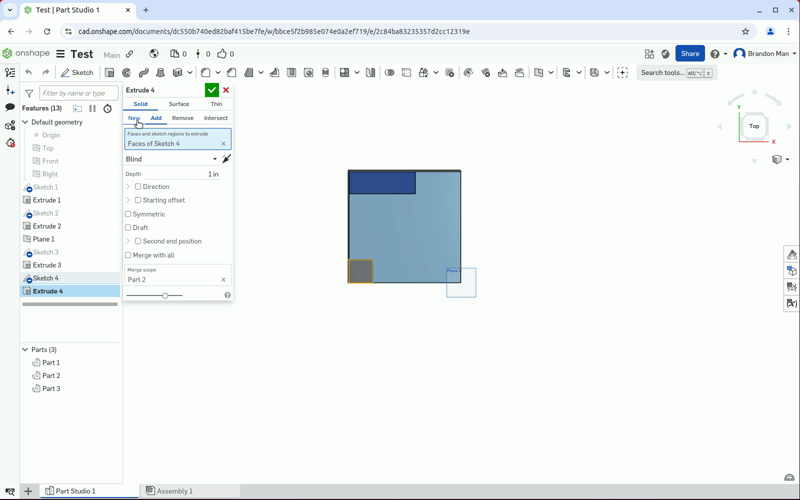
click(137, 120)
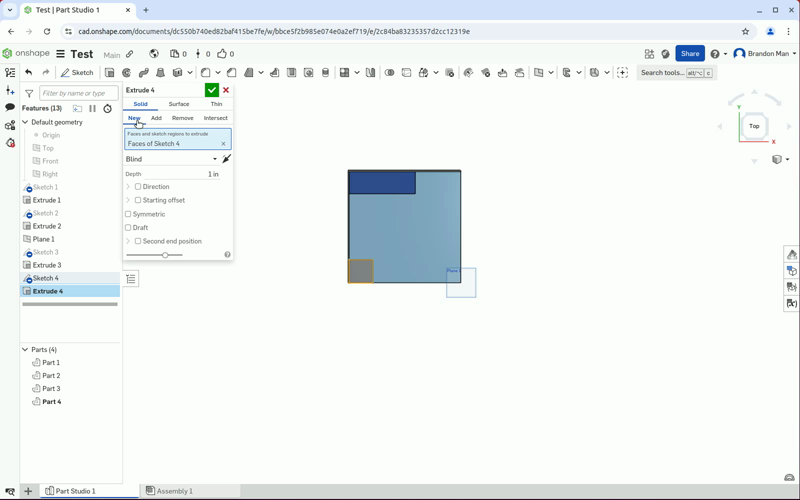
key(tab, 4)
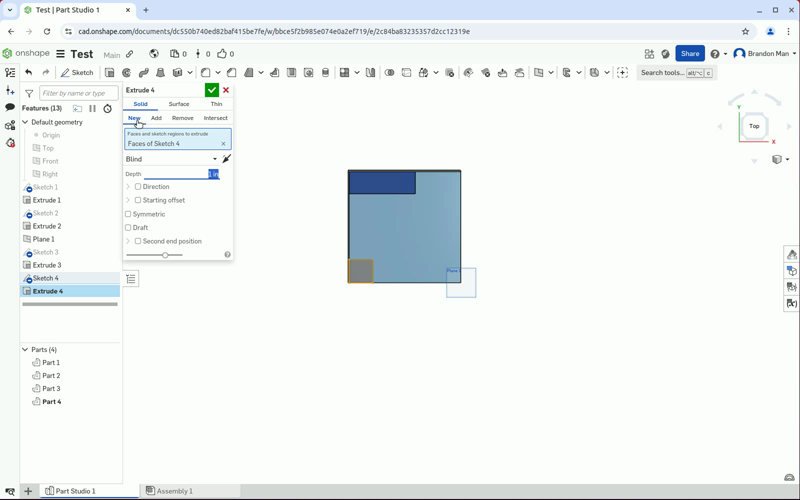
text(15.405)
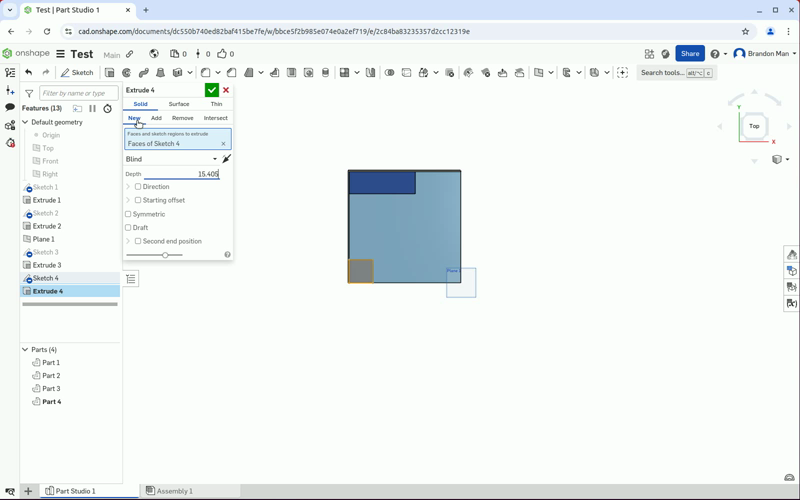
key(enter)
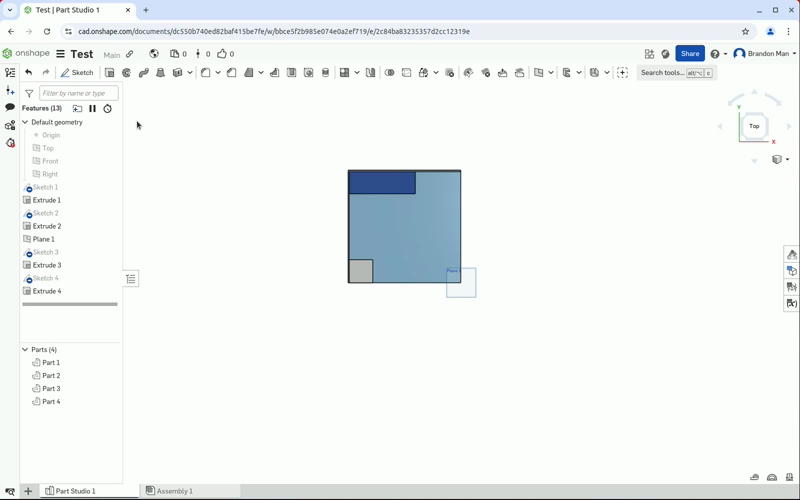
key(shift+h)
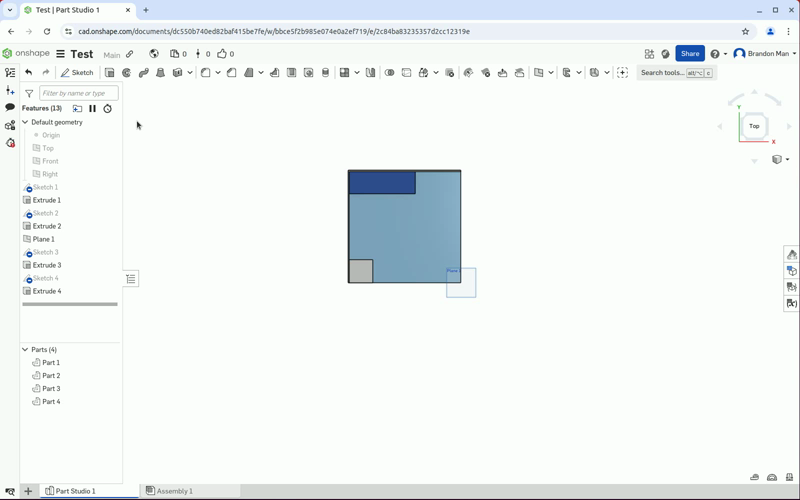
key(shift+h)
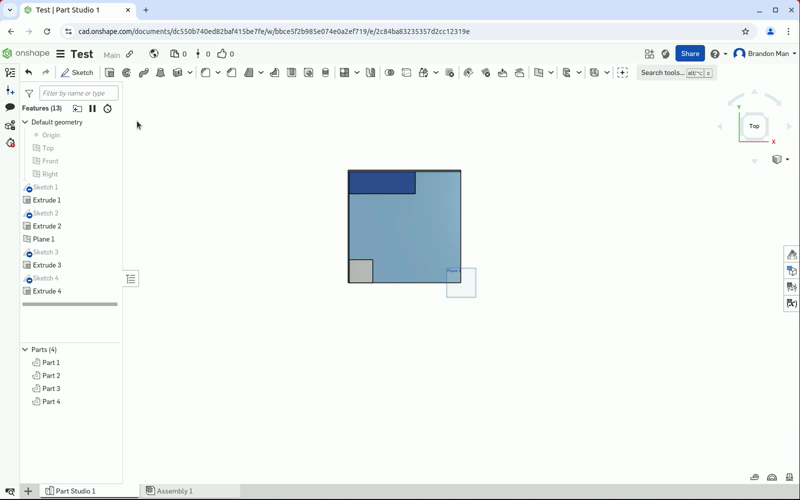
mouse_move(73, 189)
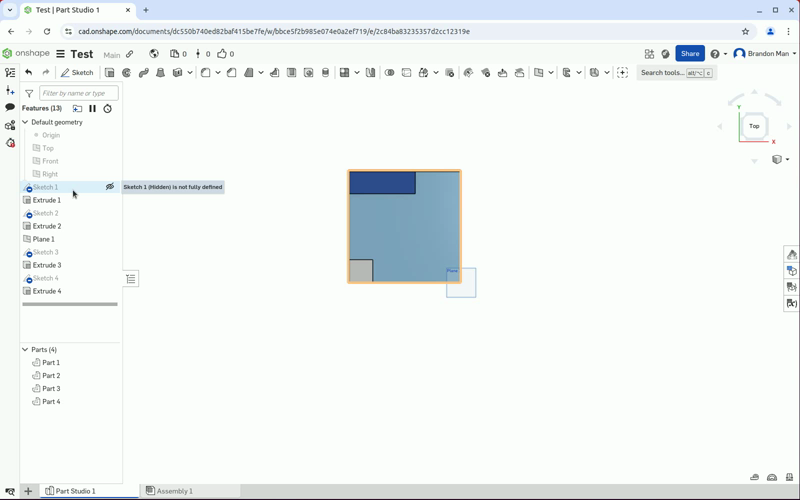
click(73, 189)
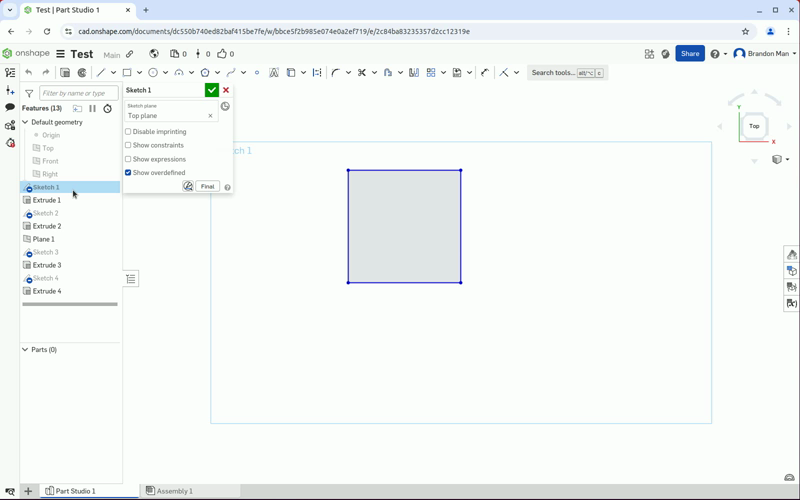
mouse_move(229, 92)
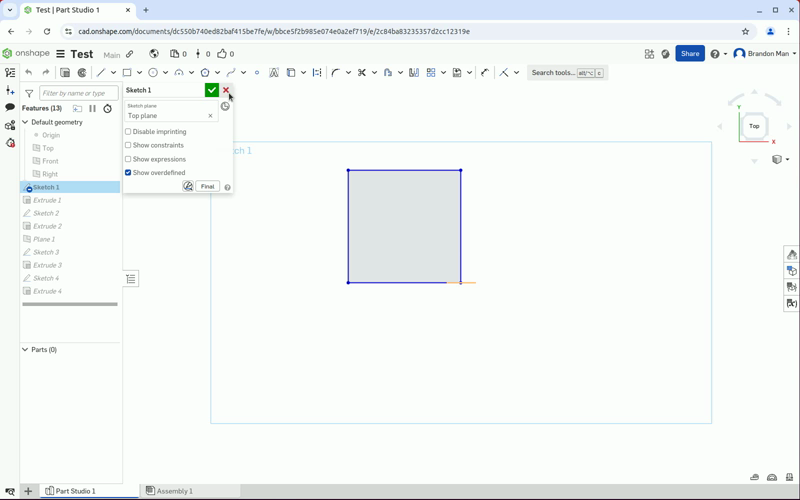
click(229, 92)
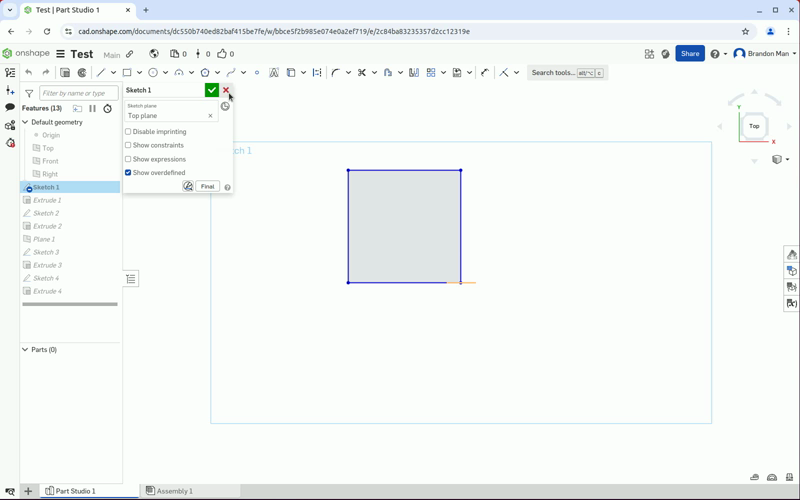
key(shift+s)
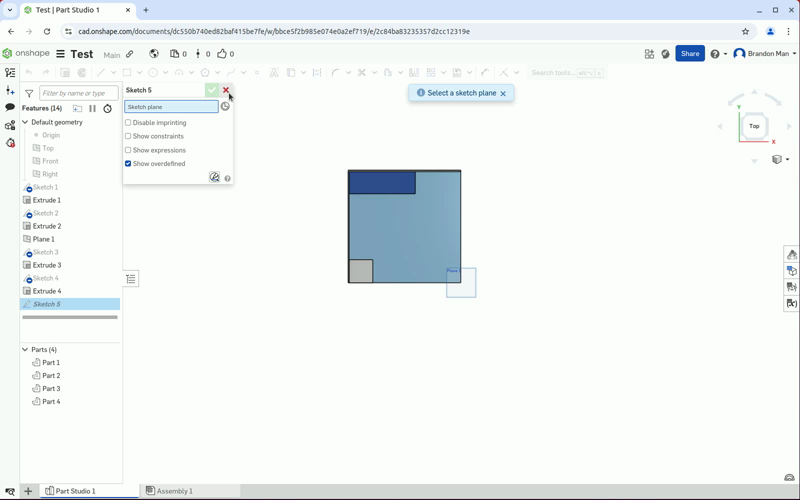
mouse_move(73, 241)
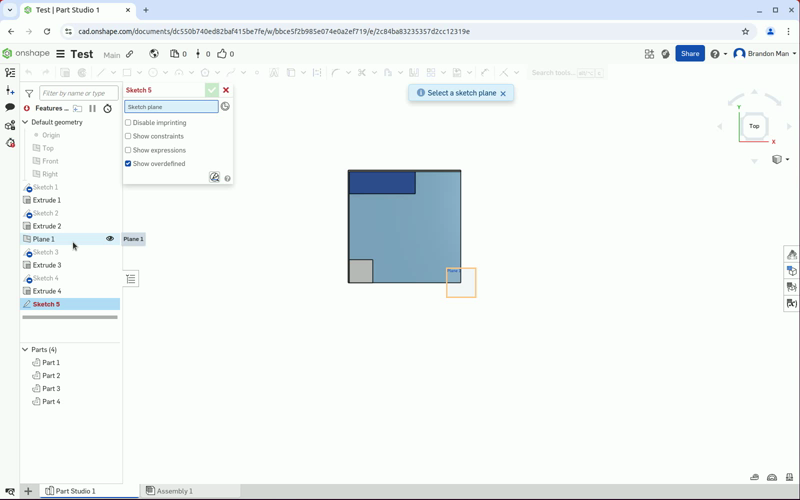
click(73, 241)
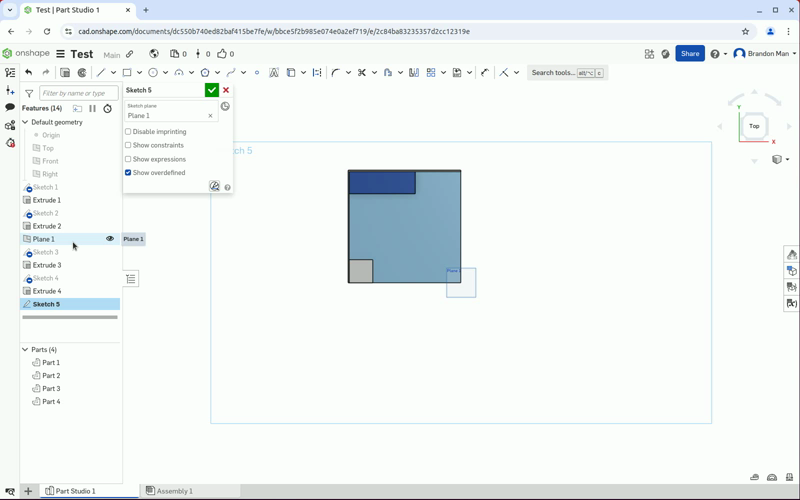
mouse_move(73, 352)
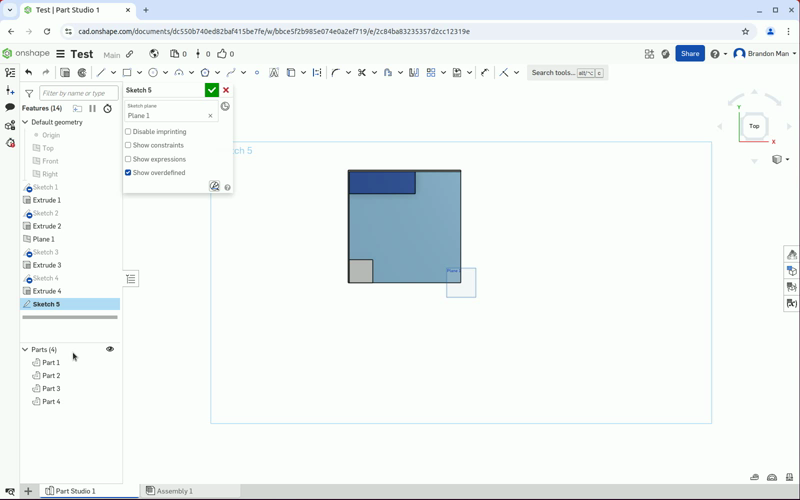
key(y)
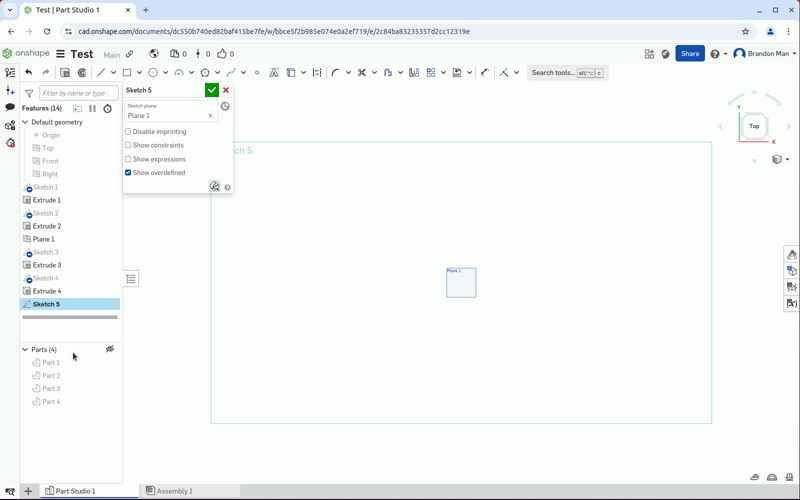
key(c)
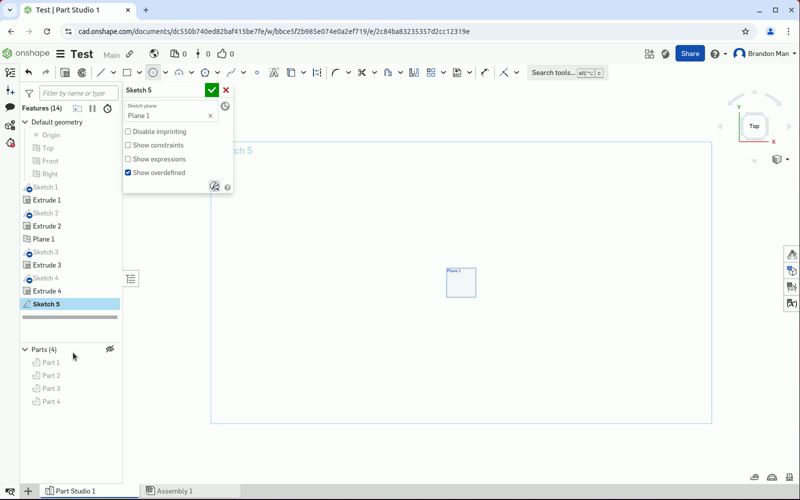
key_down(shift)
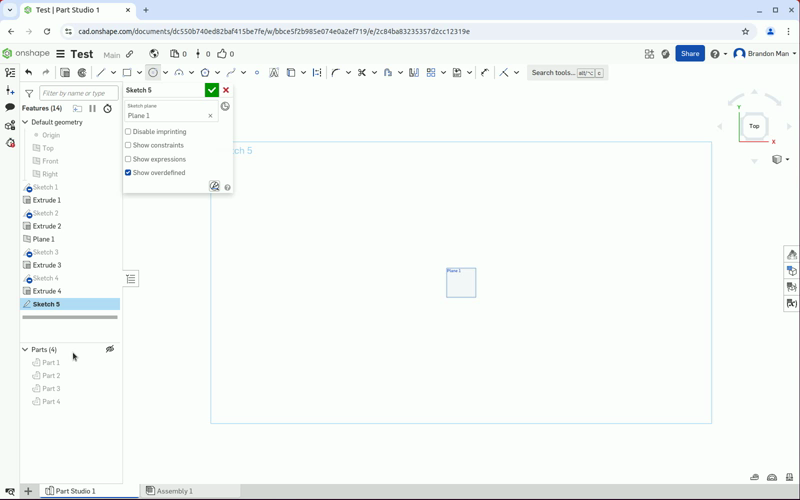
mouse_move(435, 257)
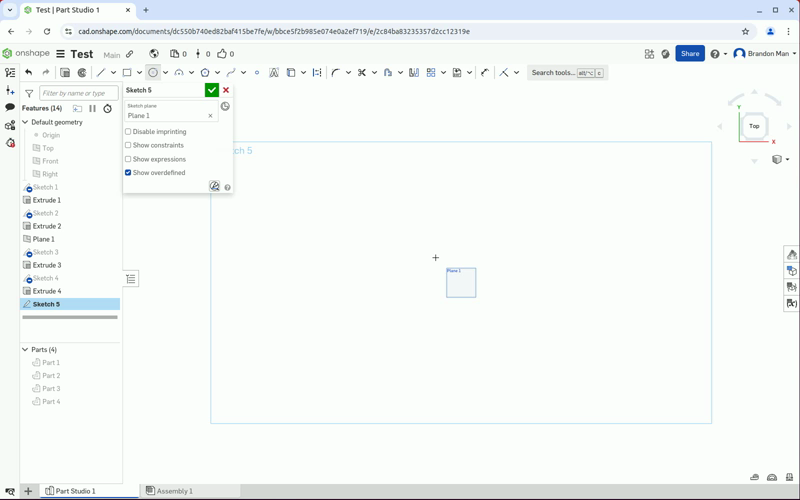
click(435, 257)
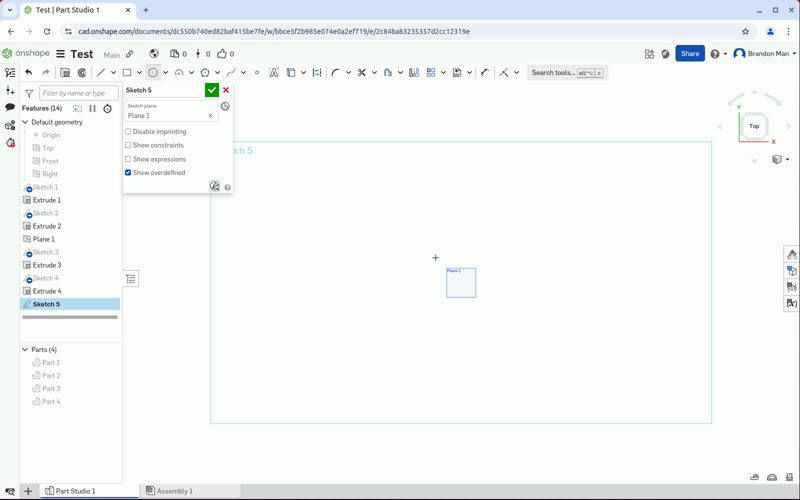
key_up(shift)
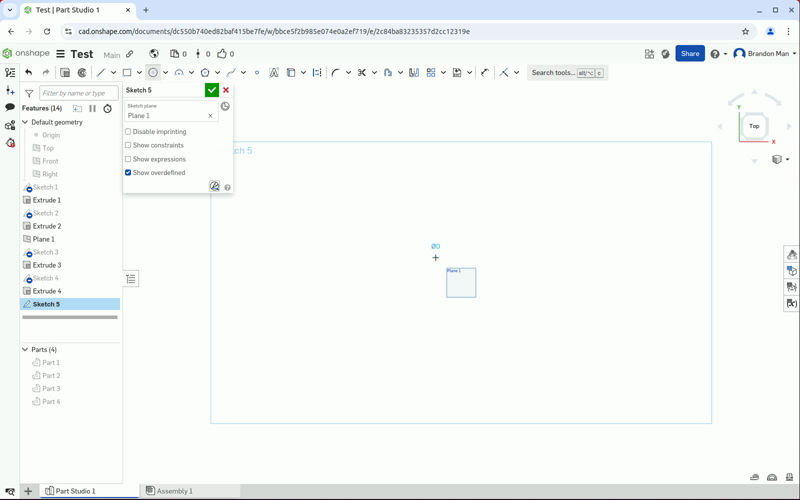
mouse_move(438, 257)
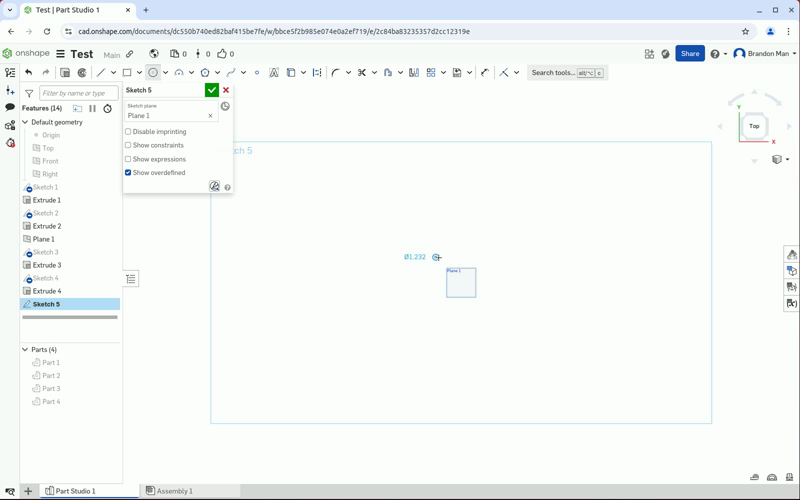
click(438, 257)
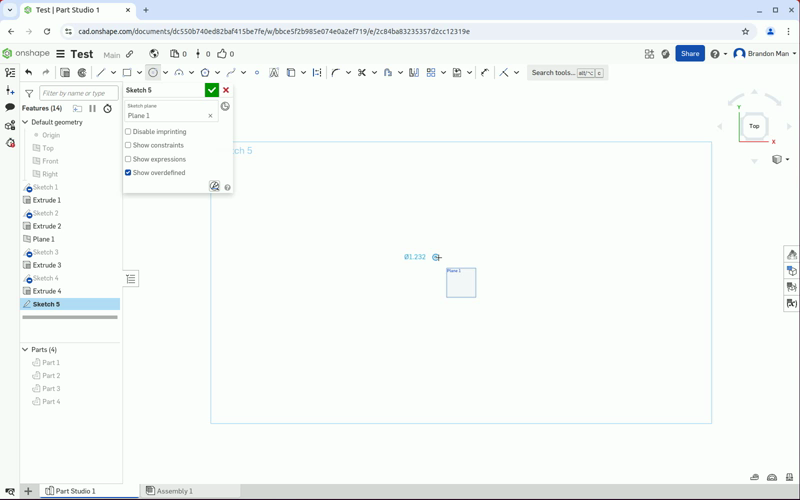
key(esc)
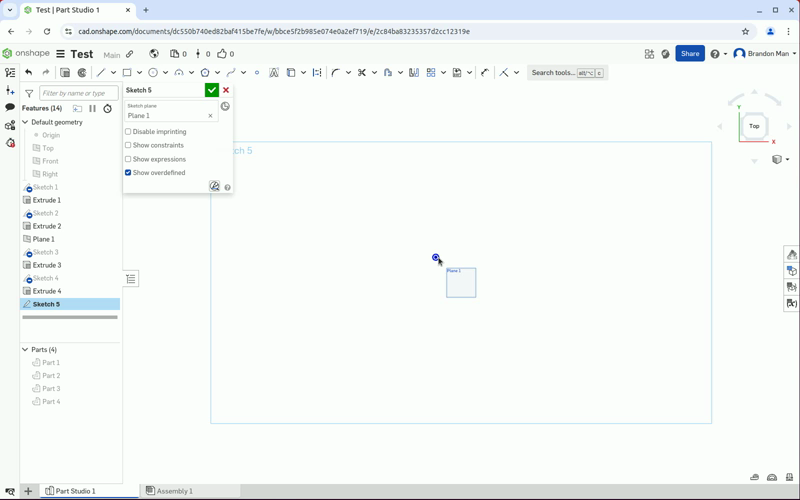
mouse_move(435, 256)
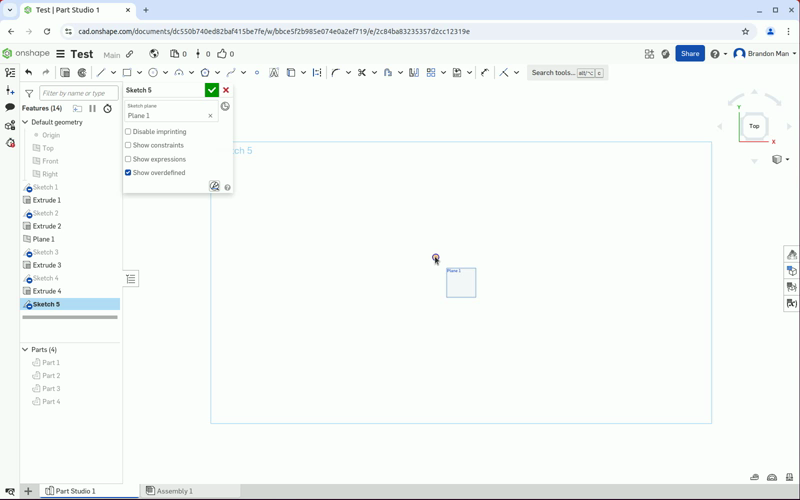
scroll(6)
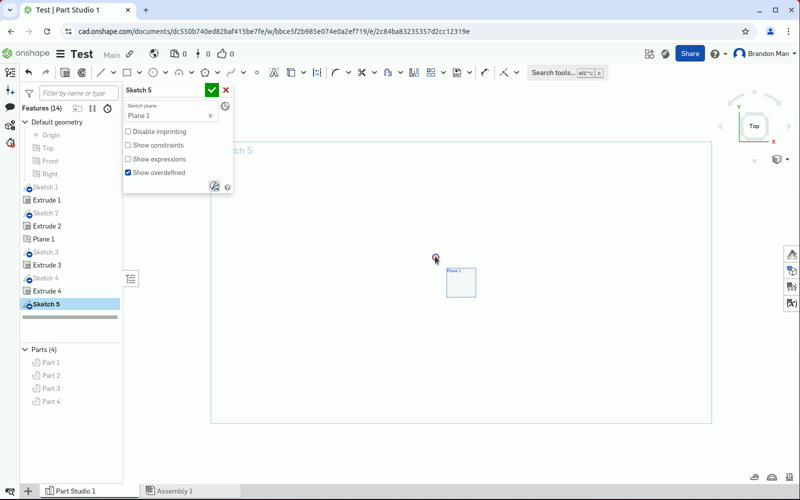
scroll(6)
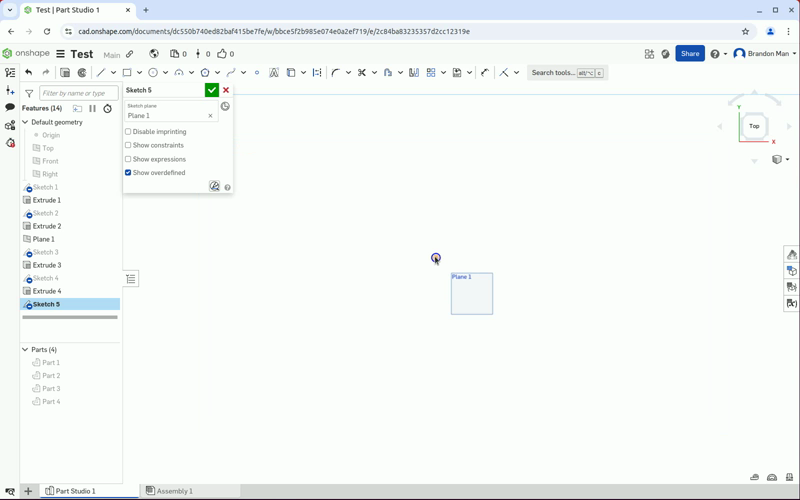
scroll(6)
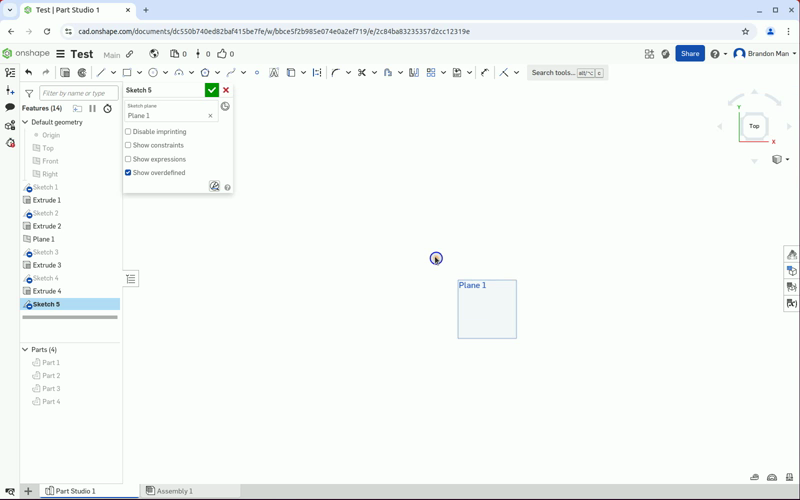
scroll(6)
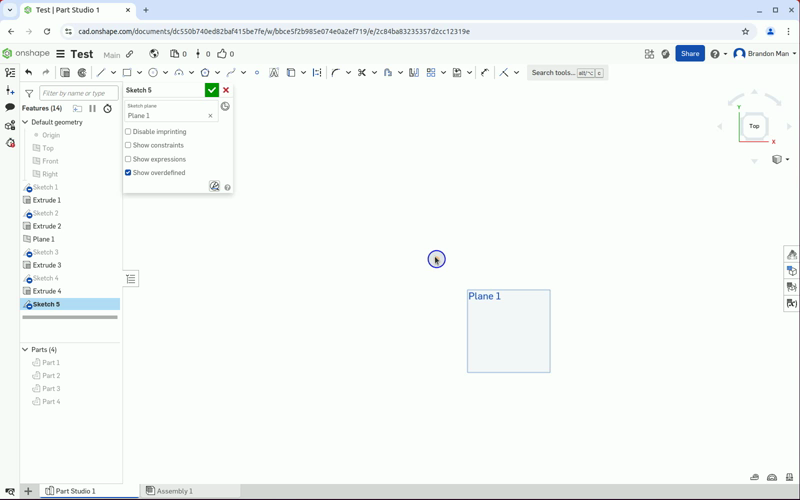
scroll(6)
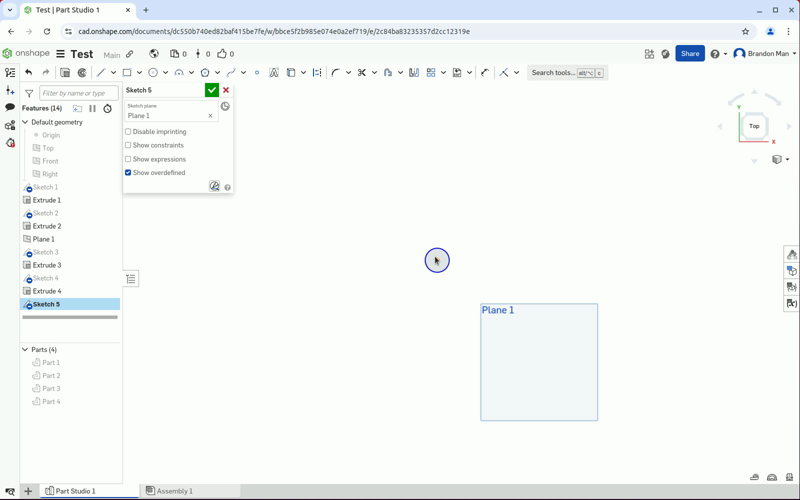
scroll(6)
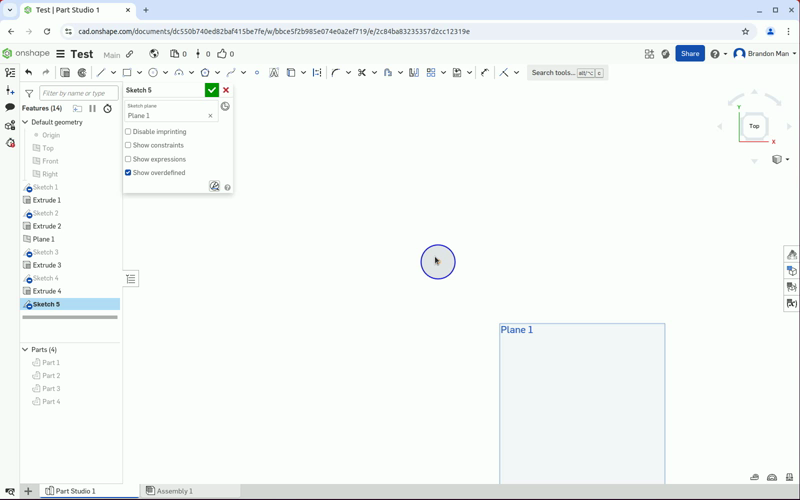
scroll(6)
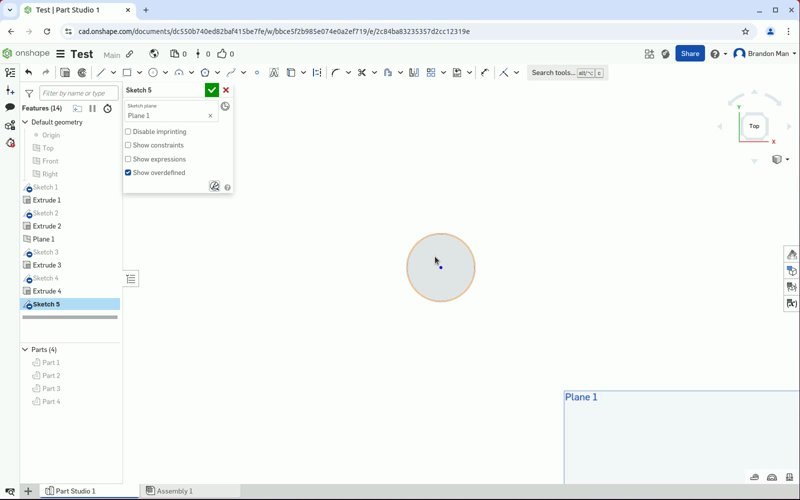
click(435, 256)
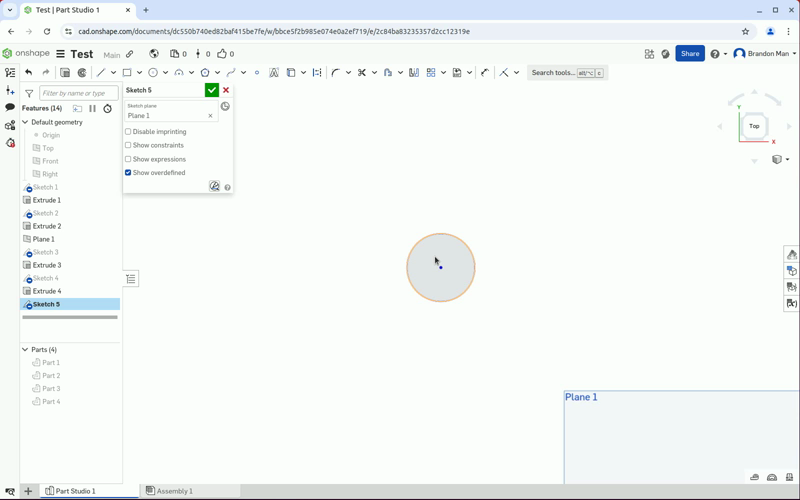
scroll(-6)
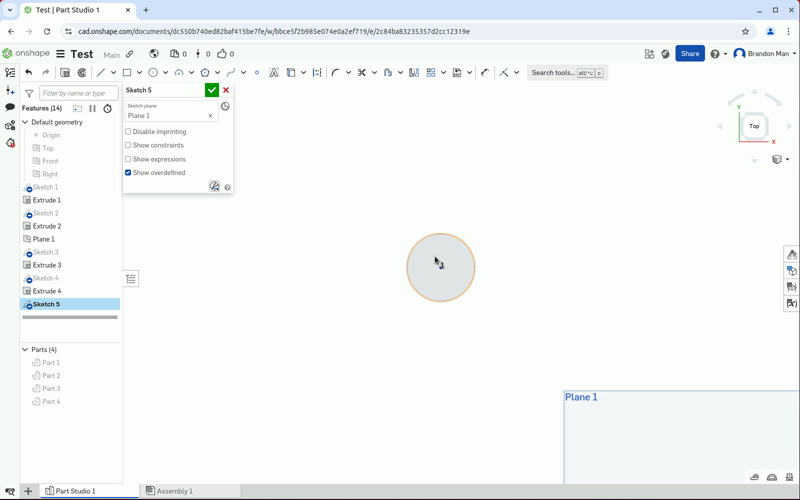
scroll(-6)
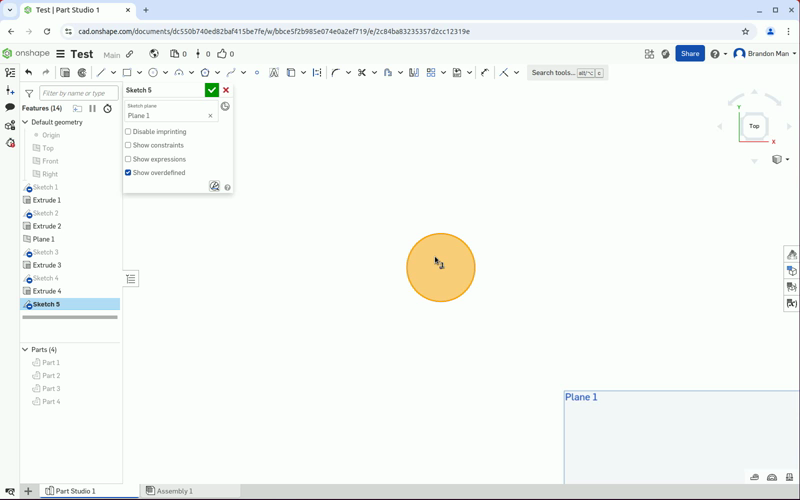
scroll(-6)
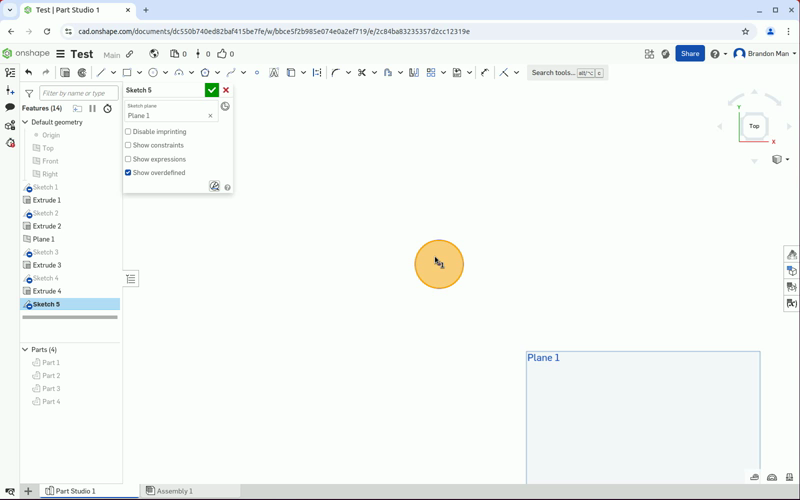
scroll(-6)
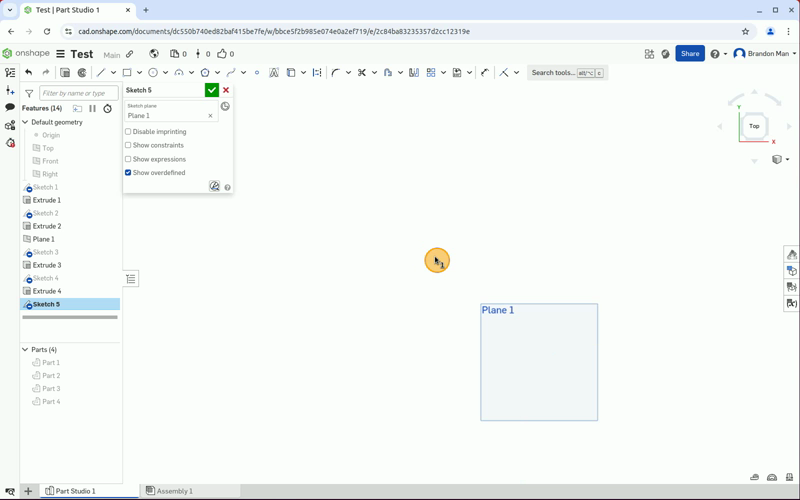
scroll(-6)
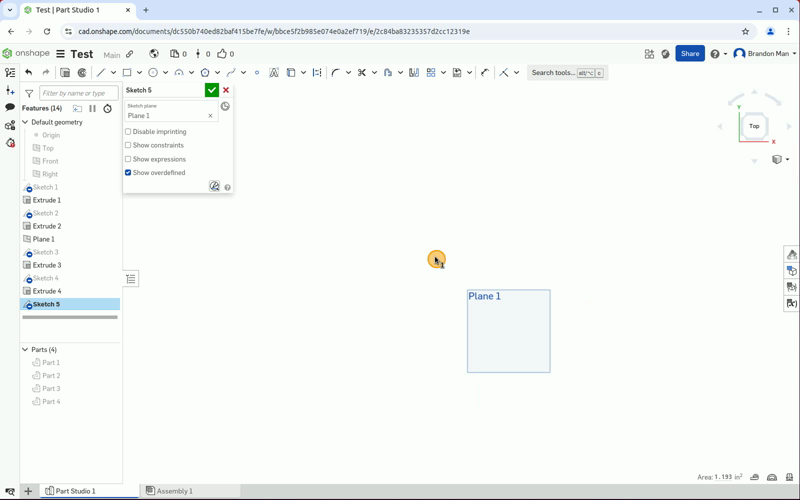
scroll(-6)
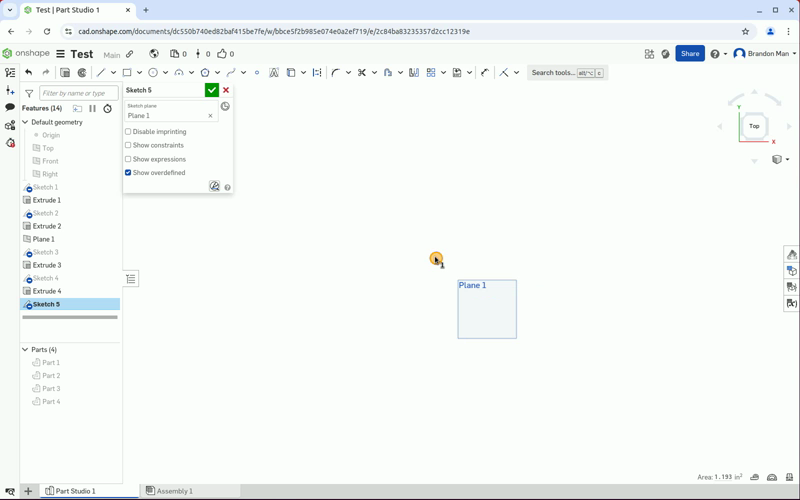
scroll(-6)
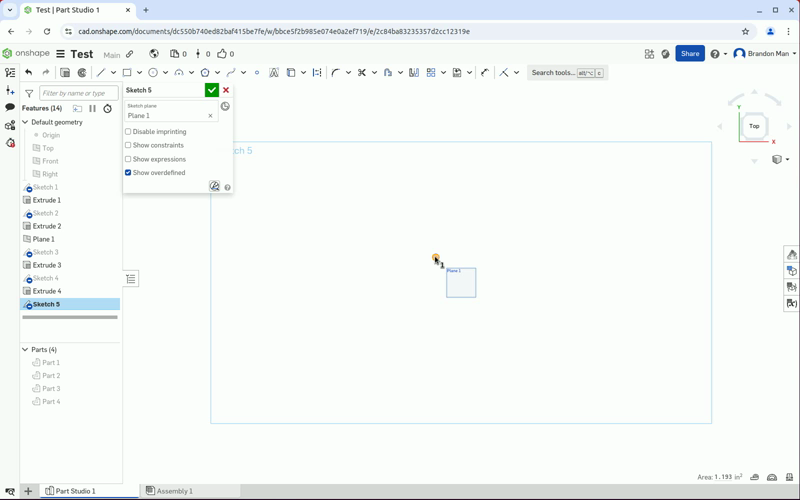
mouse_move(73, 352)
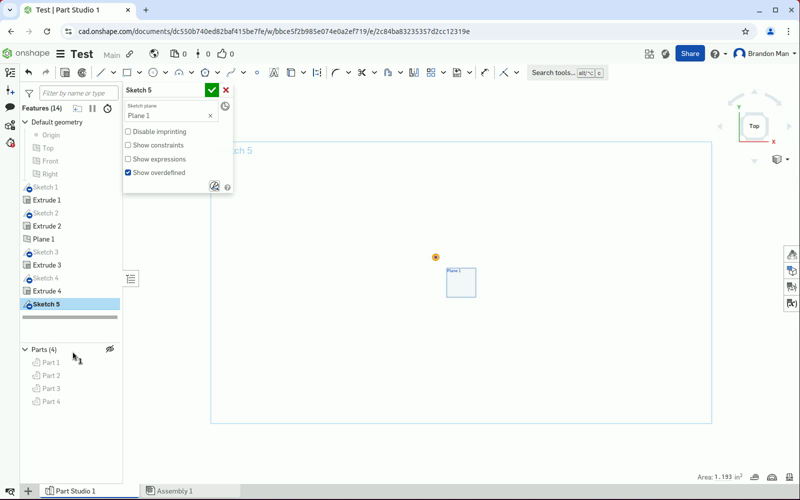
key(shift+y)
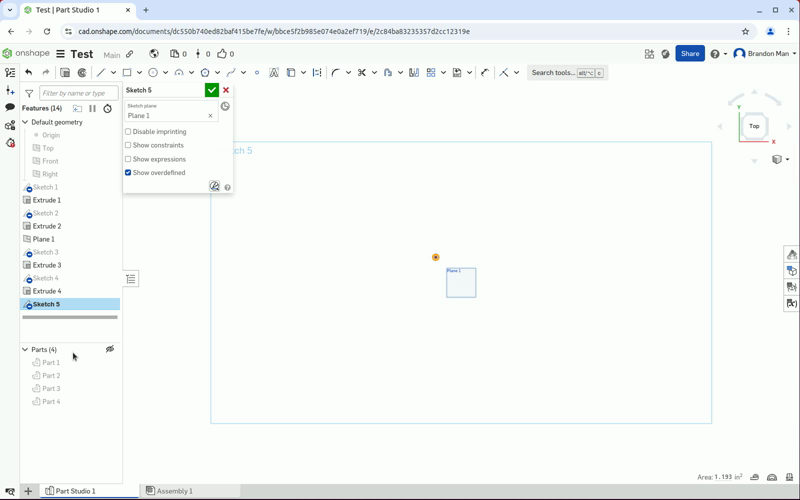
key(shift+e)
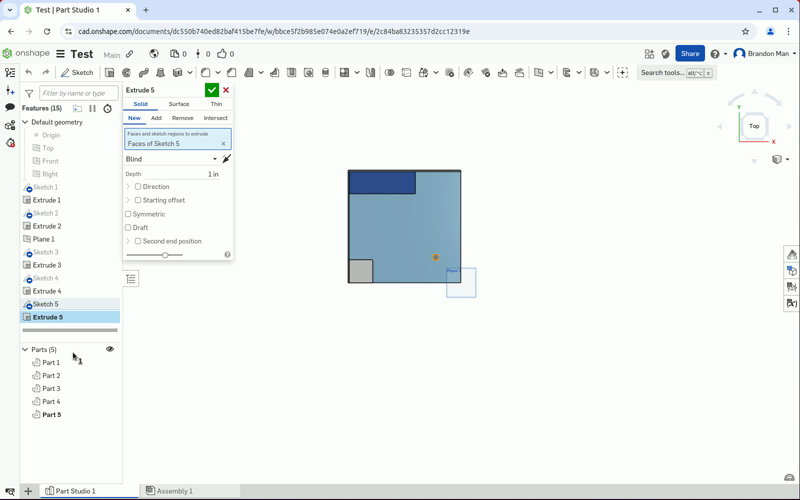
mouse_move(143, 106)
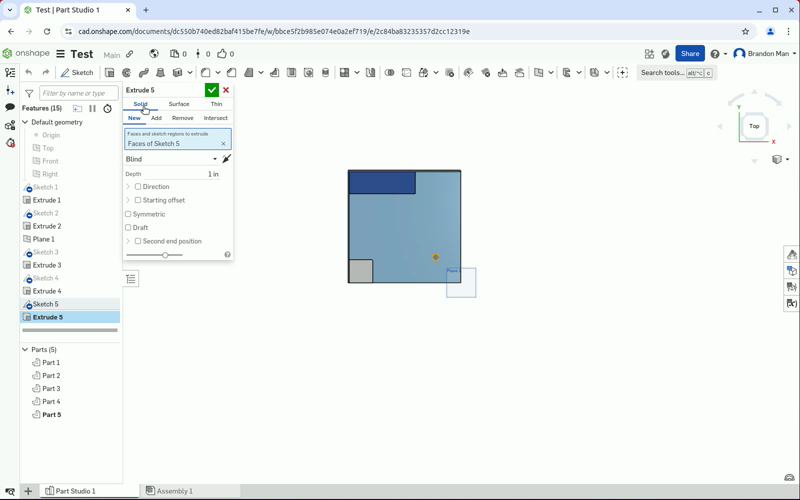
click(143, 106)
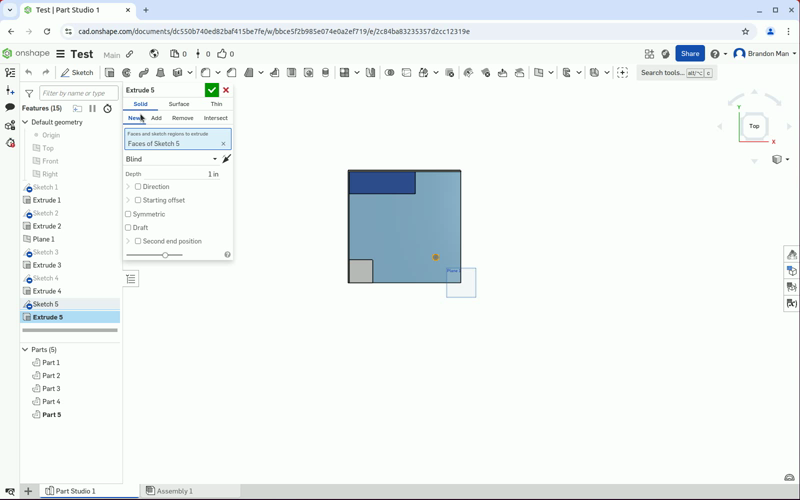
mouse_move(137, 120)
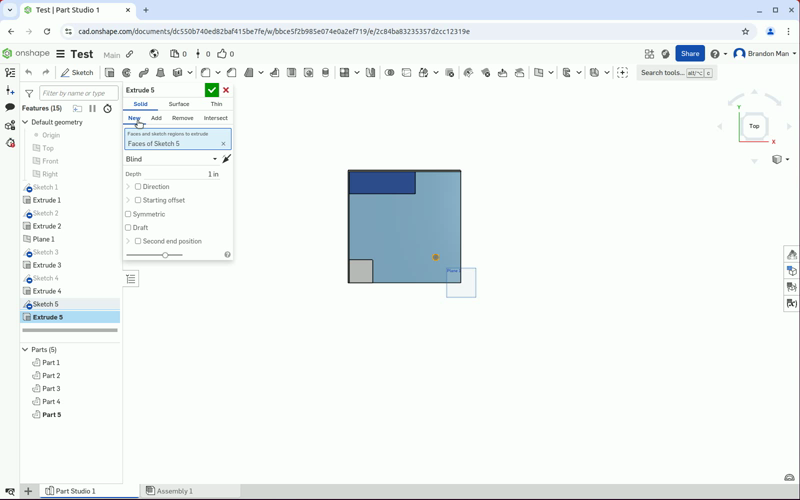
click(137, 120)
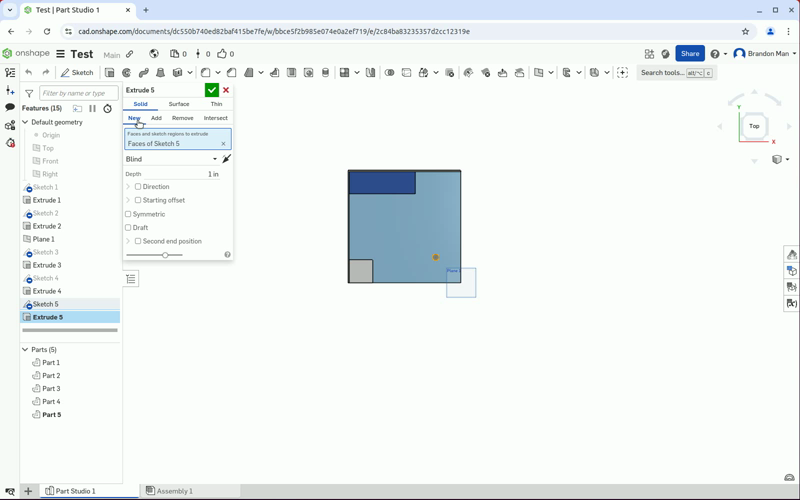
key(tab, 4)
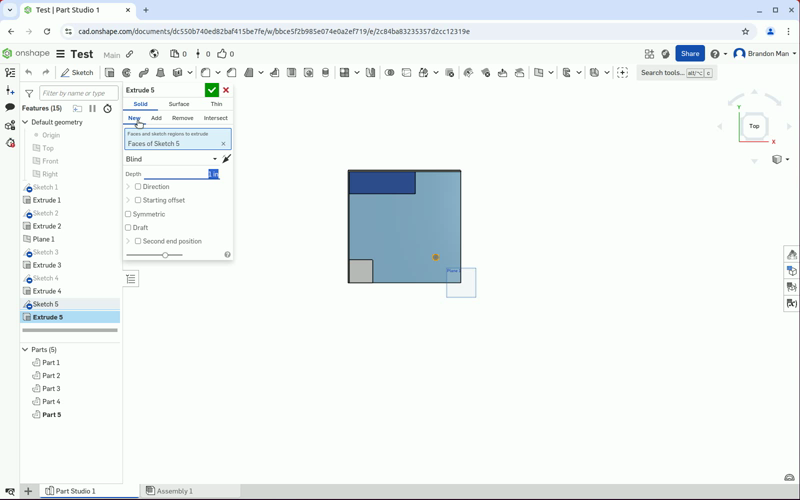
text(7.703)
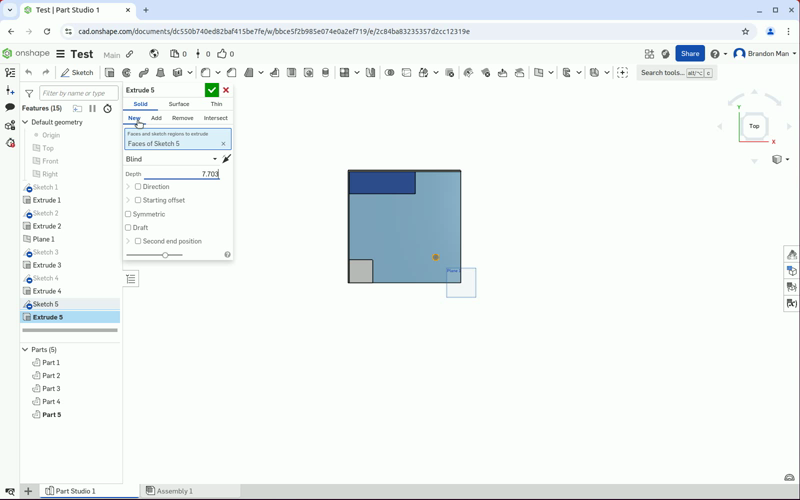
key(enter)
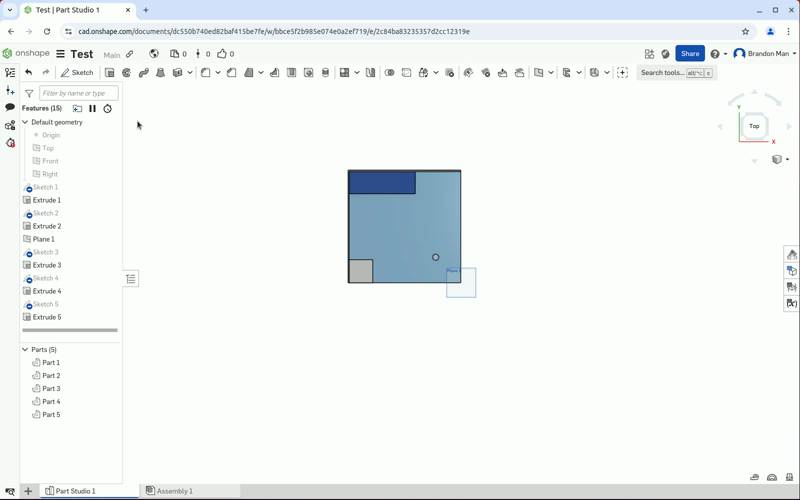
key(shift+h)
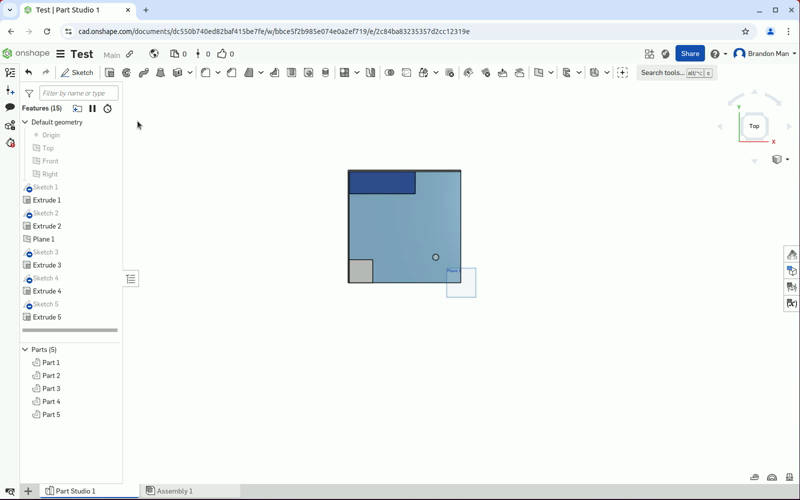
key(shift+h)
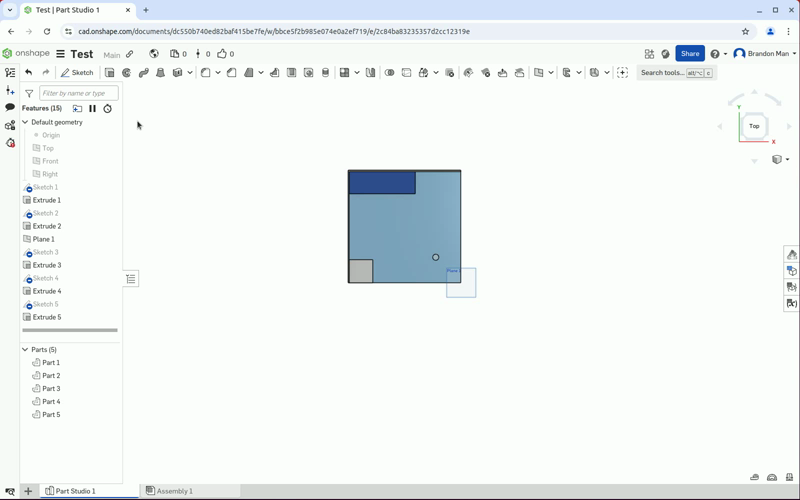
mouse_move(73, 189)
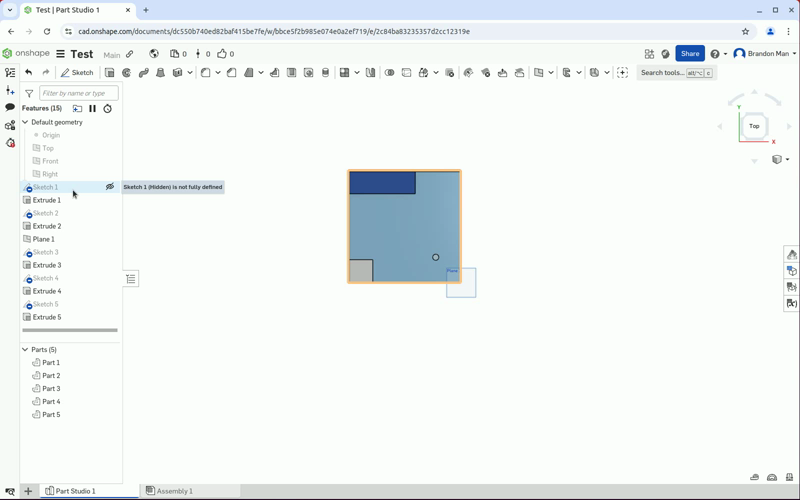
click(73, 189)
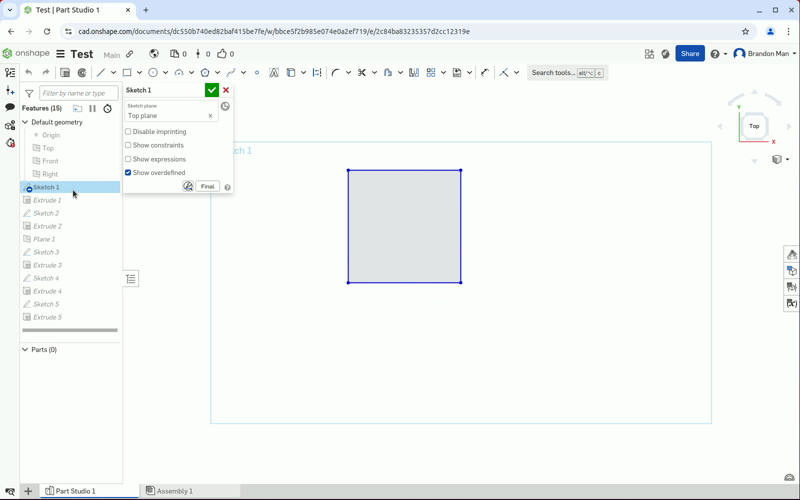
mouse_move(229, 92)
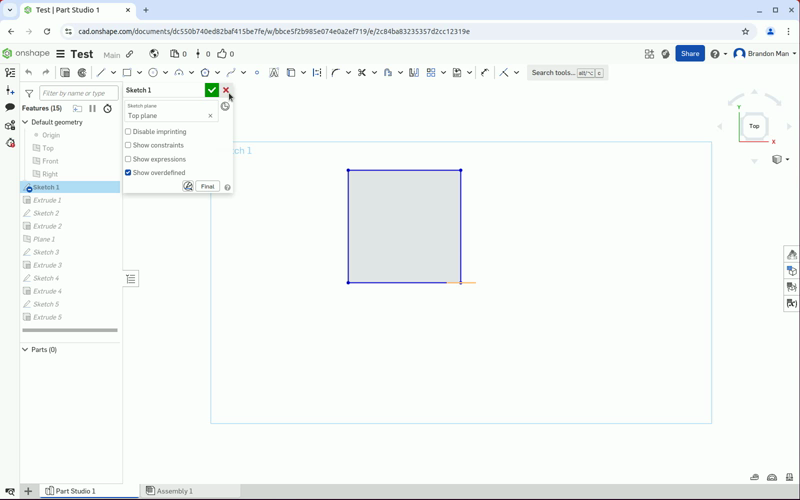
click(229, 92)
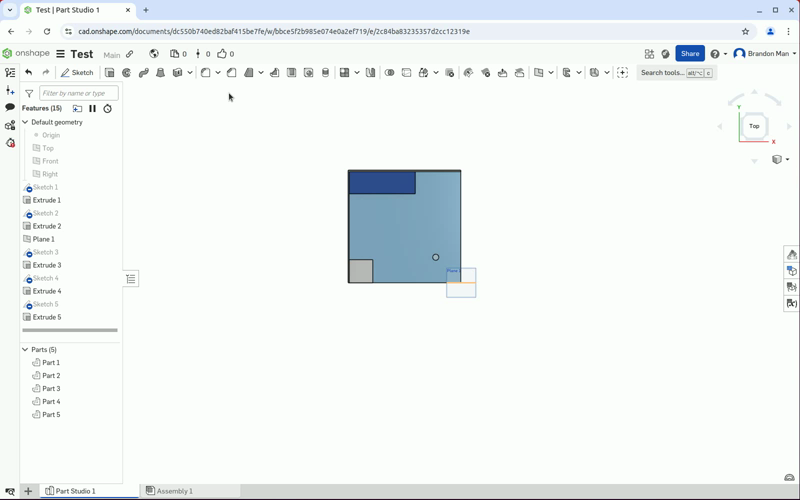
mouse_move(541, 75)
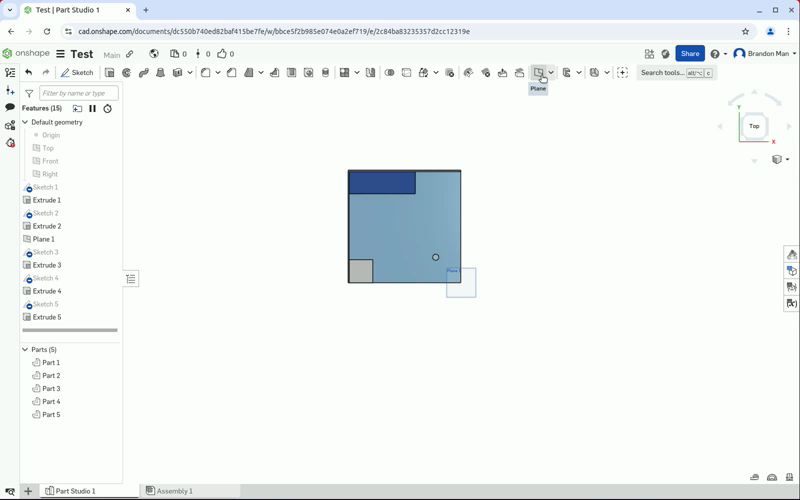
click(541, 75)
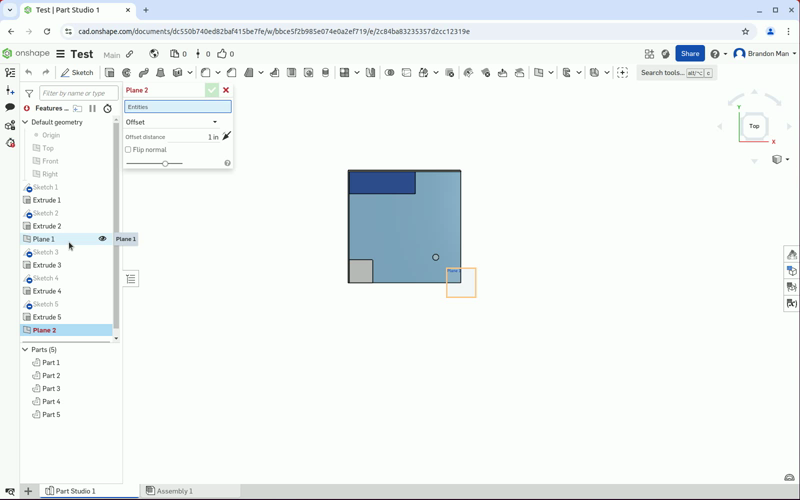
scroll(3)
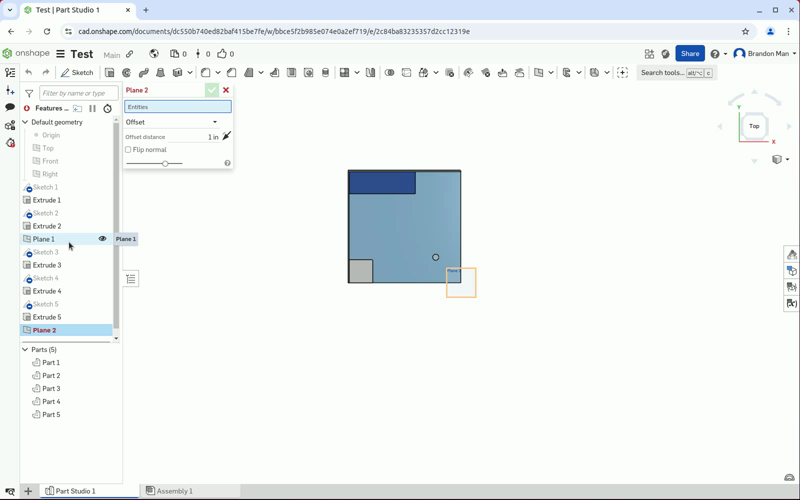
mouse_move(69, 150)
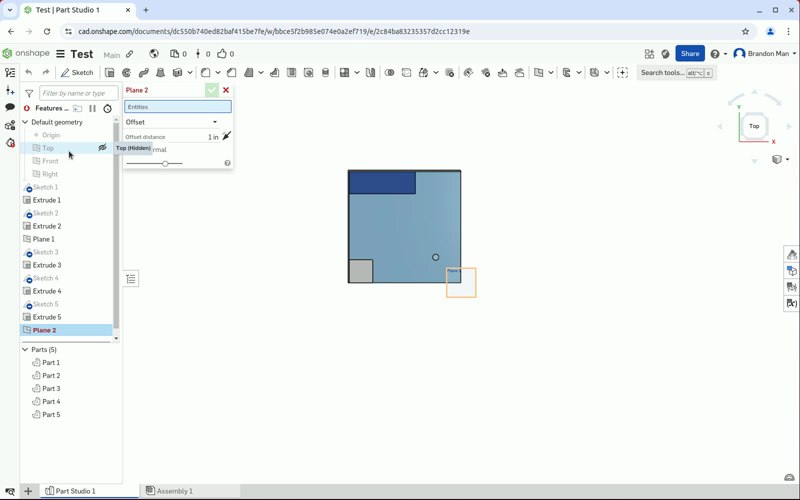
click(69, 150)
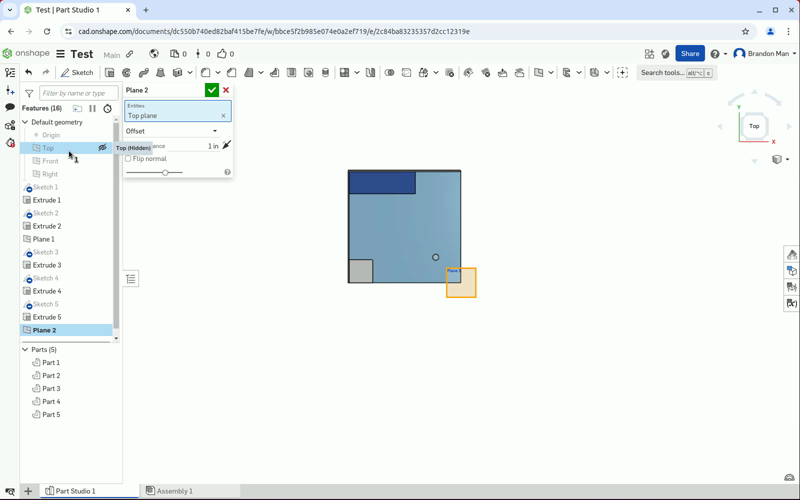
key(tab, 2)
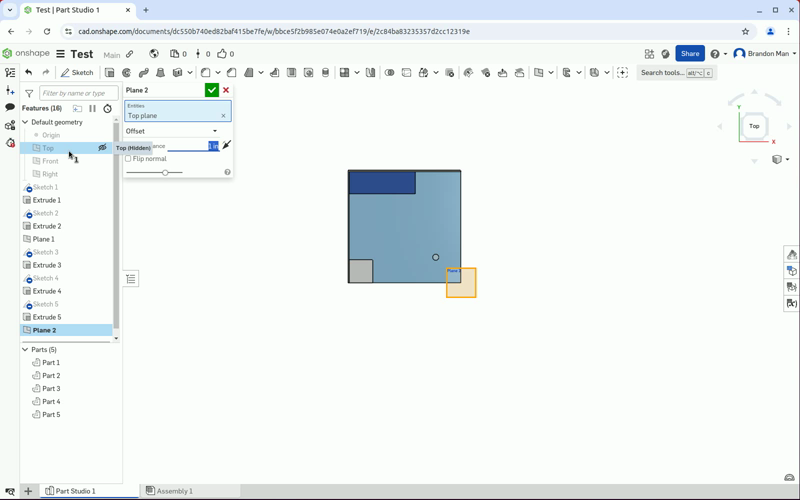
text(7.949)
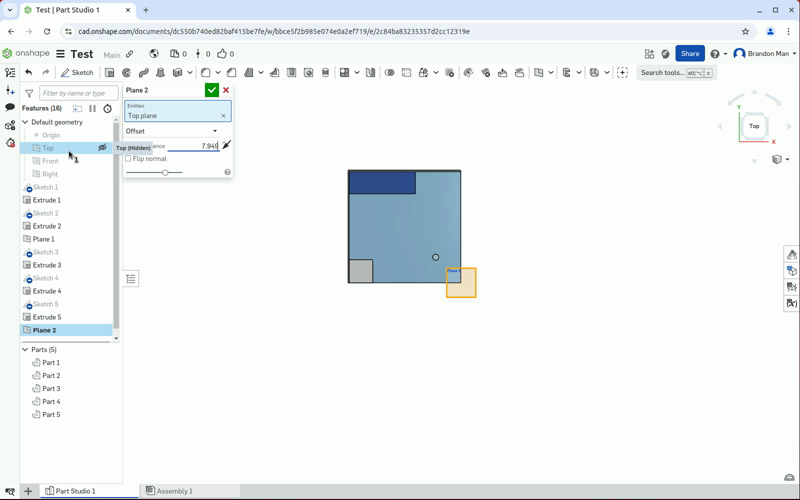
key(enter, 2)
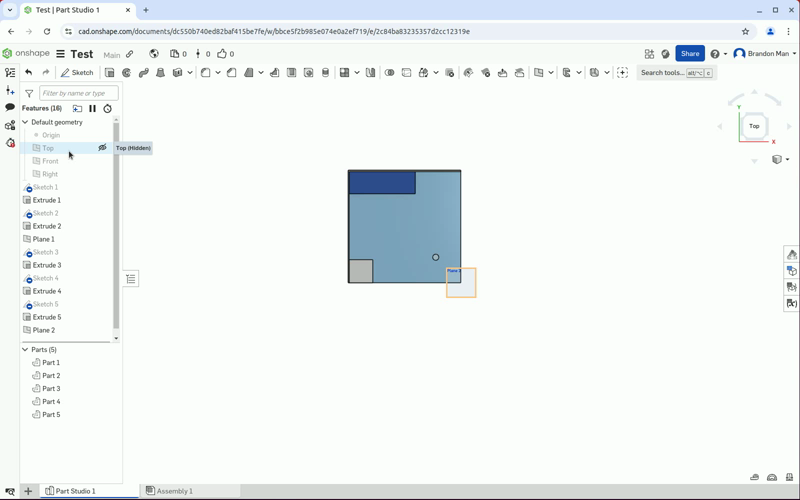
key(shift+s)
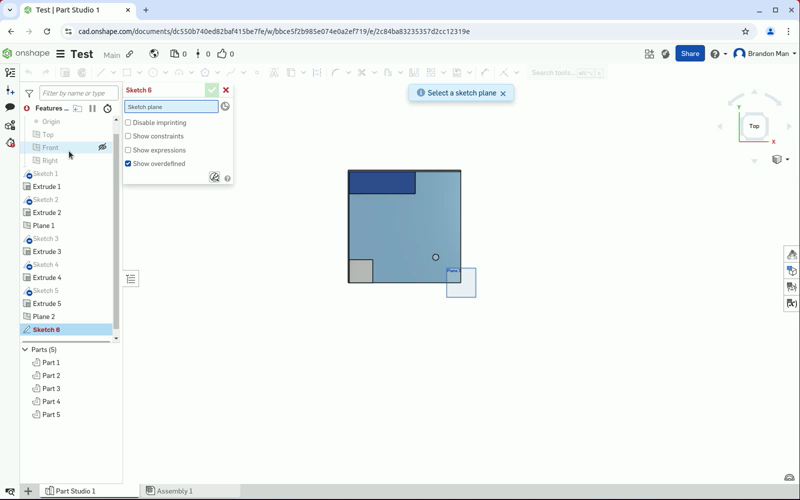
mouse_move(69, 319)
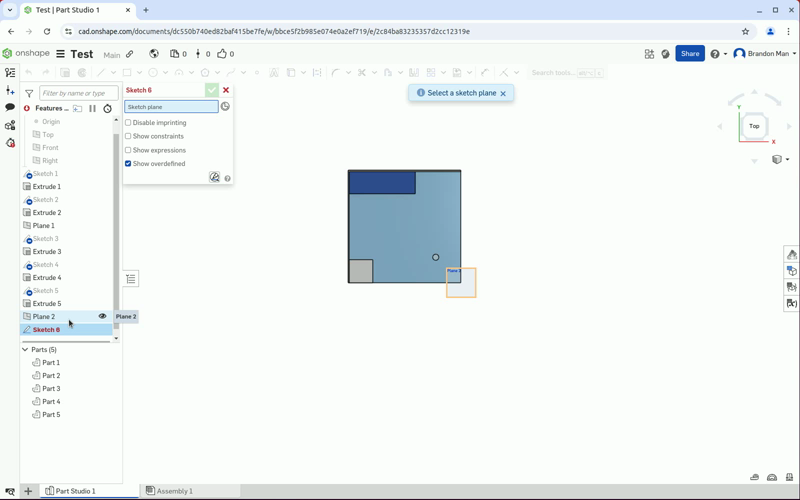
click(69, 319)
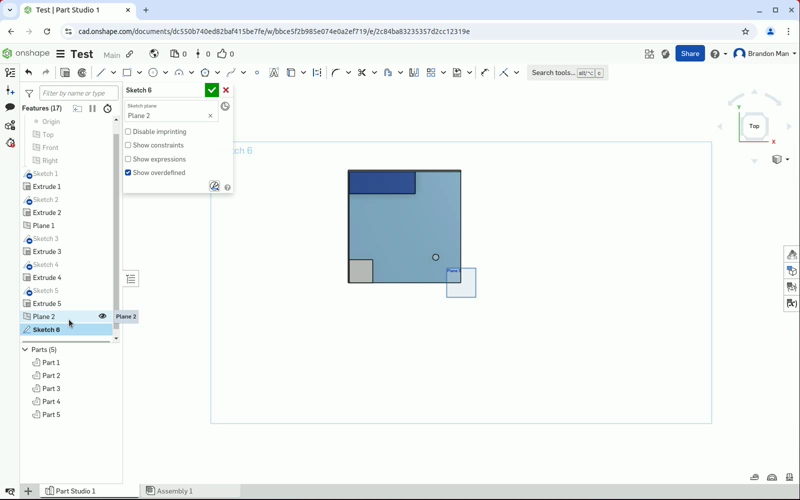
mouse_move(73, 352)
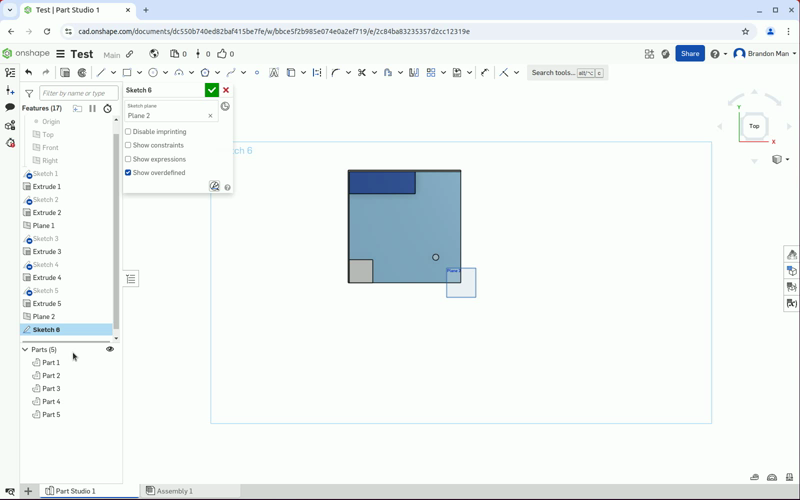
key(y)
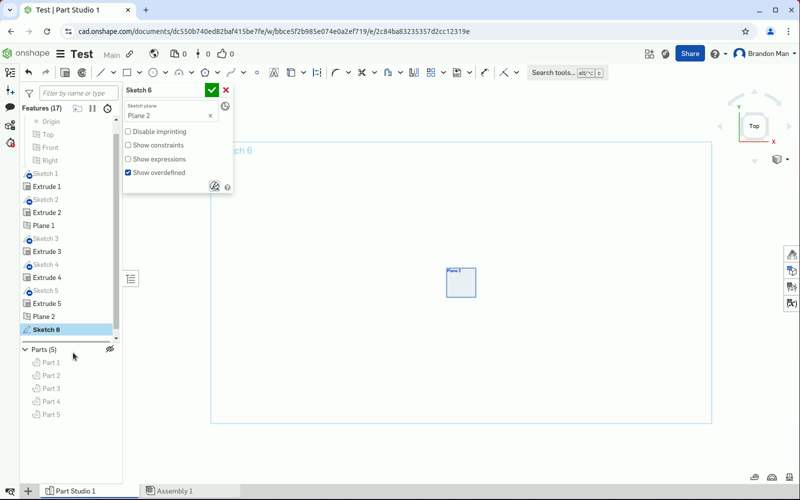
key(c)
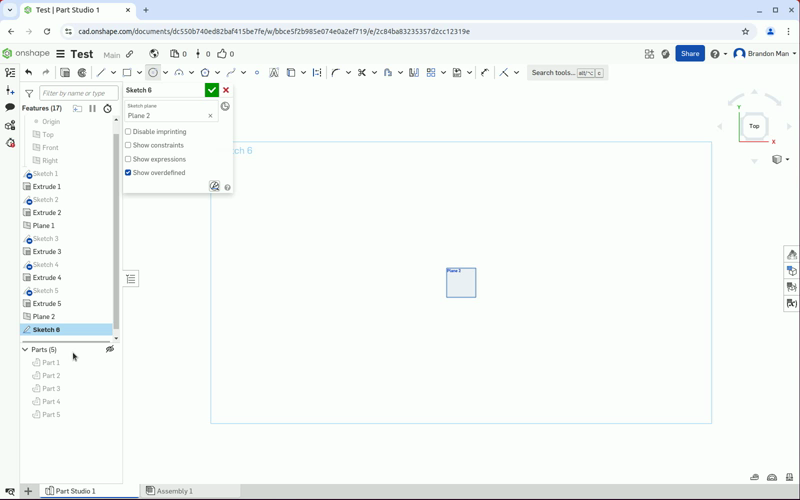
key_down(shift)
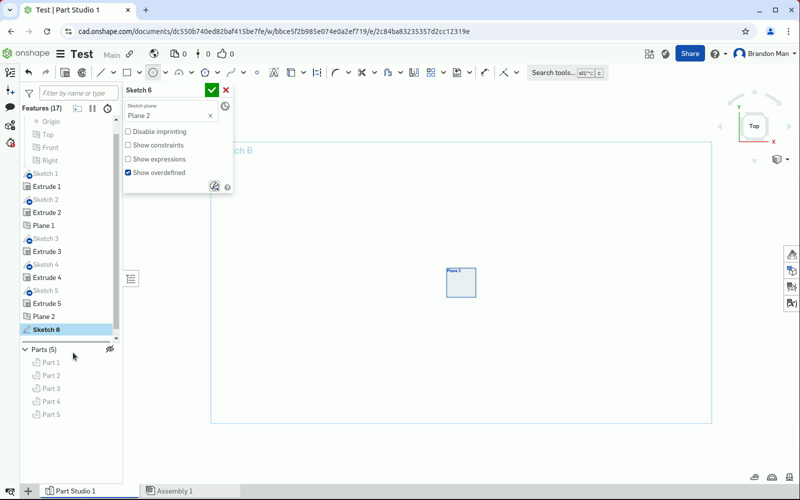
mouse_move(434, 257)
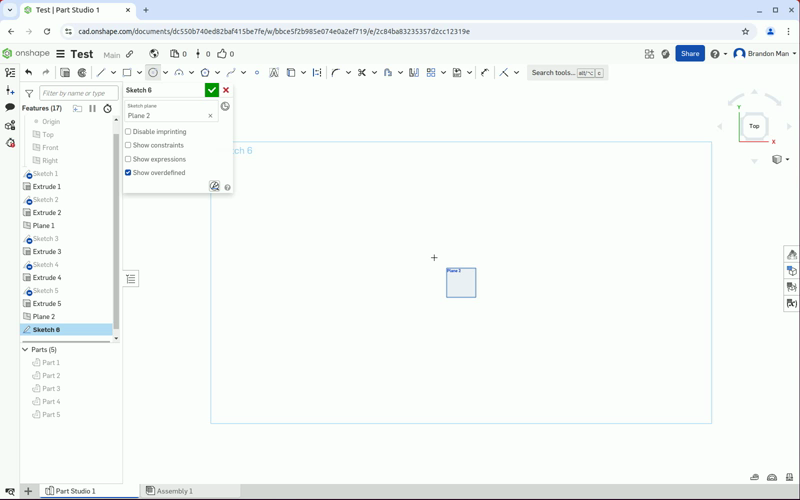
click(434, 257)
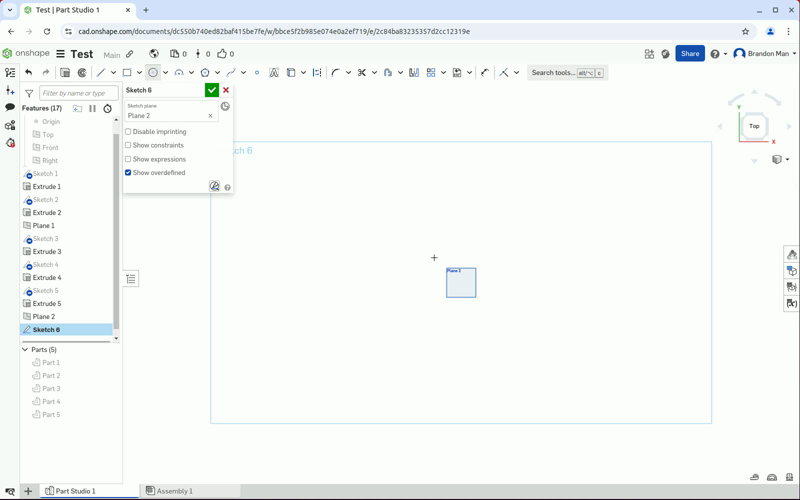
key_up(shift)
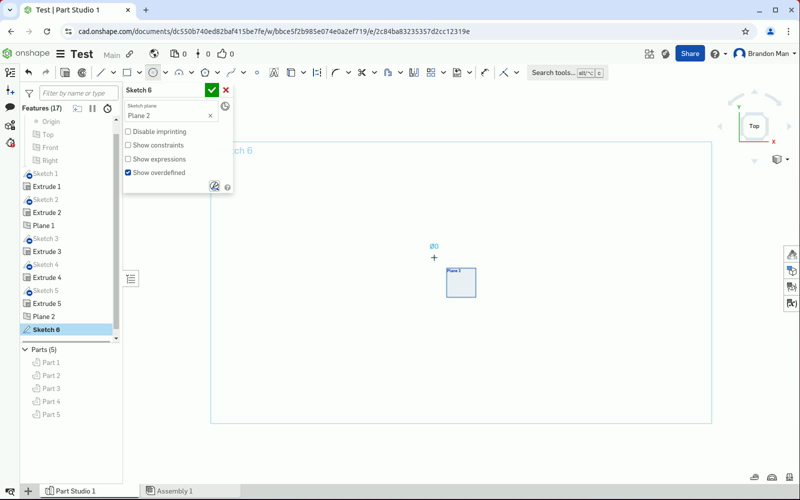
mouse_move(447, 257)
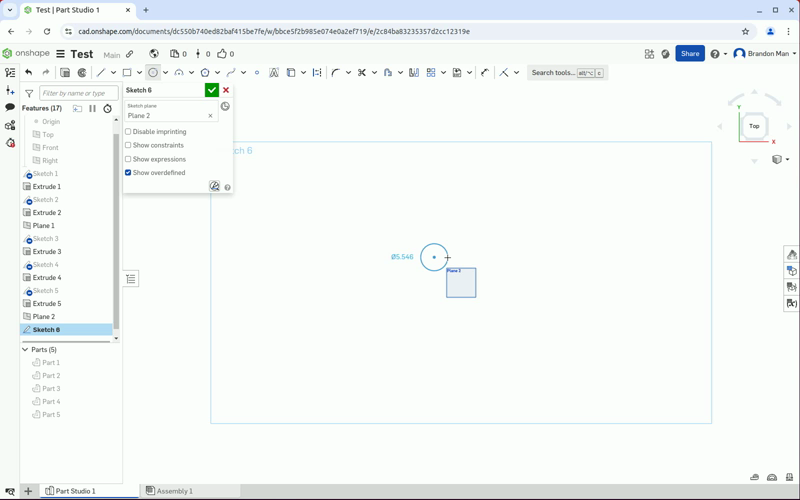
click(447, 257)
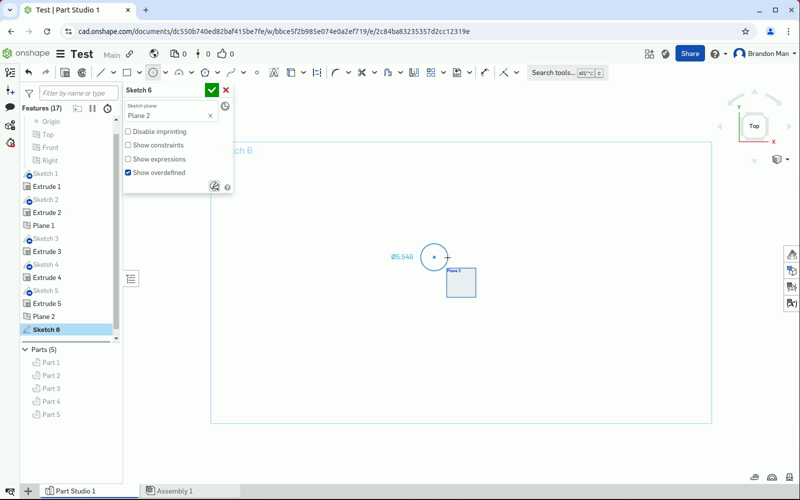
key(esc)
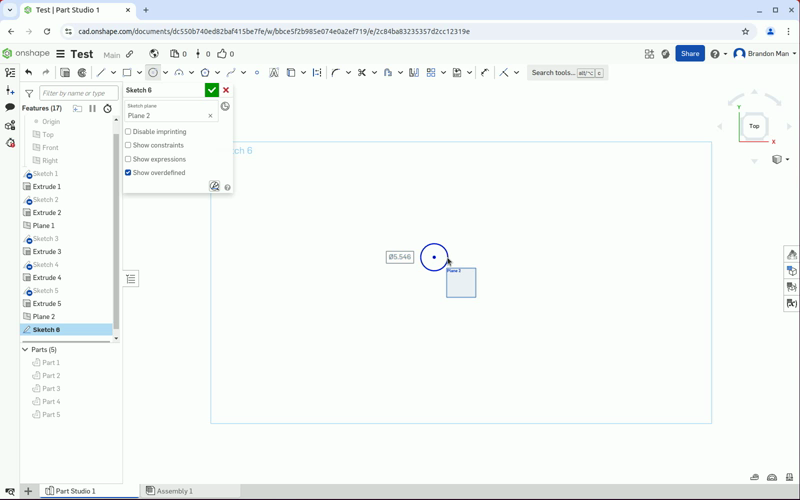
key(c)
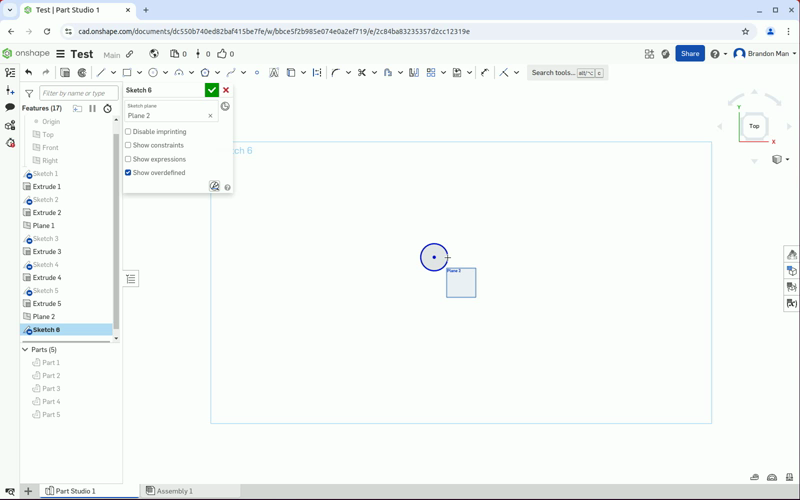
key_down(shift)
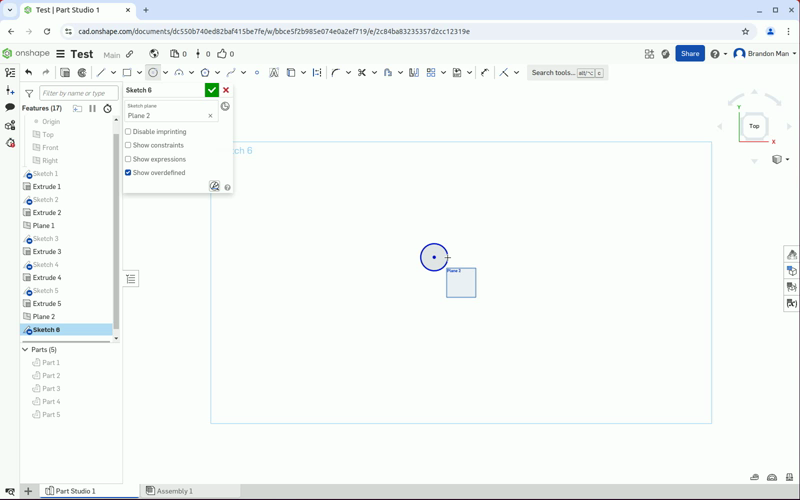
mouse_move(434, 257)
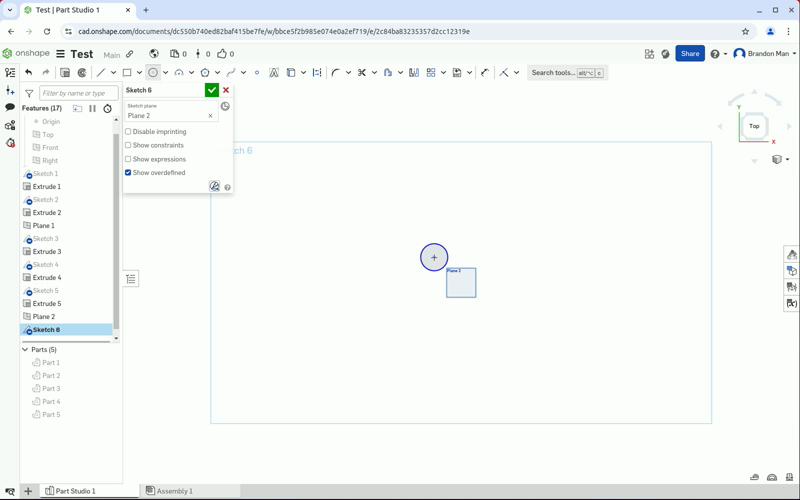
click(434, 257)
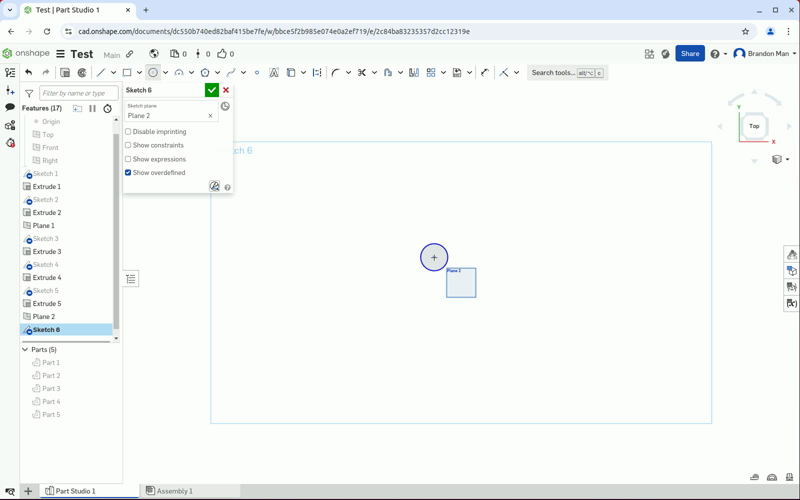
key_up(shift)
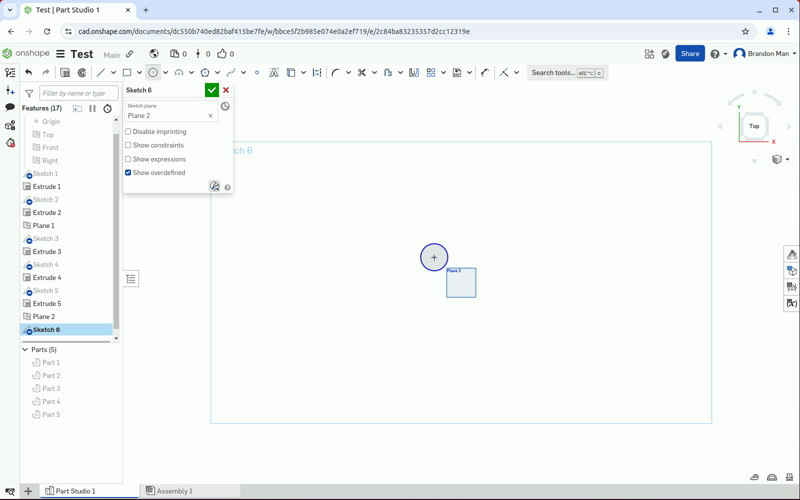
mouse_move(436, 257)
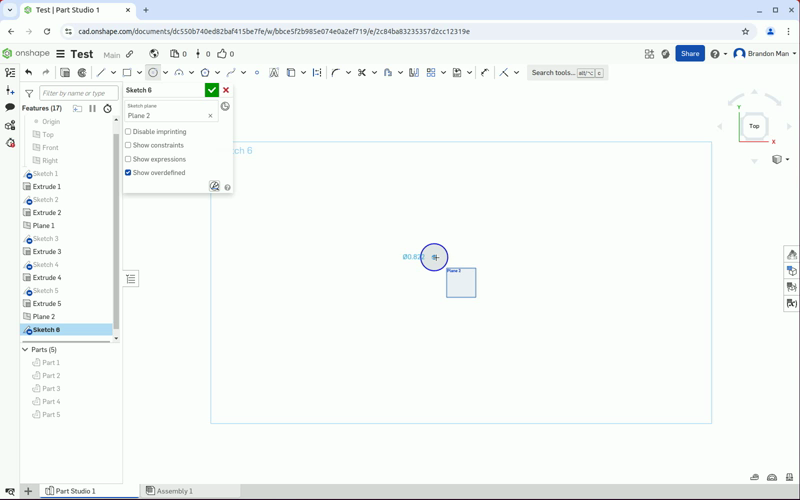
scroll(6)
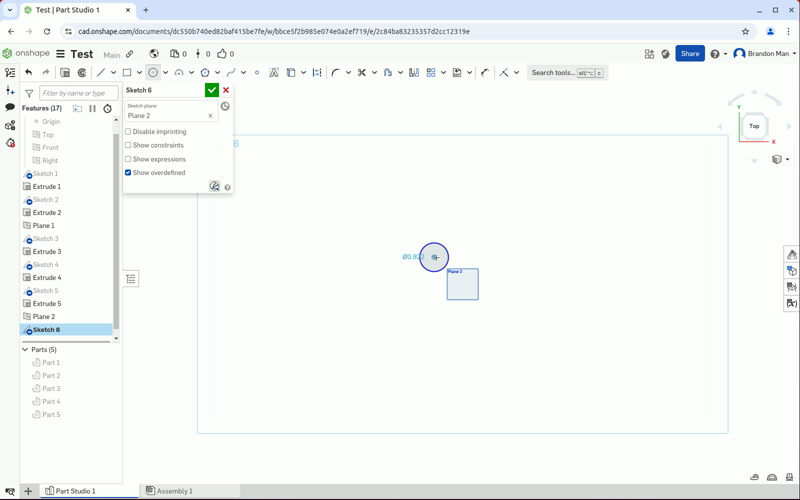
scroll(6)
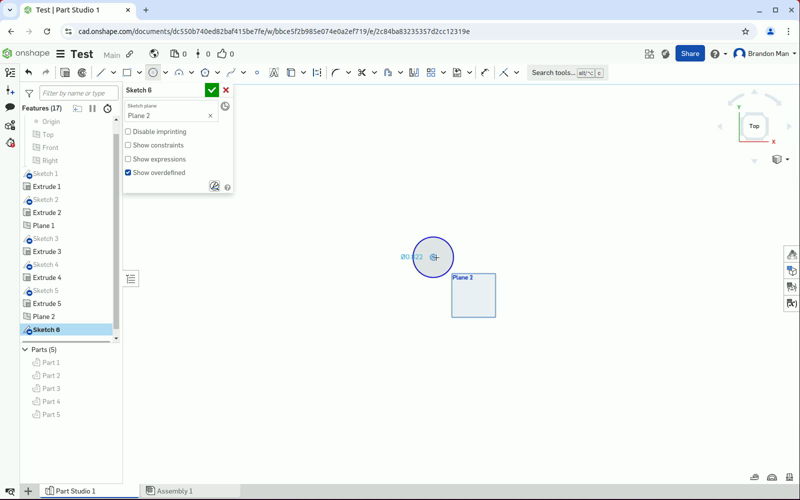
scroll(6)
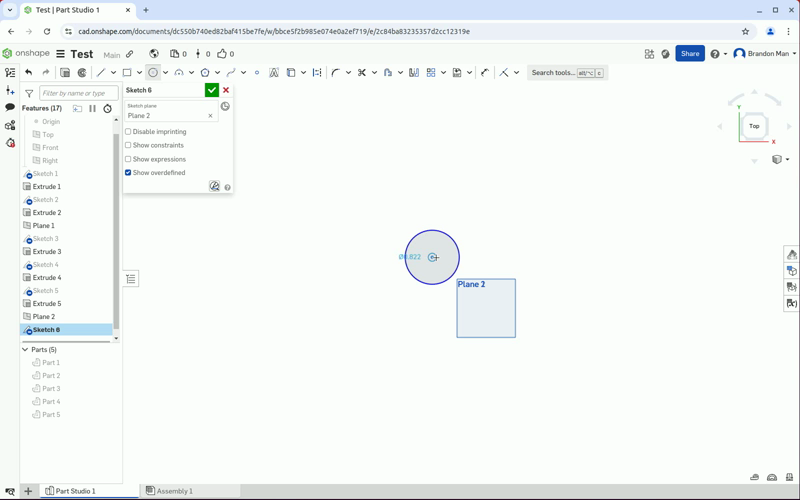
scroll(6)
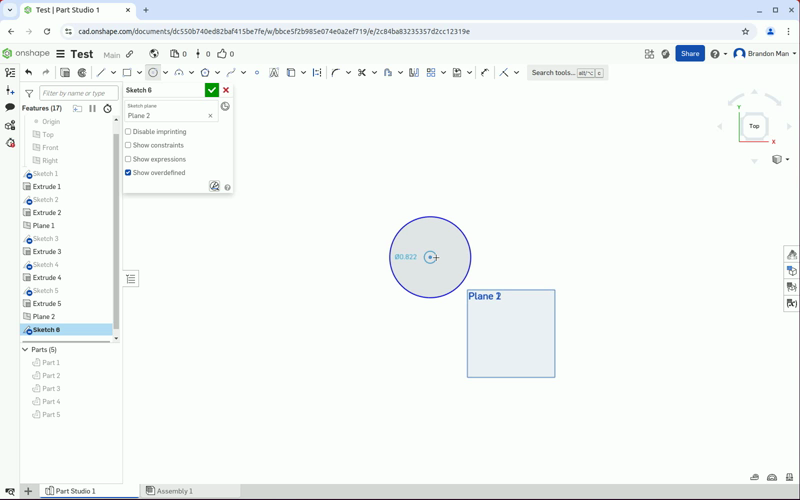
scroll(6)
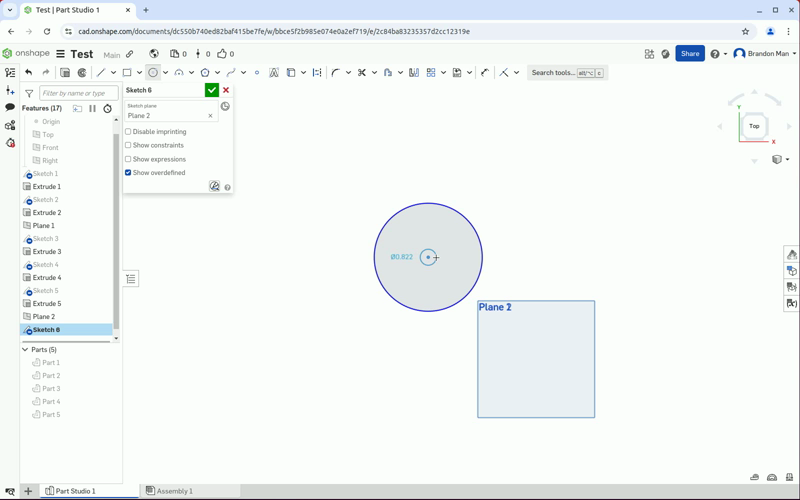
scroll(6)
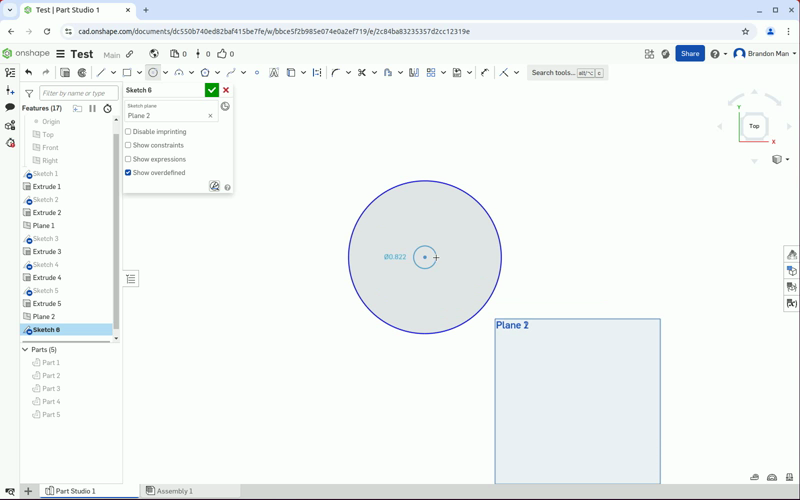
scroll(6)
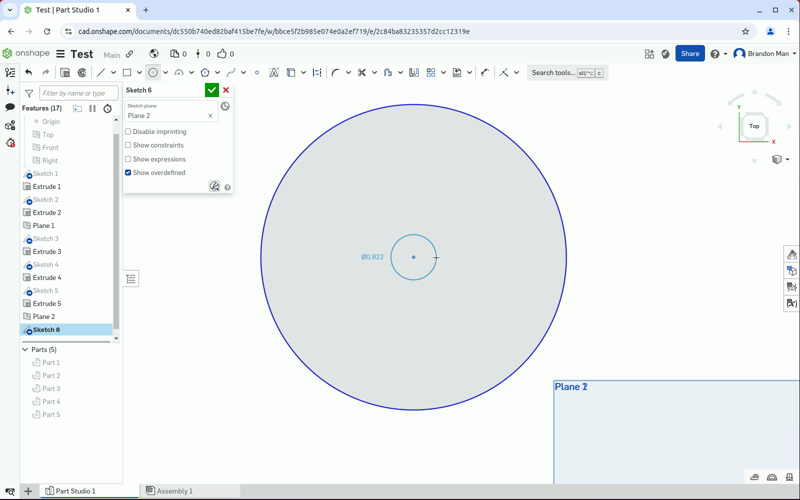
click(436, 257)
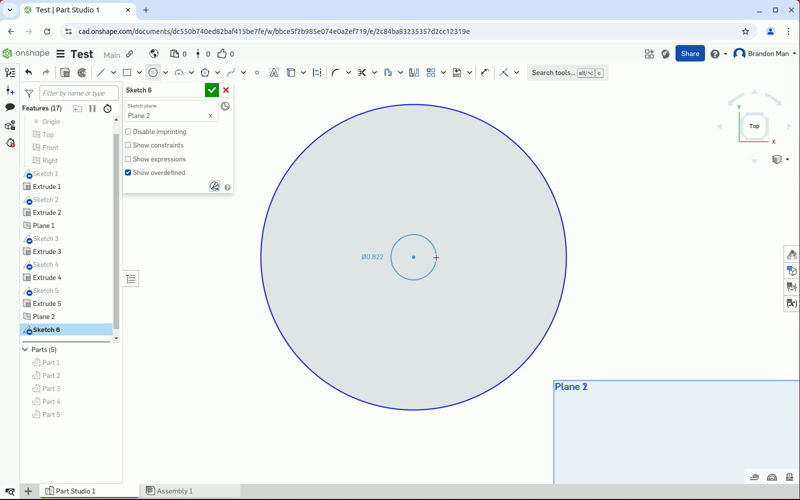
scroll(-6)
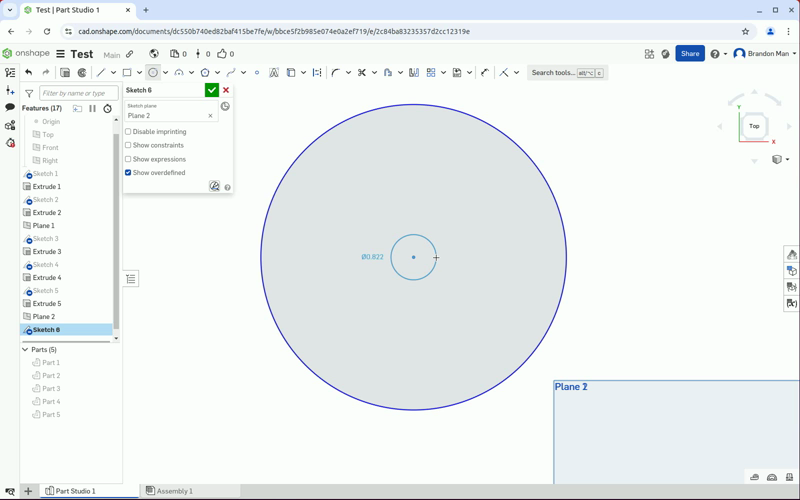
scroll(-6)
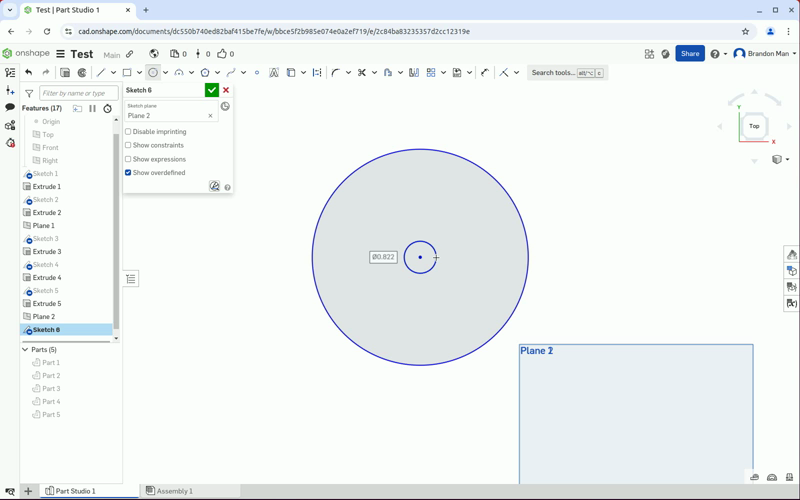
scroll(-6)
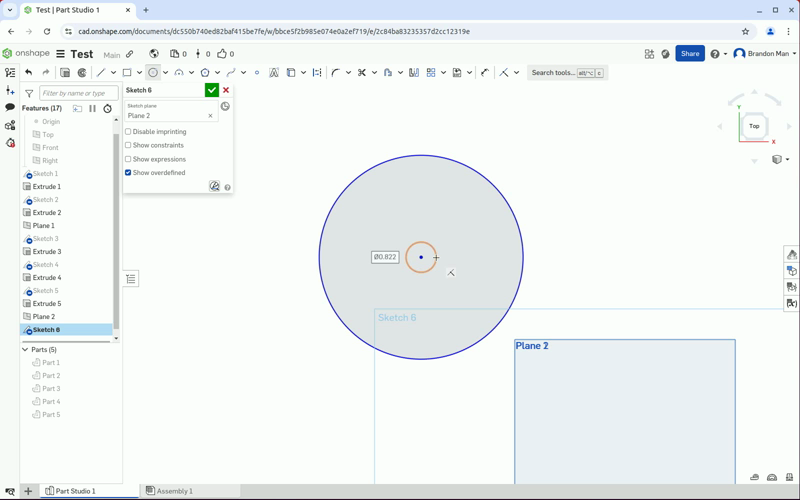
scroll(-6)
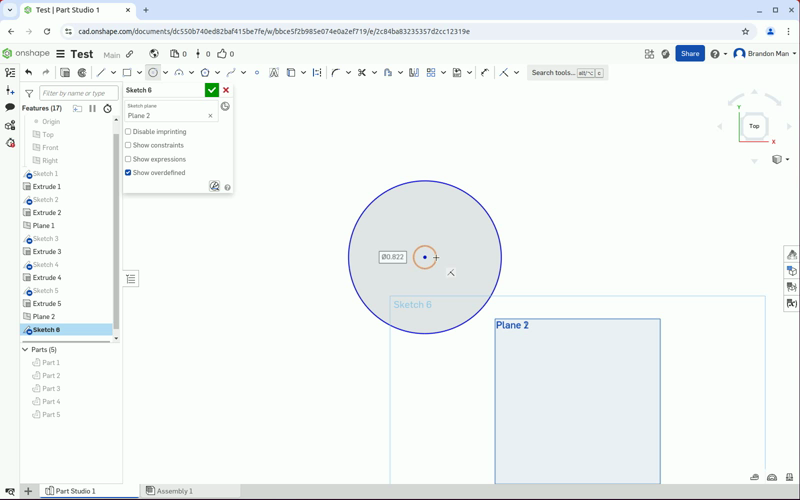
scroll(-6)
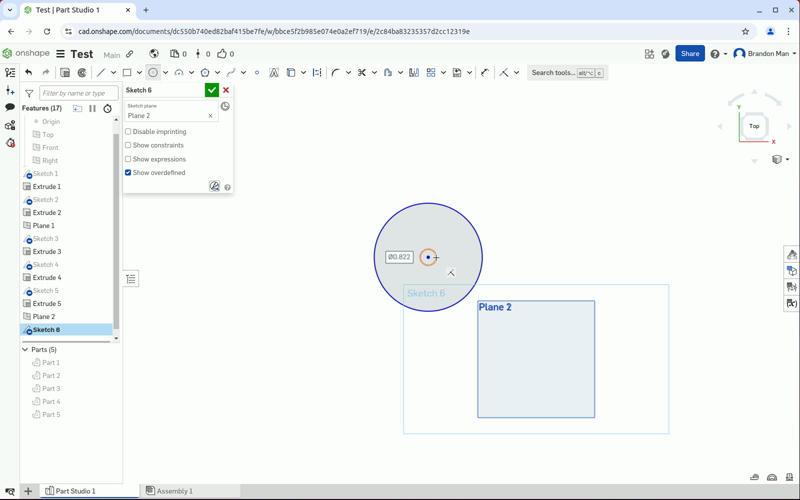
scroll(-6)
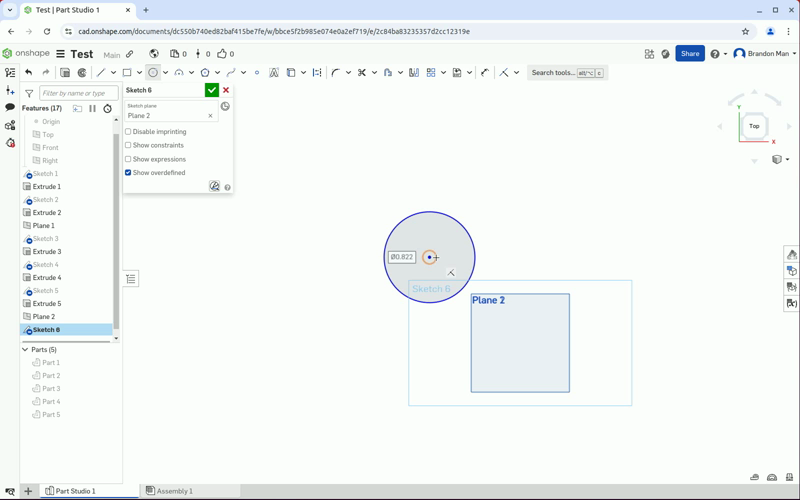
scroll(-6)
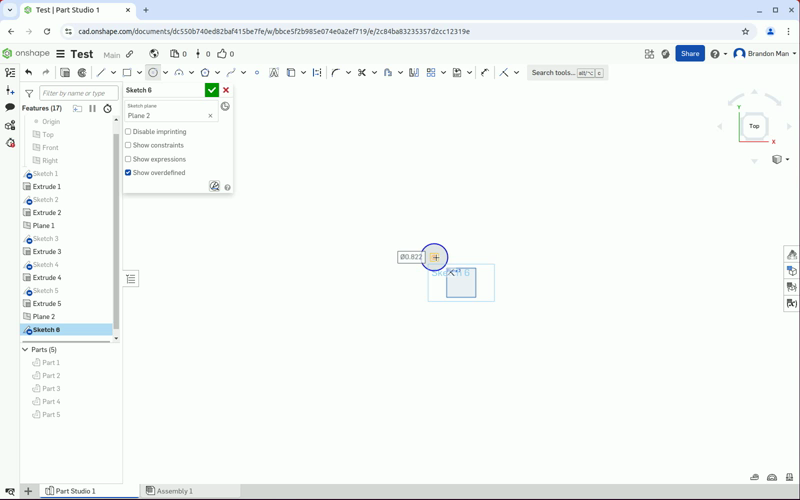
key(esc)
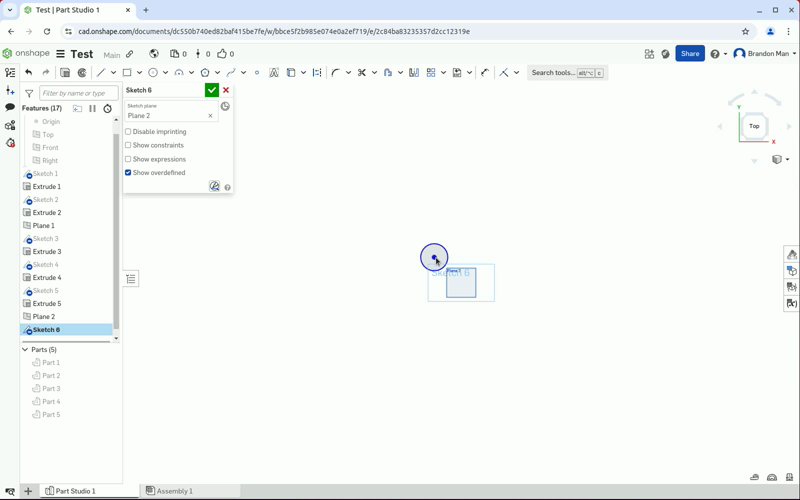
mouse_move(438, 248)
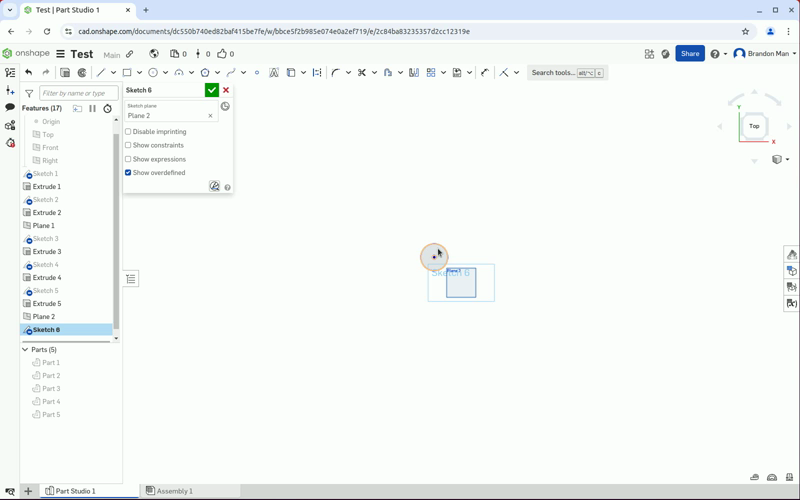
scroll(6)
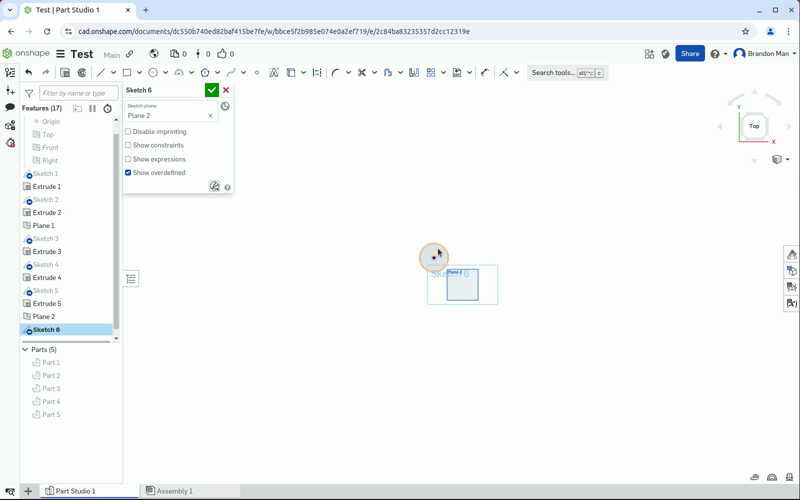
scroll(6)
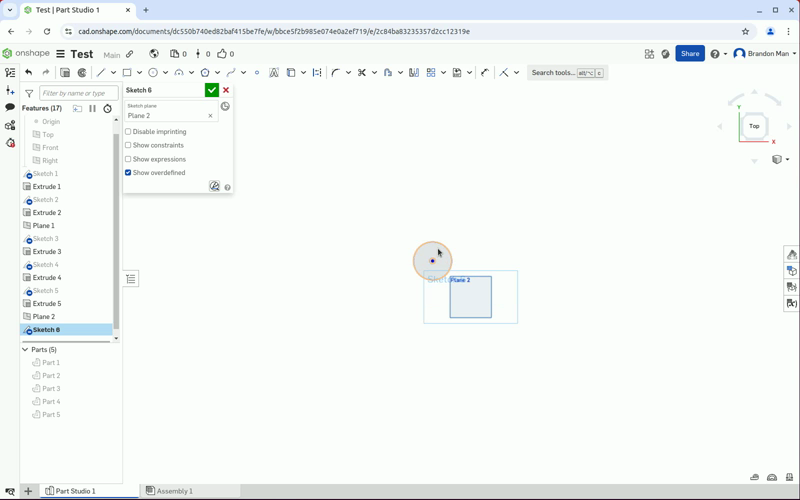
scroll(6)
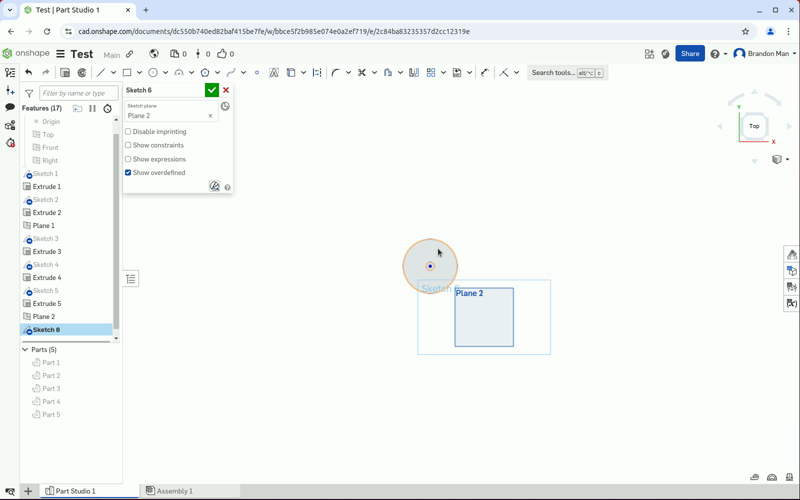
scroll(6)
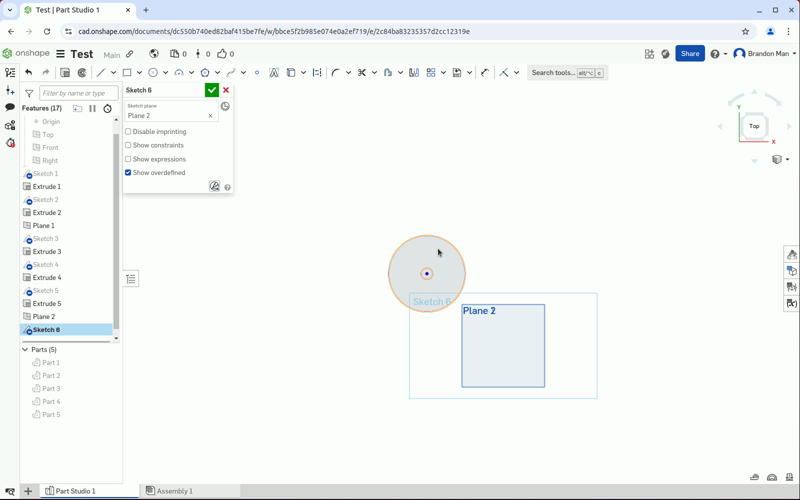
scroll(6)
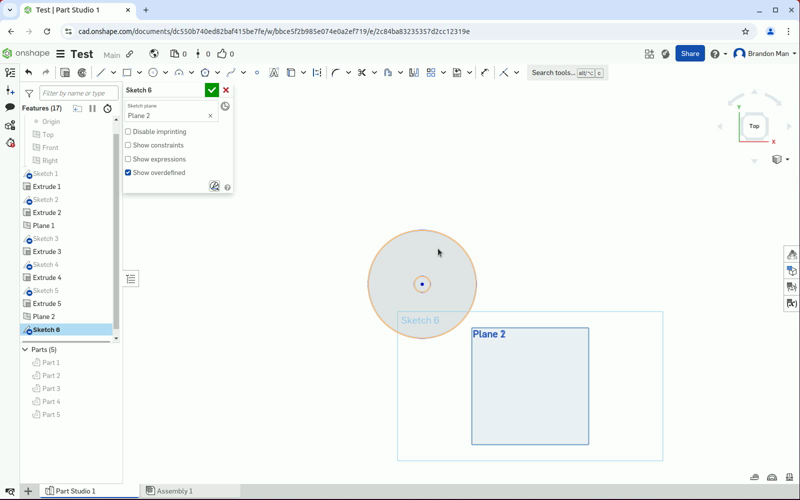
scroll(6)
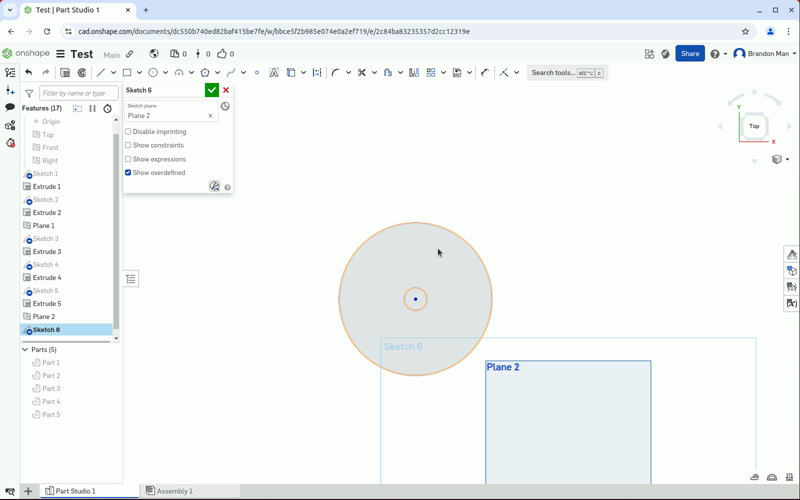
scroll(6)
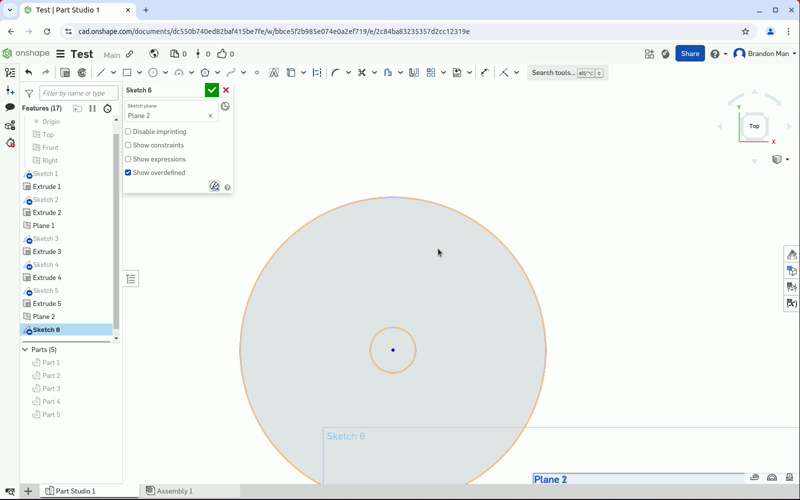
click(438, 248)
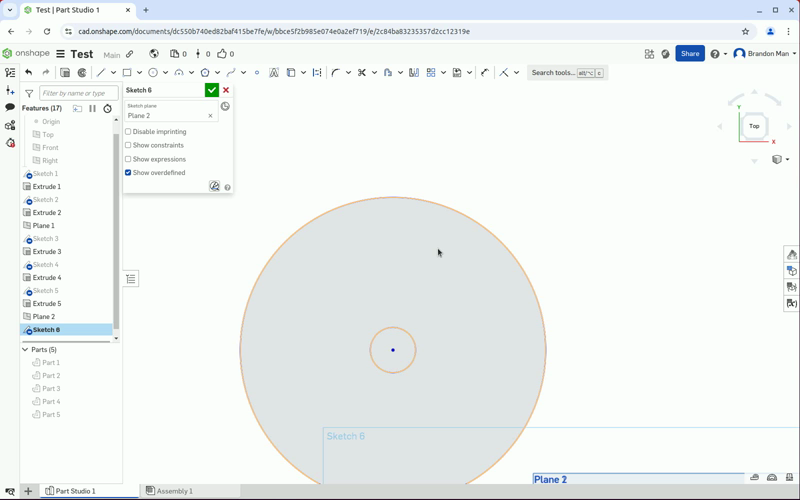
scroll(-6)
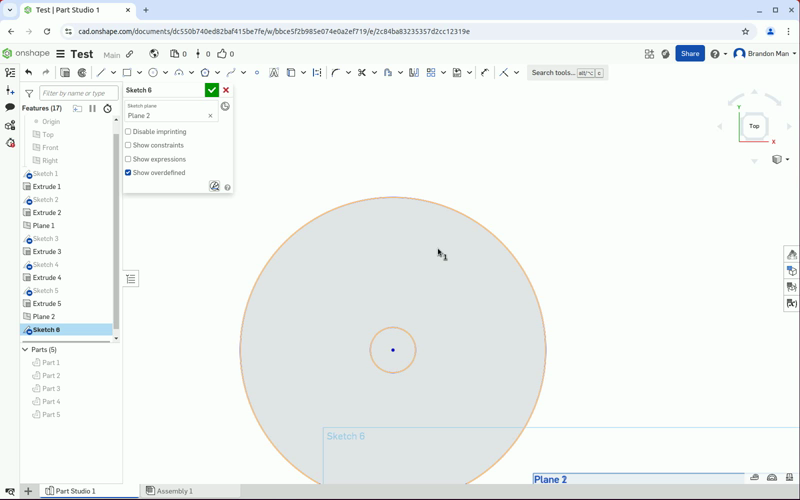
scroll(-6)
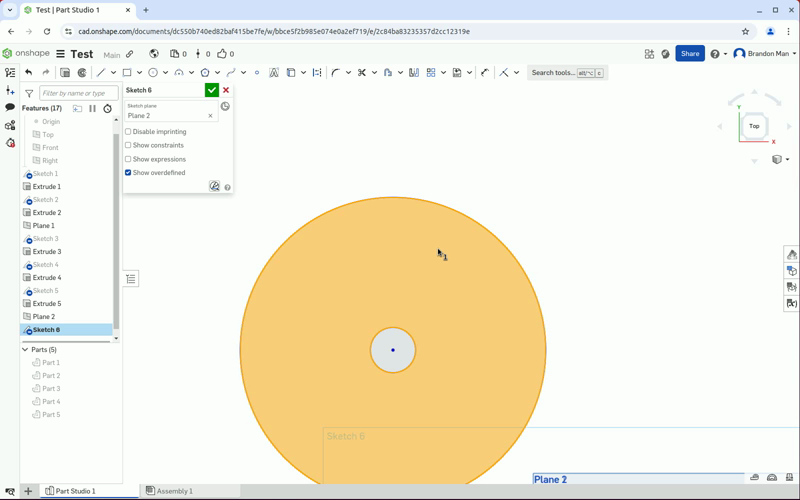
scroll(-6)
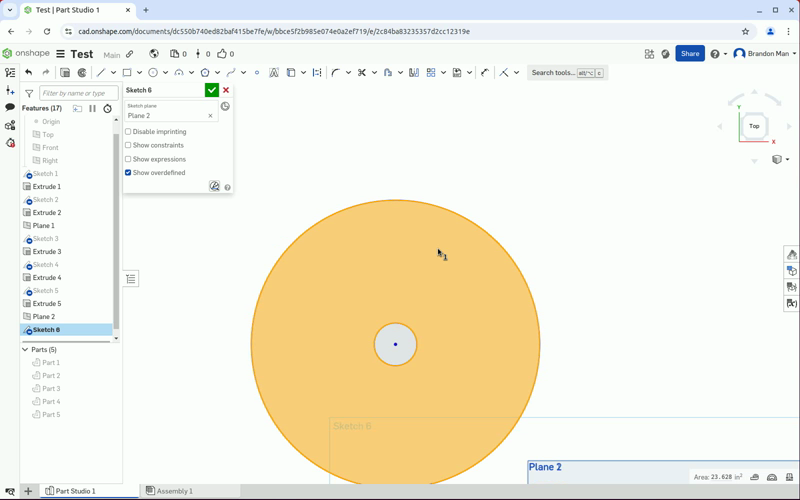
scroll(-6)
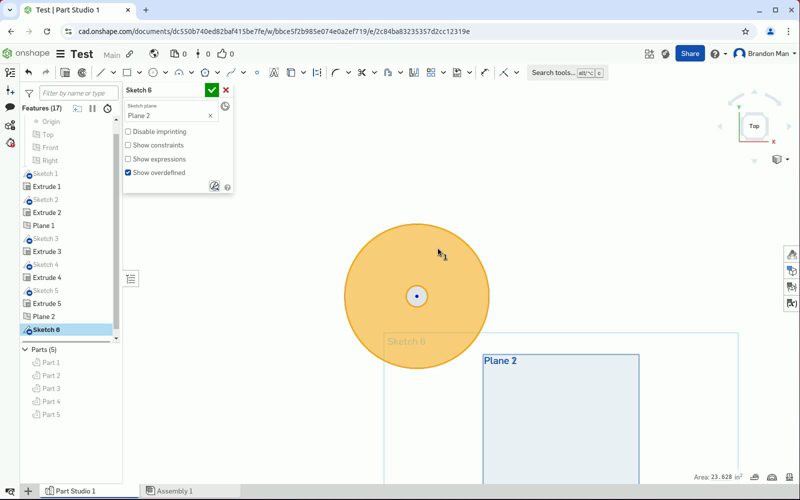
scroll(-6)
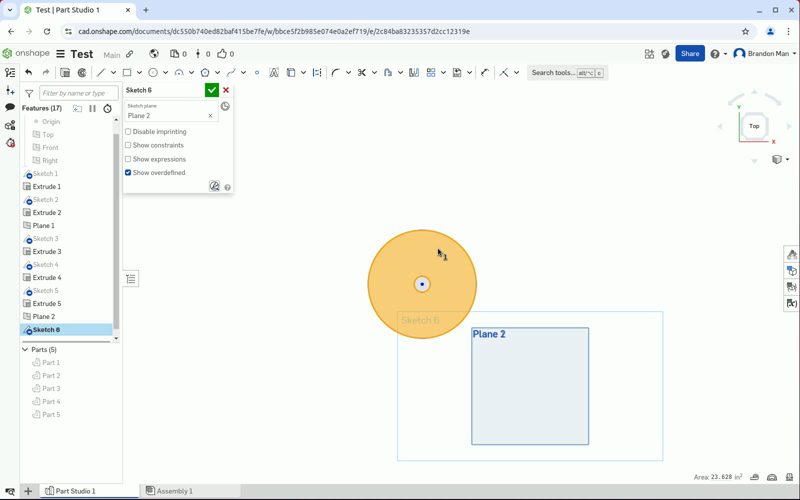
scroll(-6)
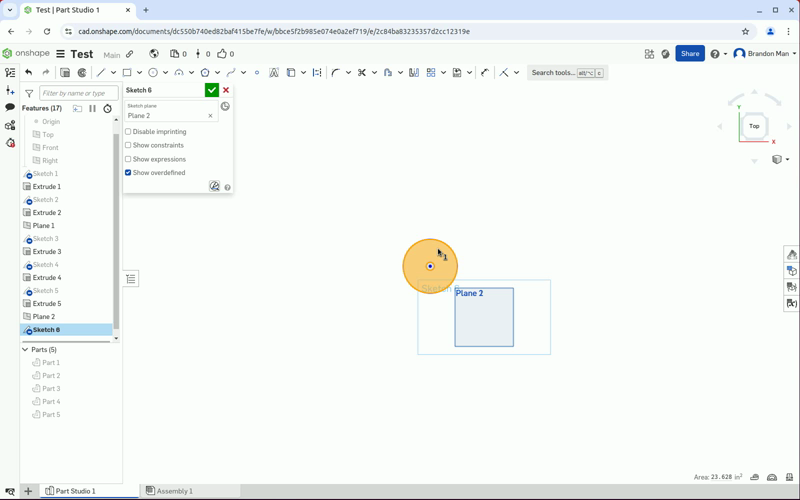
scroll(-6)
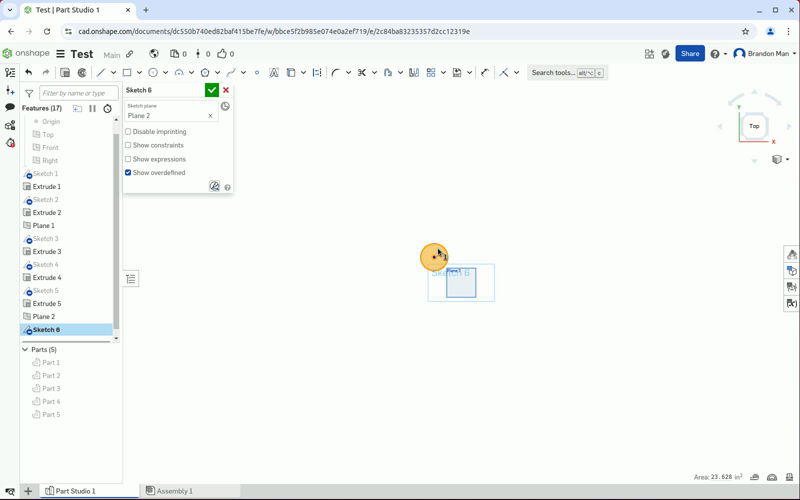
mouse_move(73, 352)
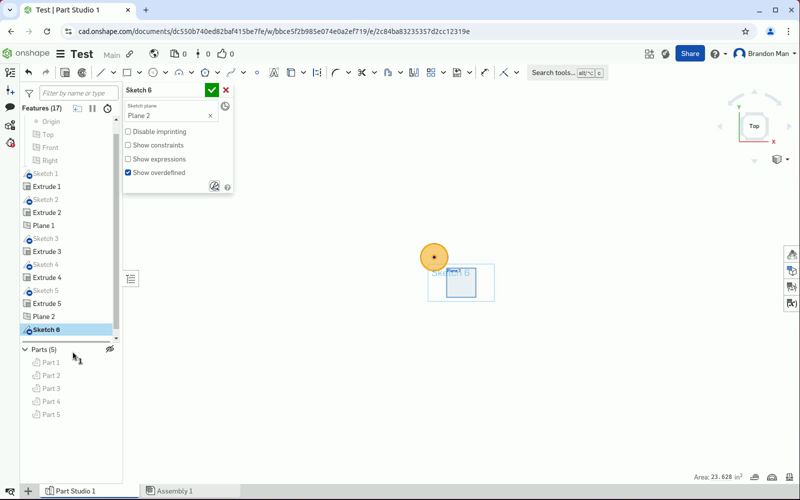
key(shift+y)
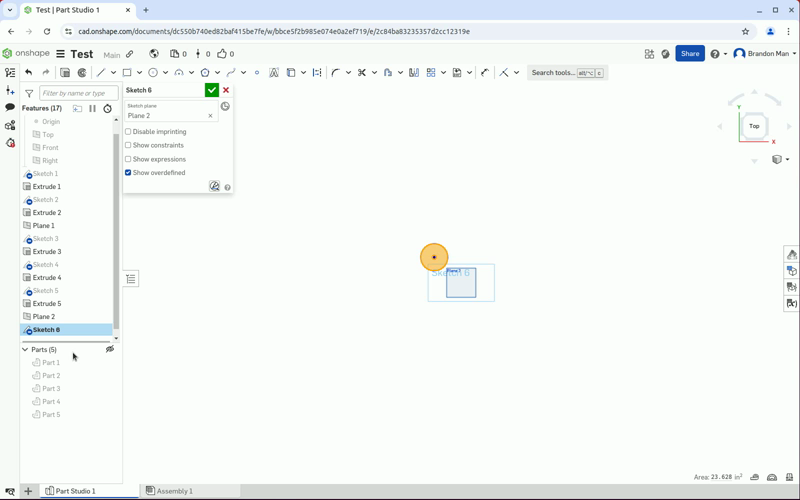
key(shift+e)
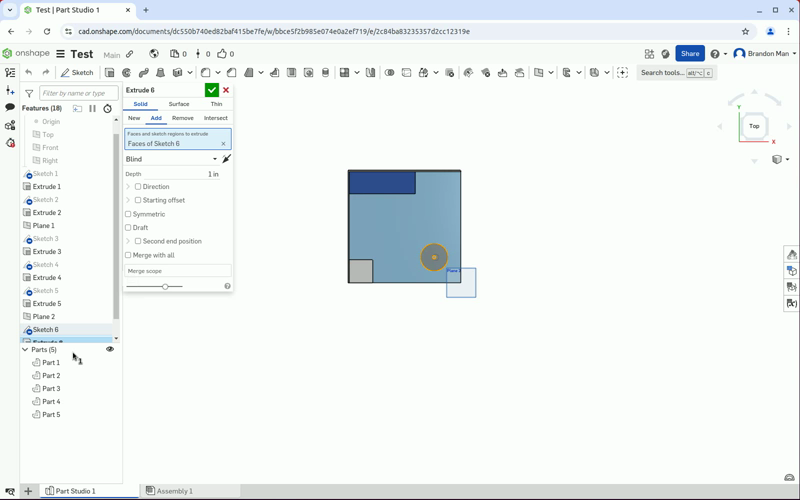
mouse_move(143, 106)
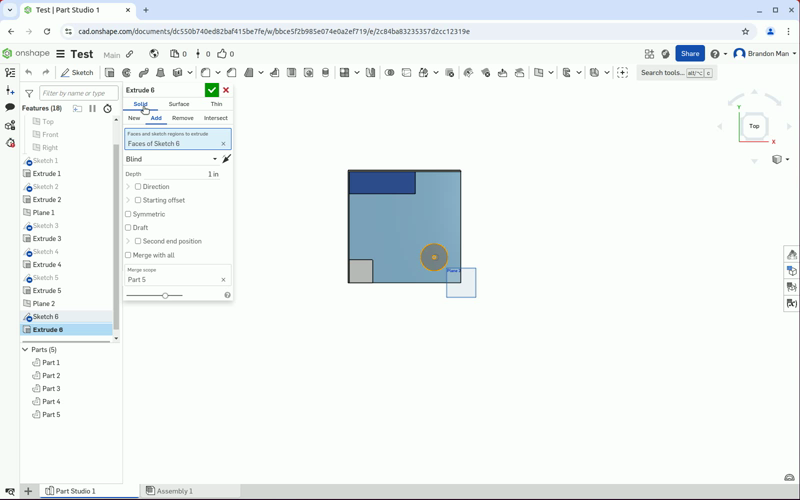
click(143, 106)
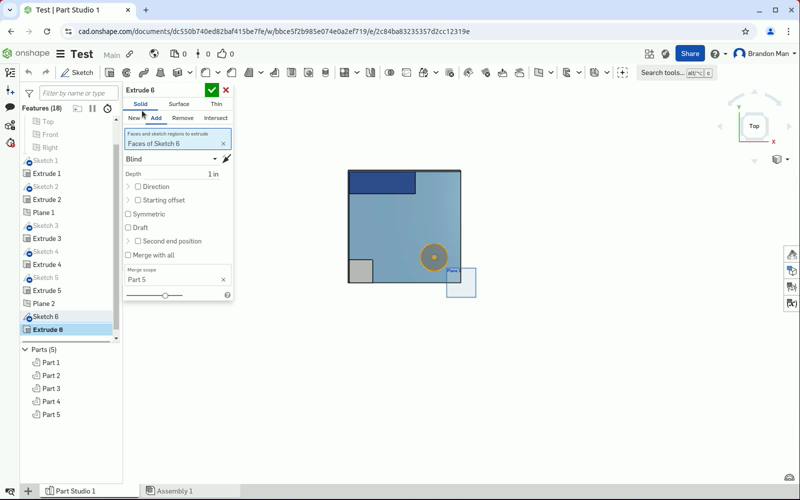
mouse_move(137, 120)
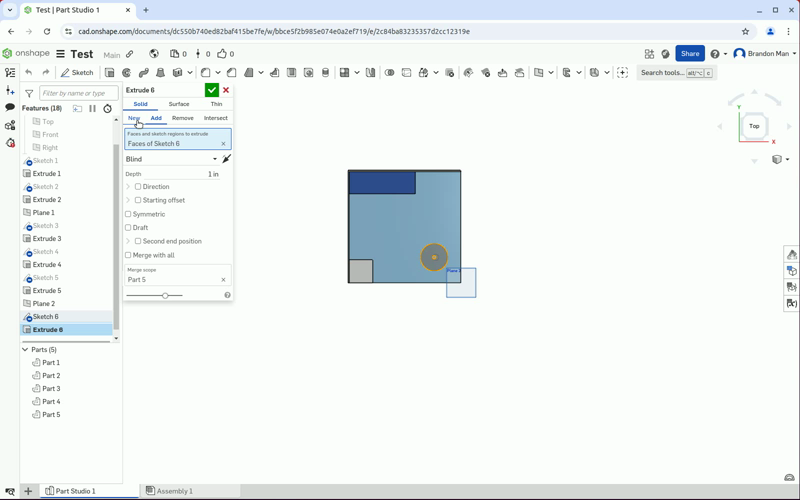
click(137, 120)
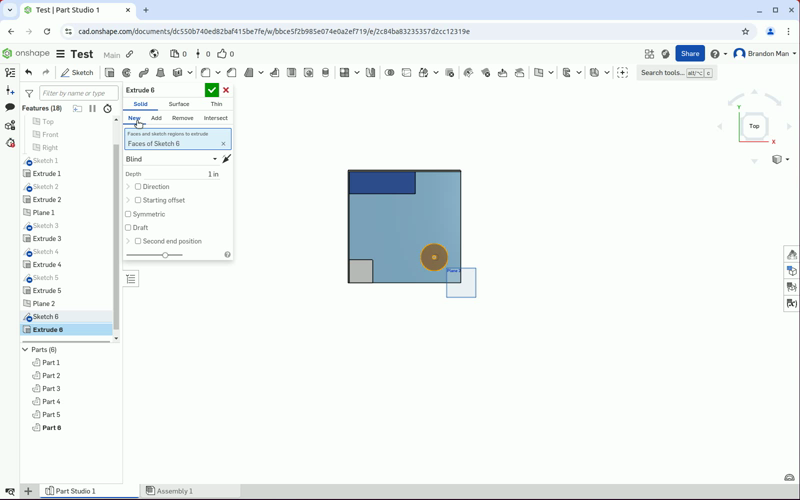
key(tab, 4)
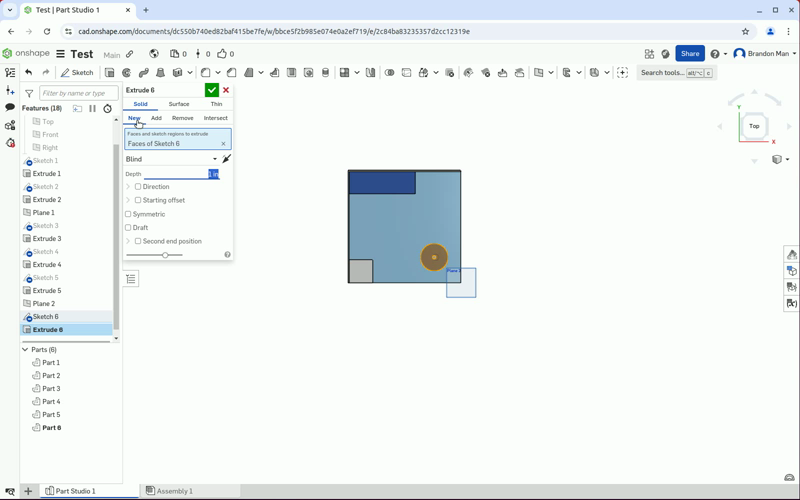
text(0.241)
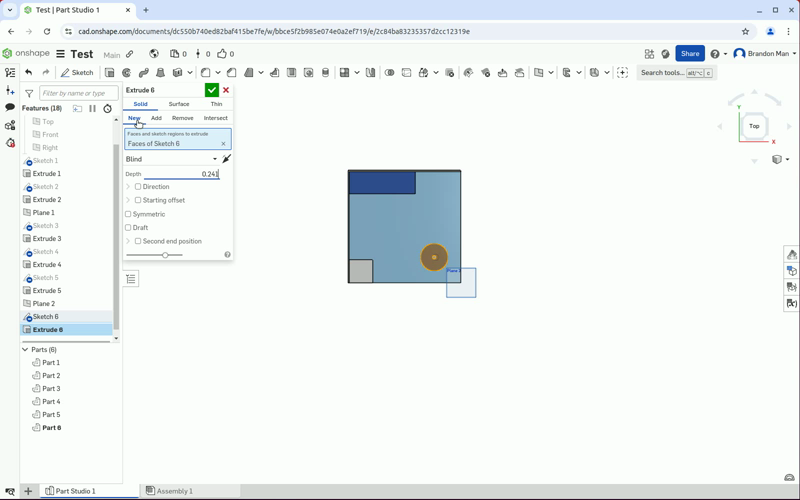
key(enter)
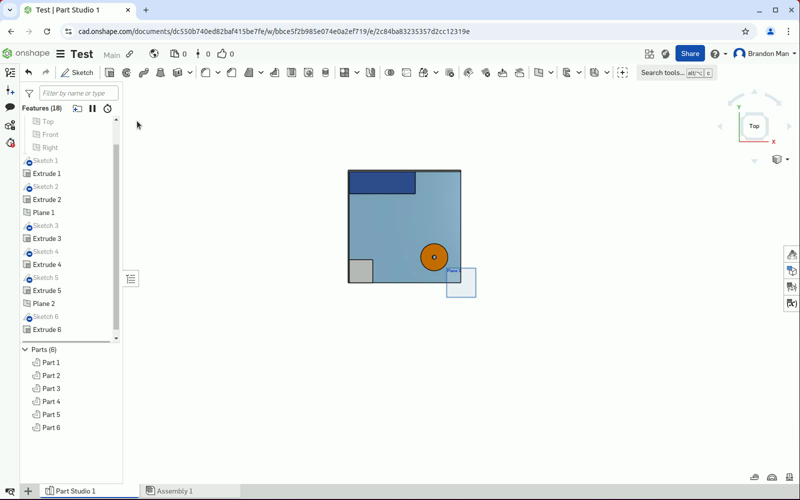
key(shift+h)
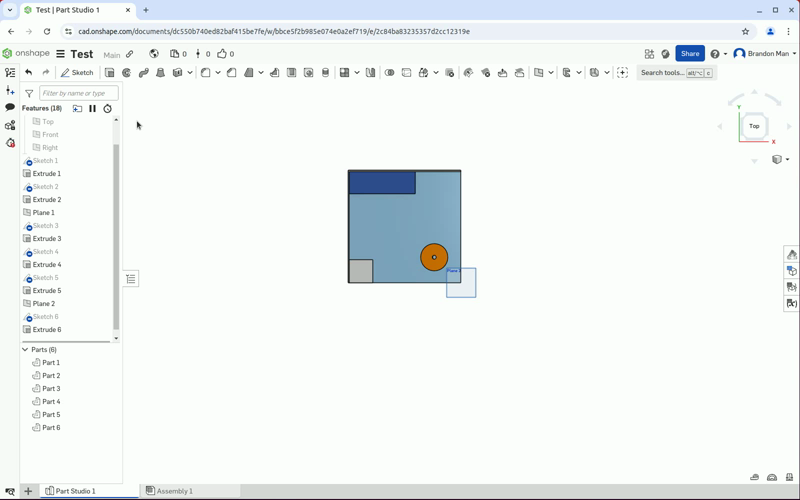
key(shift+h)
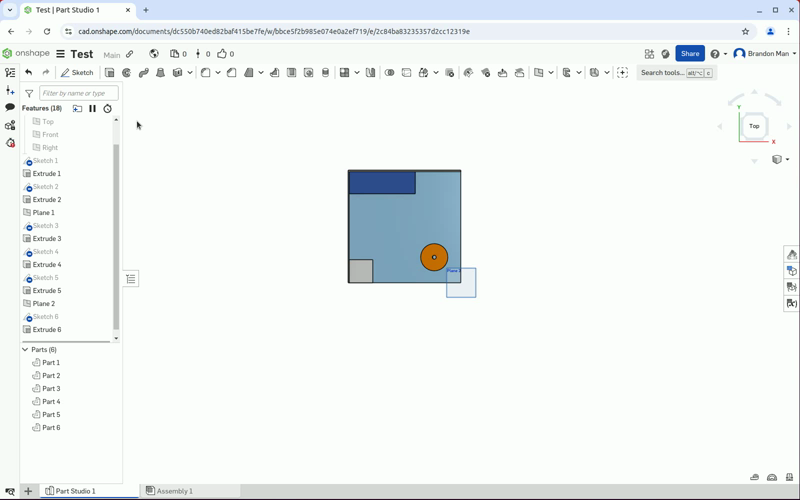
mouse_move(69, 163)
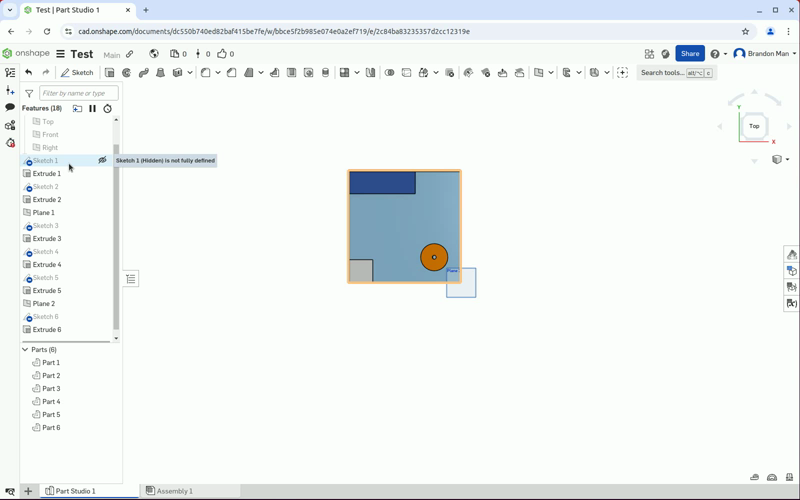
click(69, 163)
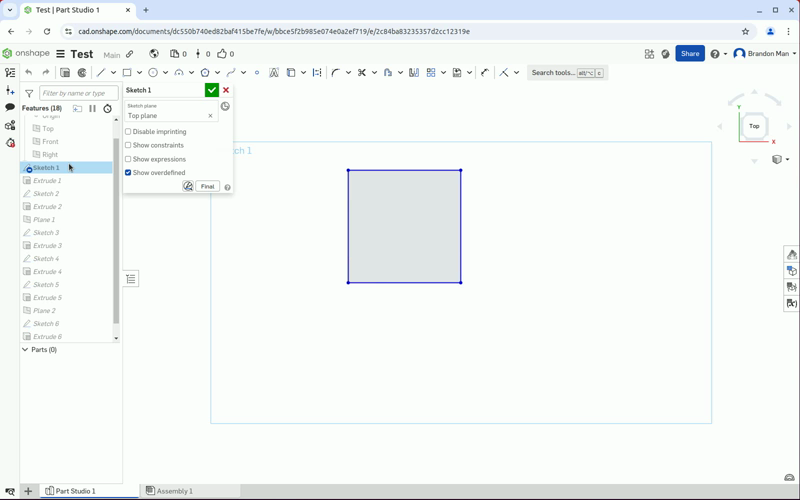
mouse_move(229, 92)
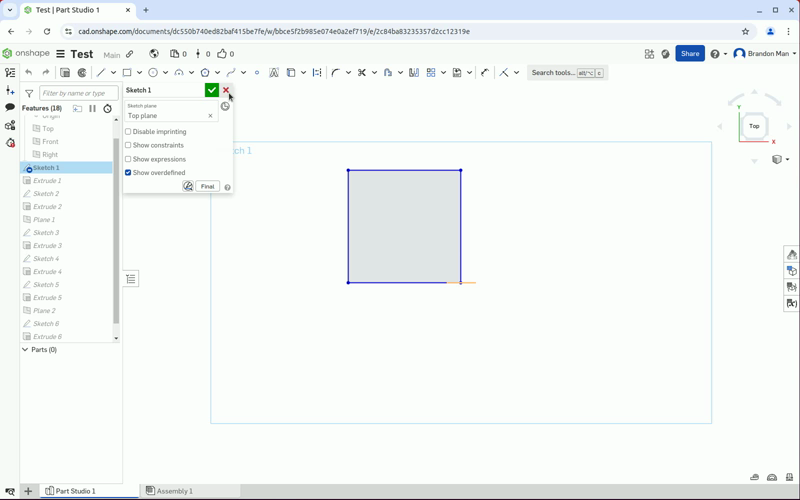
click(229, 92)
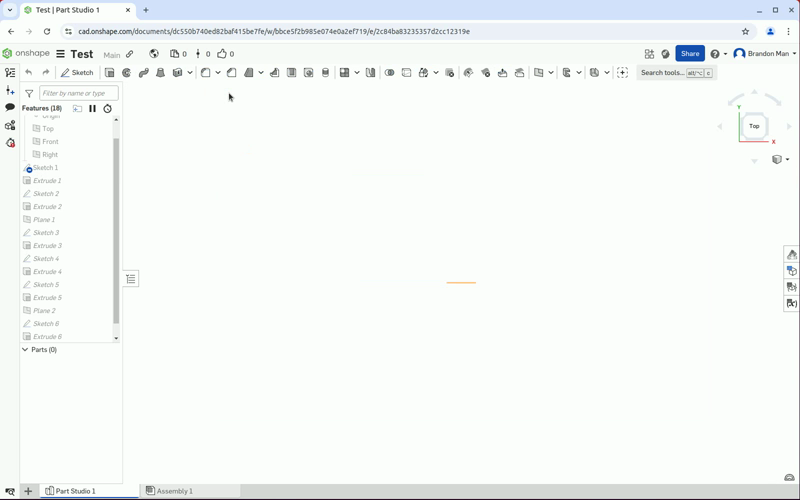
key(shift+s)
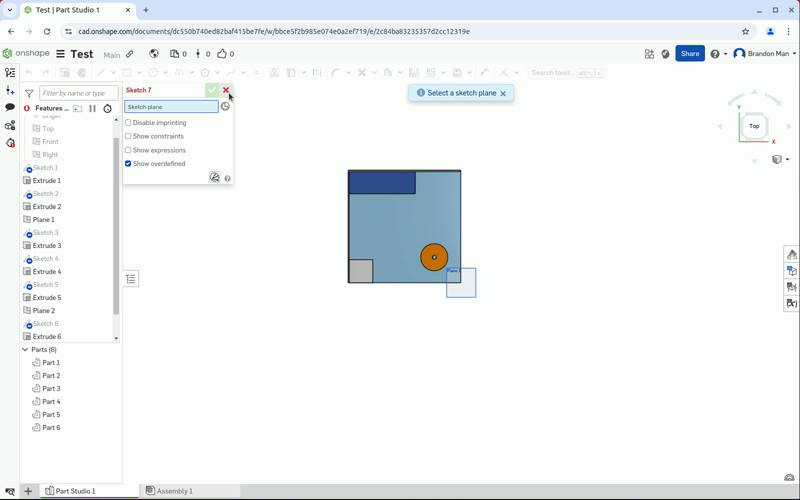
mouse_move(69, 293)
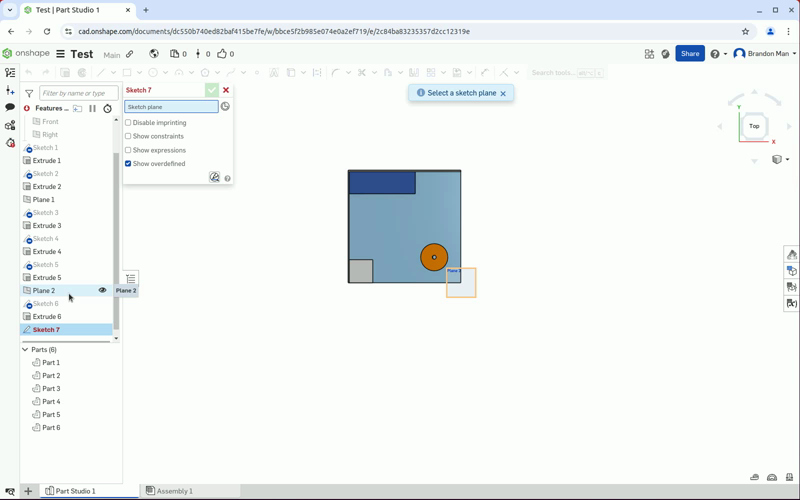
click(69, 293)
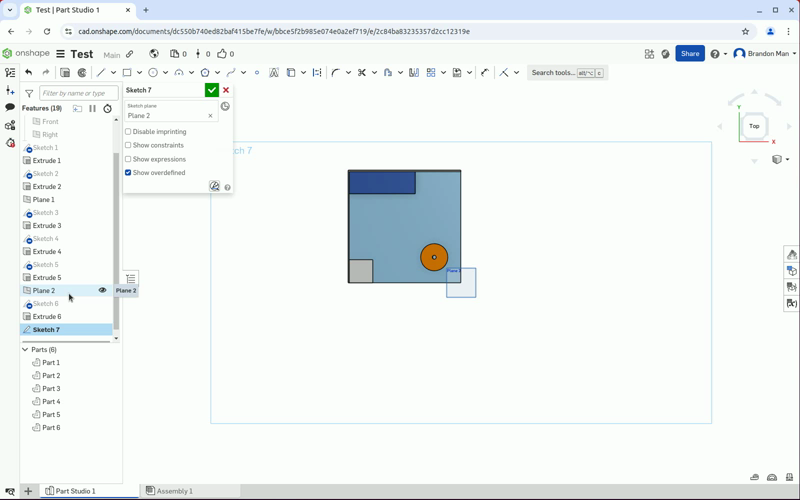
mouse_move(73, 352)
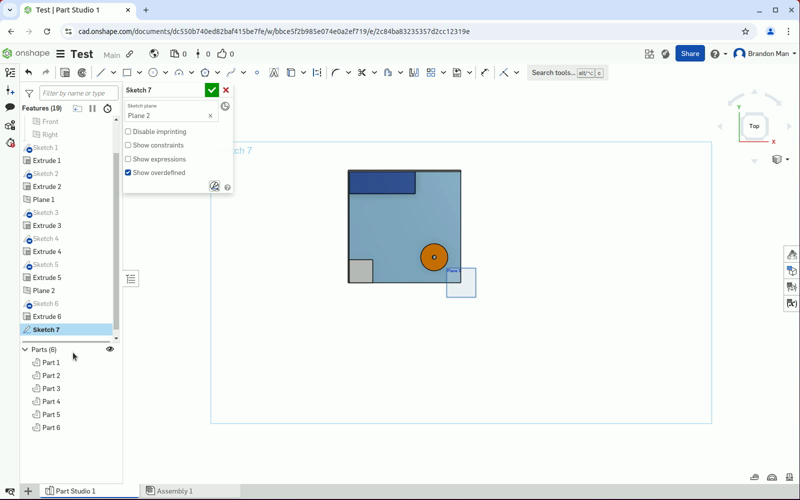
key(y)
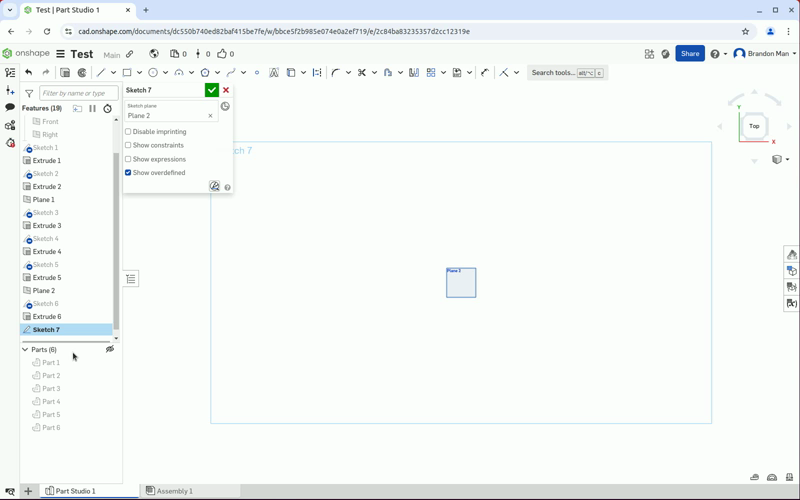
key(c)
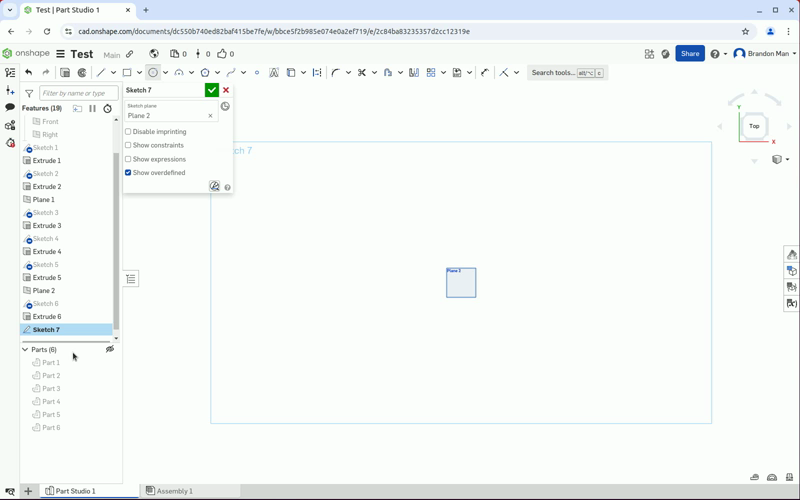
key_down(shift)
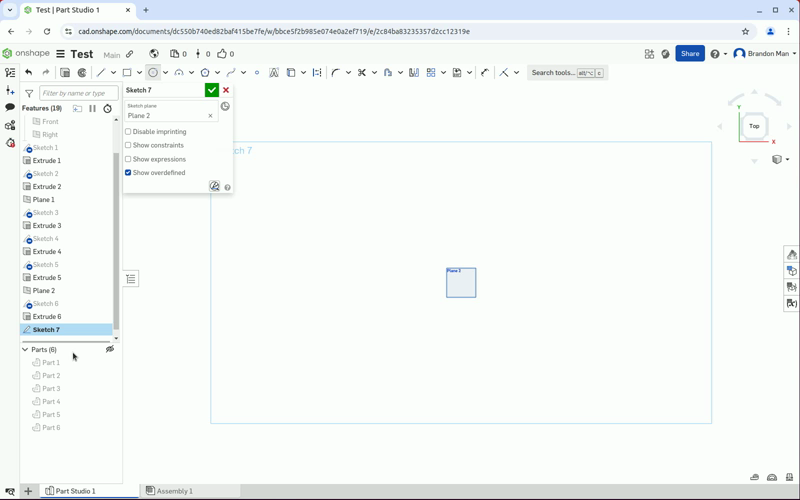
mouse_move(435, 257)
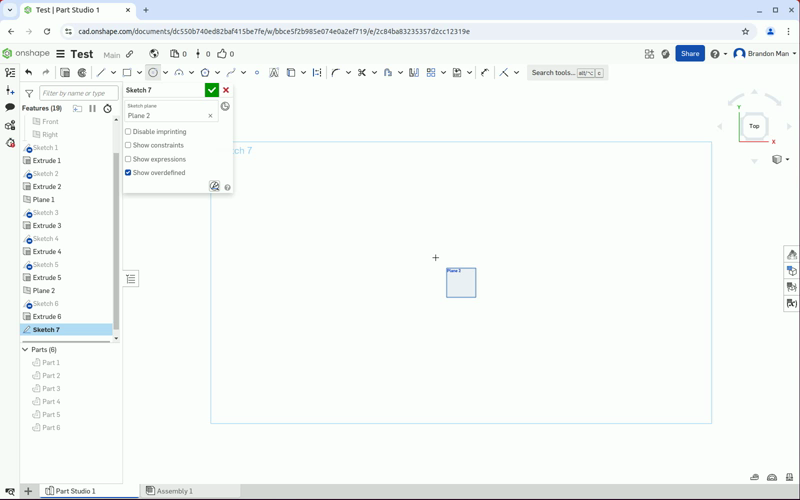
click(435, 257)
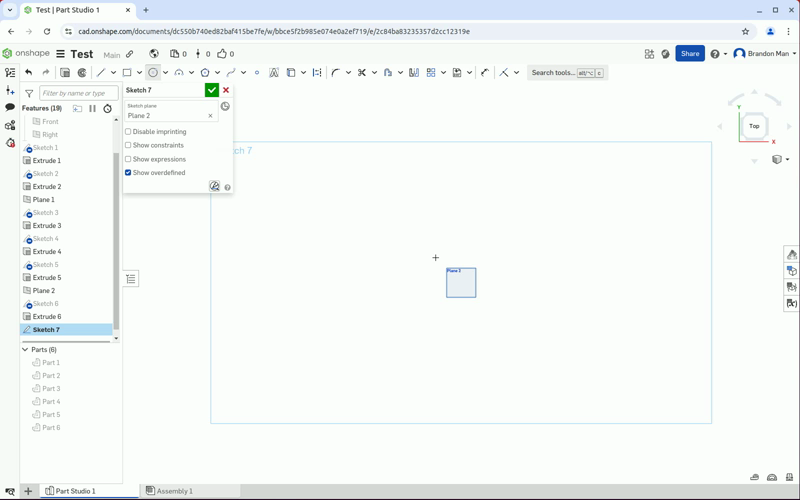
key_up(shift)
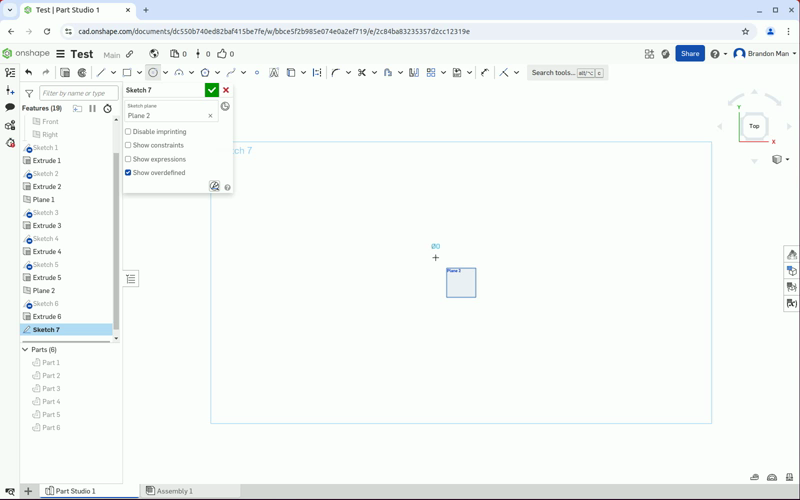
mouse_move(438, 257)
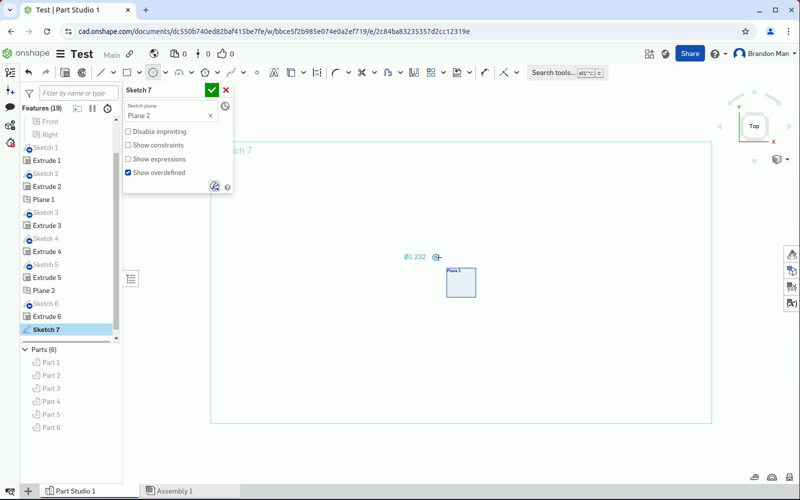
click(438, 257)
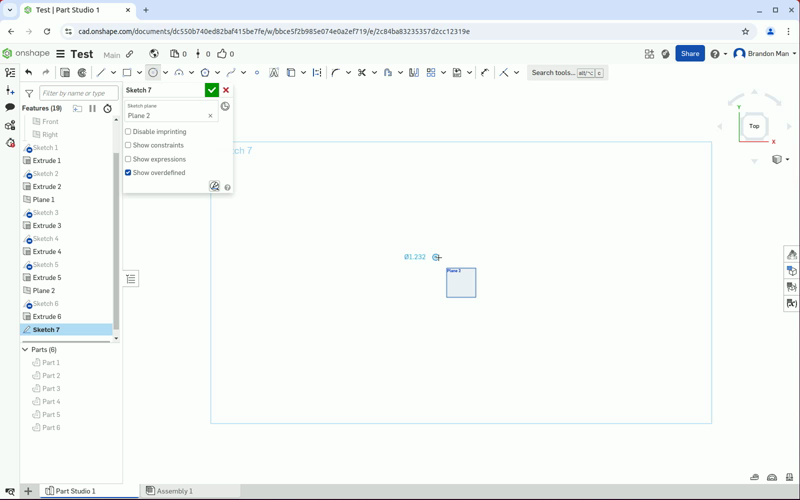
key(esc)
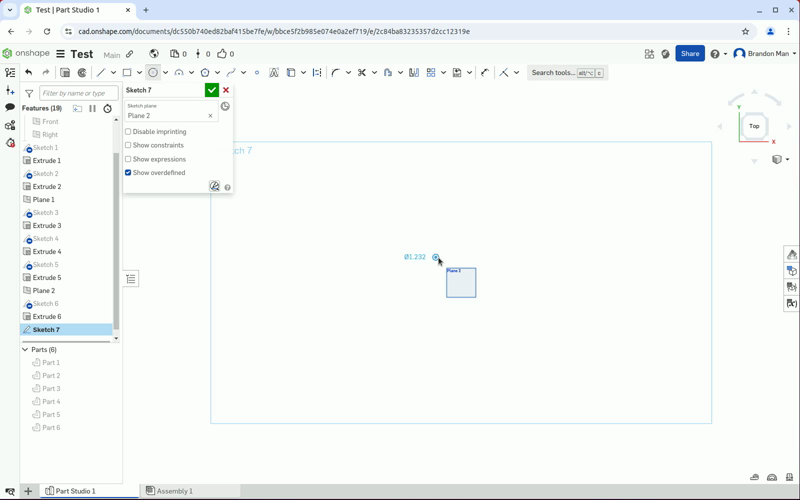
mouse_move(434, 254)
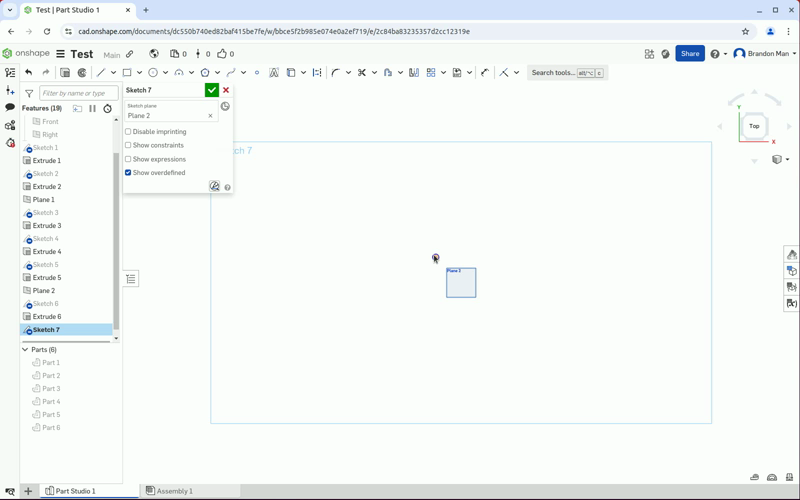
scroll(6)
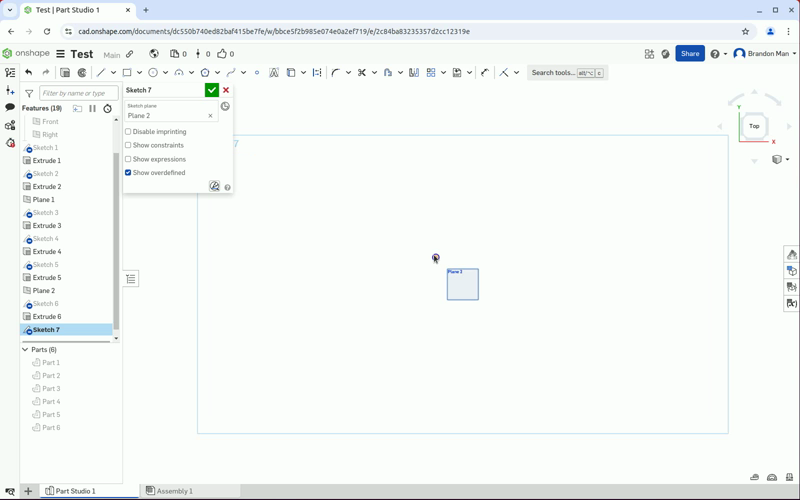
scroll(6)
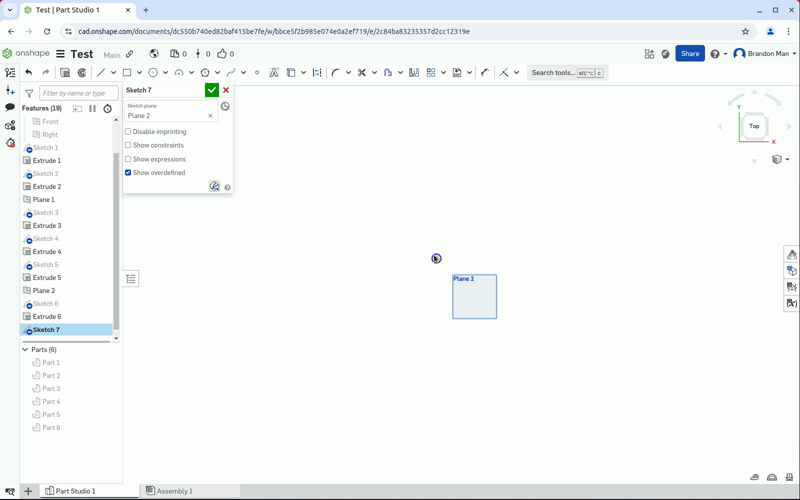
scroll(6)
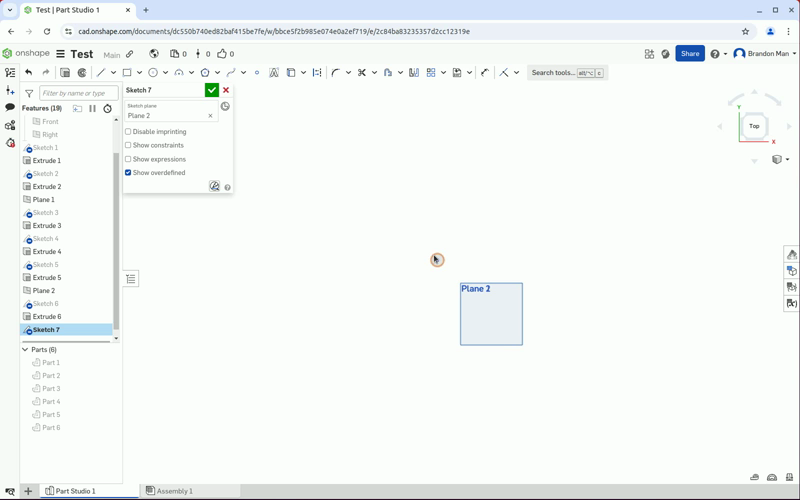
scroll(6)
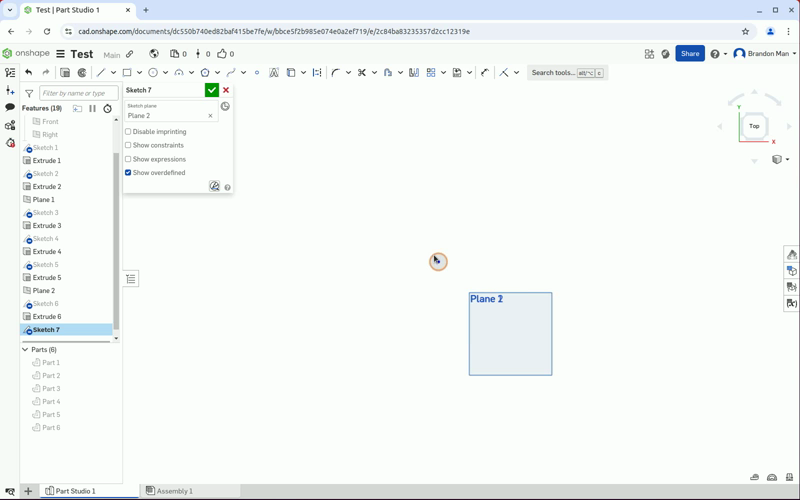
scroll(6)
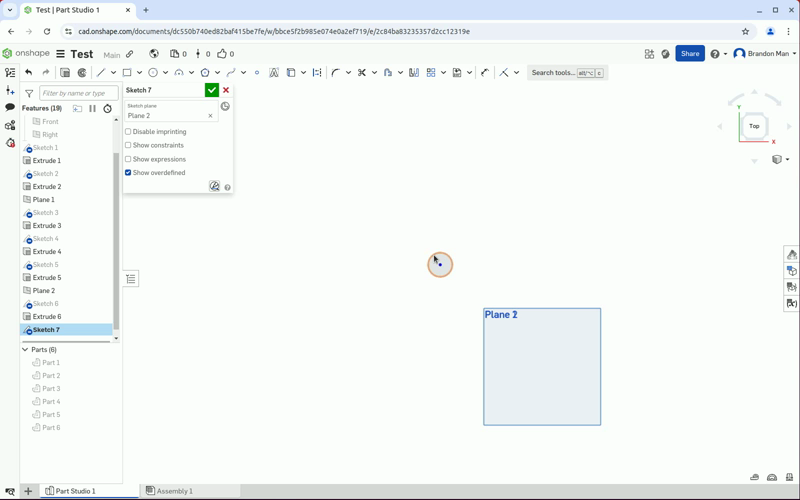
scroll(6)
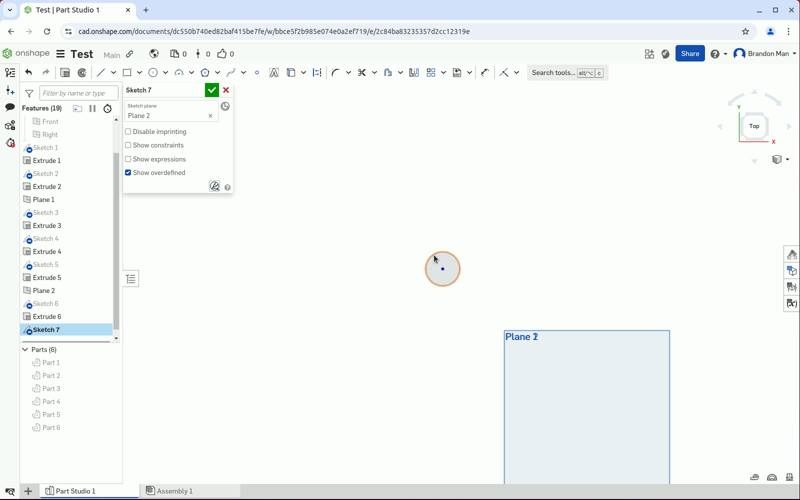
scroll(6)
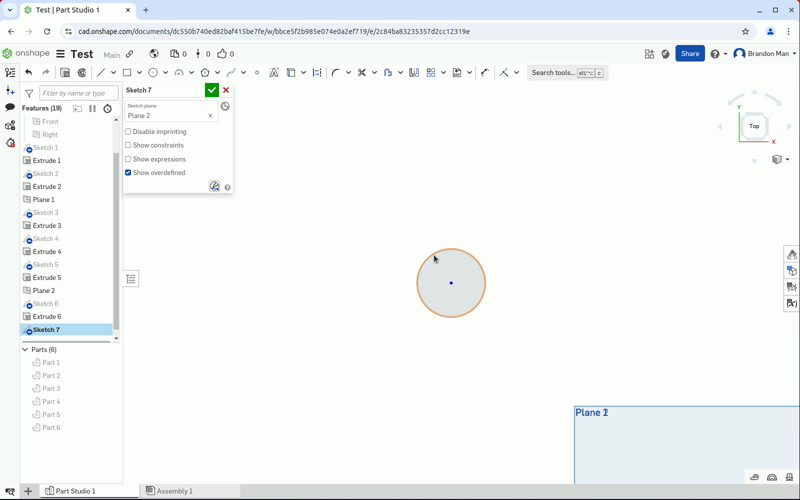
click(434, 254)
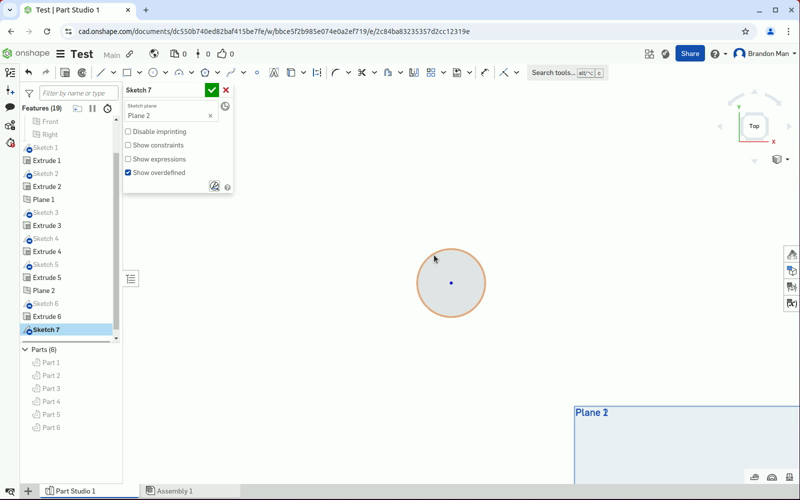
scroll(-6)
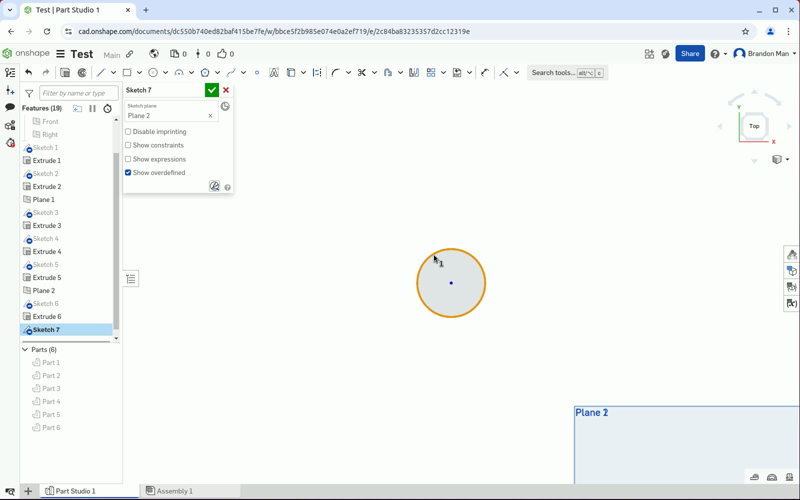
scroll(-6)
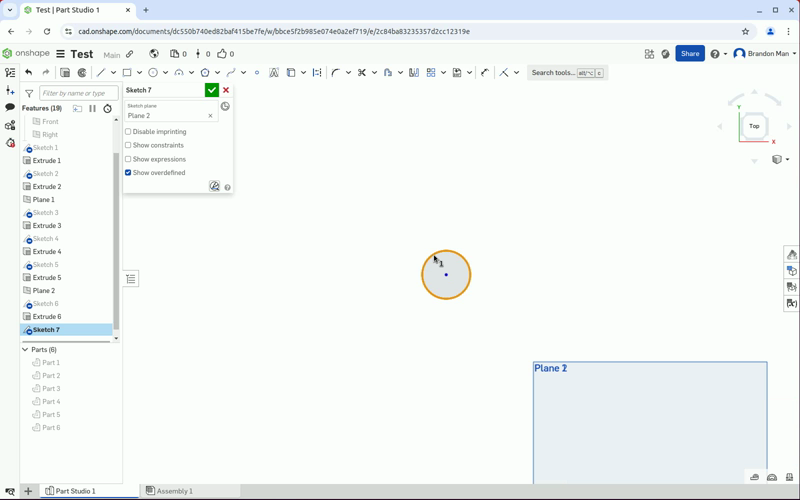
scroll(-6)
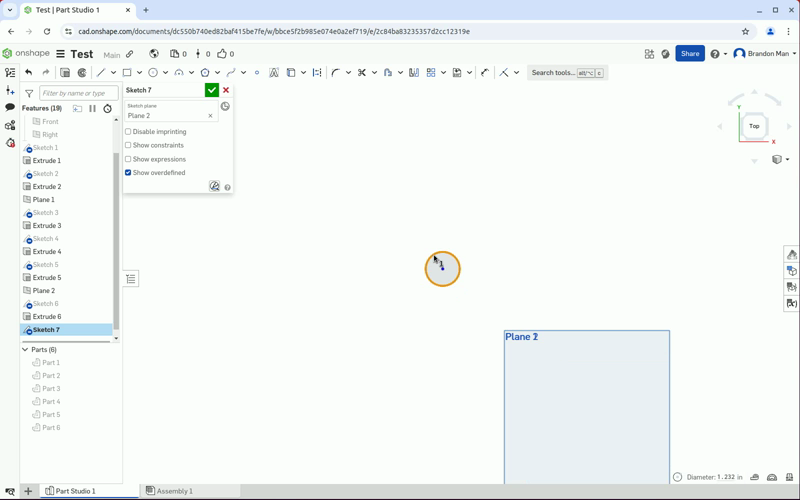
scroll(-6)
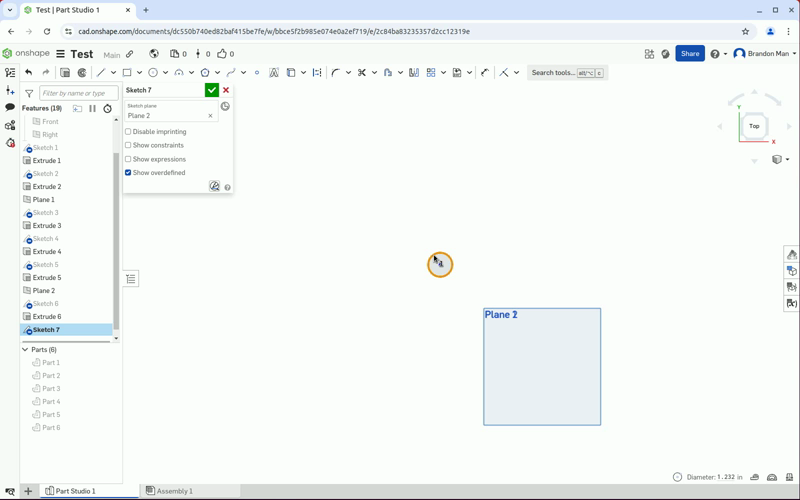
scroll(-6)
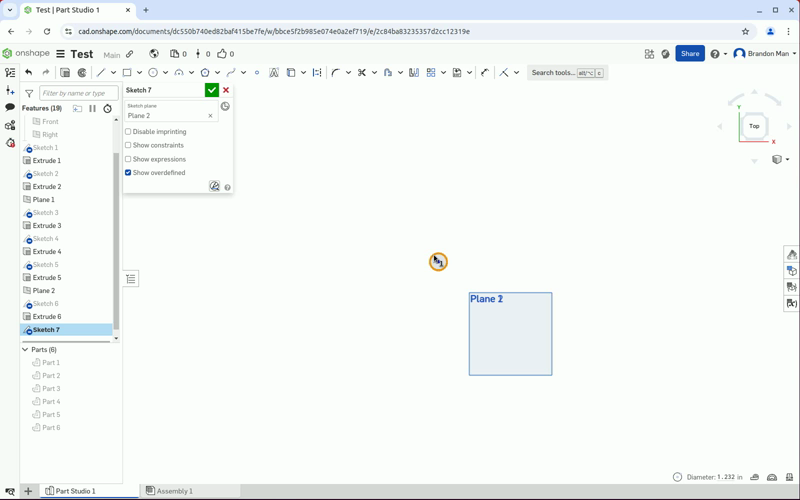
scroll(-6)
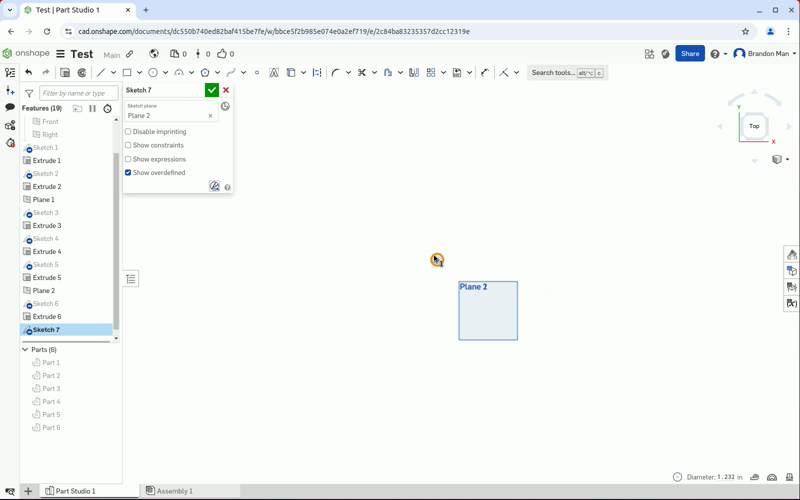
scroll(-6)
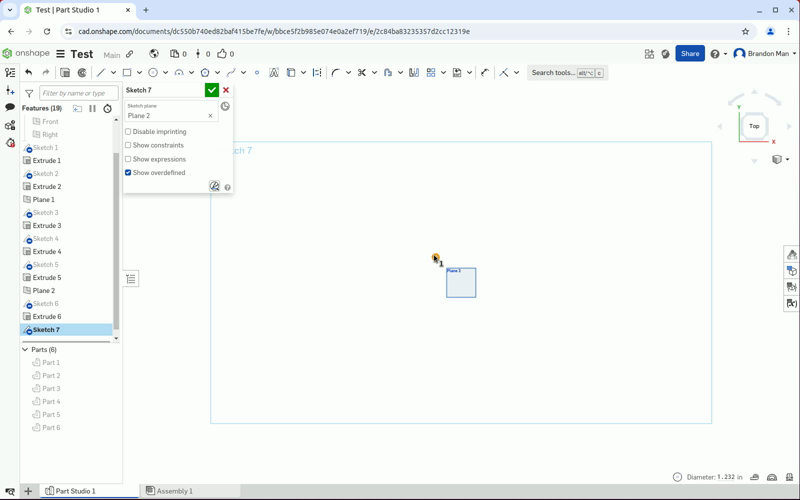
mouse_move(73, 352)
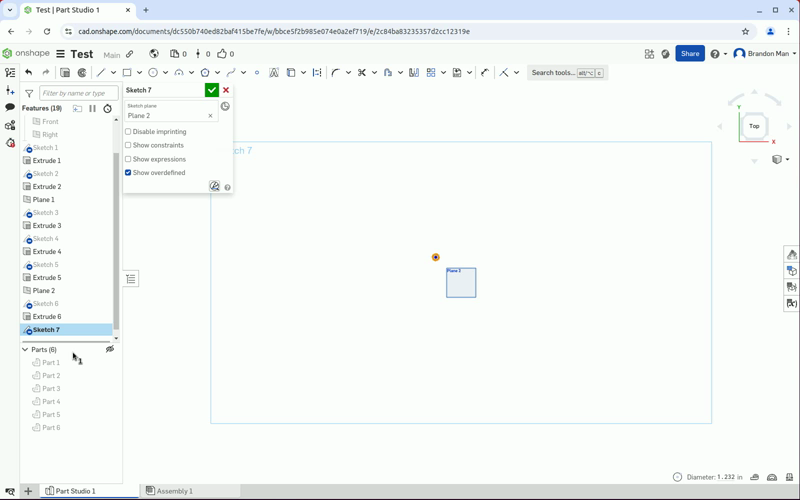
key(shift+y)
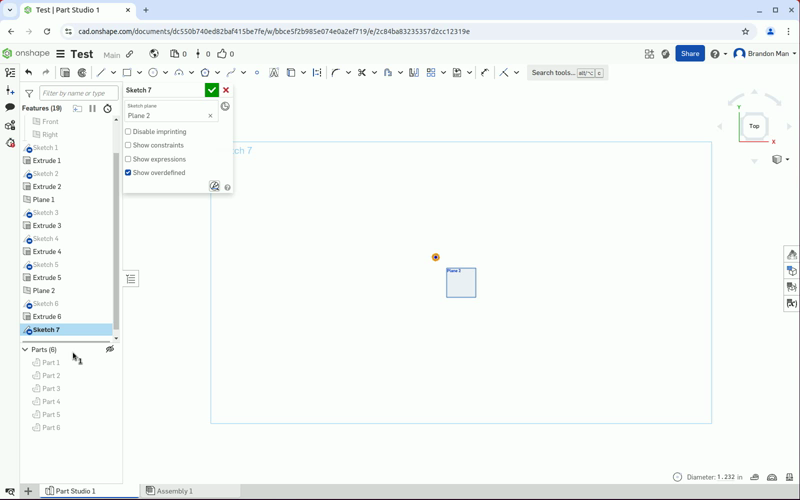
key(shift+e)
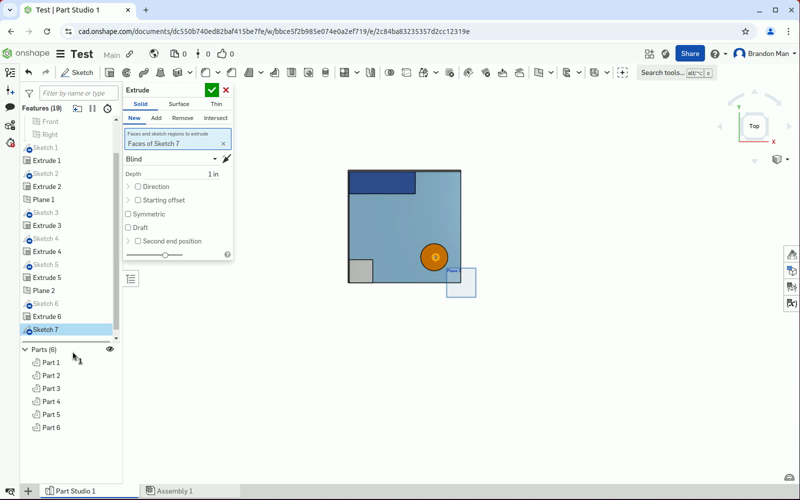
mouse_move(143, 106)
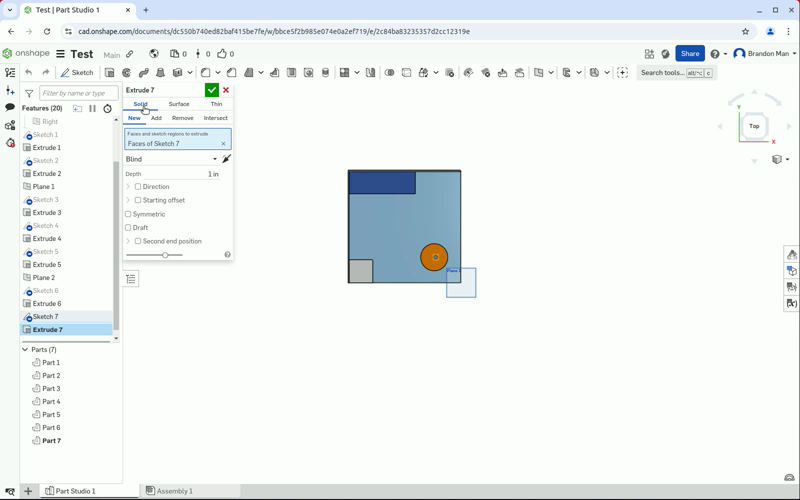
click(143, 106)
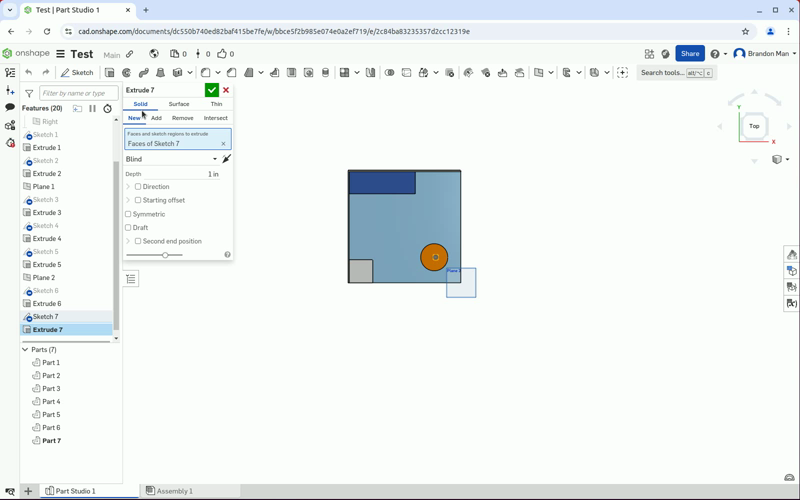
mouse_move(137, 120)
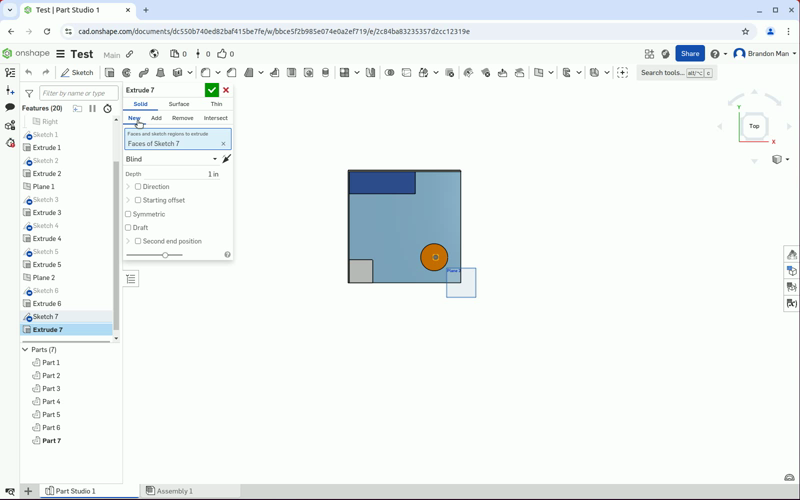
click(137, 120)
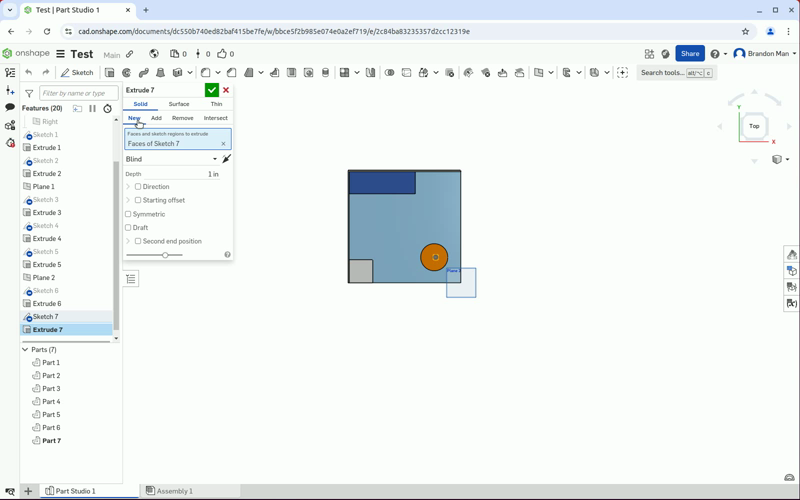
key(tab, 4)
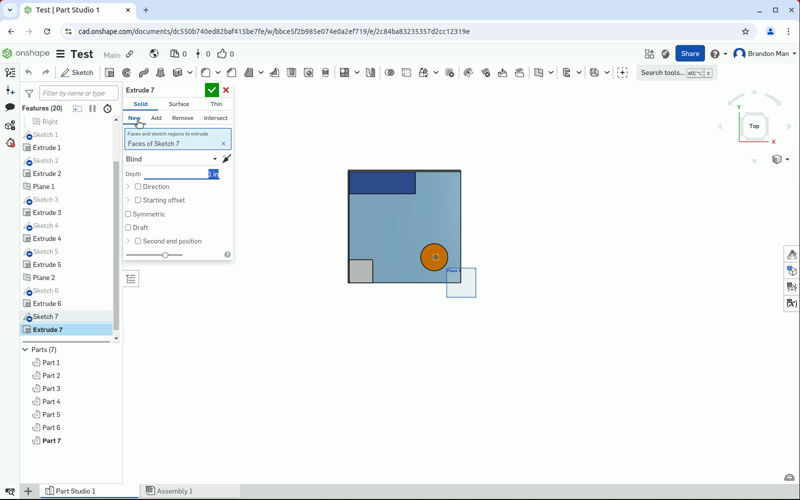
text(0.241)
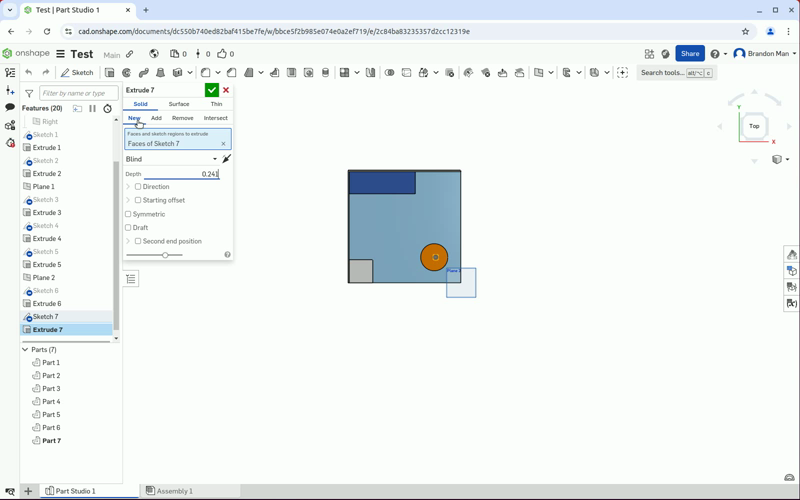
key(enter)
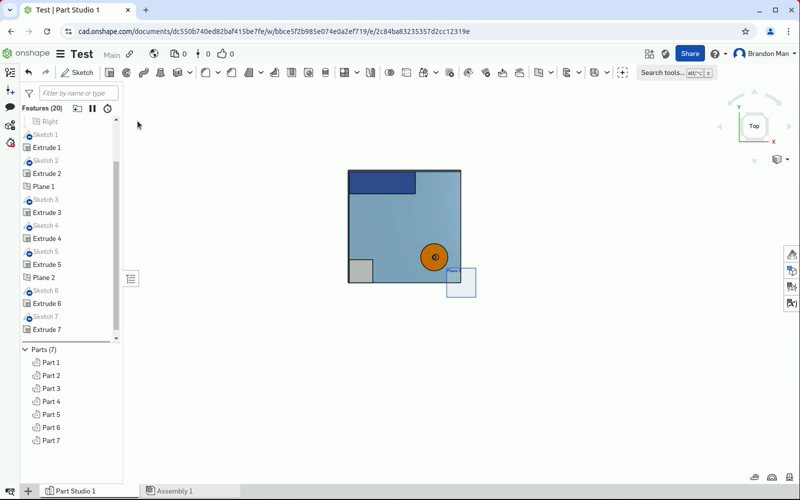
key(shift+h)
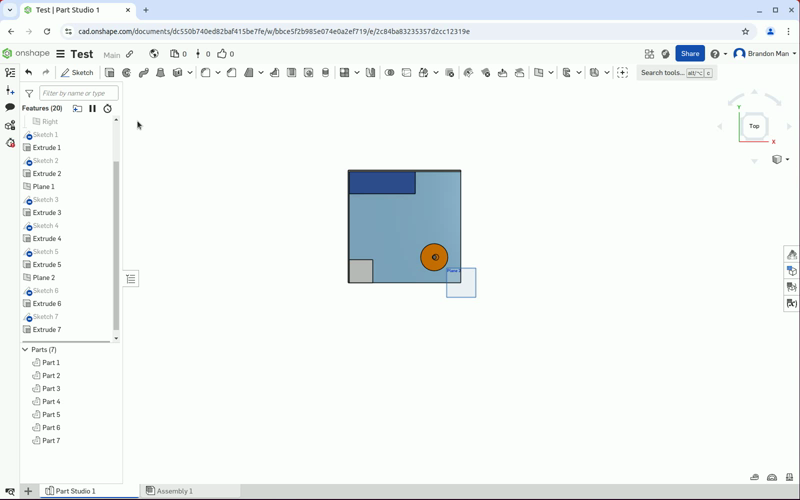
key(shift+h)
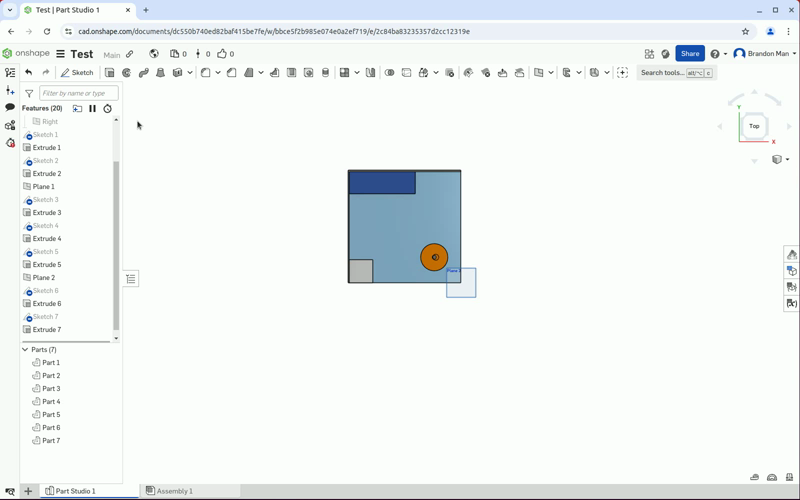
mouse_move(69, 137)
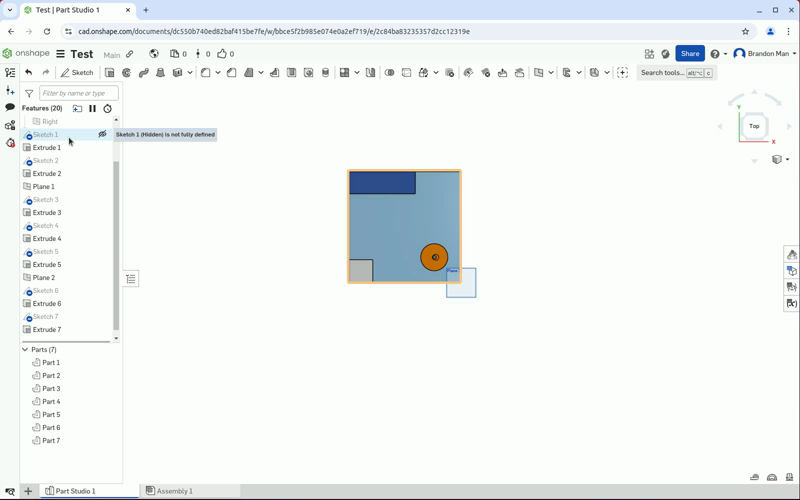
click(69, 137)
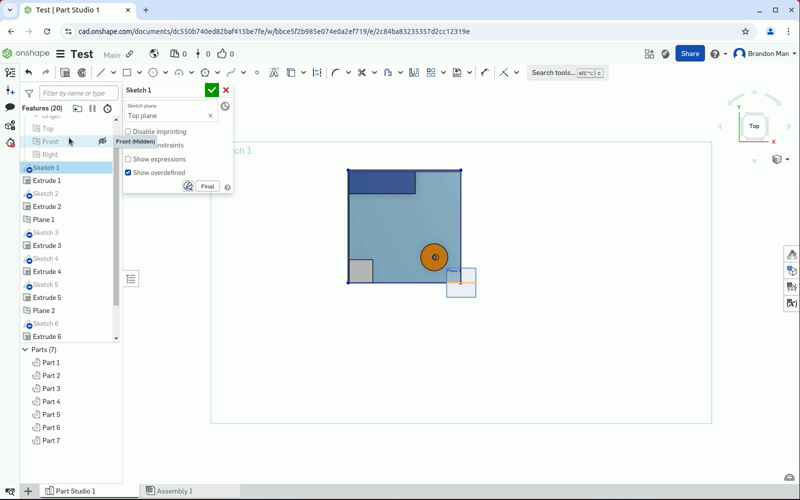
mouse_move(229, 92)
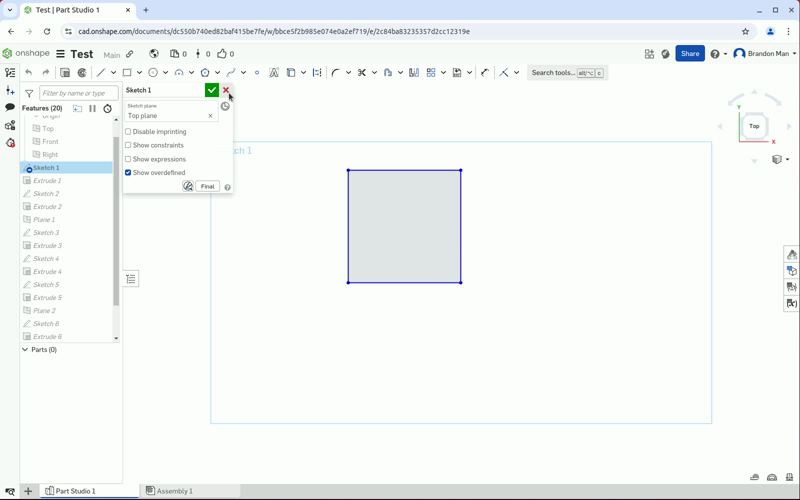
click(229, 92)
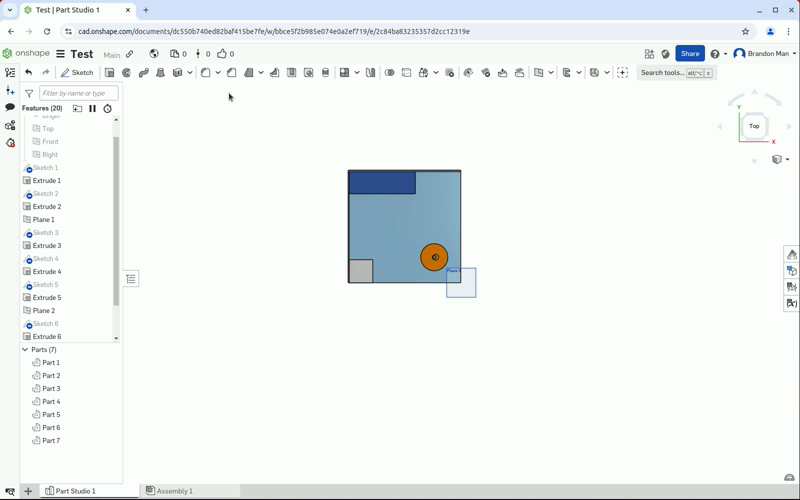
mouse_move(73, 352)
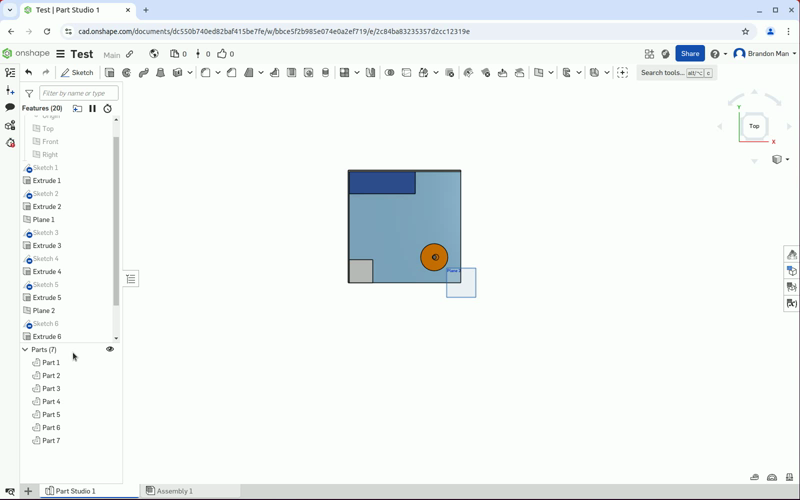
key(y)
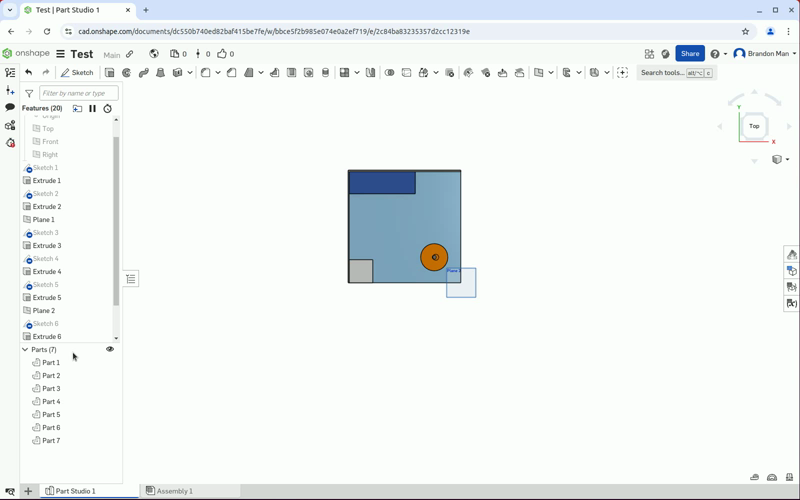
key(shift+p)
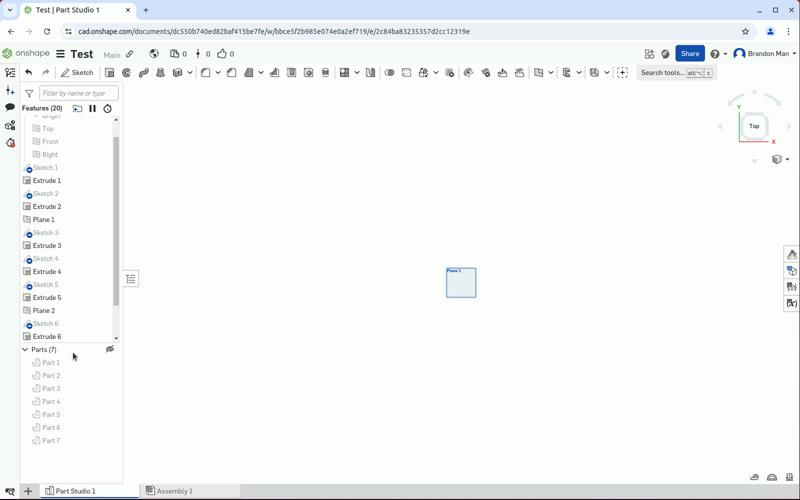
key(space)
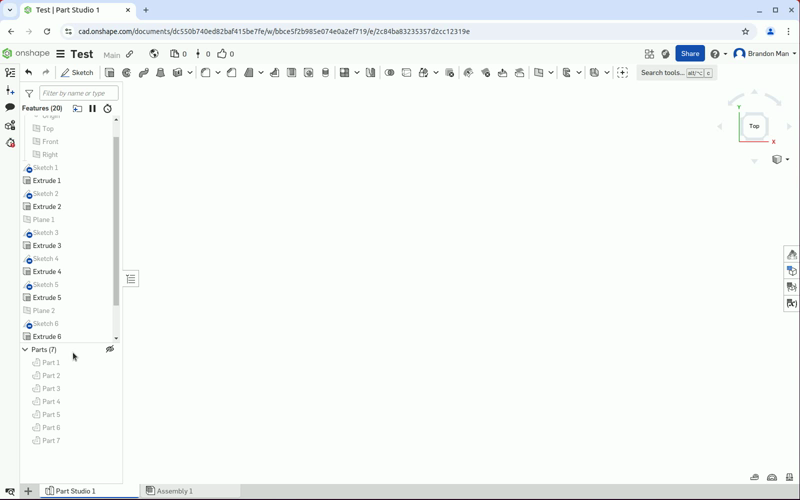
key_down(shift)
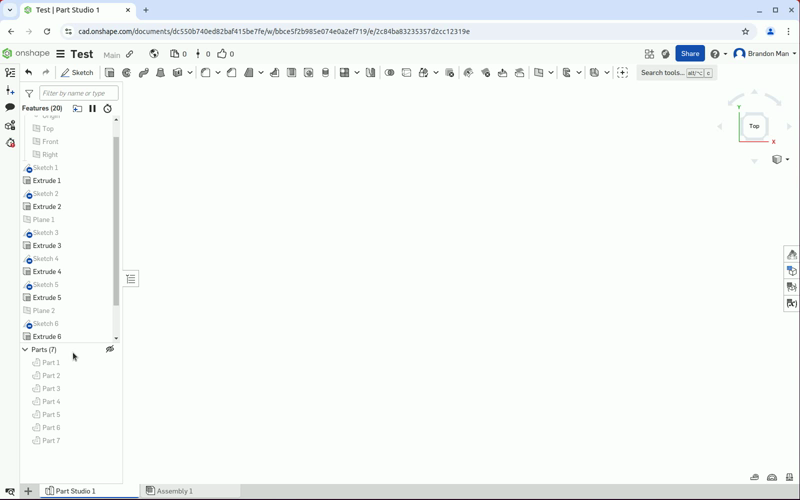
key(up)
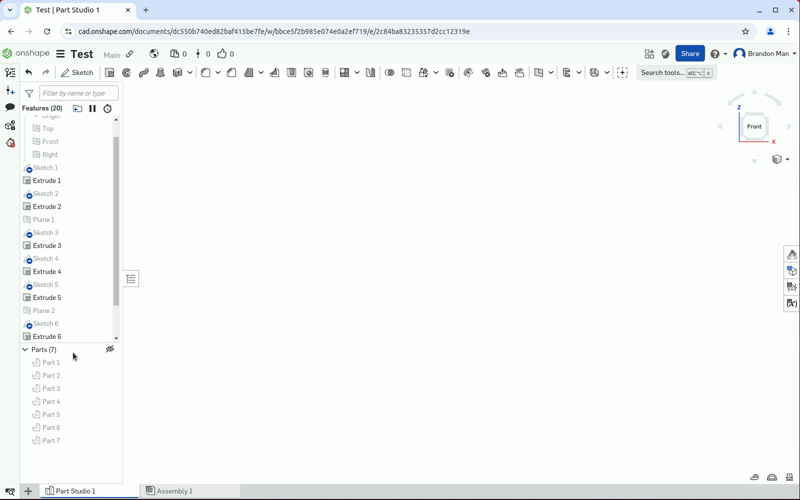
key_up(shift)
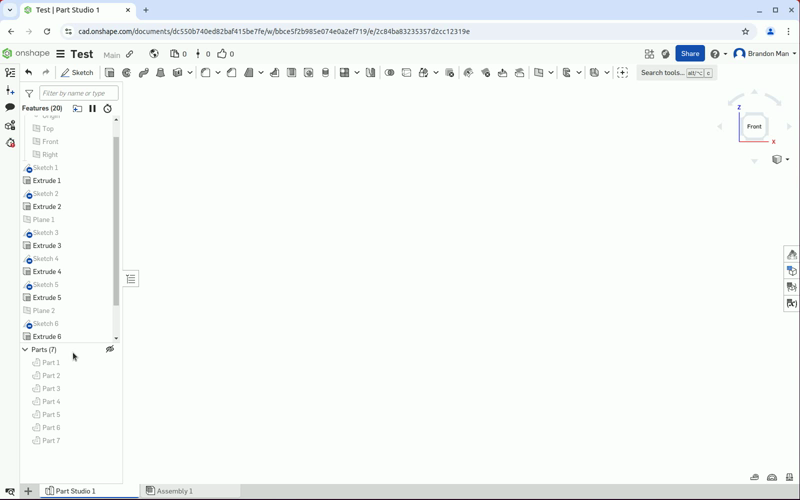
key(space)
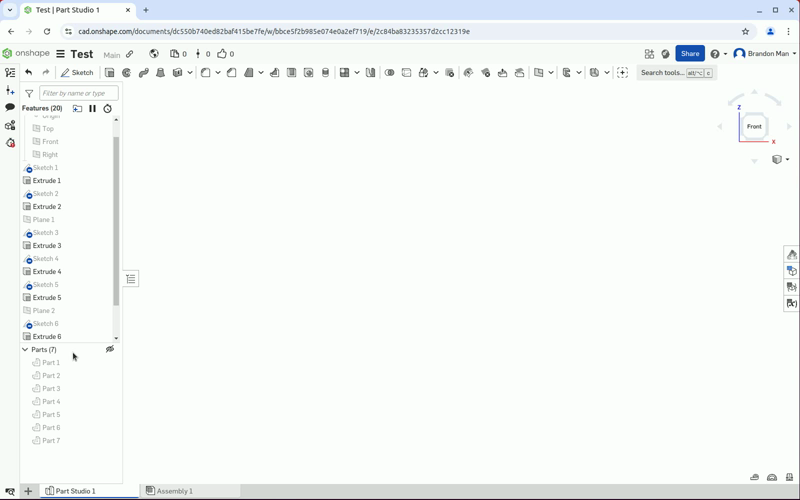
key_down(shift)
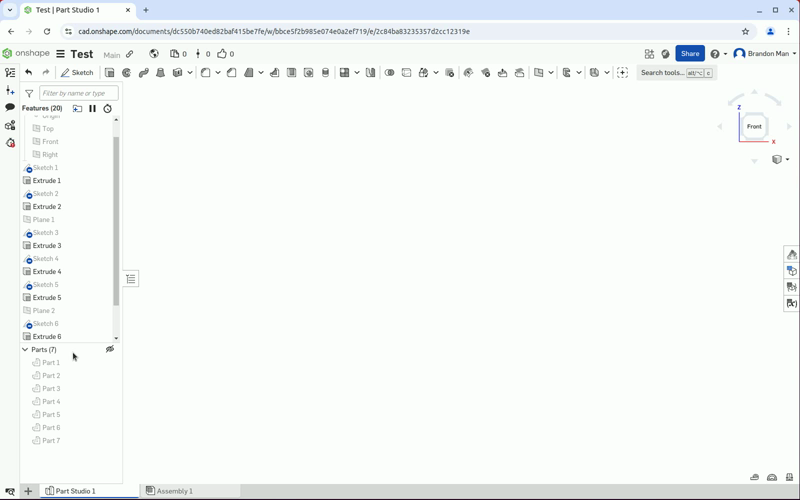
key(left)
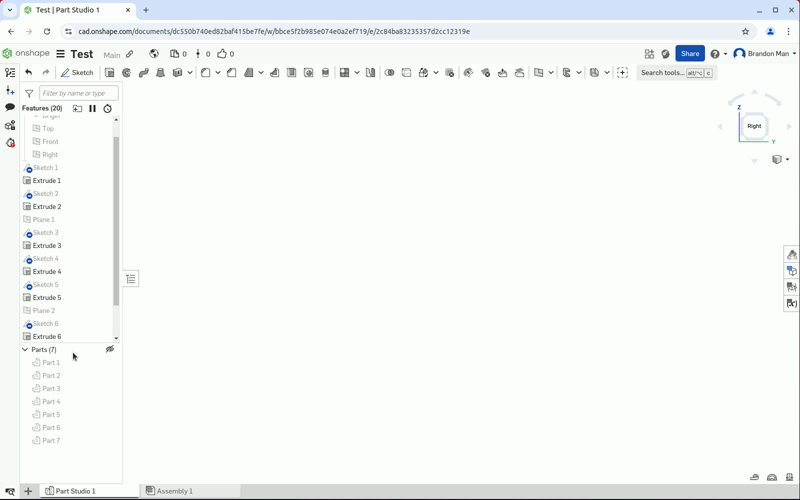
key_up(shift)
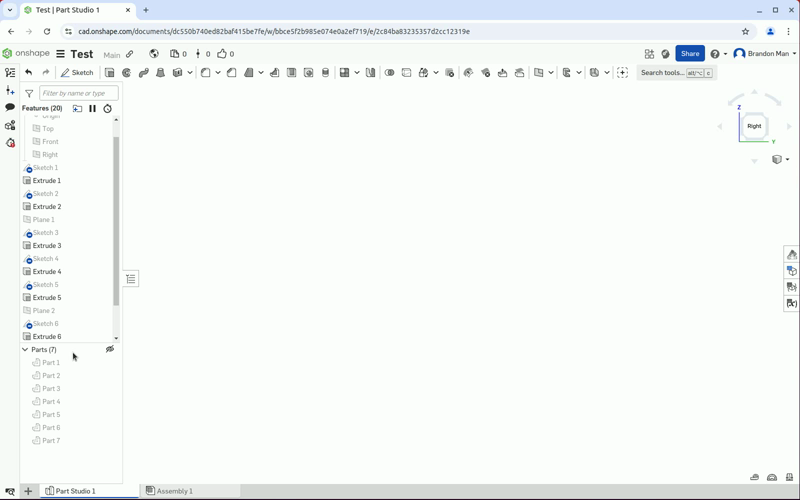
mouse_move(73, 352)
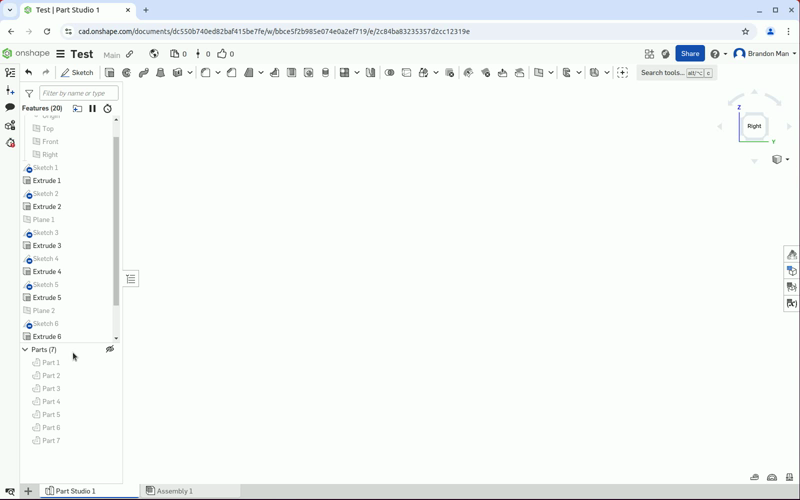
key(shift+y)
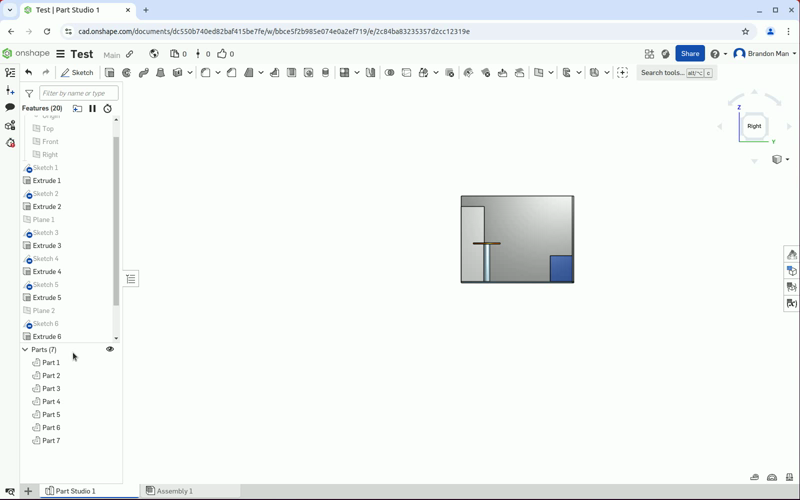
mouse_move(541, 75)
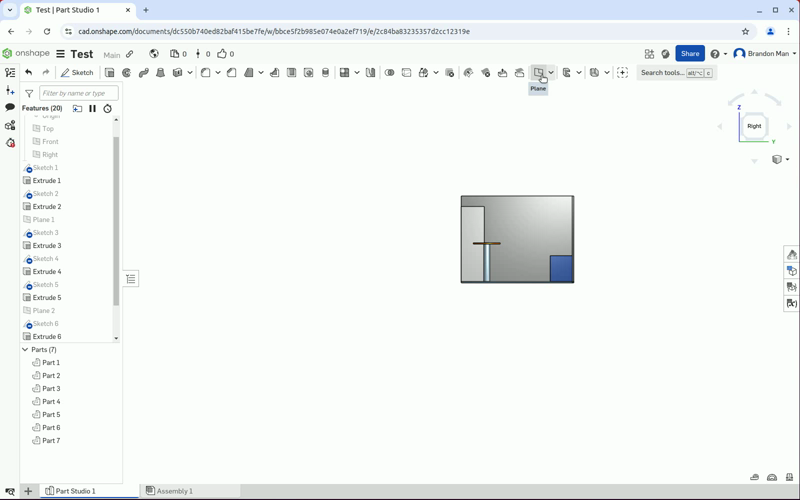
click(541, 75)
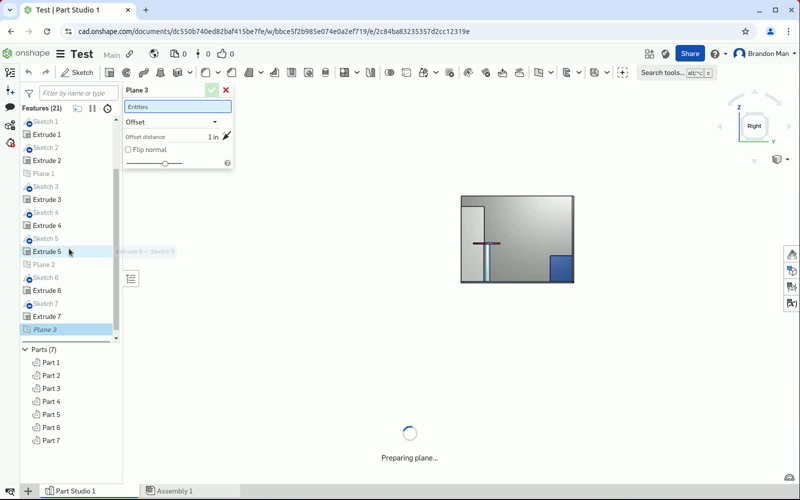
scroll(3)
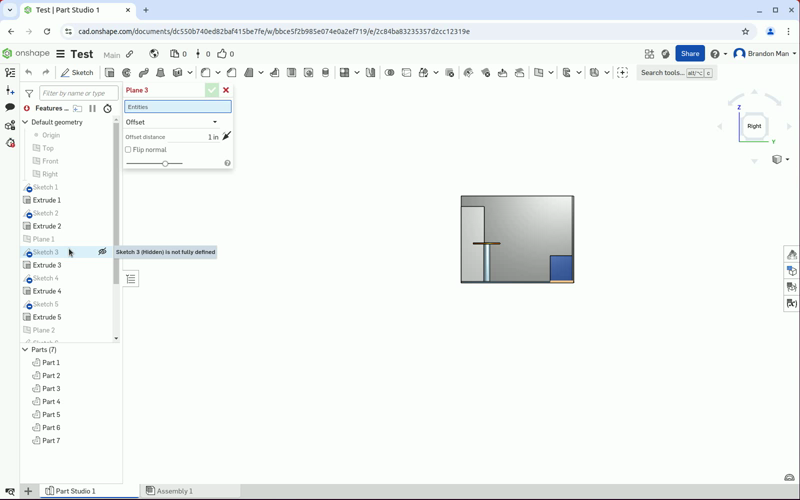
mouse_move(69, 176)
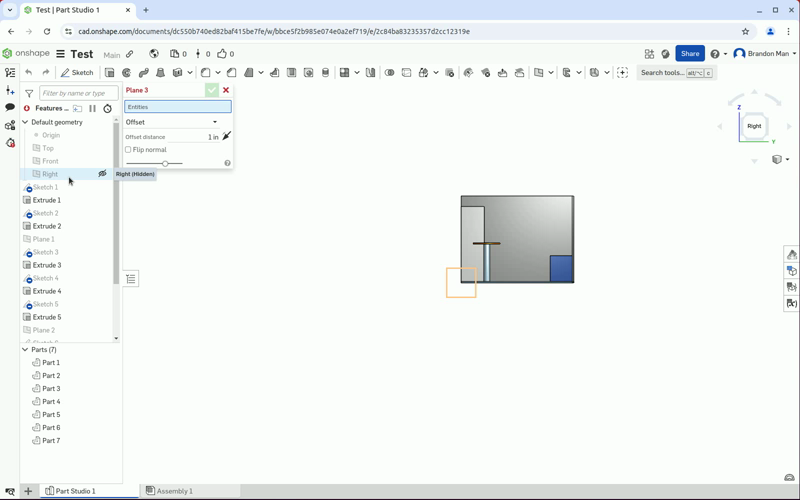
click(69, 176)
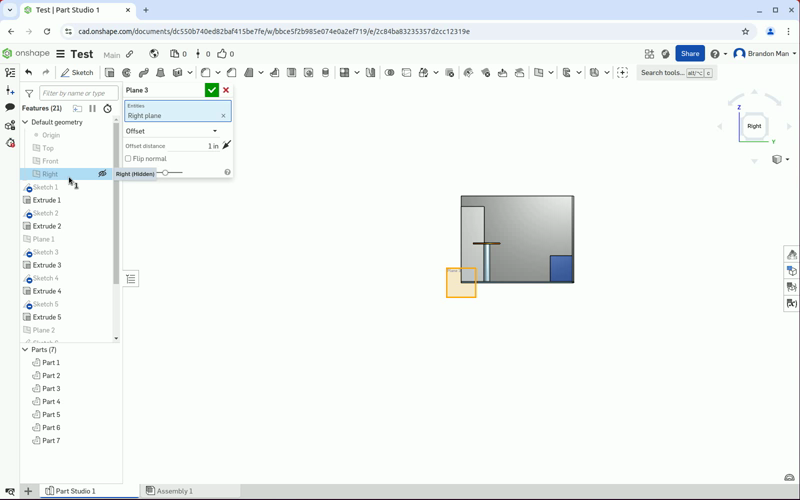
key(tab, 2)
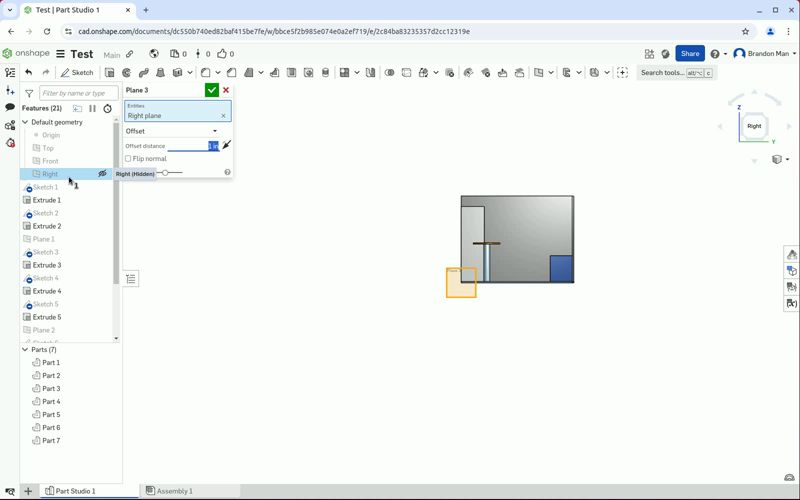
text(22.862)
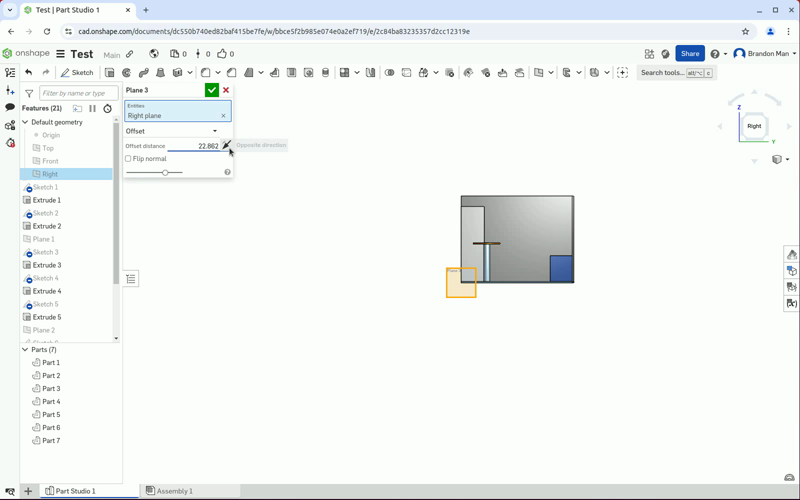
mouse_move(229, 147)
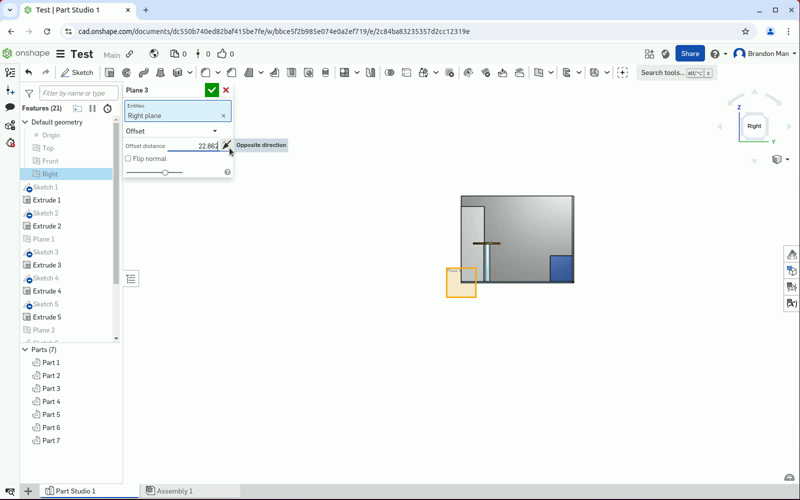
click(229, 147)
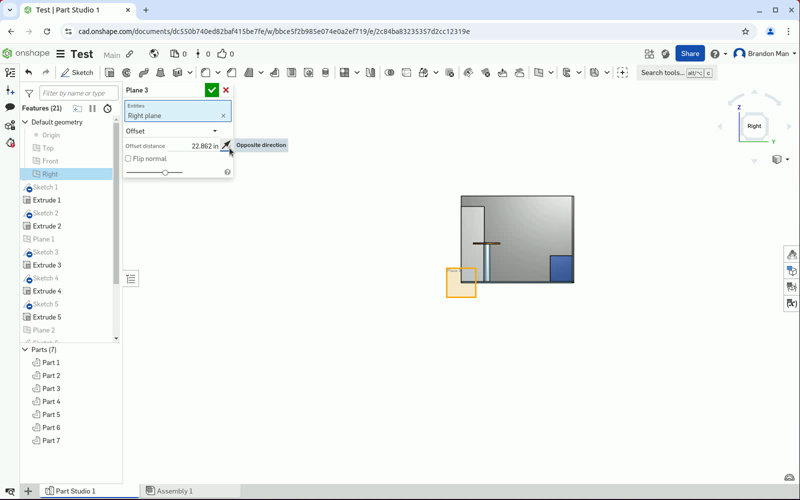
key(enter, 2)
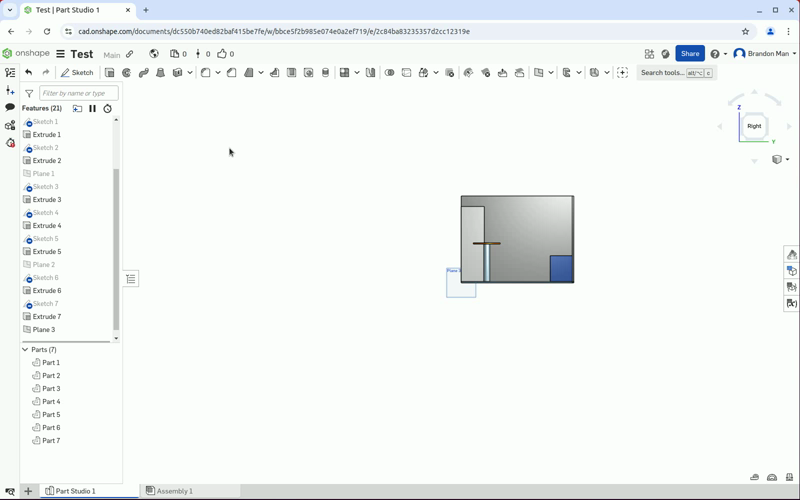
key(shift+s)
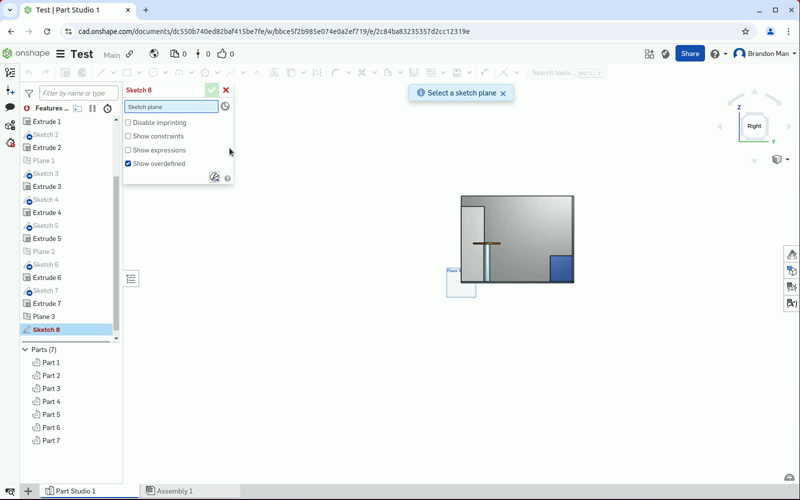
mouse_move(69, 319)
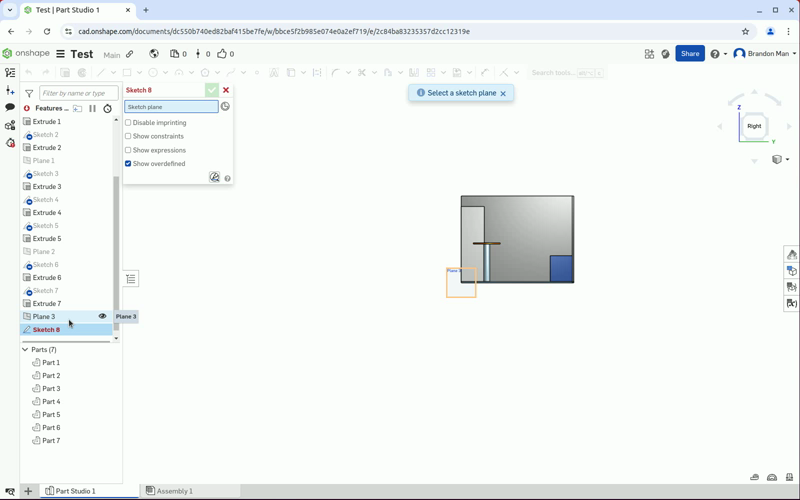
click(69, 319)
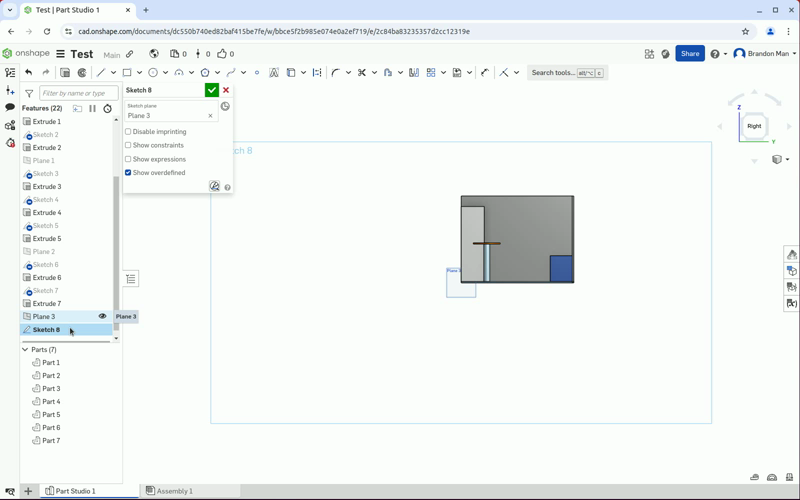
mouse_move(73, 352)
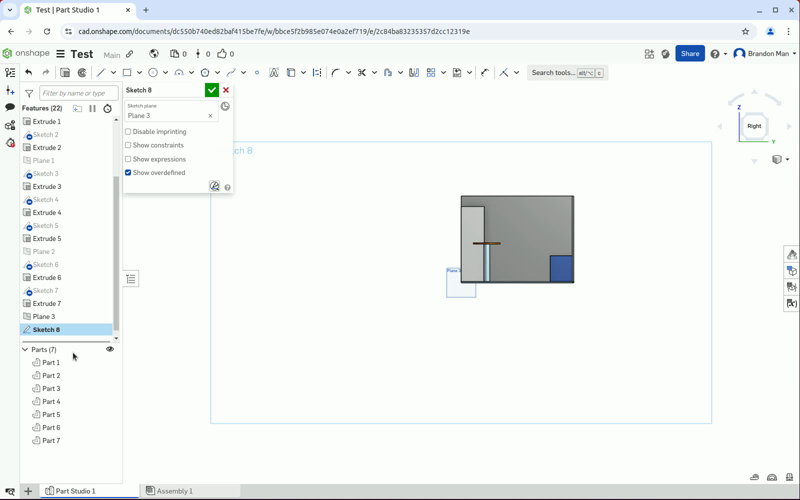
key(y)
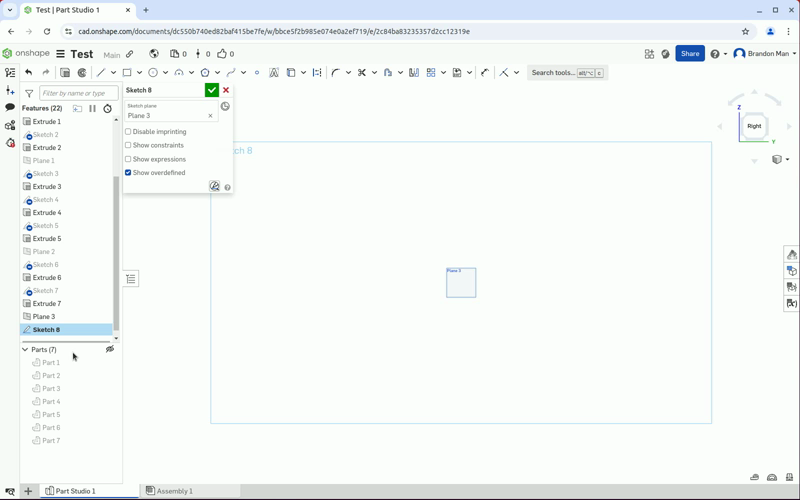
key(l)
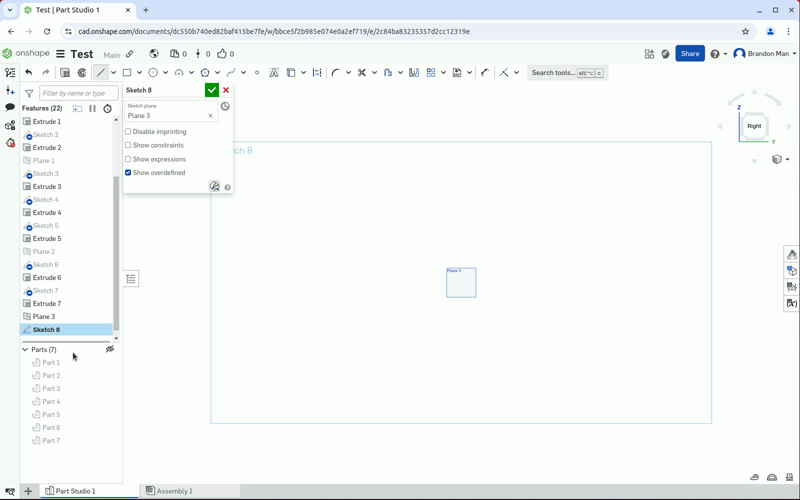
key_down(shift)
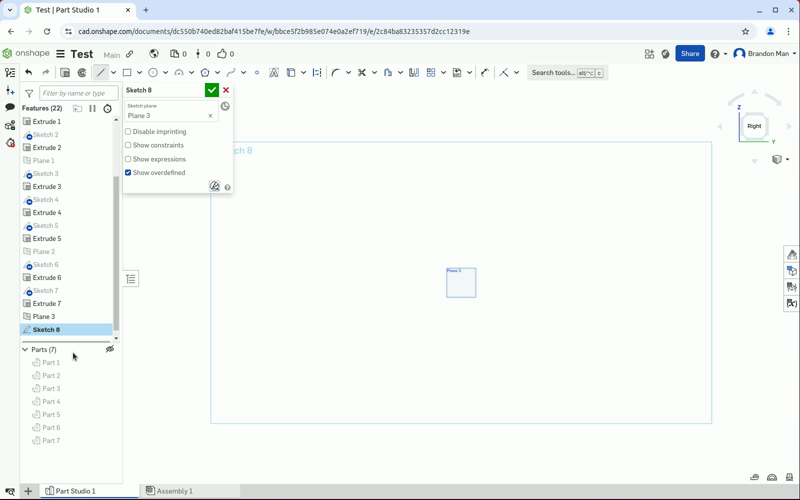
mouse_move(495, 244)
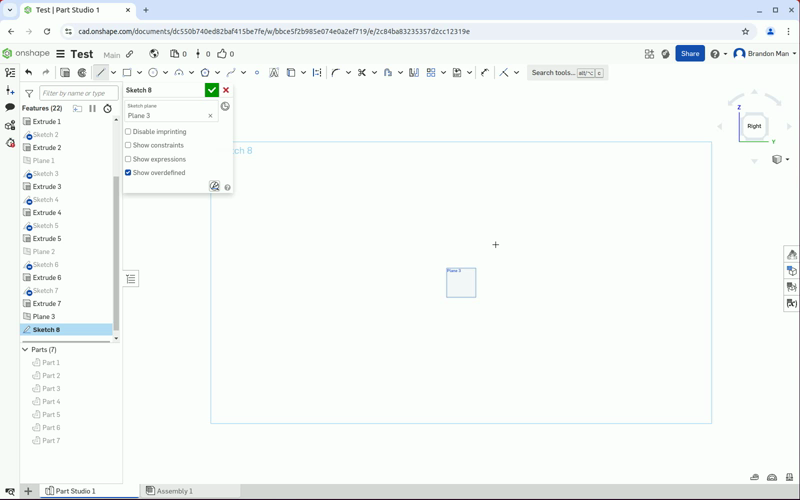
click(495, 244)
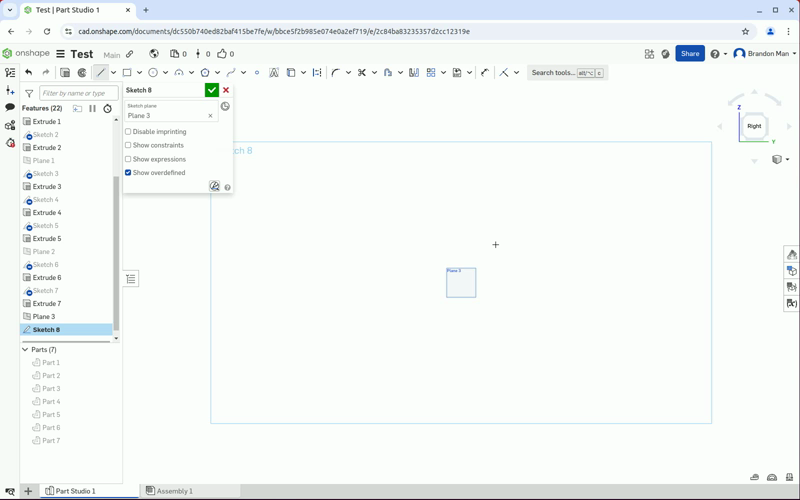
key_up(shift)
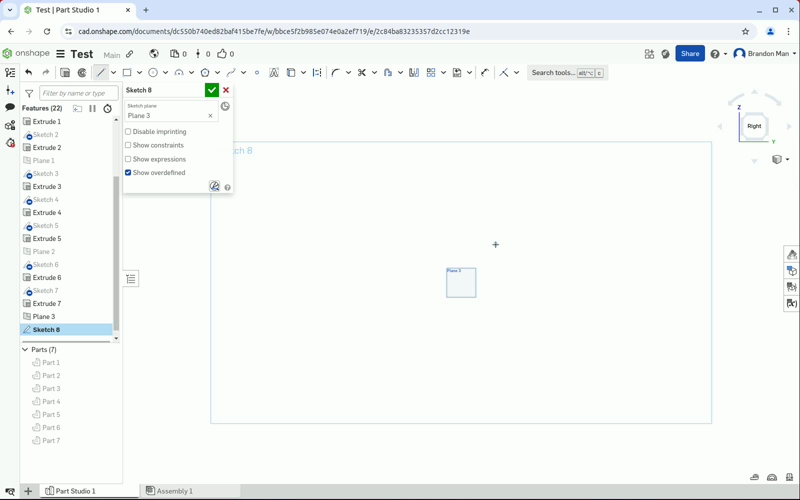
key_down(shift)
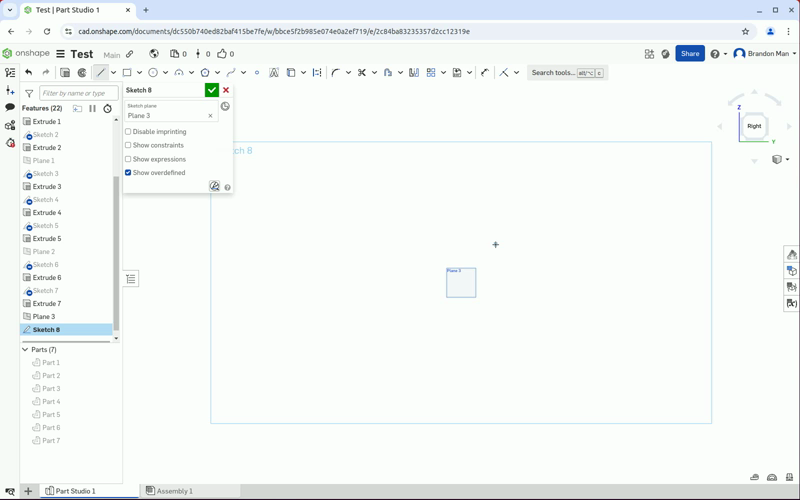
mouse_move(525, 244)
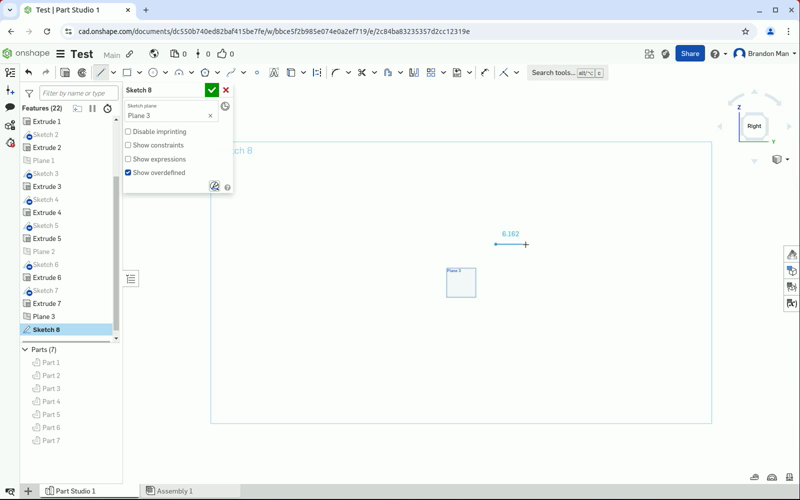
mouse_move(544, 244)
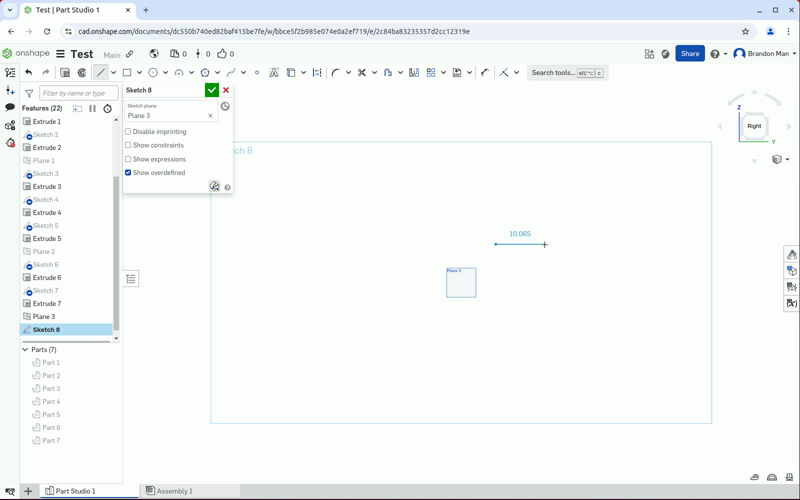
click(544, 244)
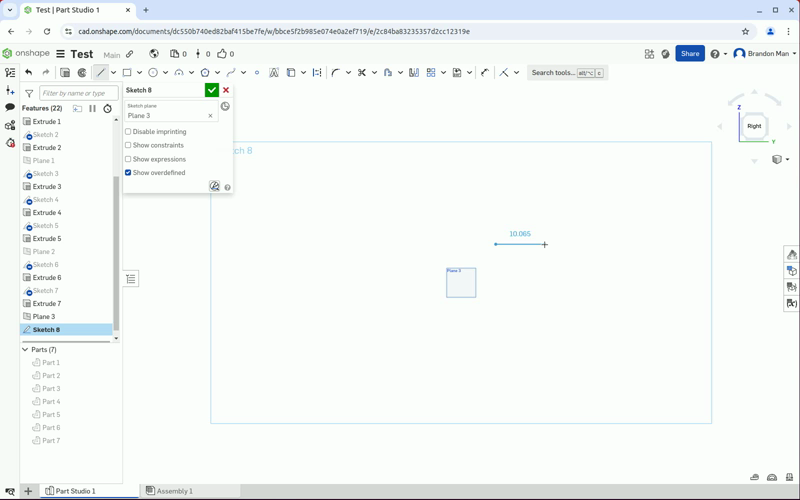
key_up(shift)
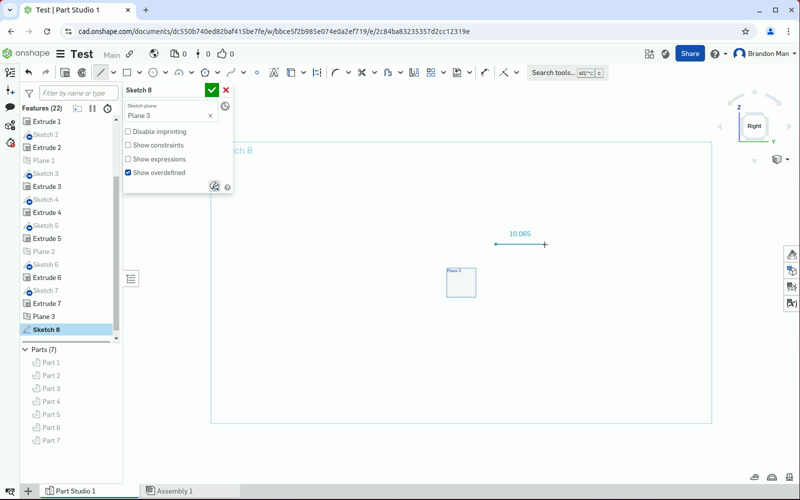
key_down(shift)
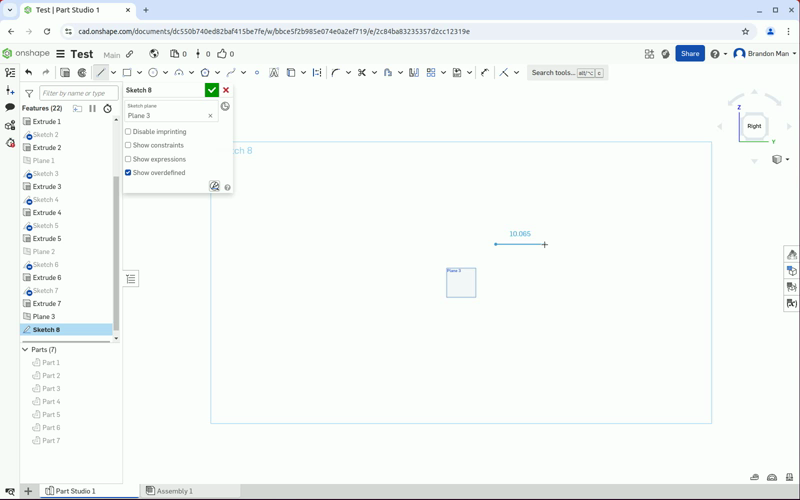
mouse_move(574, 244)
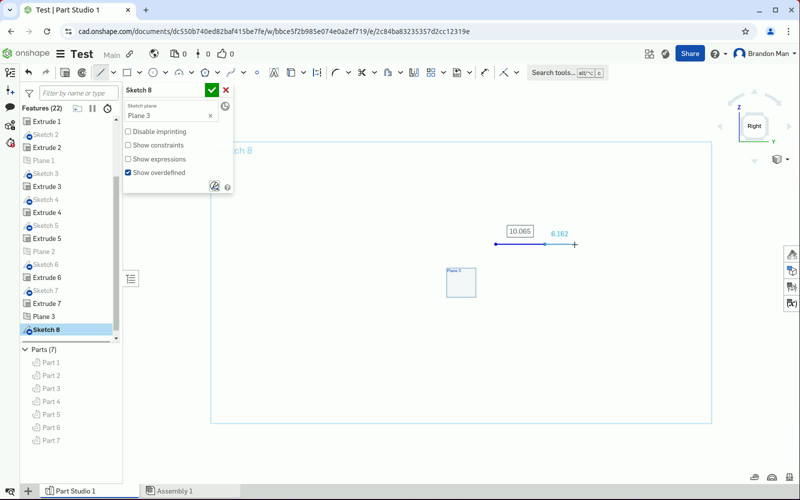
mouse_move(544, 215)
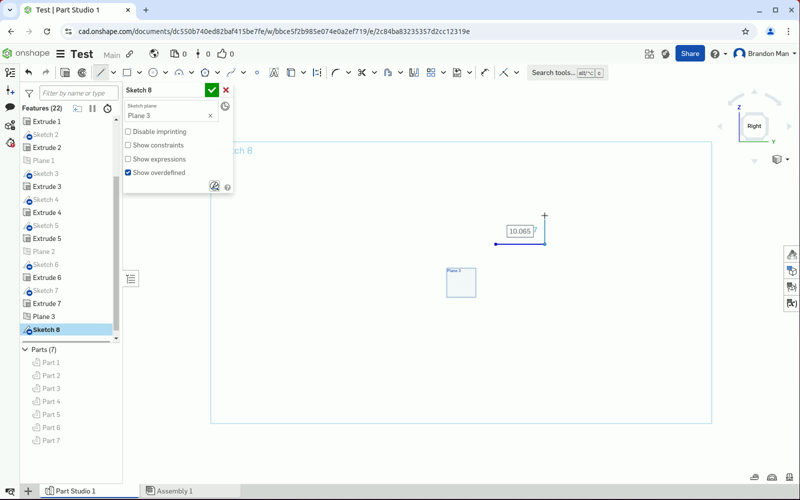
click(544, 215)
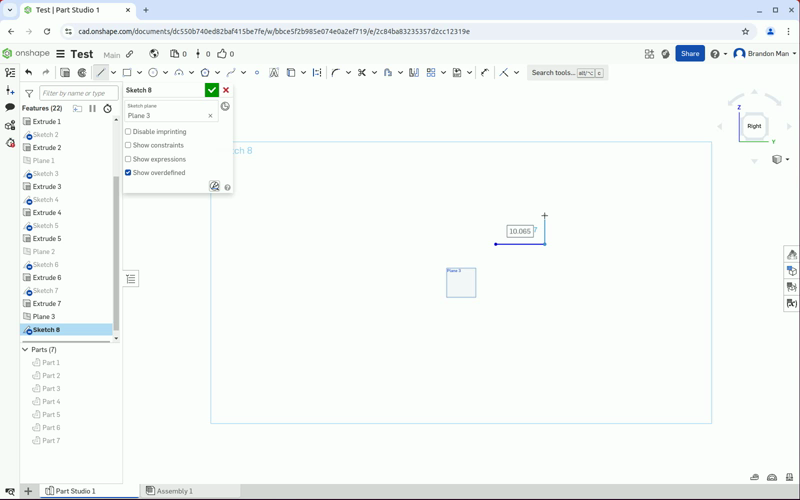
key_up(shift)
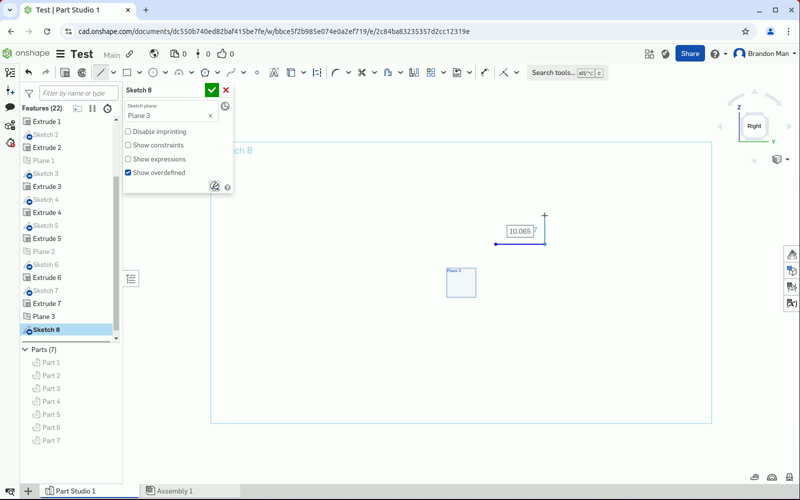
key_down(shift)
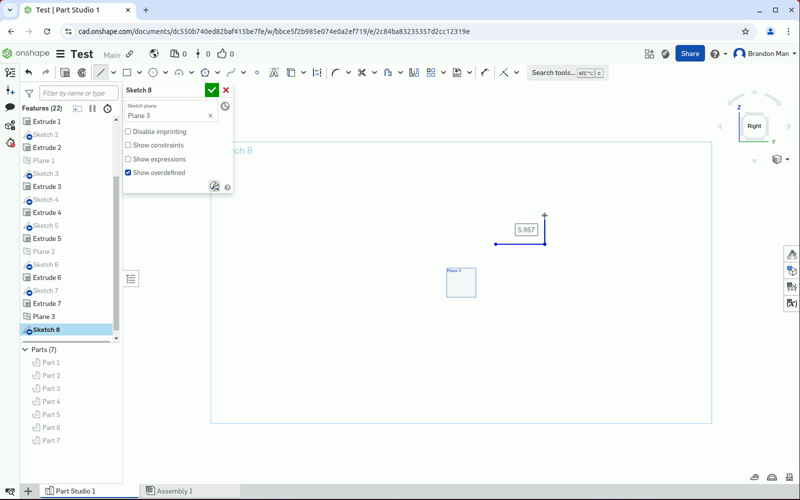
mouse_move(574, 215)
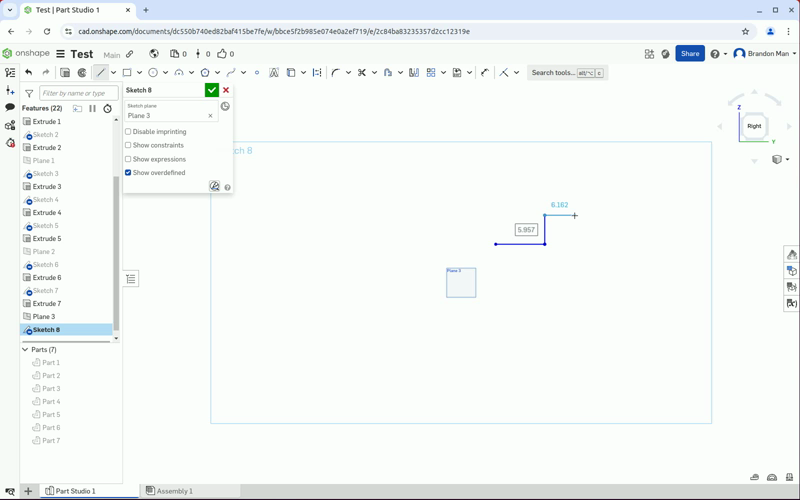
mouse_move(495, 215)
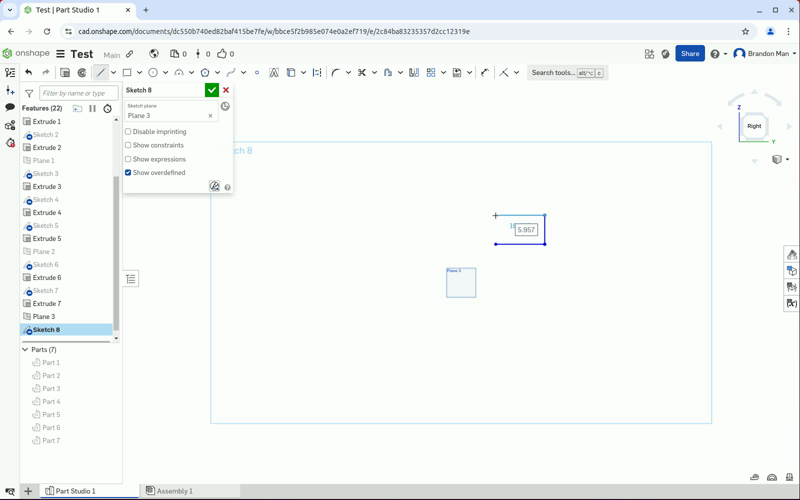
click(495, 215)
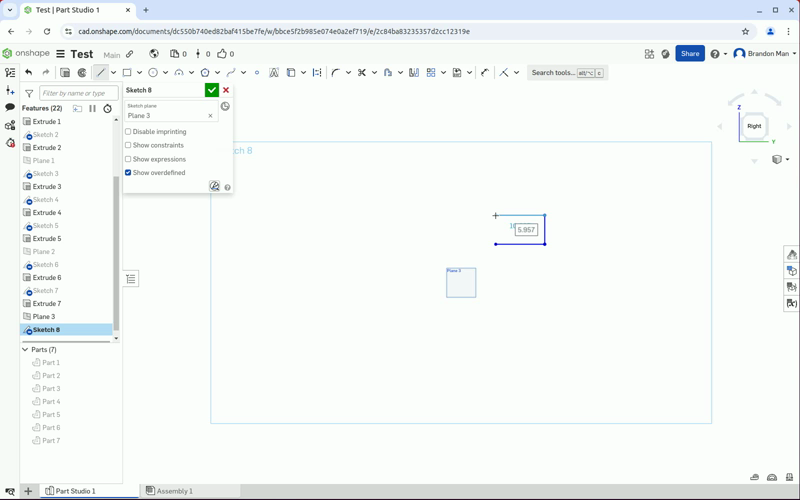
key_up(shift)
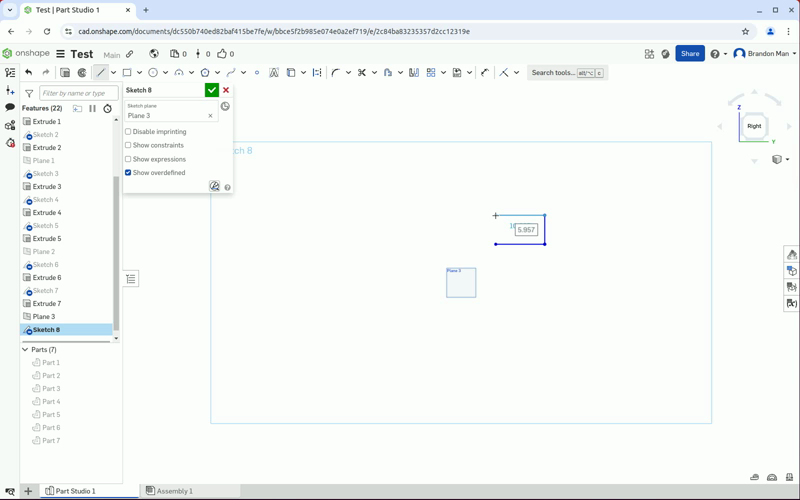
mouse_move(525, 215)
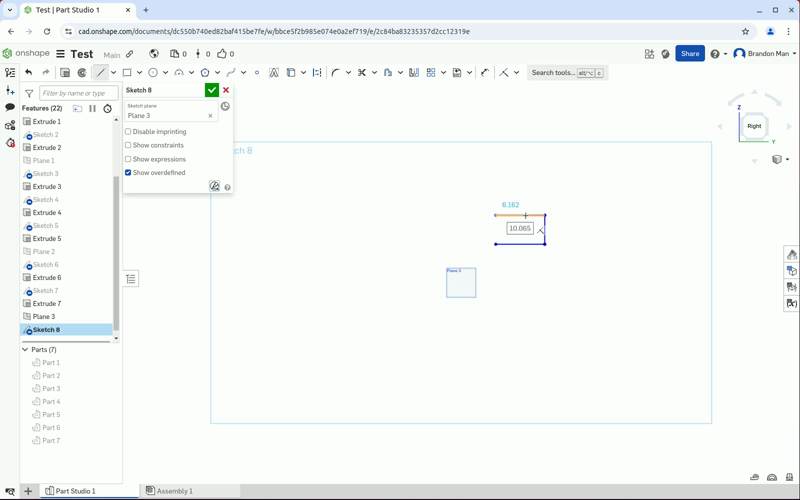
key_down(shift)
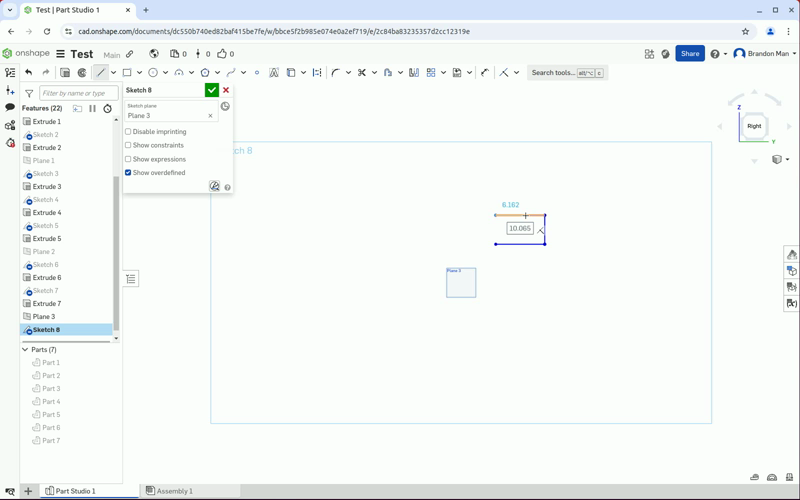
mouse_move(495, 244)
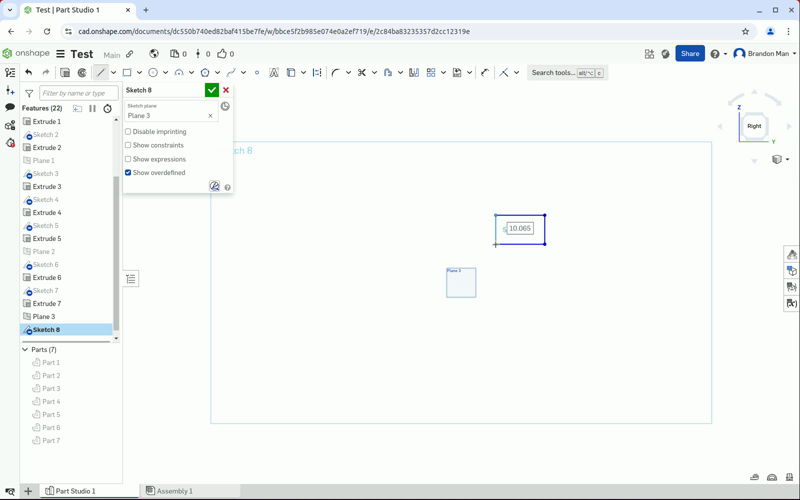
key_up(shift)
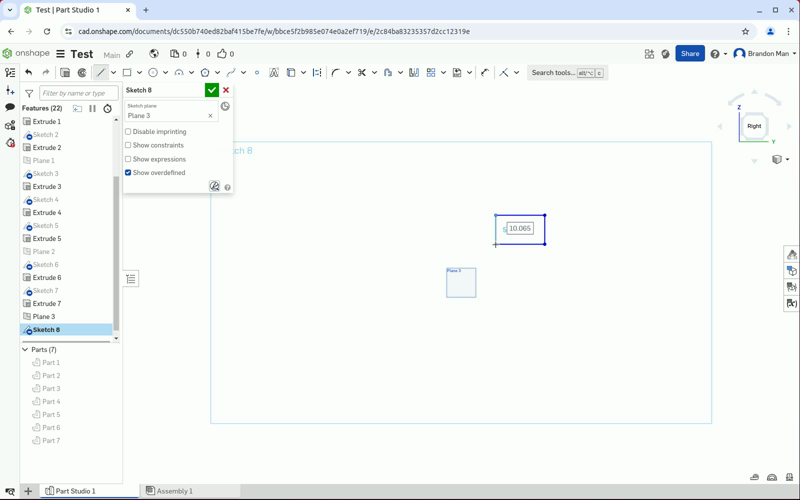
click(495, 244)
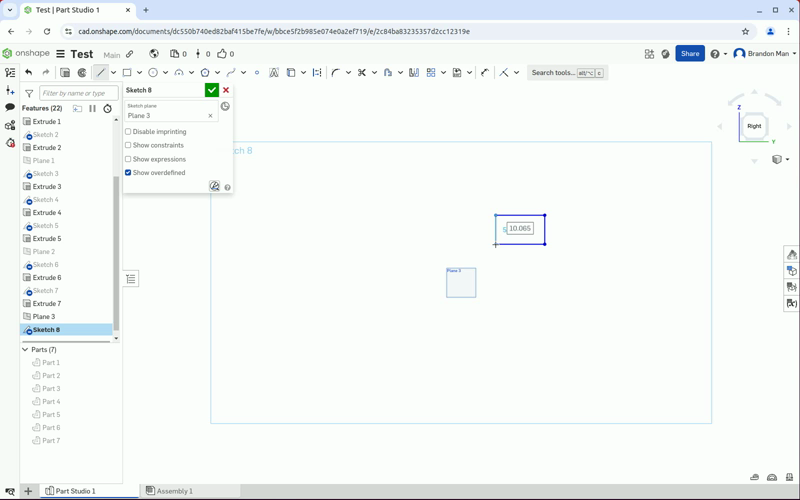
key(esc)
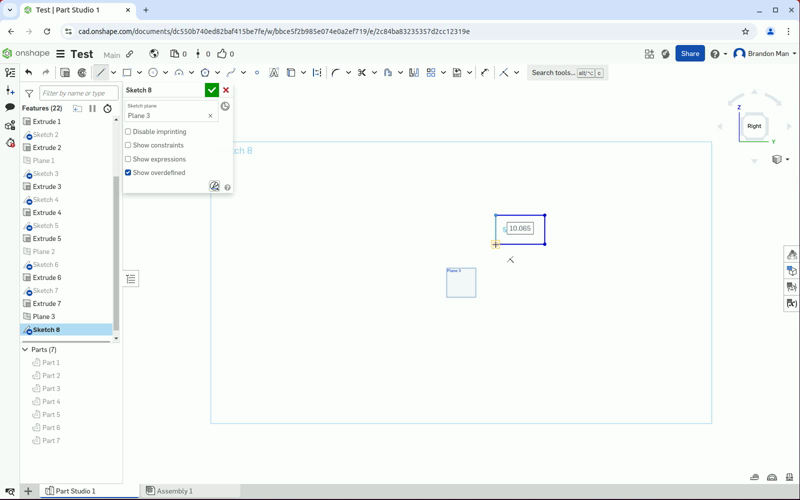
mouse_move(524, 218)
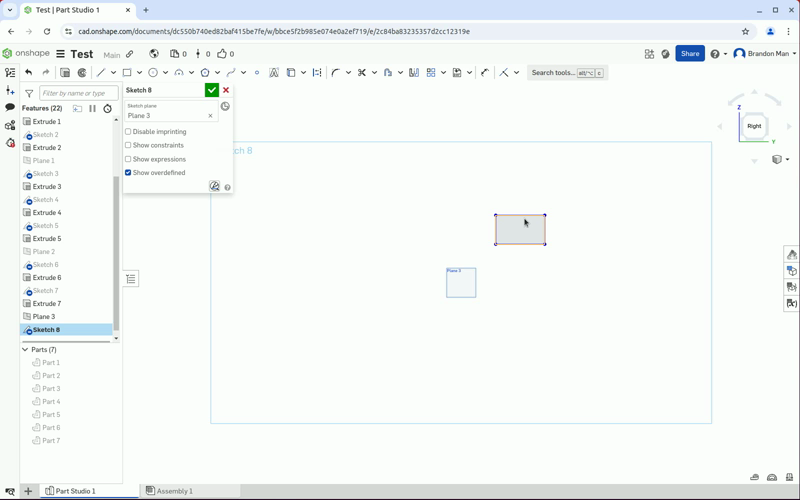
scroll(6)
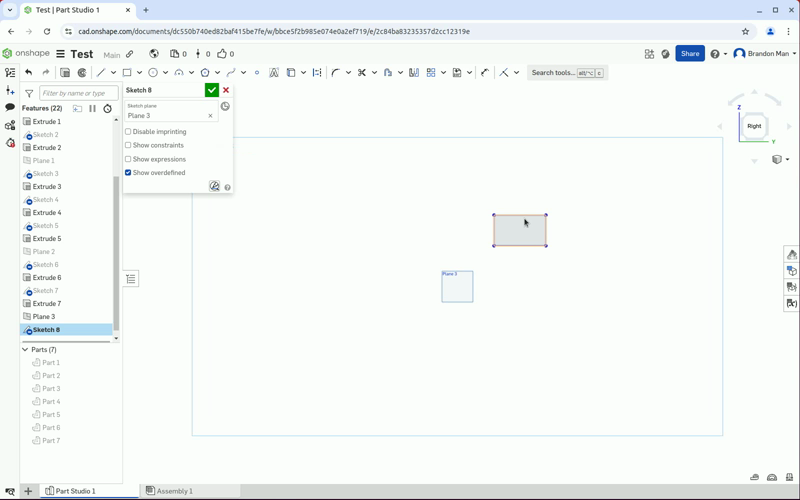
scroll(6)
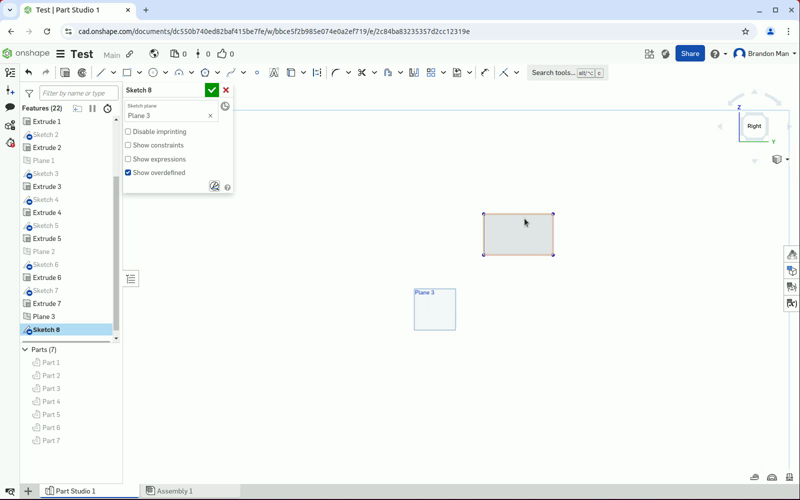
scroll(6)
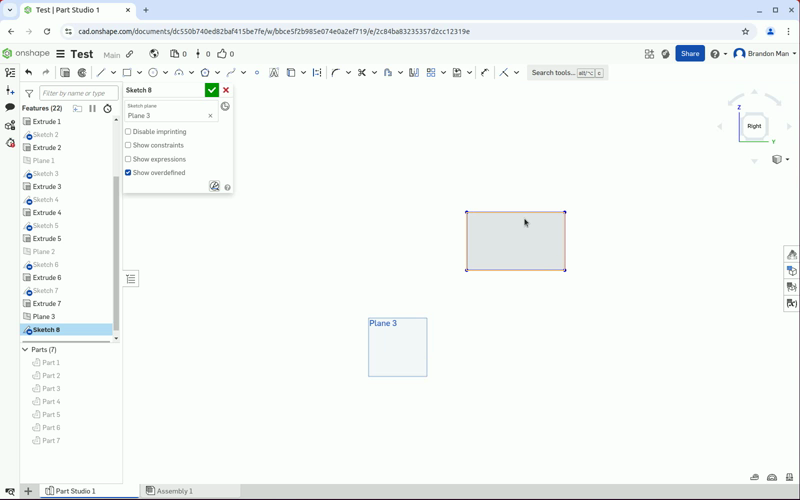
scroll(6)
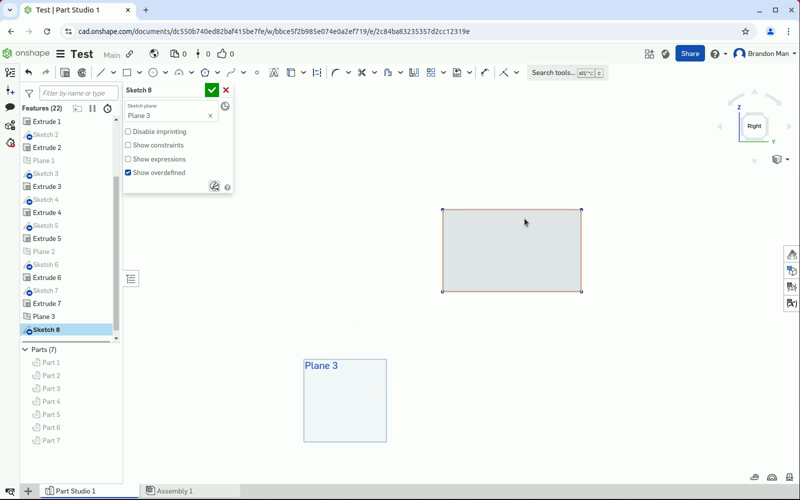
scroll(6)
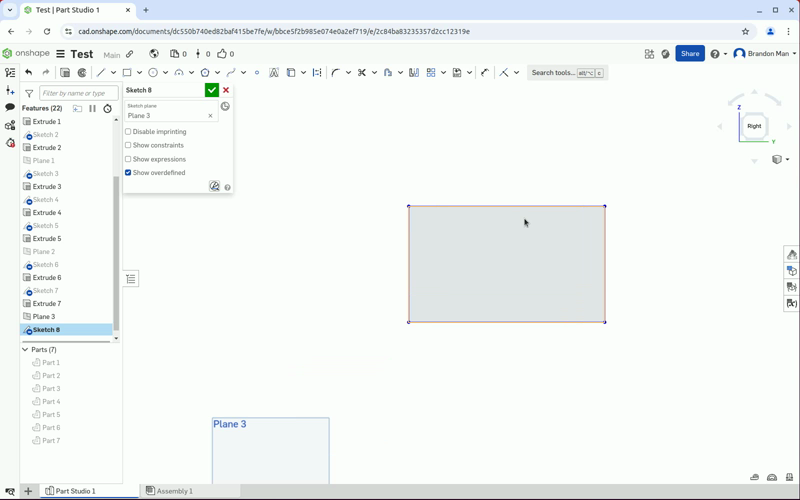
scroll(6)
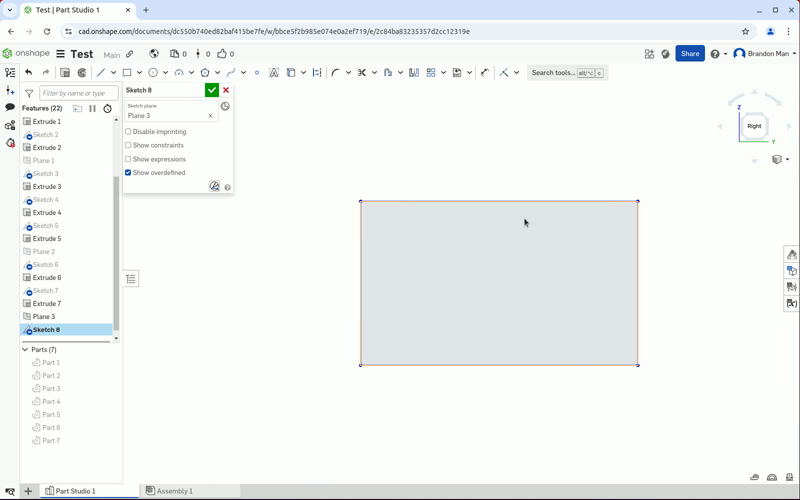
scroll(6)
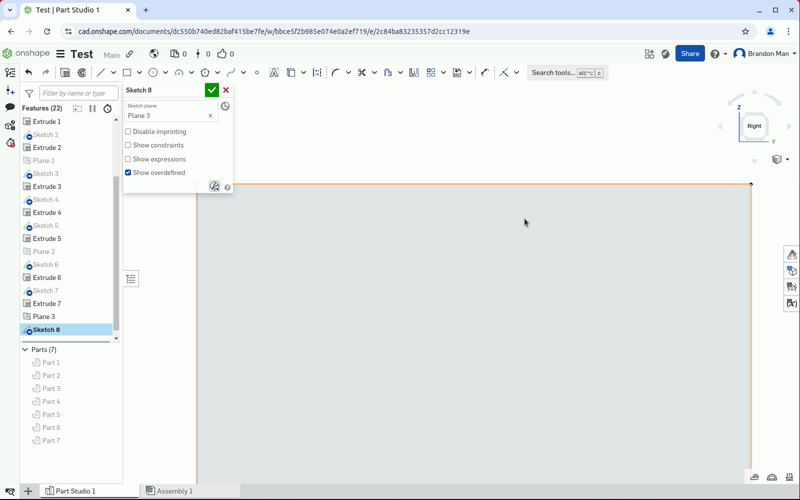
click(524, 218)
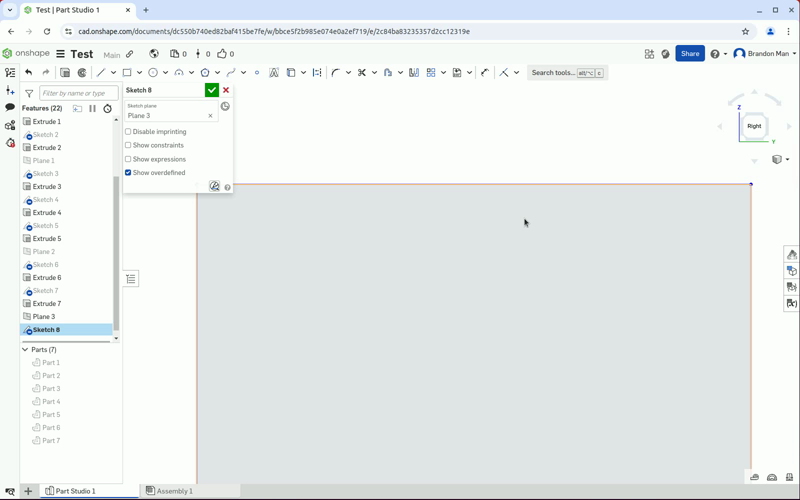
scroll(-6)
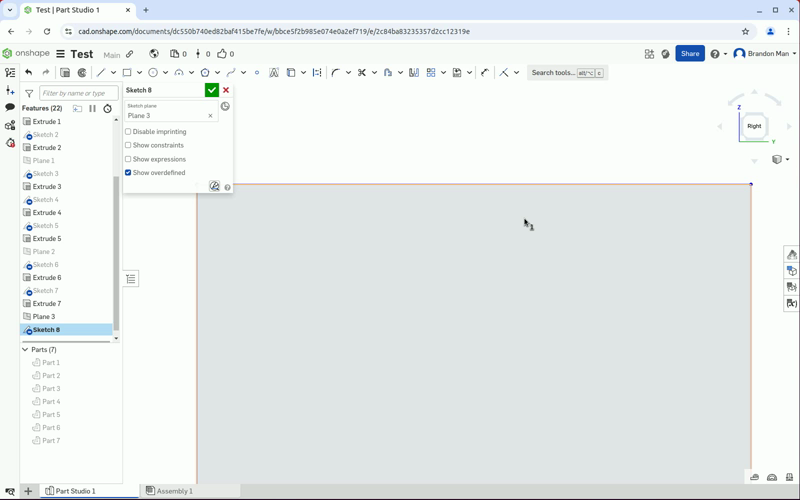
scroll(-6)
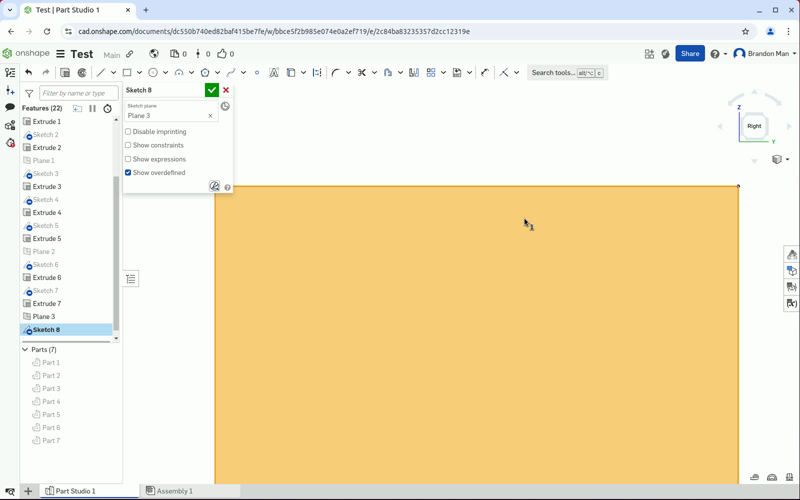
scroll(-6)
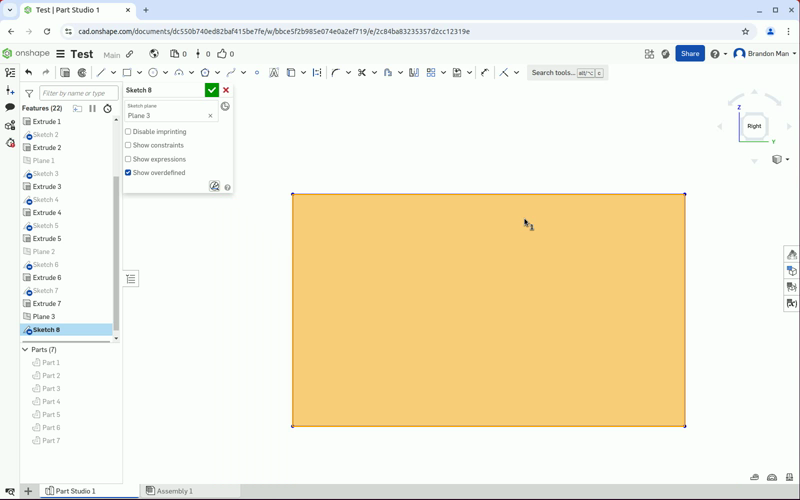
scroll(-6)
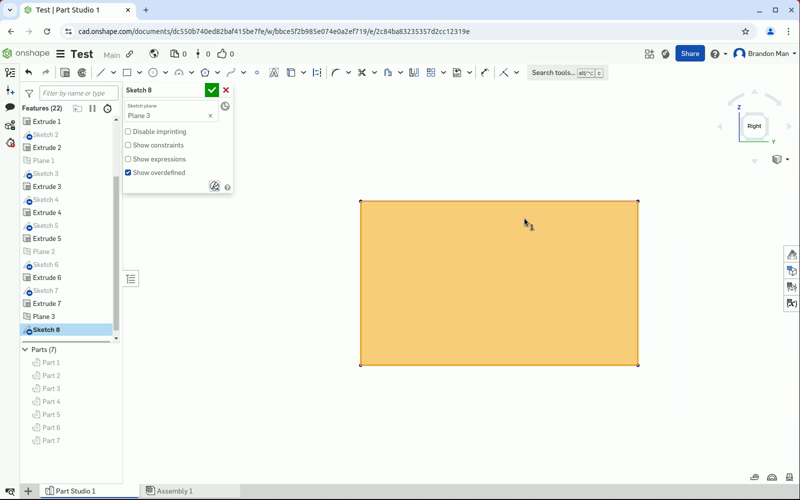
scroll(-6)
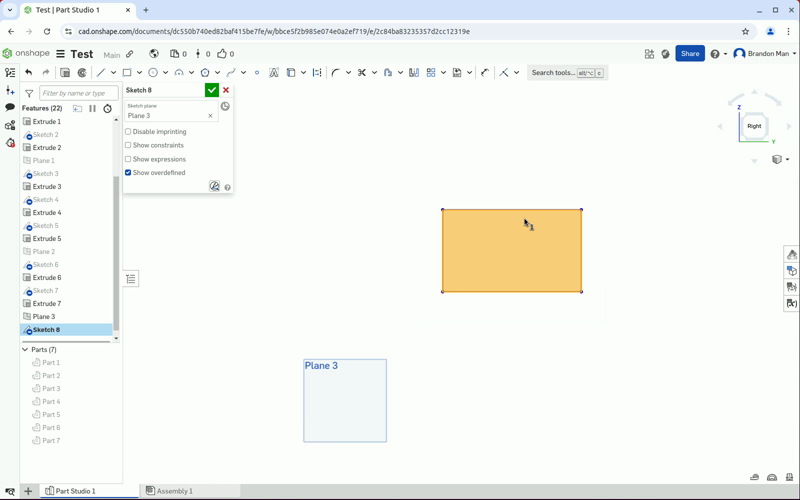
scroll(-6)
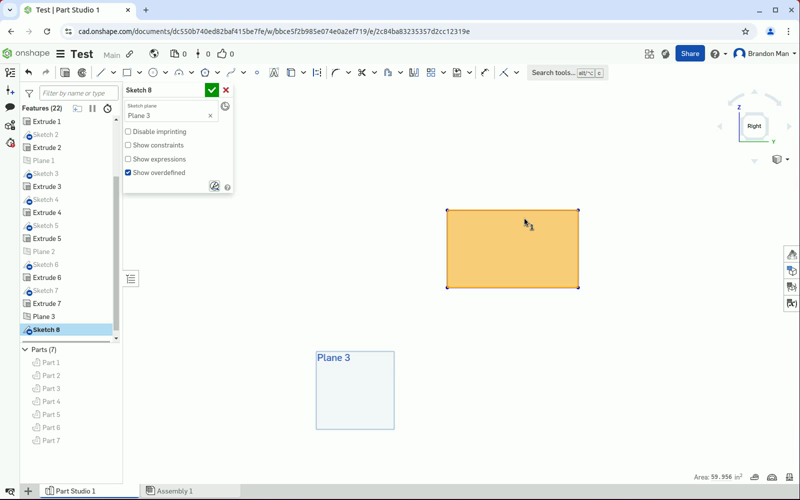
scroll(-6)
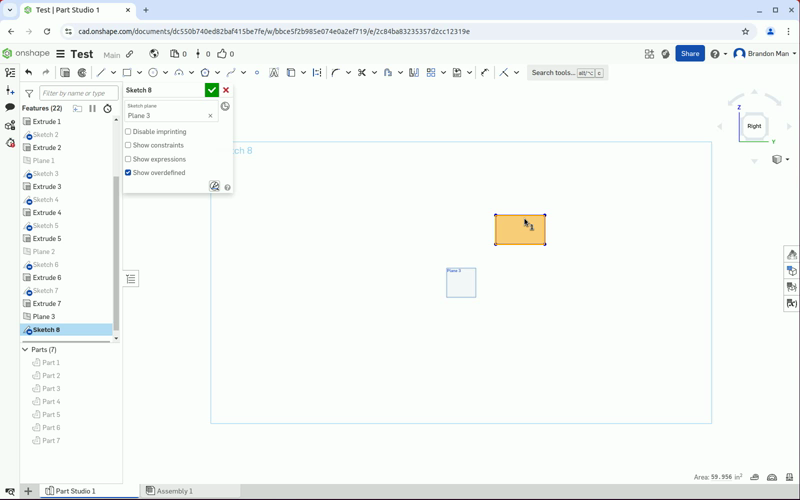
mouse_move(73, 352)
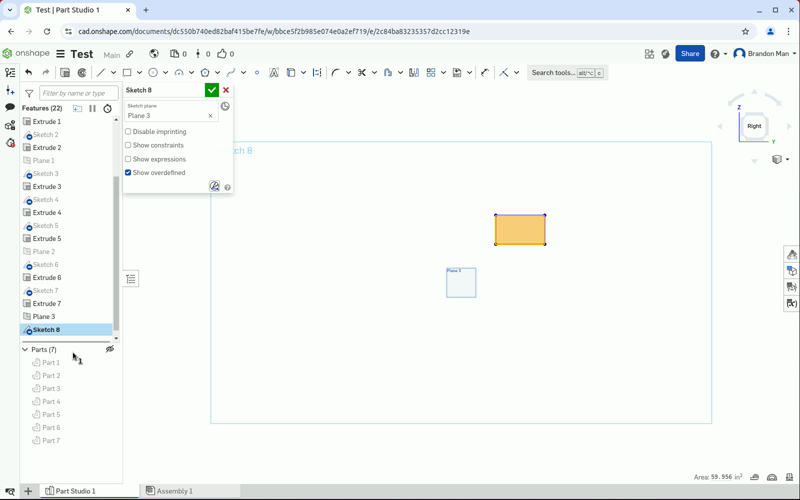
key(shift+y)
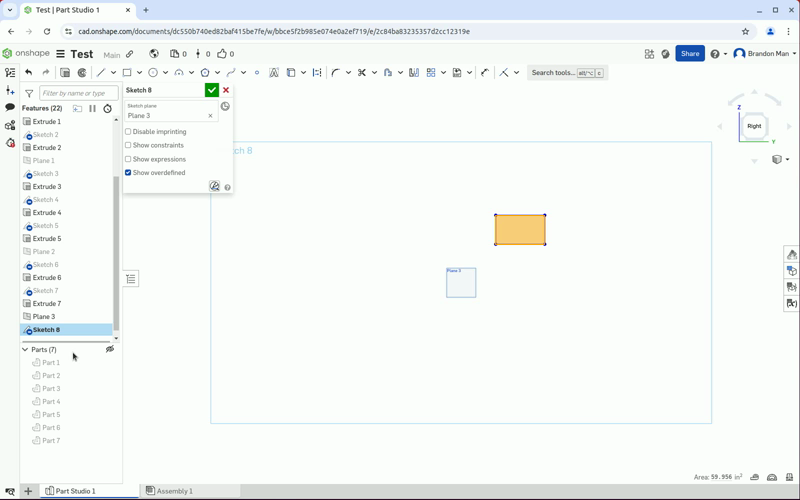
key(shift+e)
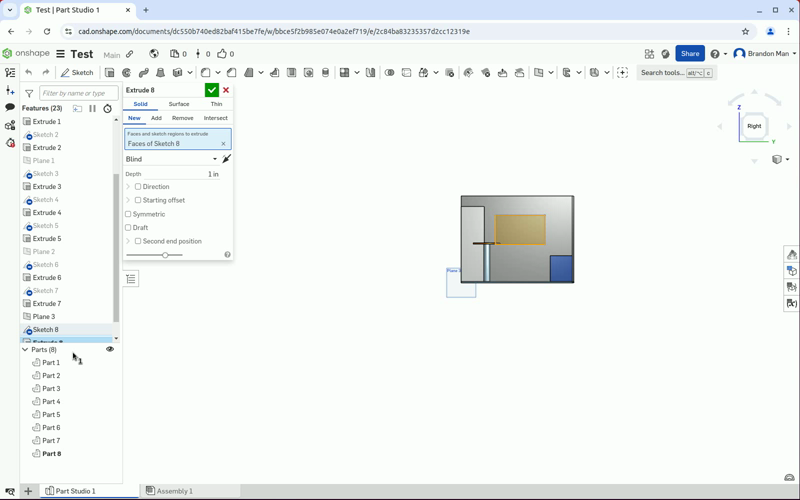
mouse_move(143, 106)
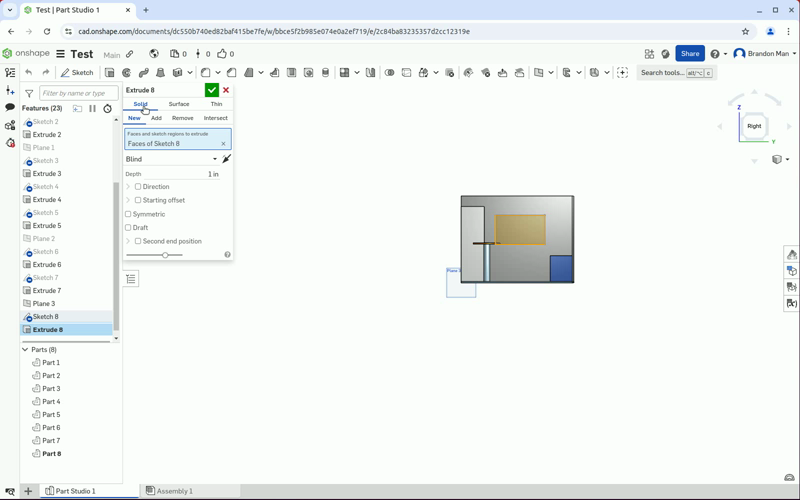
click(143, 106)
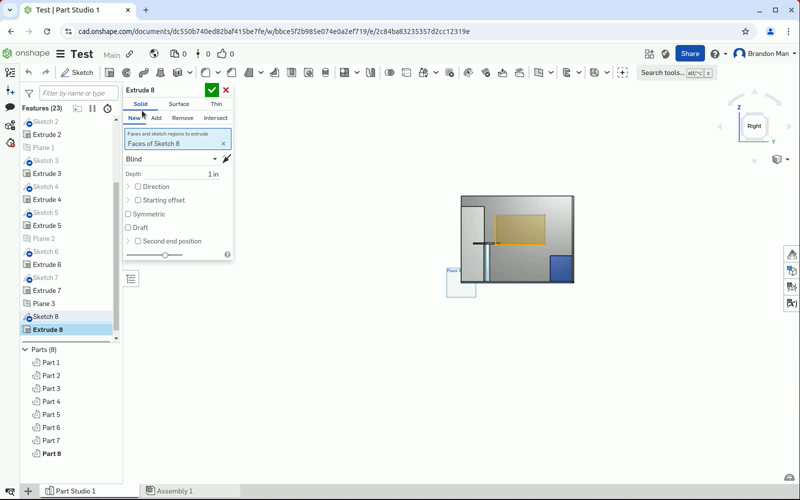
mouse_move(137, 120)
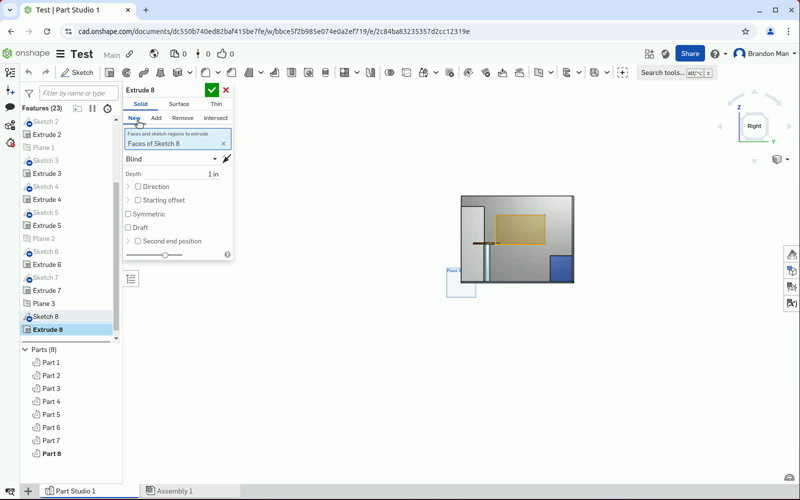
click(137, 120)
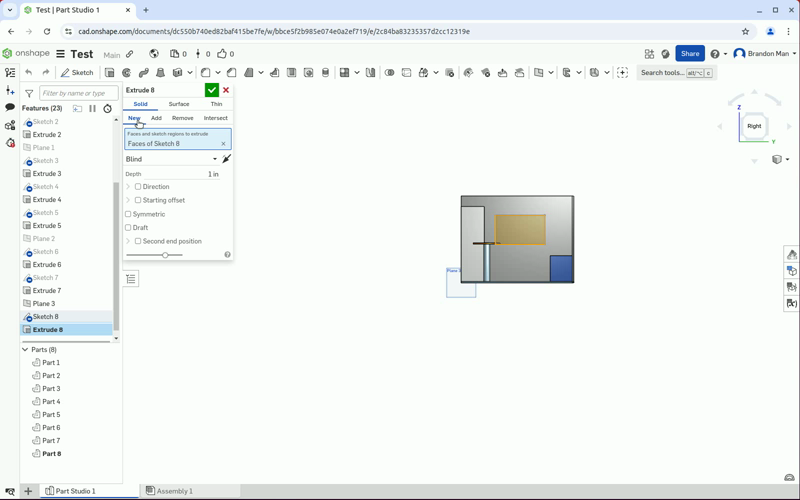
key(tab, 4)
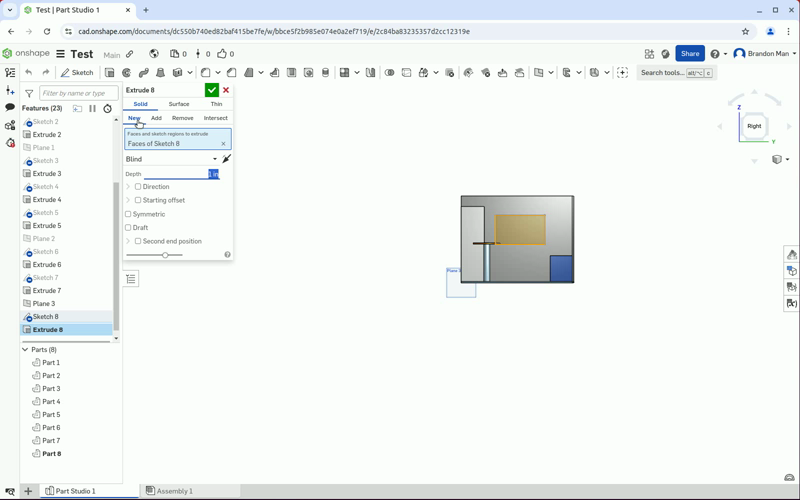
text(0.241)
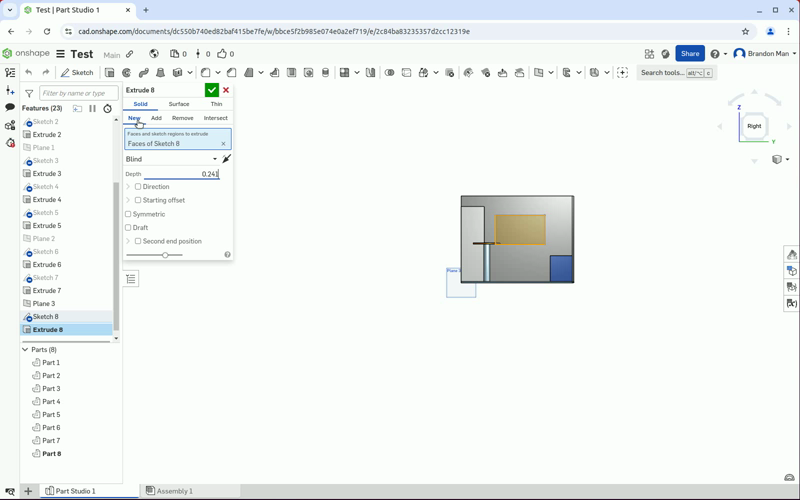
key(enter)
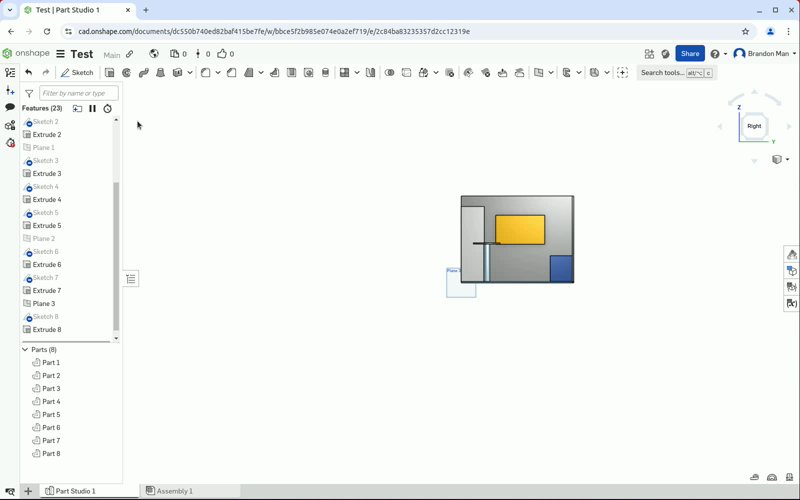
key(shift+h)
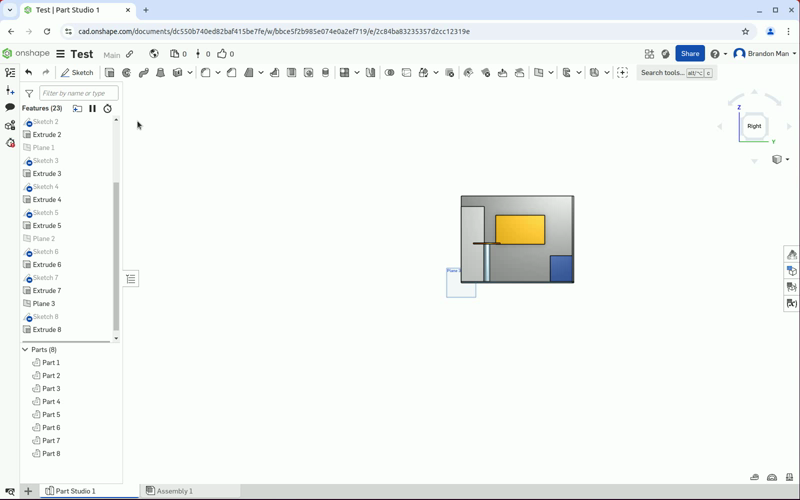
key(shift+h)
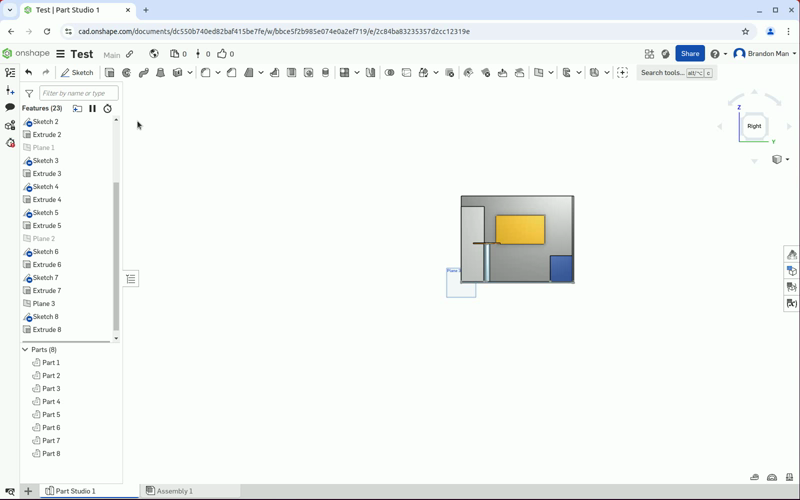
key(shift+7)
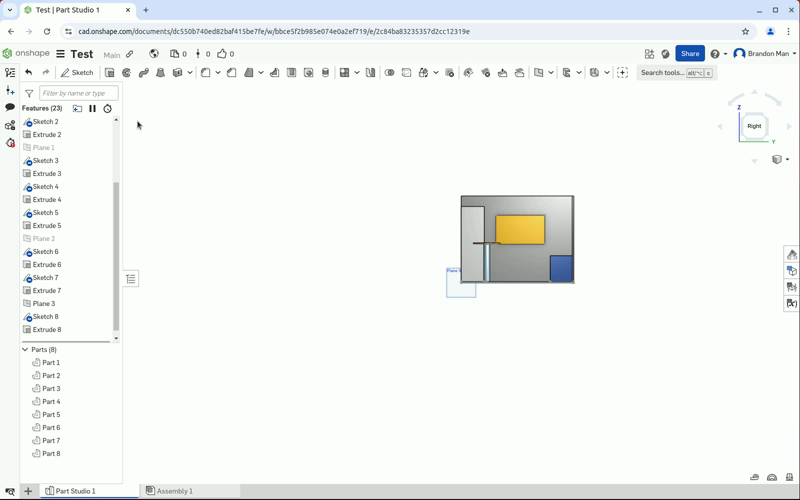
key(right, 2)
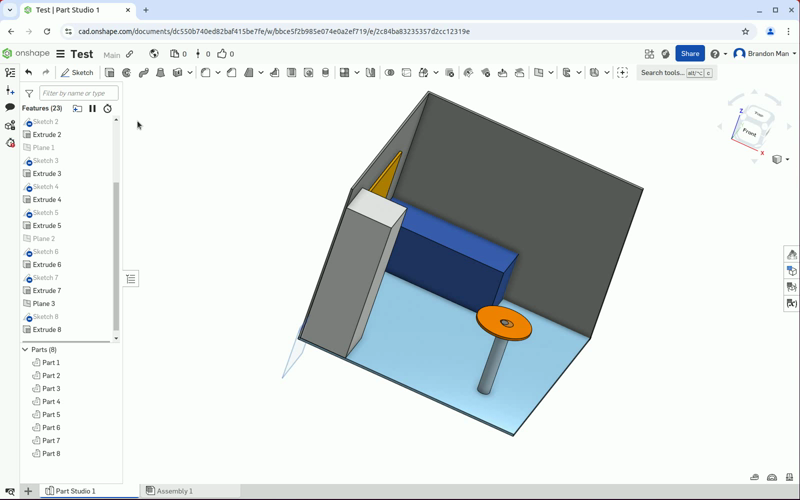
key(down, 2)
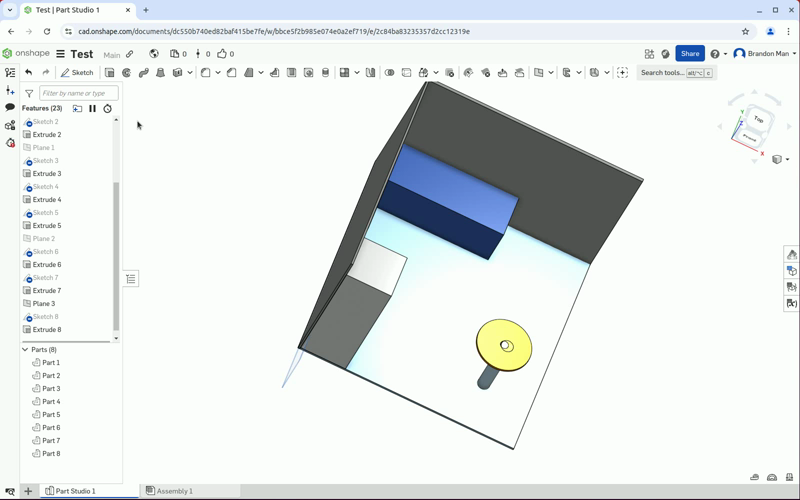
key(up, 2)
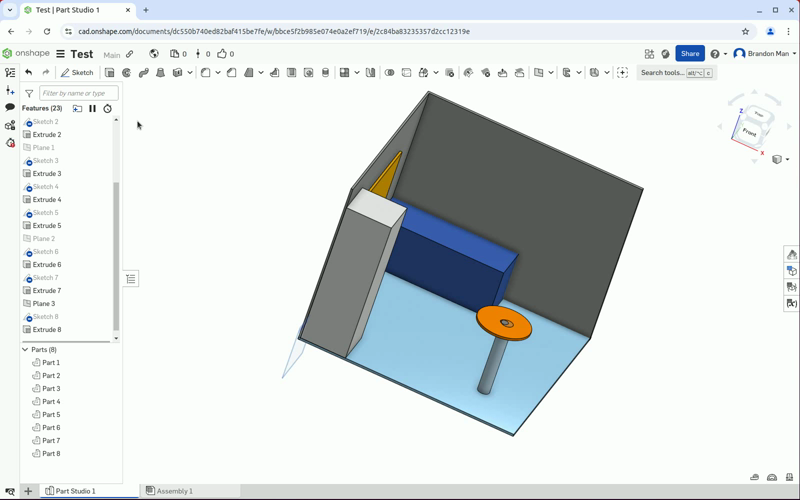
key(left, 2)
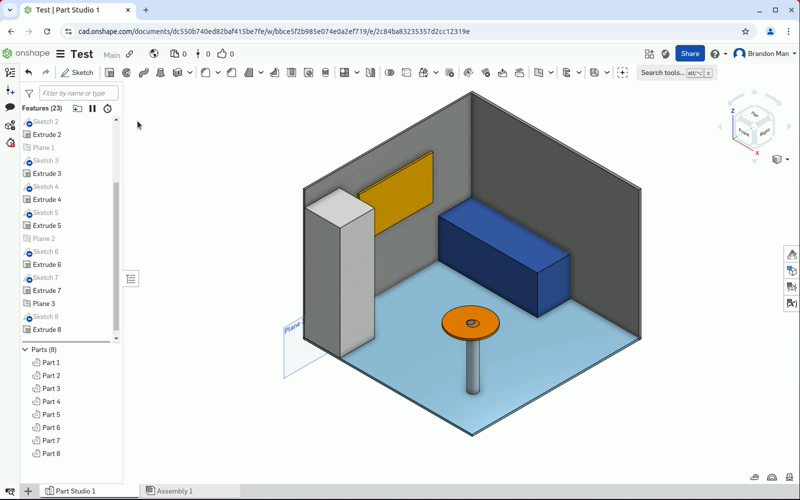
mouse_move(69, 98)
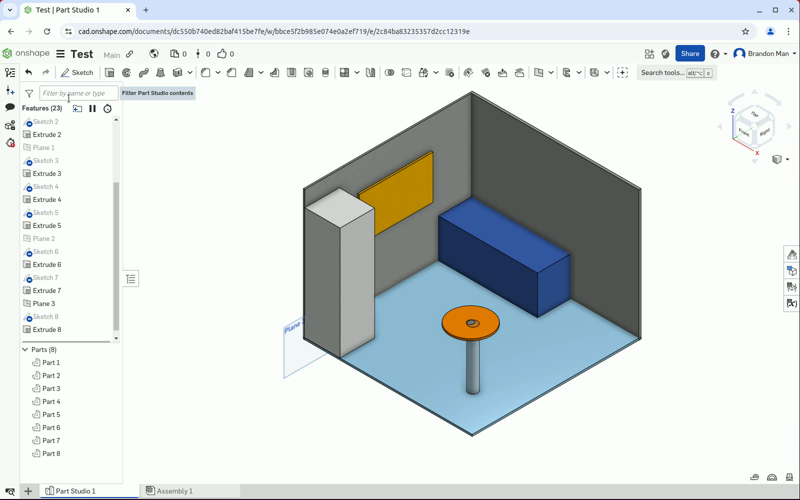
click(69, 98)